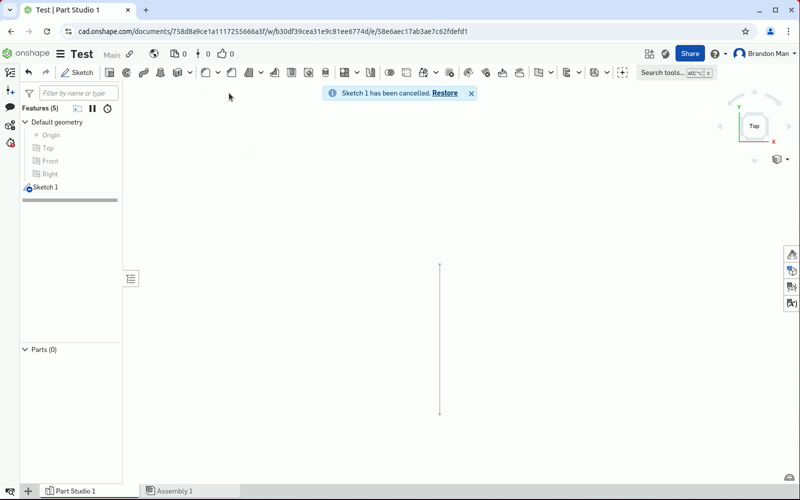
key(shift+h)
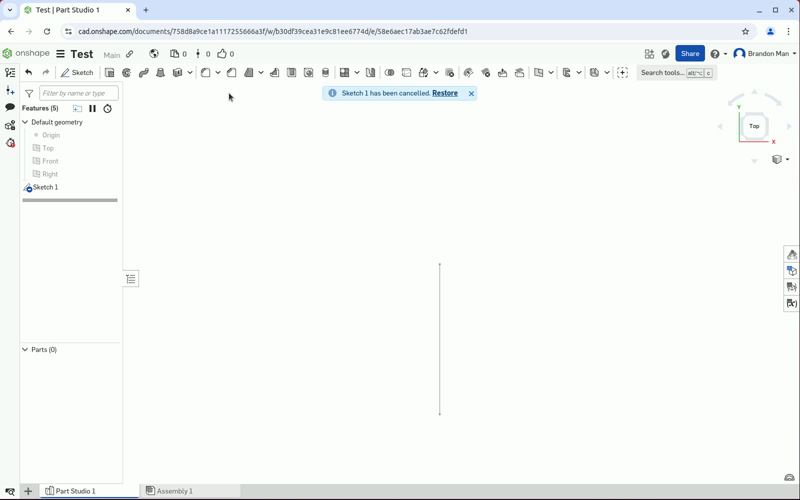
key(shift+s)
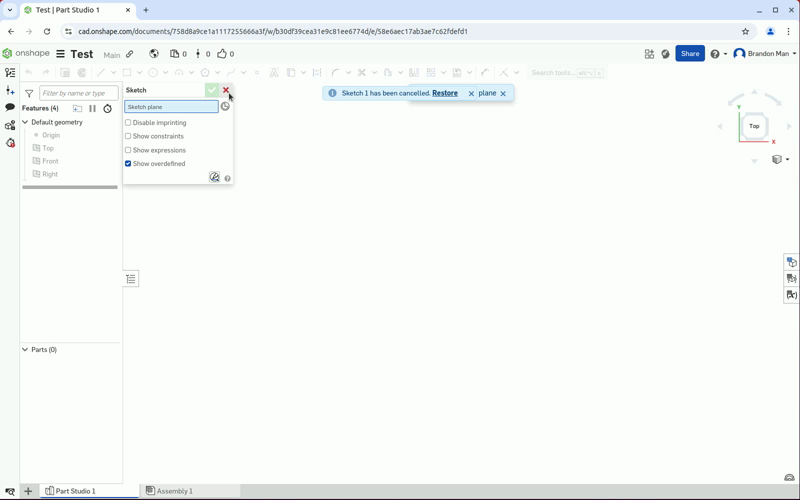
mouse_move(73, 150)
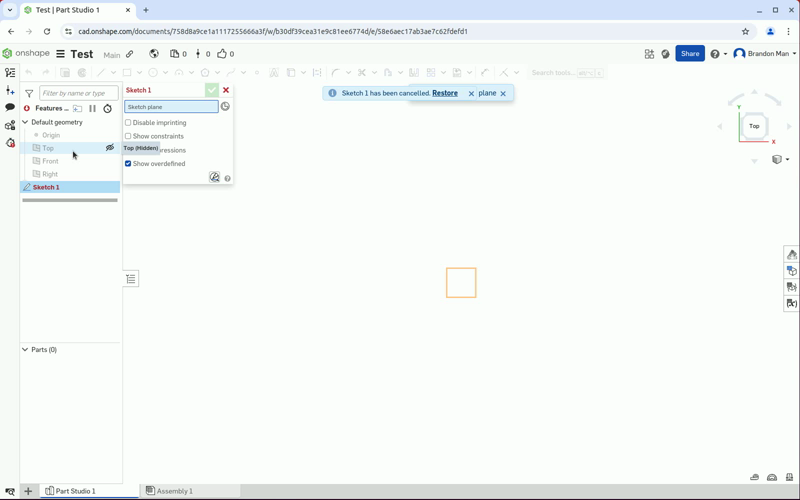
click(73, 150)
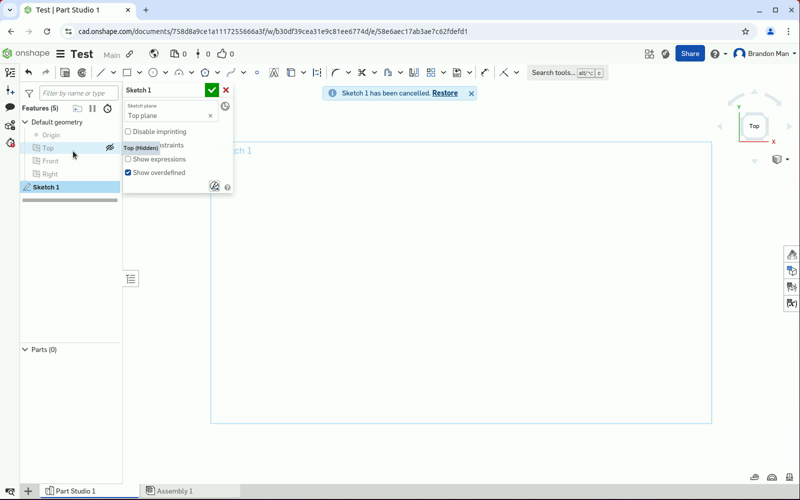
mouse_move(73, 352)
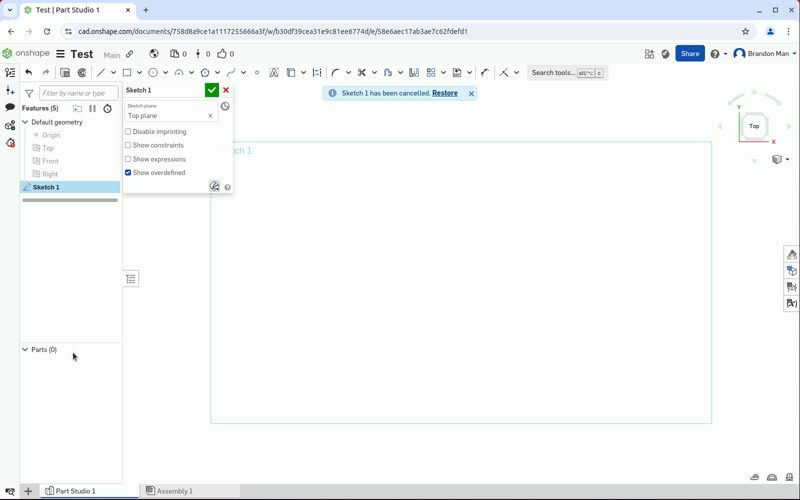
key(y)
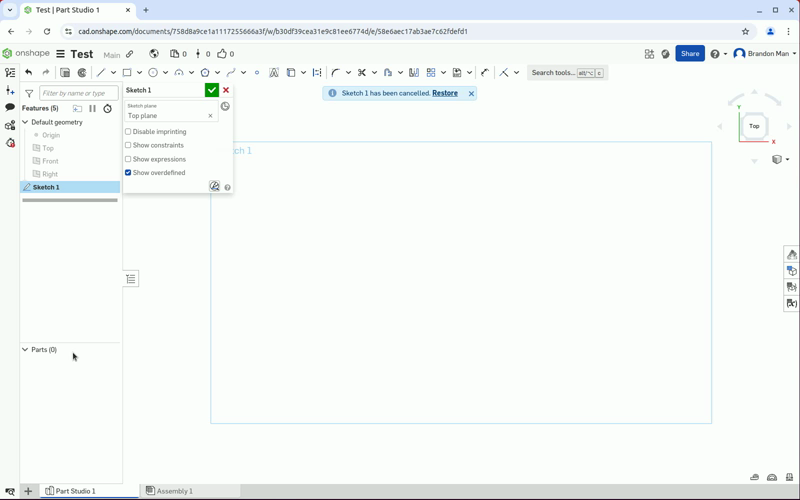
key(l)
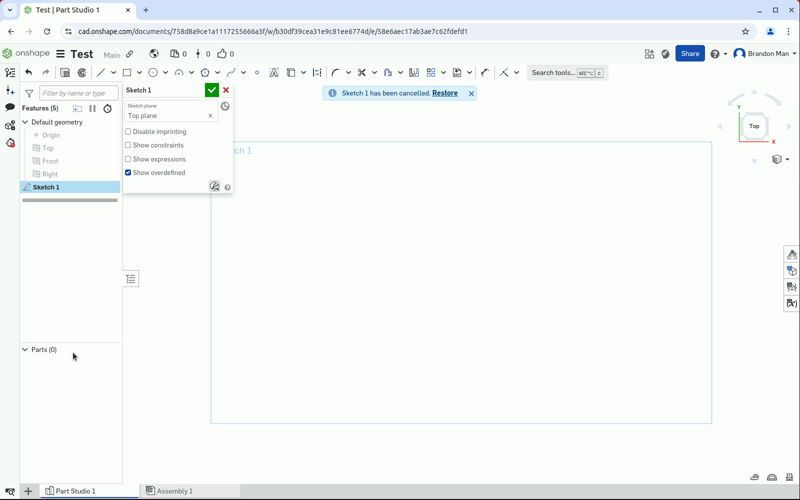
key_down(shift)
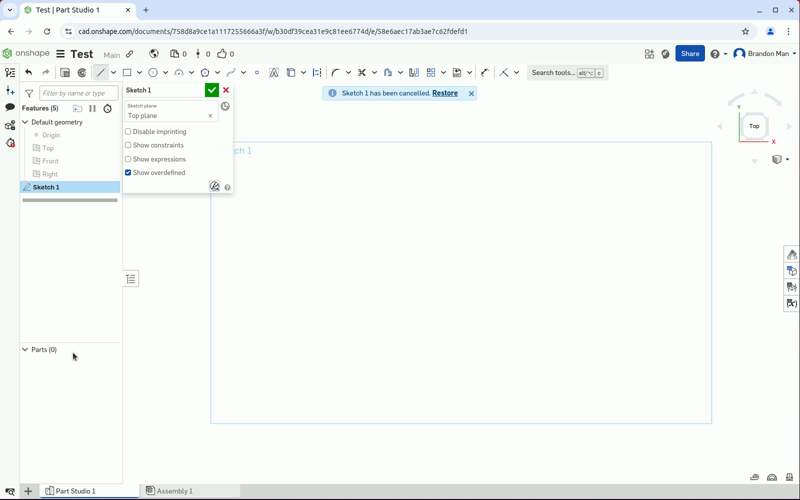
mouse_move(348, 282)
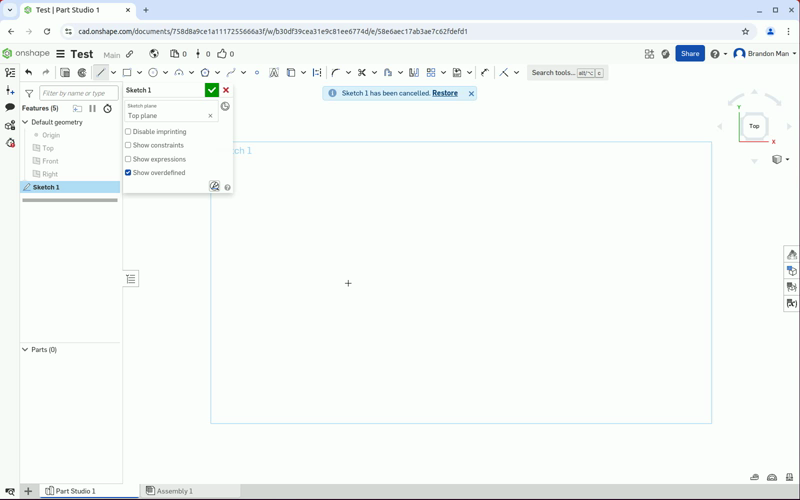
click(348, 282)
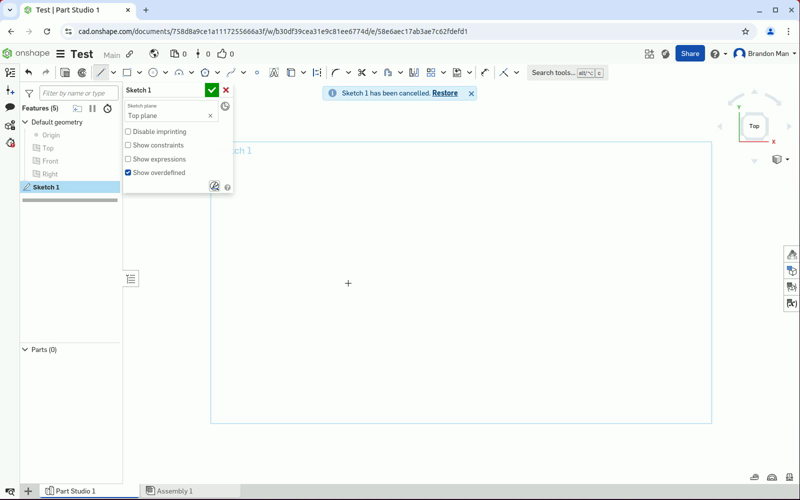
key_up(shift)
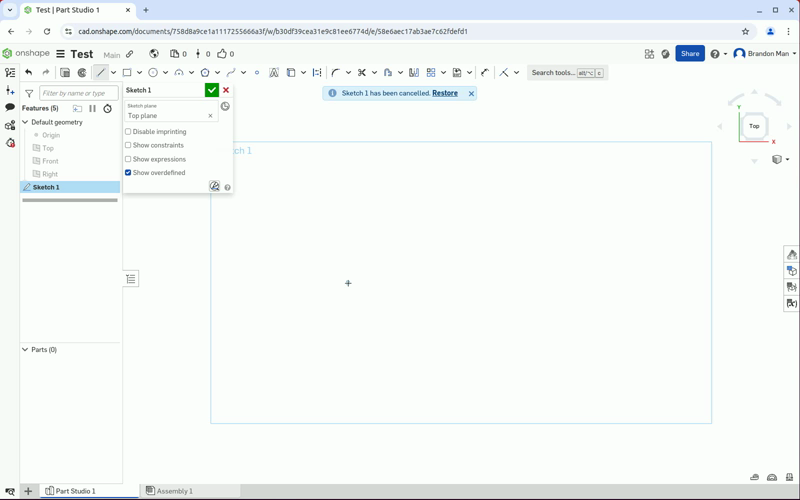
key_down(shift)
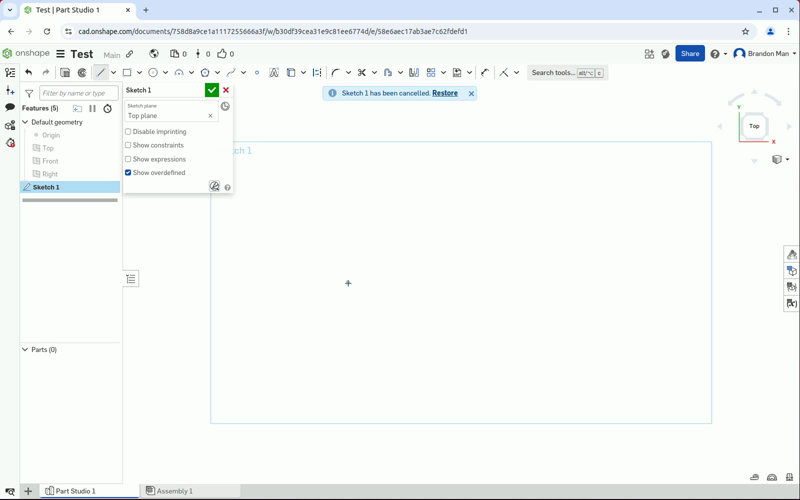
mouse_move(378, 282)
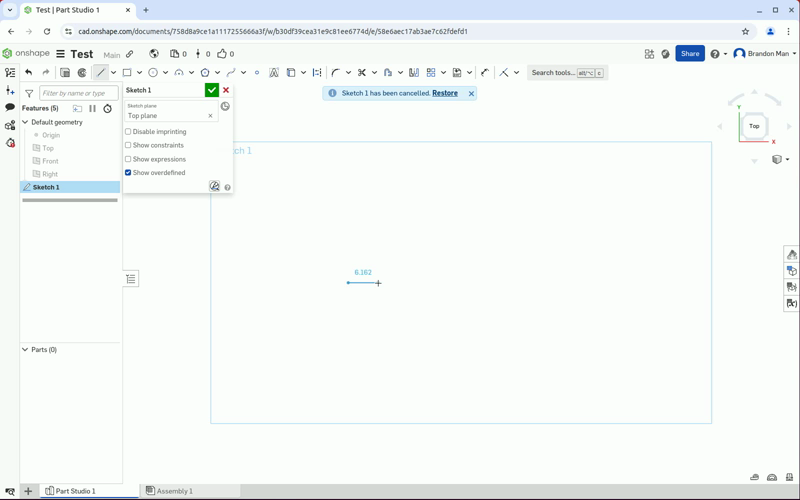
mouse_move(353, 282)
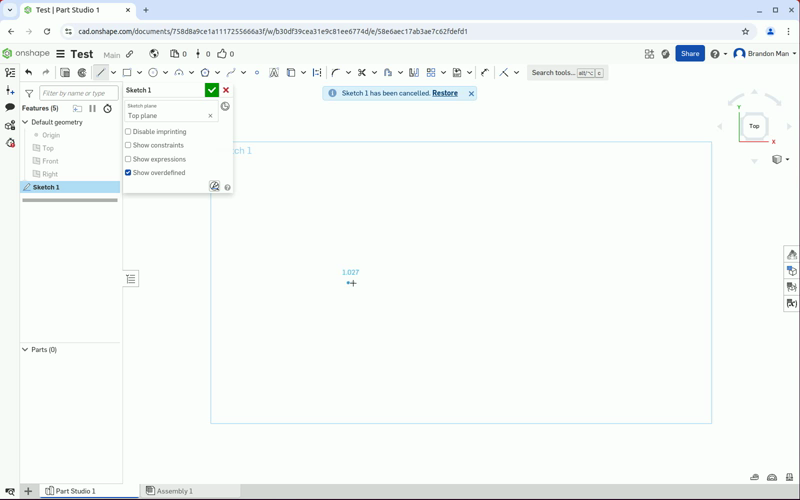
scroll(6)
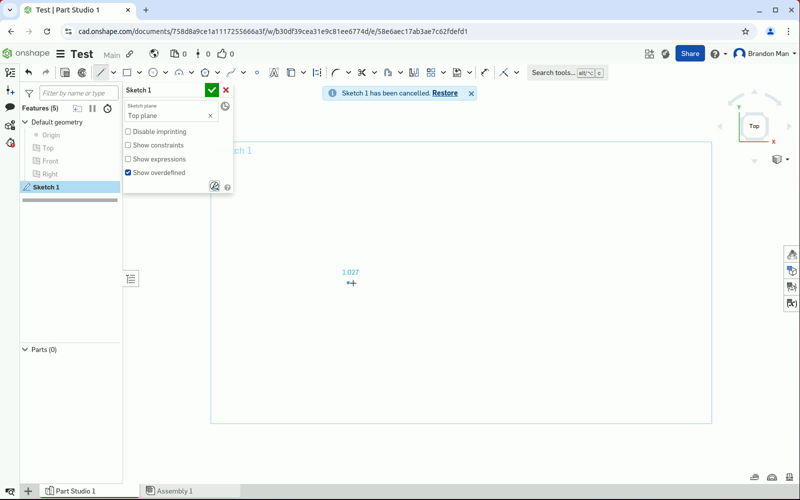
scroll(6)
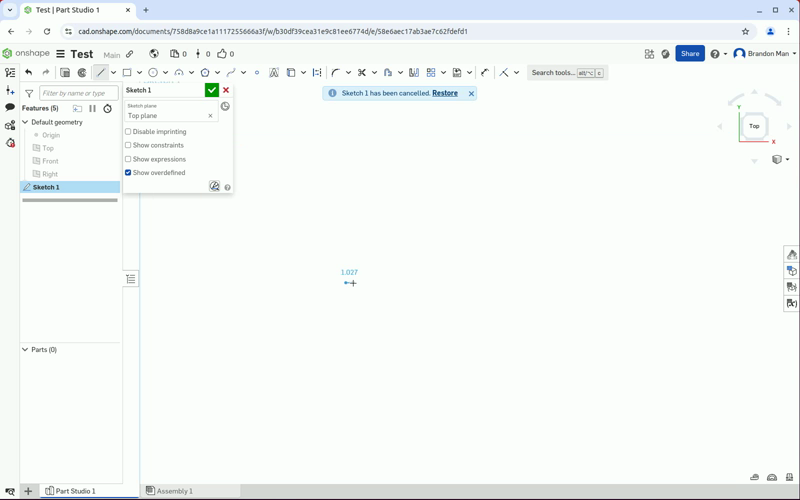
scroll(6)
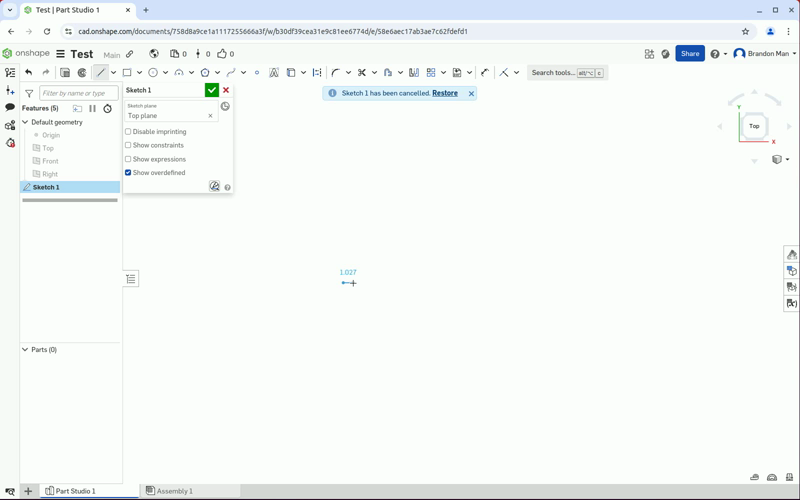
scroll(6)
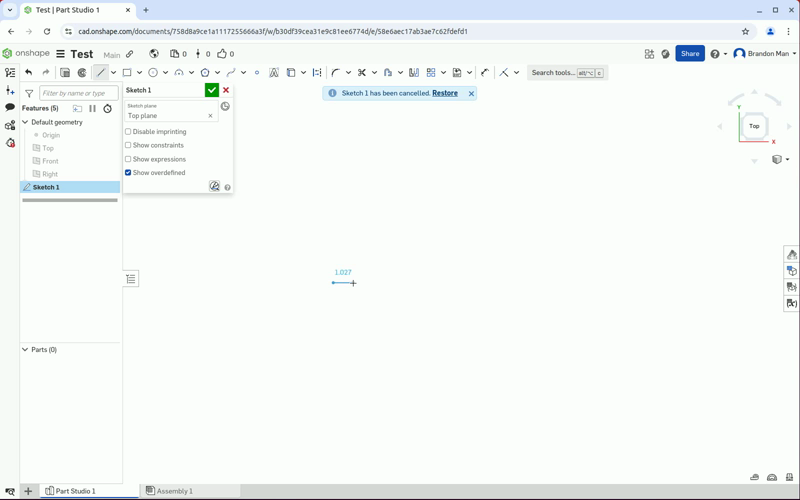
scroll(6)
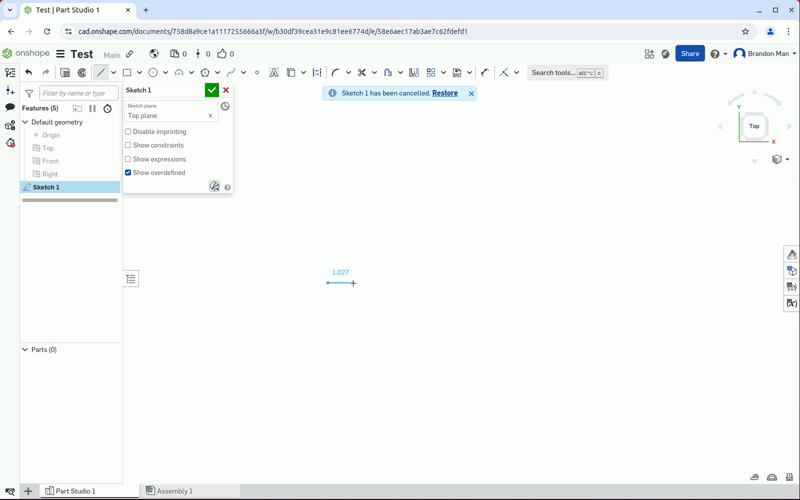
scroll(6)
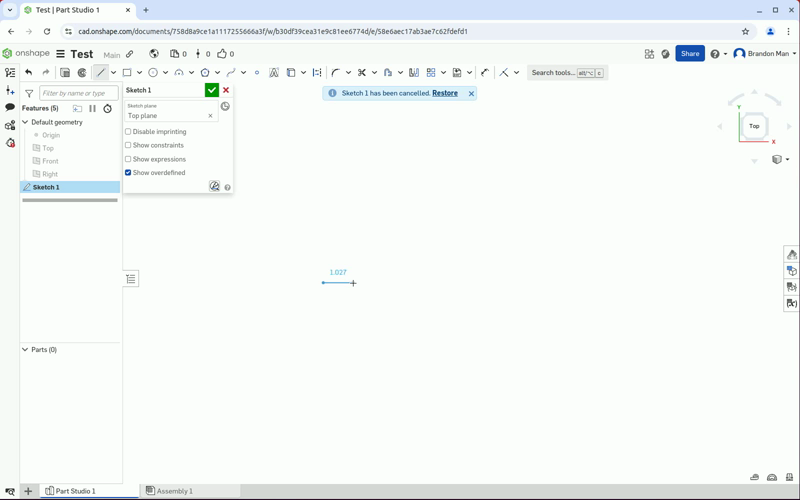
scroll(6)
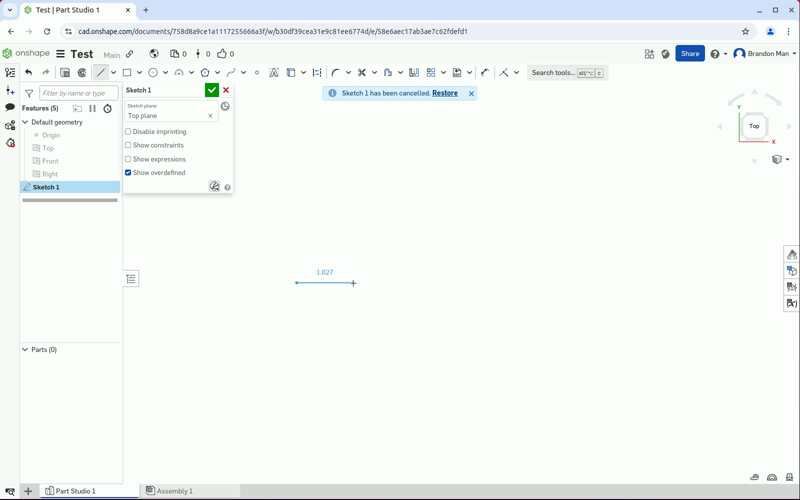
click(353, 282)
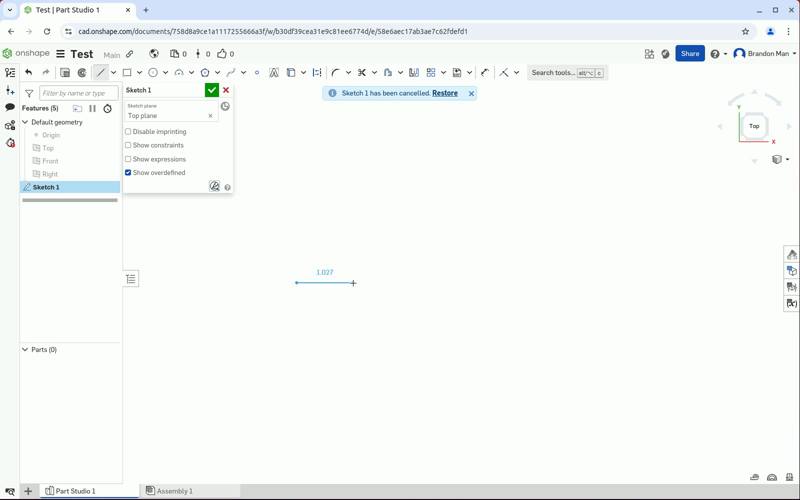
scroll(-6)
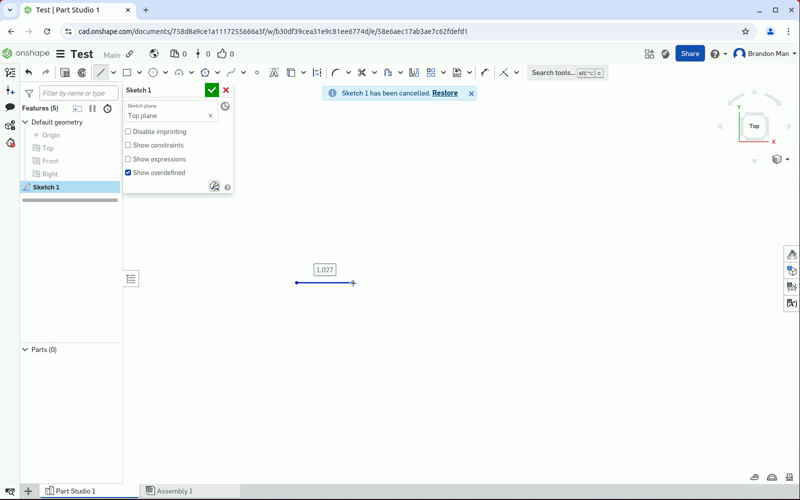
scroll(-6)
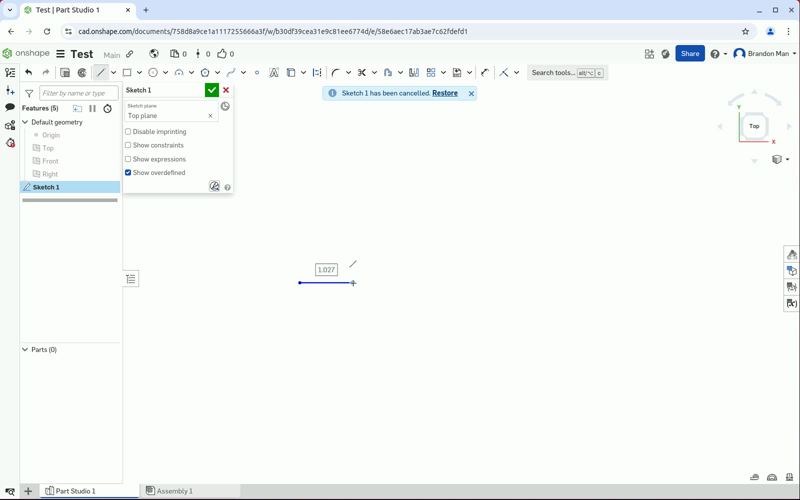
scroll(-6)
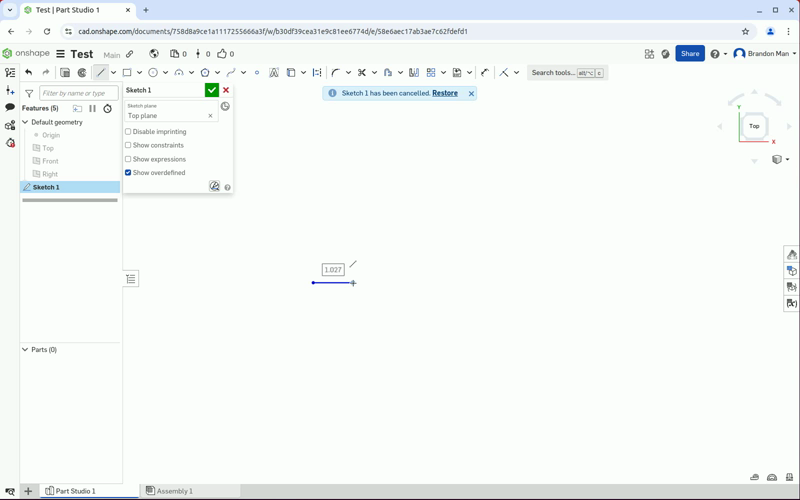
scroll(-6)
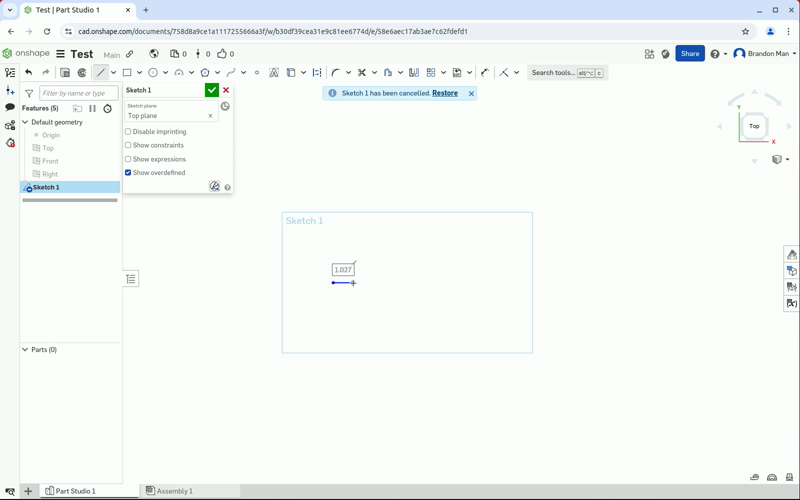
scroll(-6)
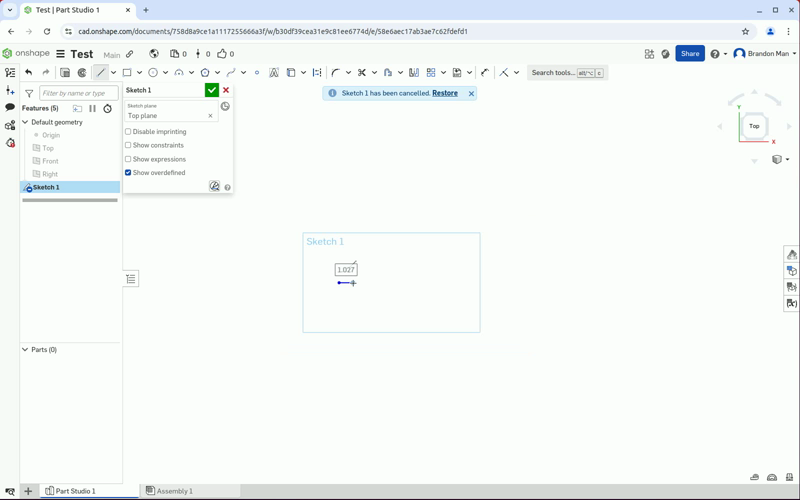
scroll(-6)
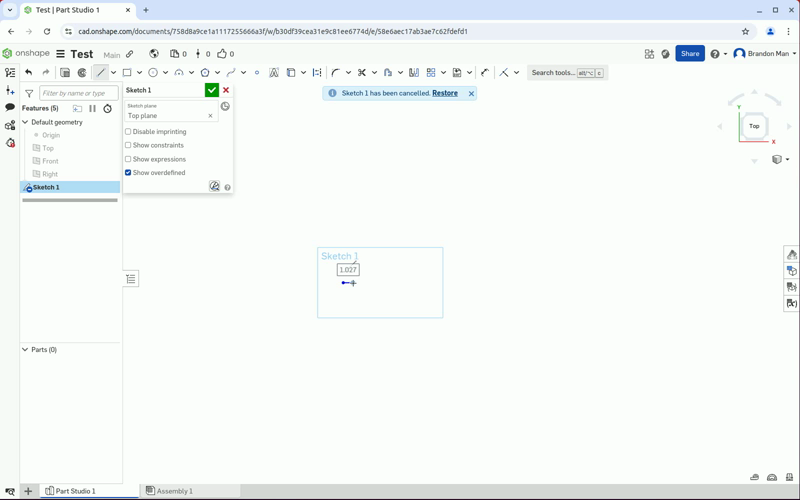
scroll(-6)
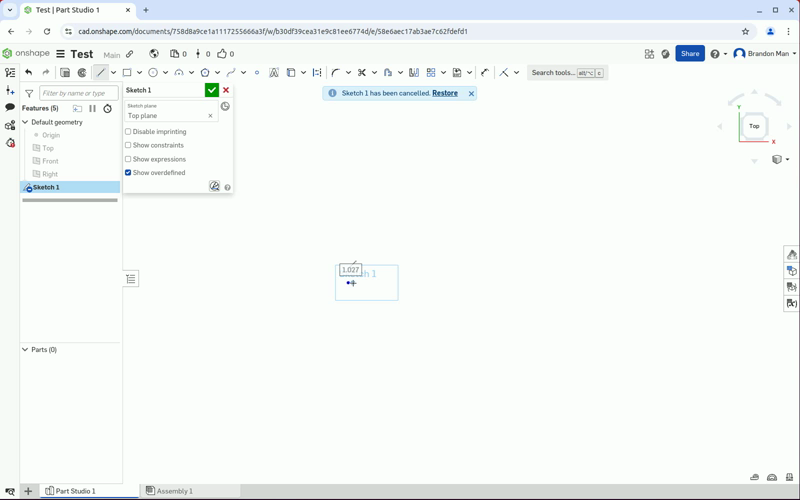
key_up(shift)
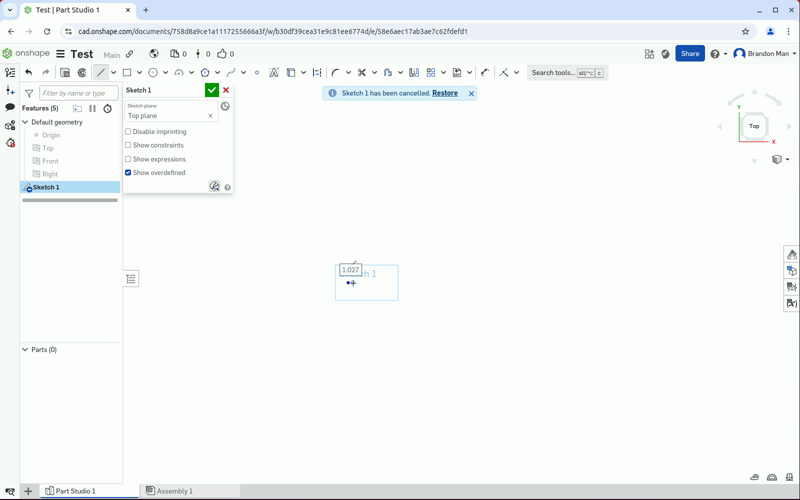
key_down(shift)
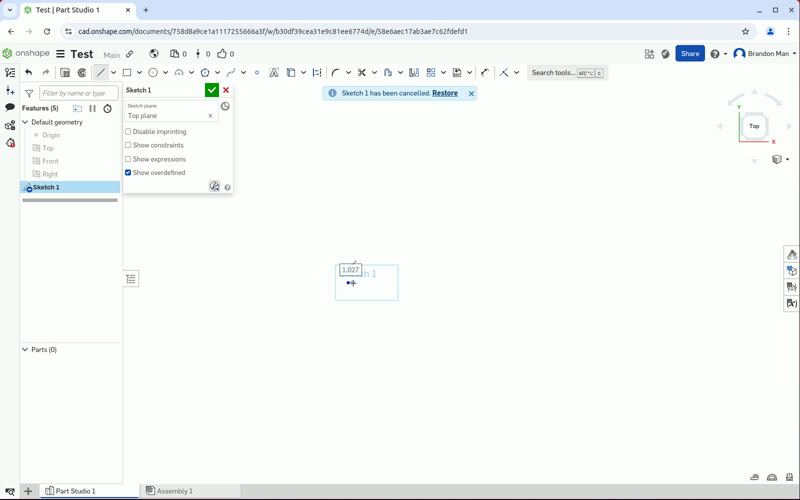
mouse_move(353, 195)
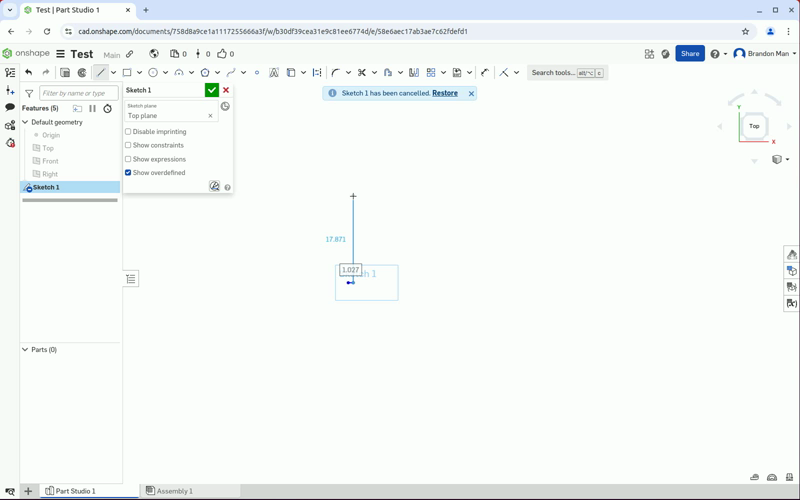
click(353, 195)
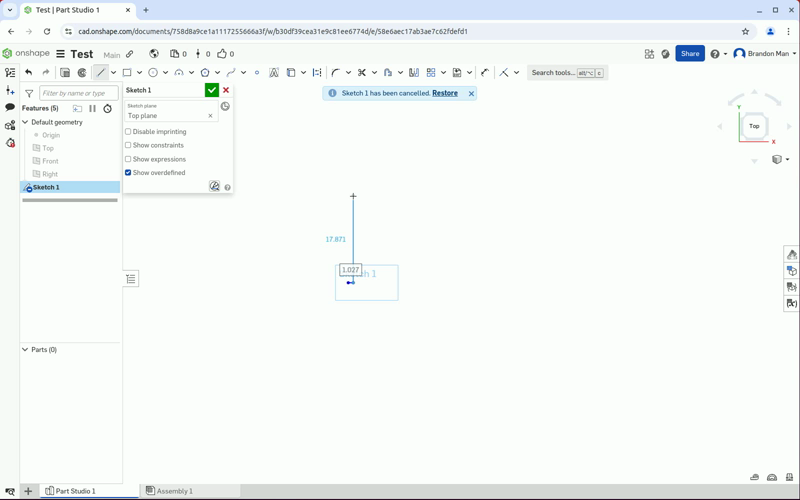
key_up(shift)
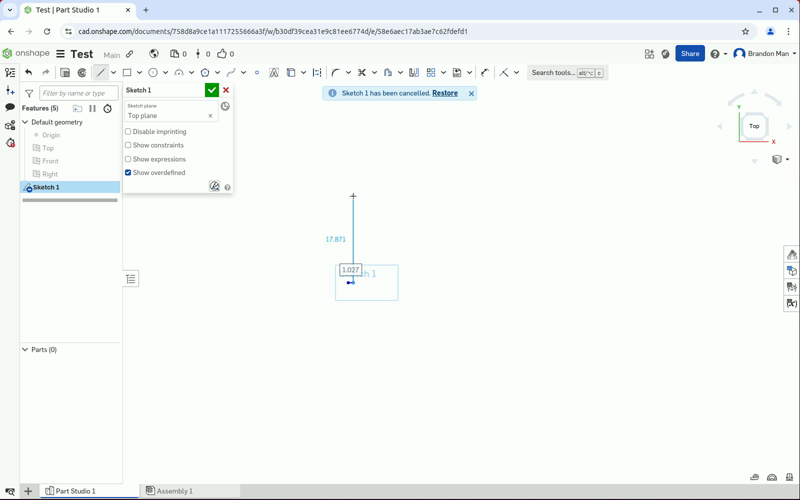
key_down(shift)
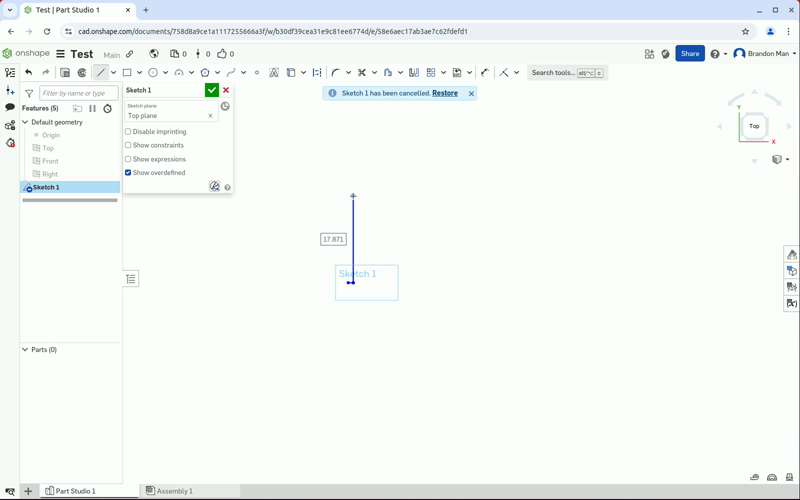
mouse_move(567, 195)
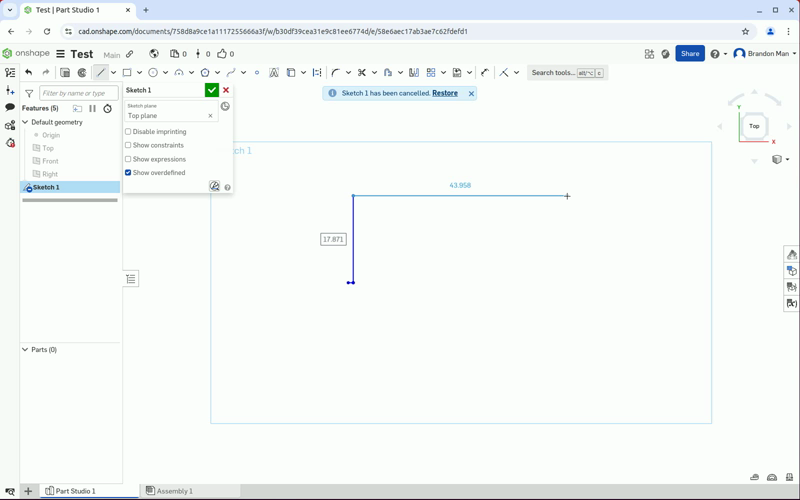
click(567, 195)
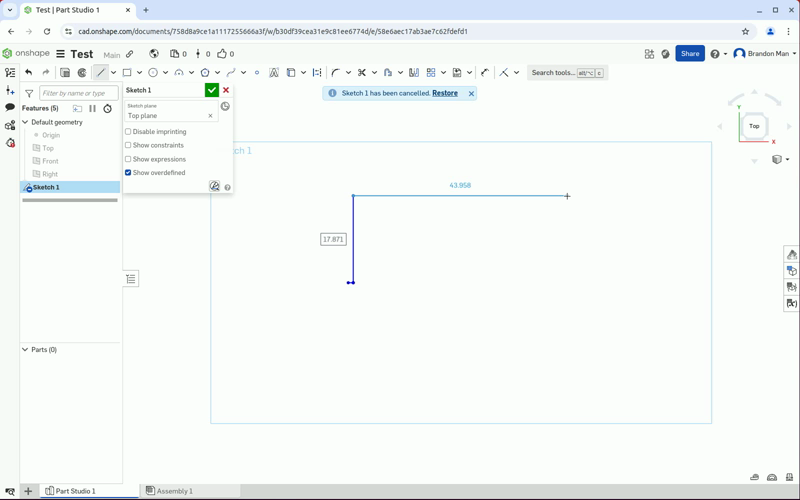
key_up(shift)
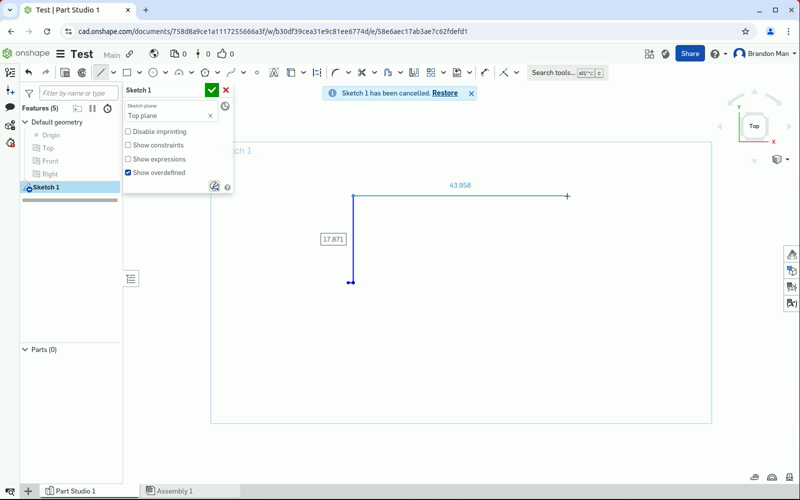
key_down(shift)
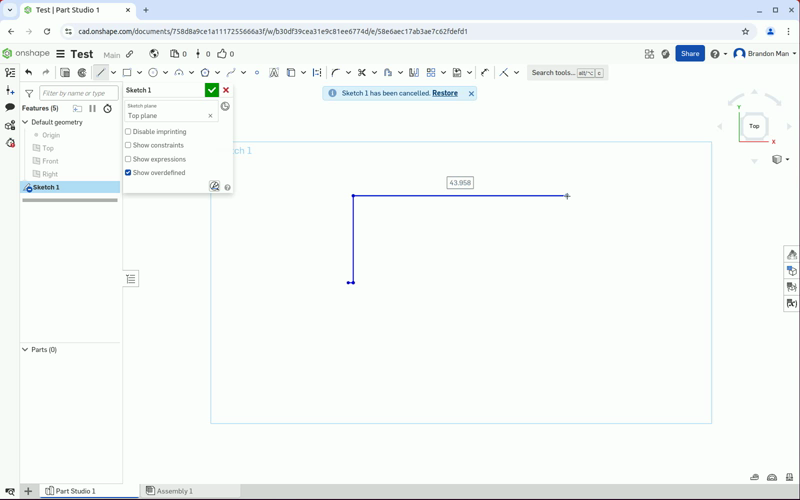
mouse_move(567, 282)
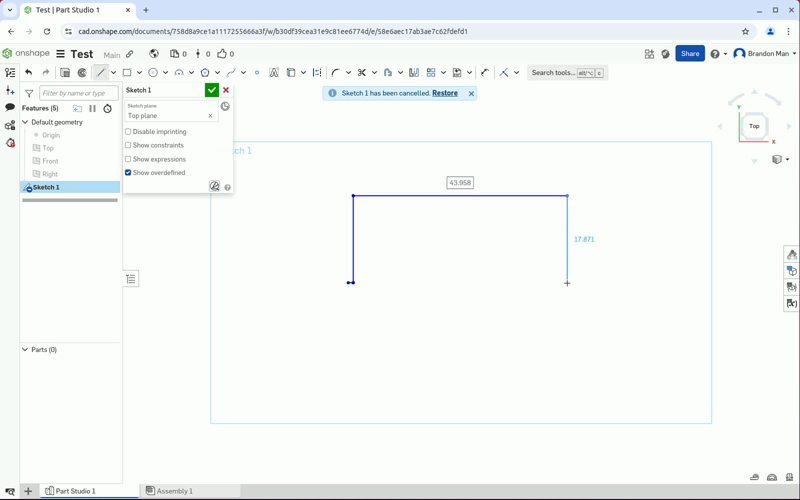
click(567, 282)
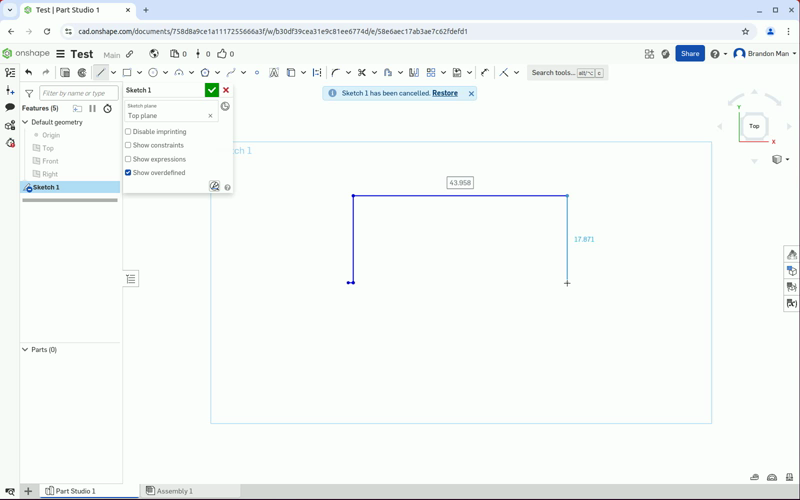
key_up(shift)
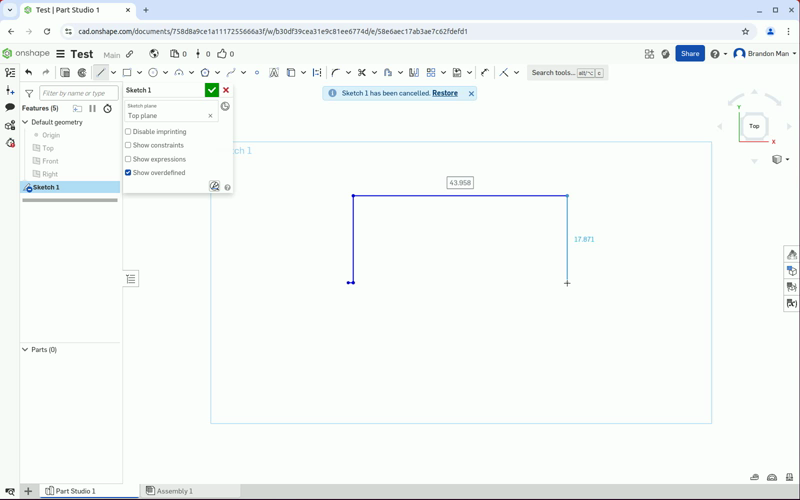
key_down(shift)
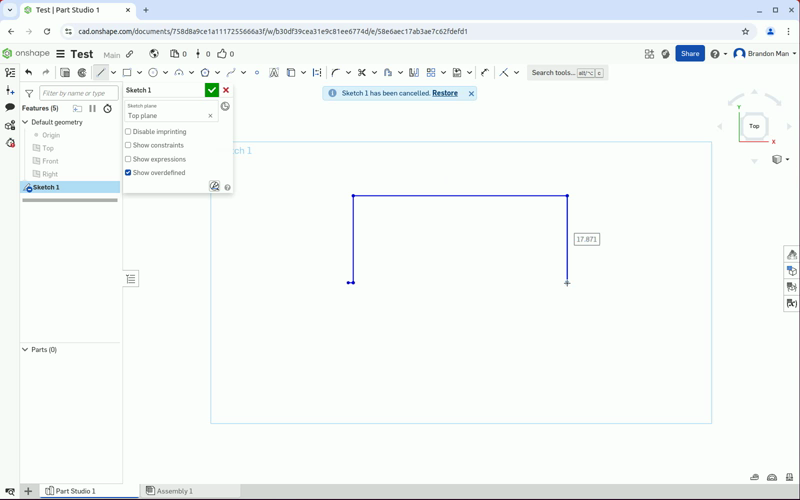
mouse_move(589, 282)
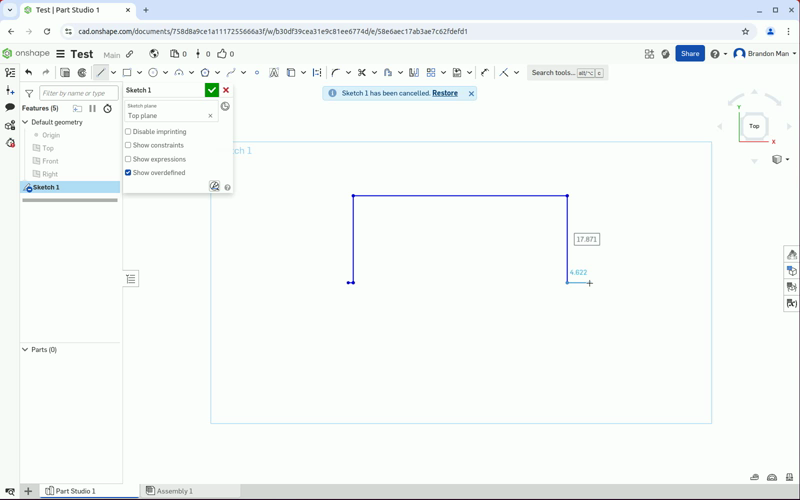
mouse_move(572, 282)
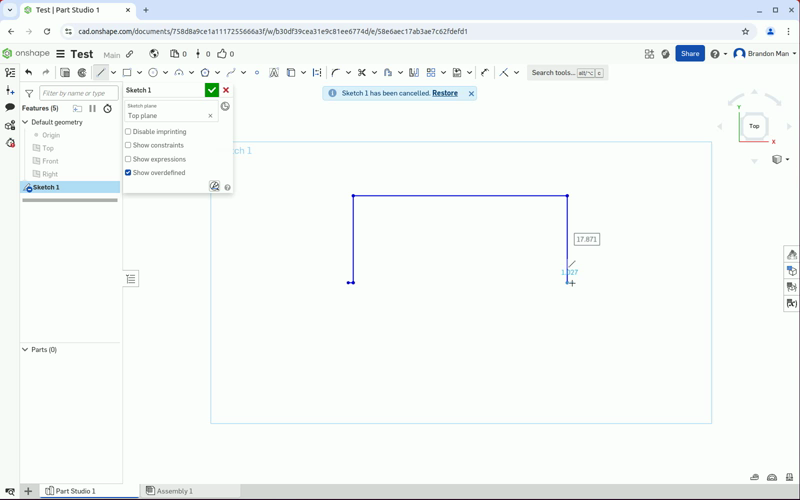
scroll(6)
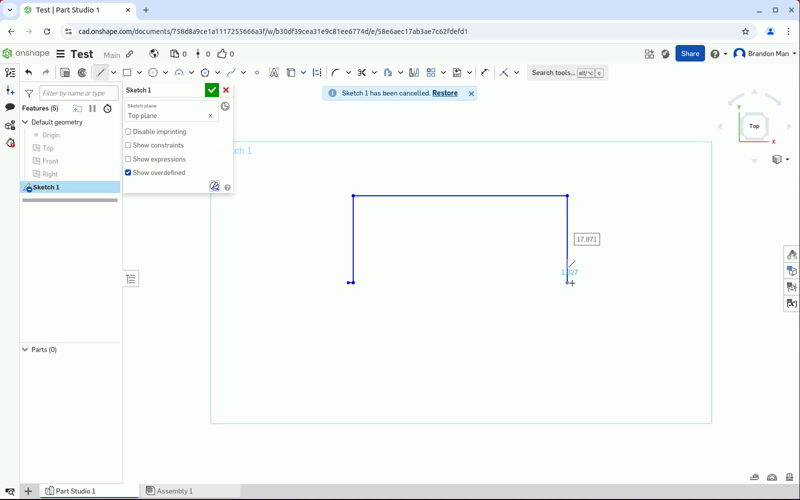
scroll(6)
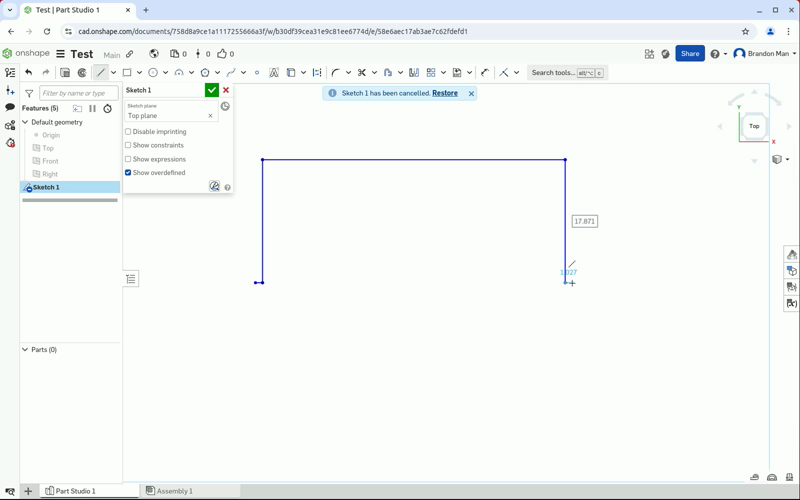
scroll(6)
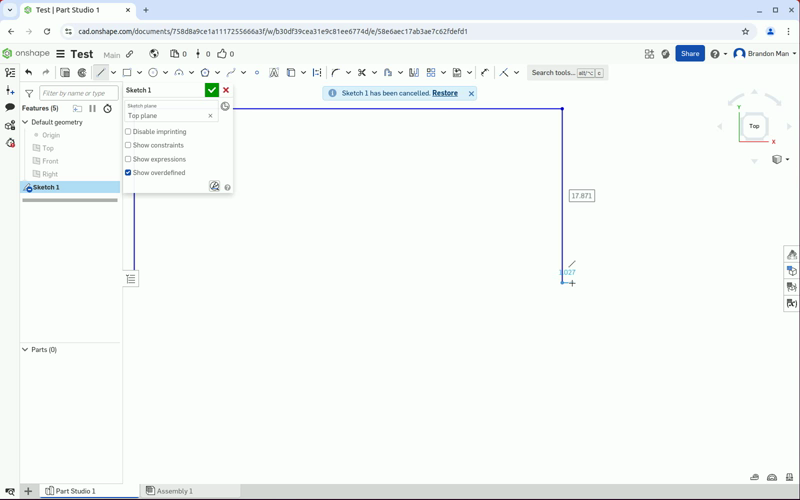
scroll(6)
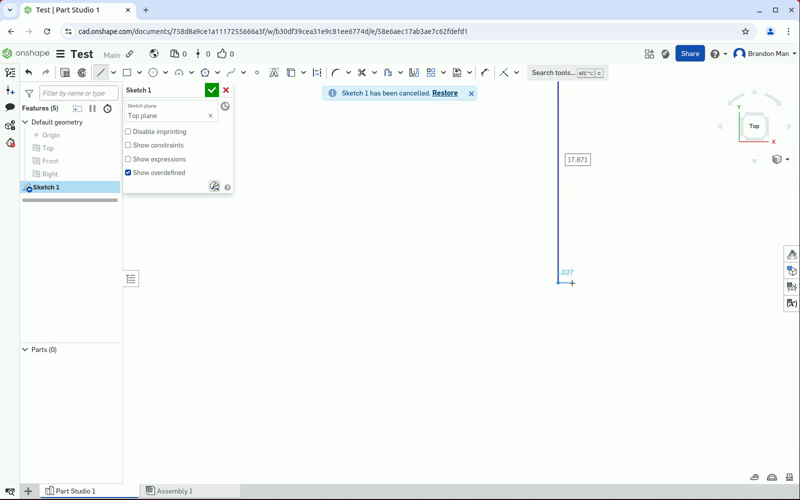
scroll(6)
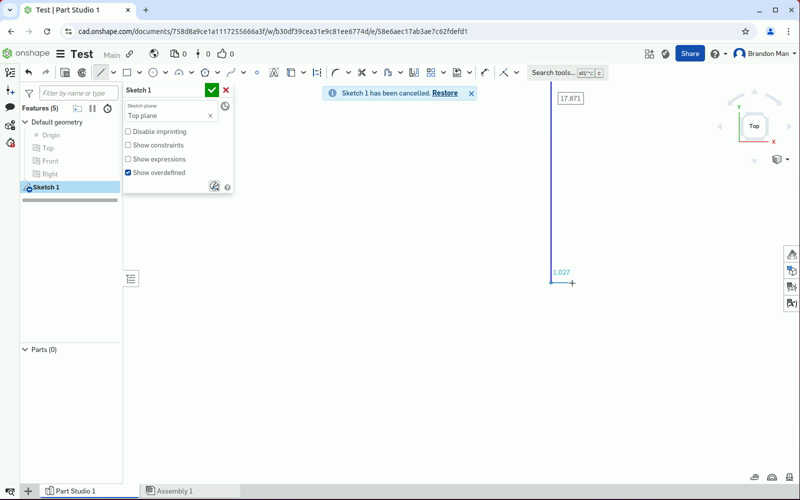
scroll(6)
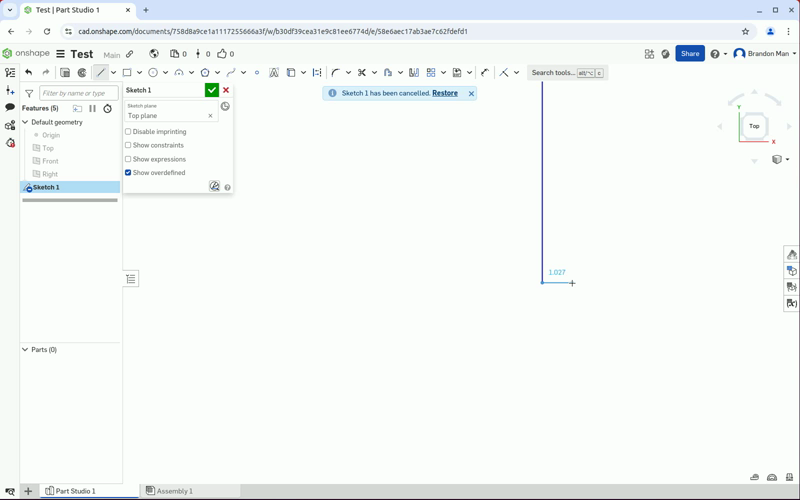
scroll(6)
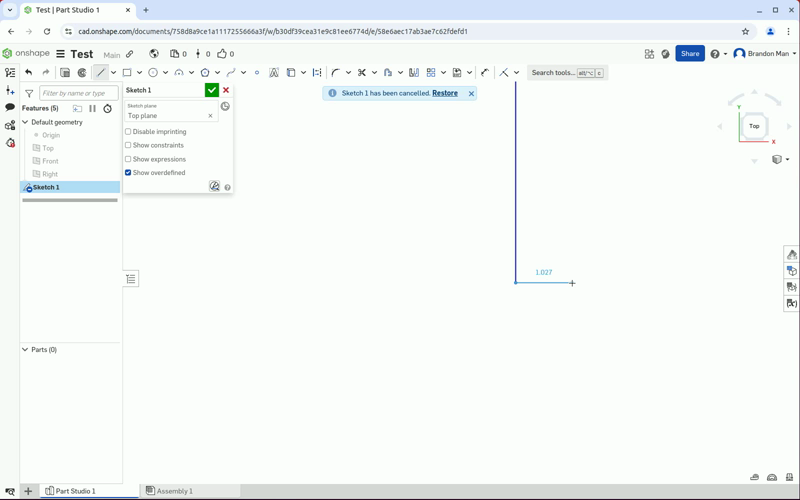
click(572, 282)
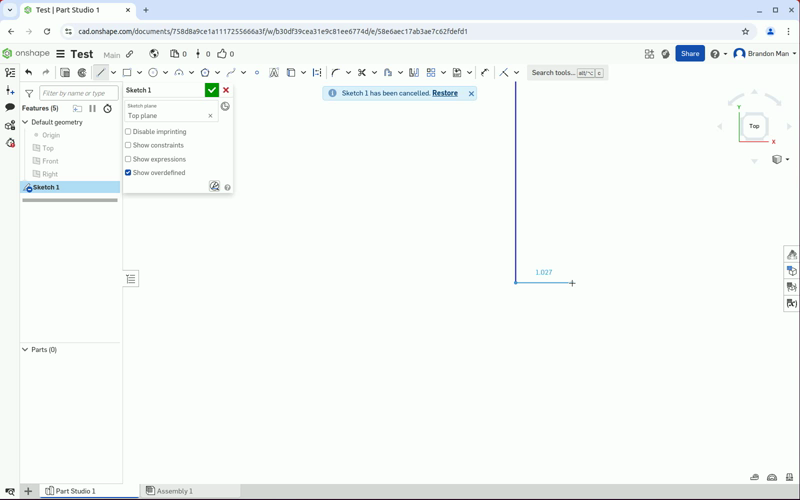
scroll(-6)
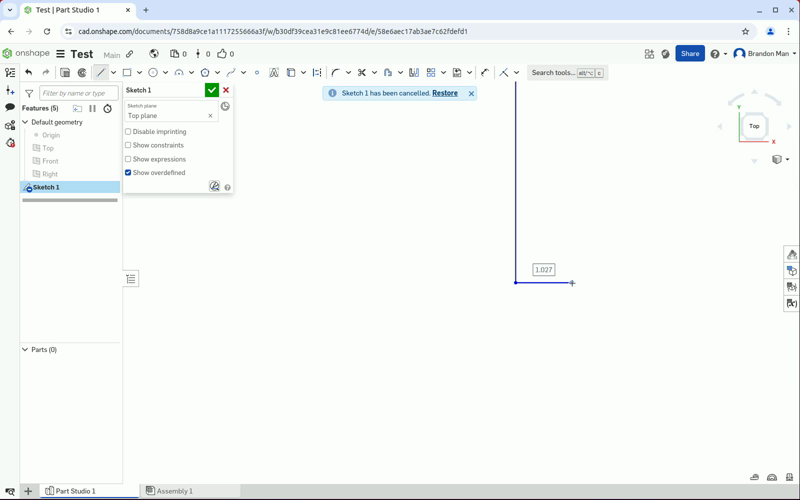
scroll(-6)
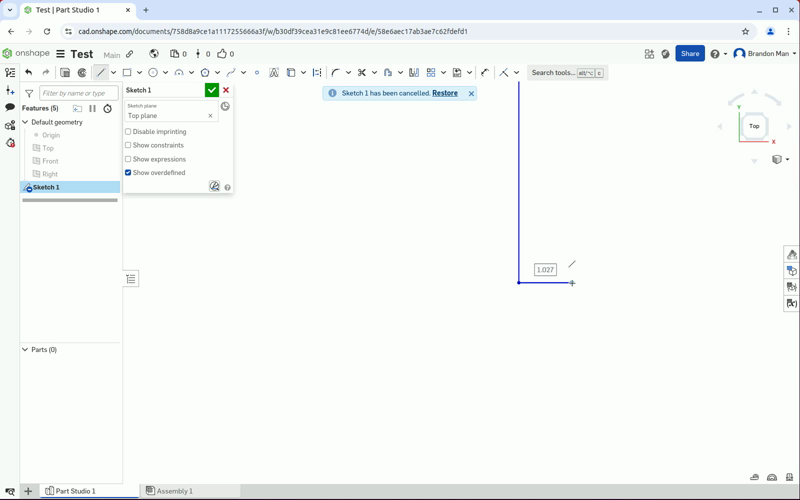
scroll(-6)
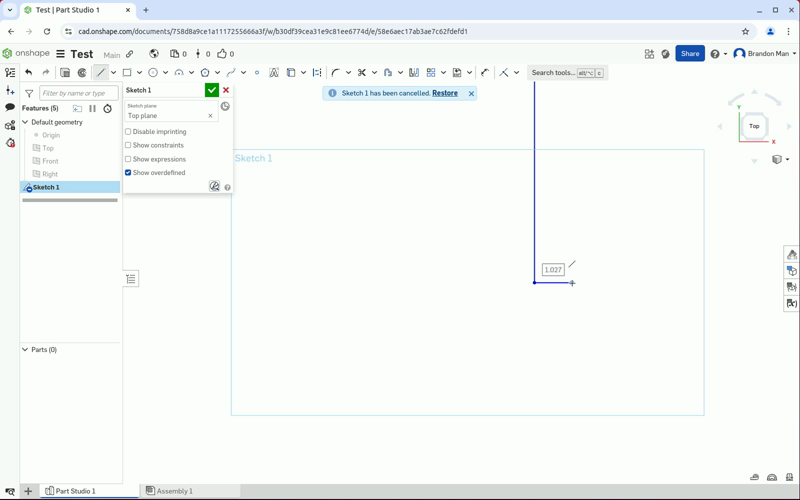
scroll(-6)
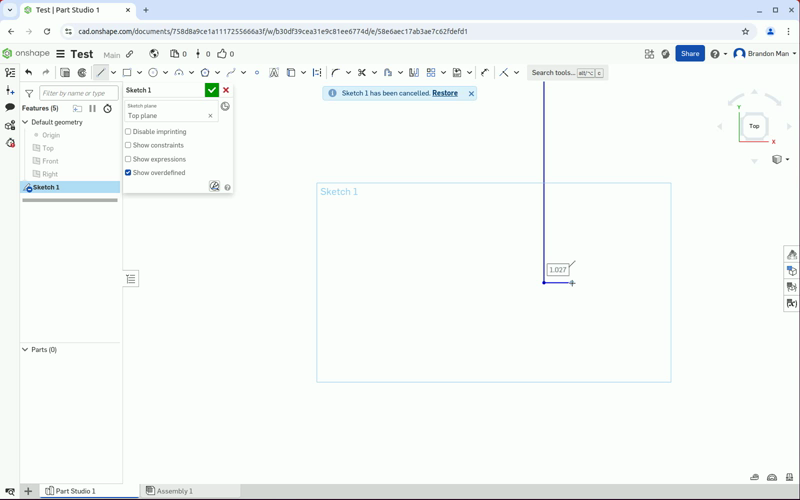
scroll(-6)
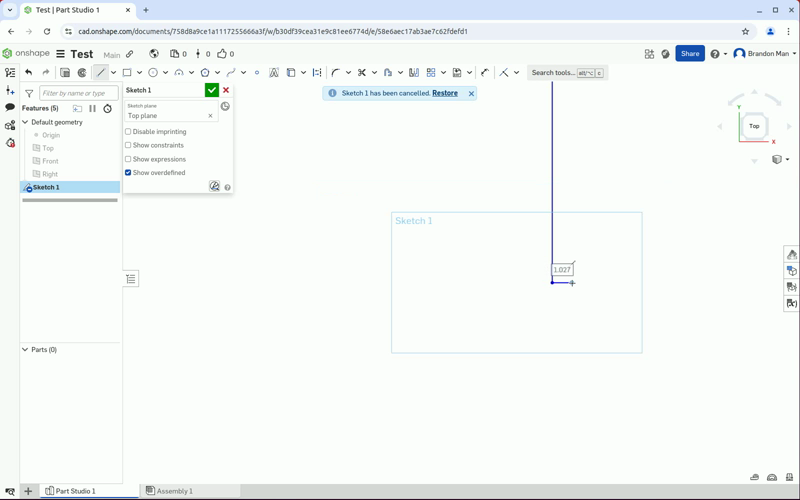
scroll(-6)
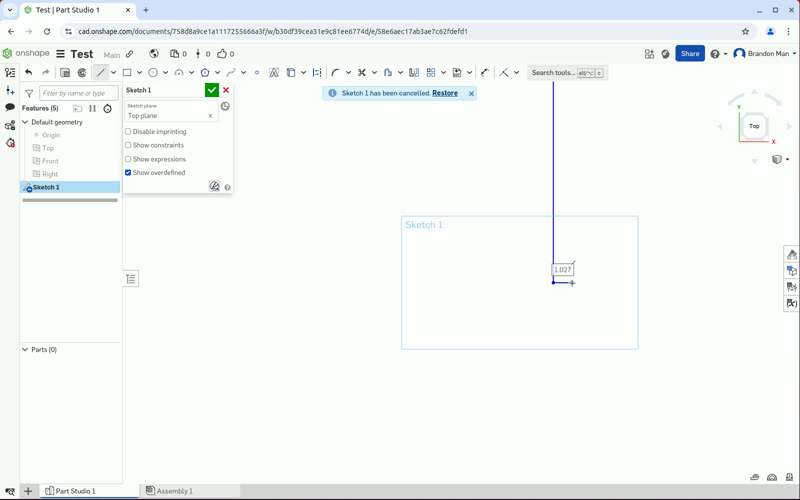
scroll(-6)
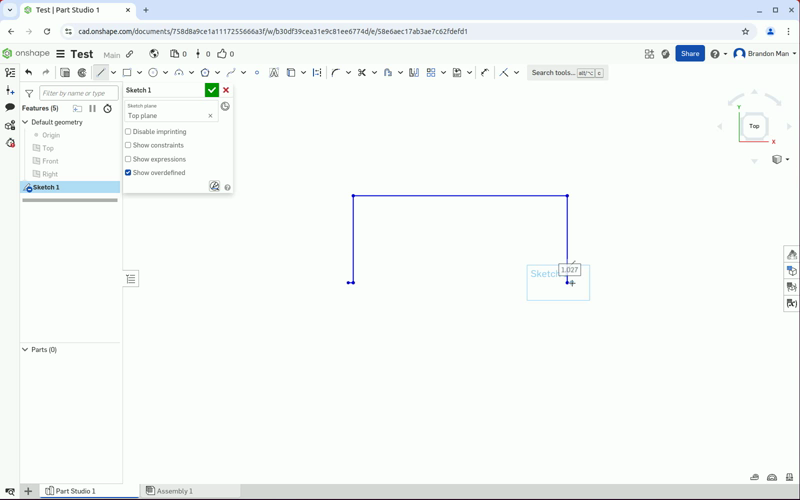
key_up(shift)
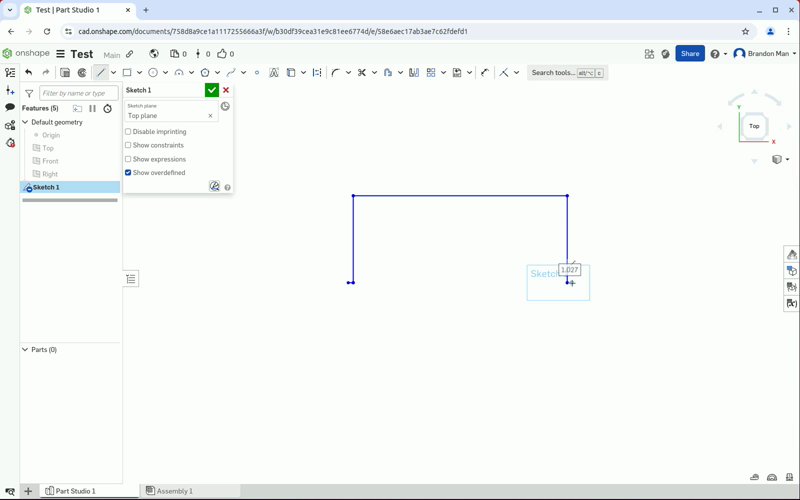
key_down(shift)
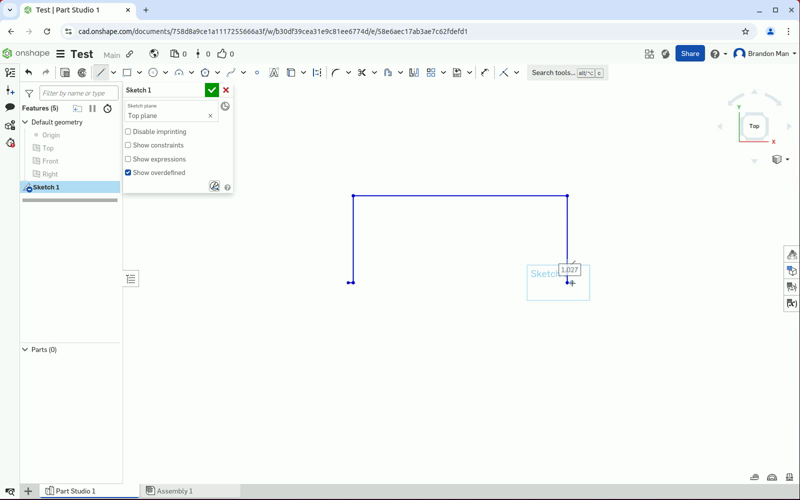
mouse_move(572, 193)
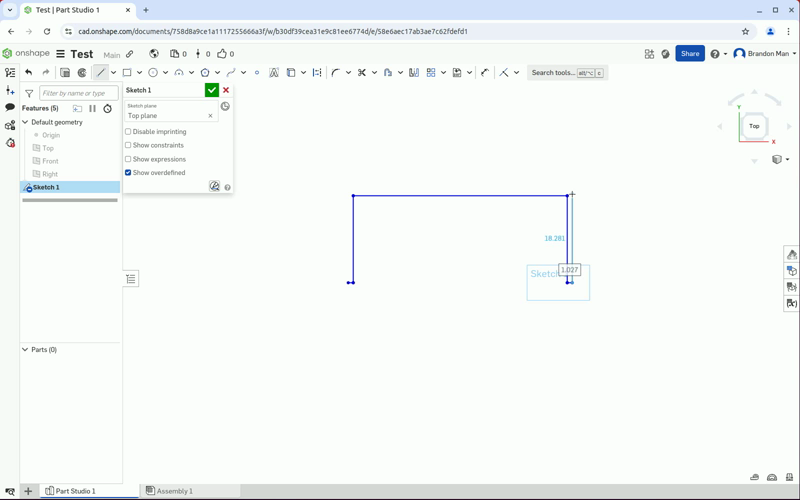
click(572, 193)
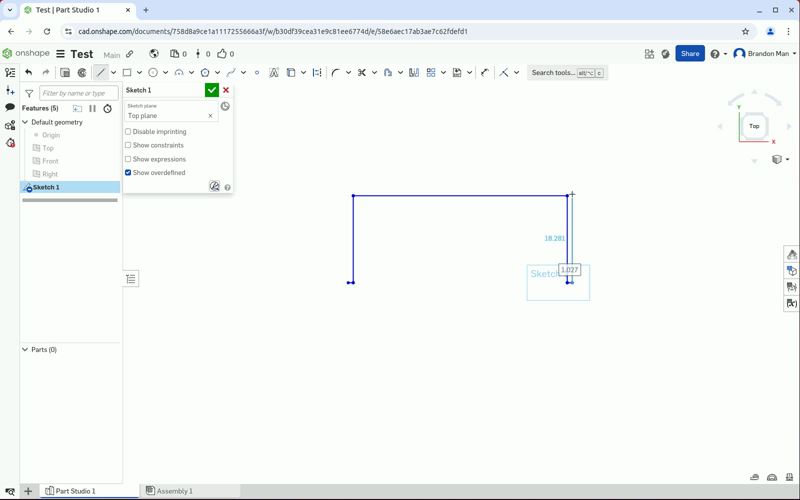
key_up(shift)
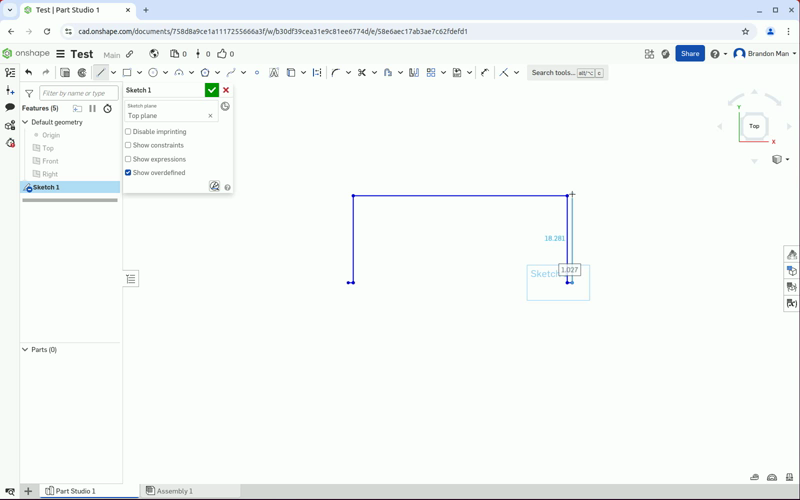
key_down(shift)
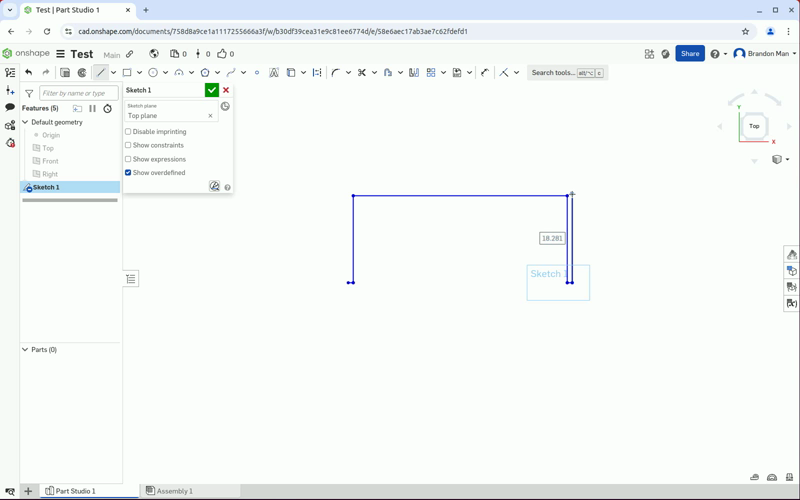
mouse_move(348, 193)
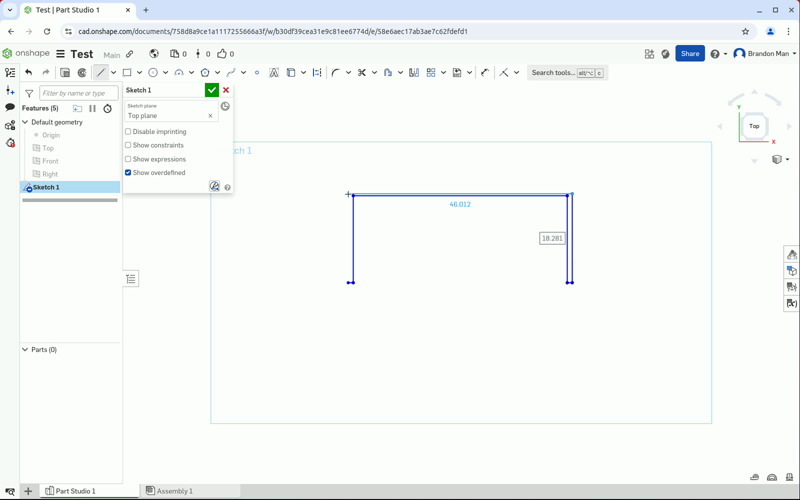
click(348, 193)
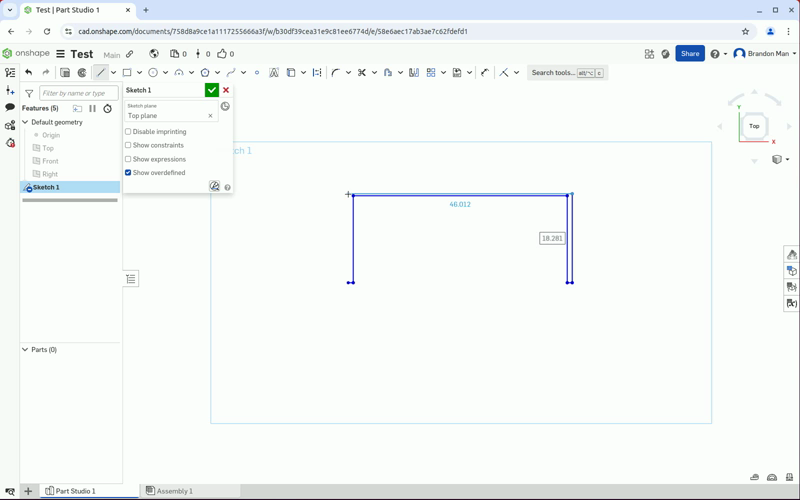
key_up(shift)
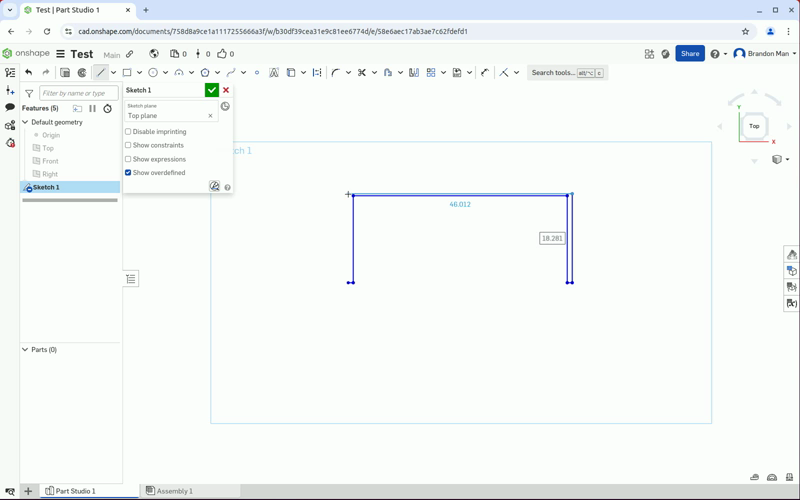
key_down(shift)
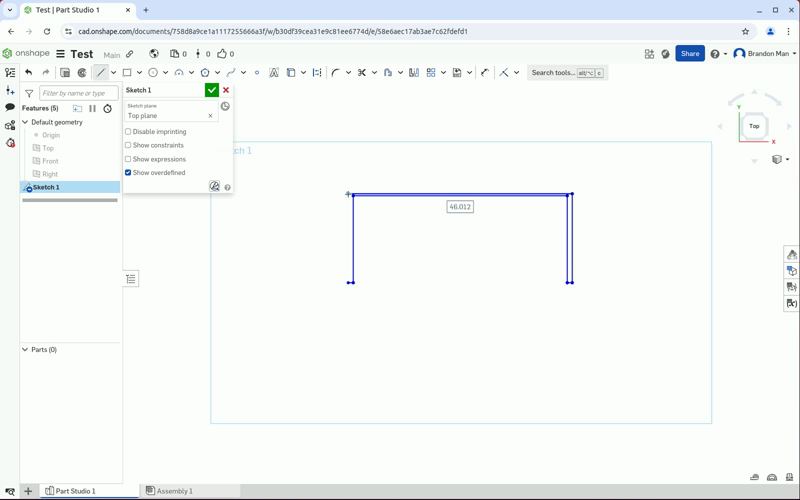
mouse_move(348, 282)
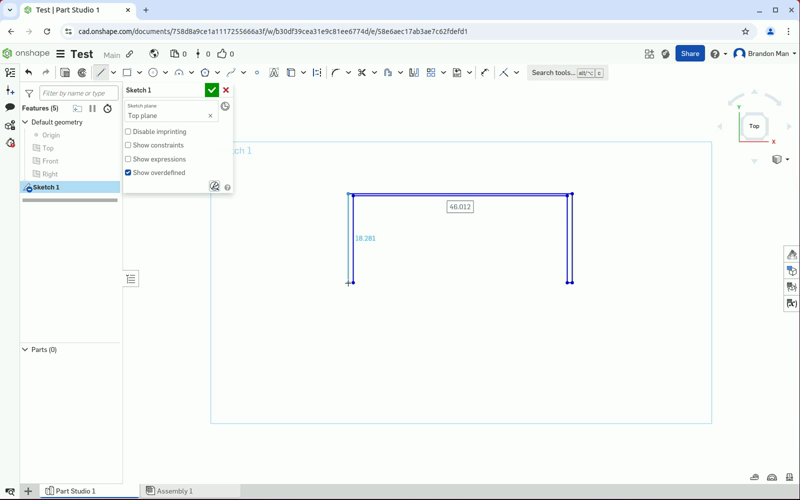
key_up(shift)
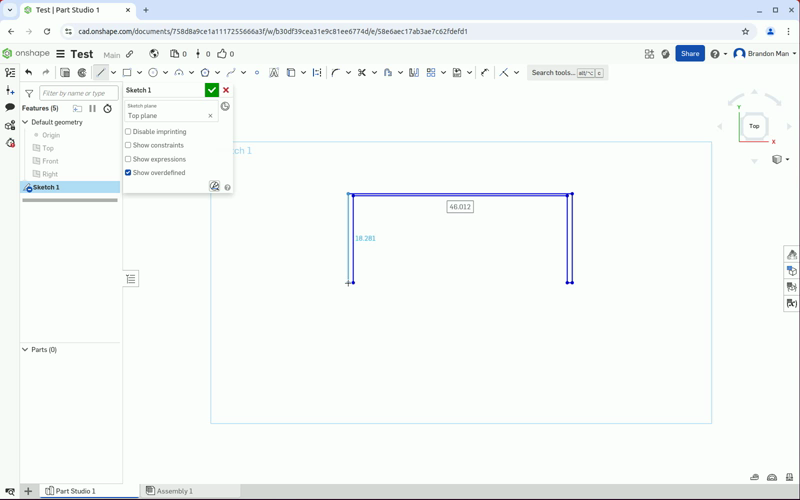
click(348, 282)
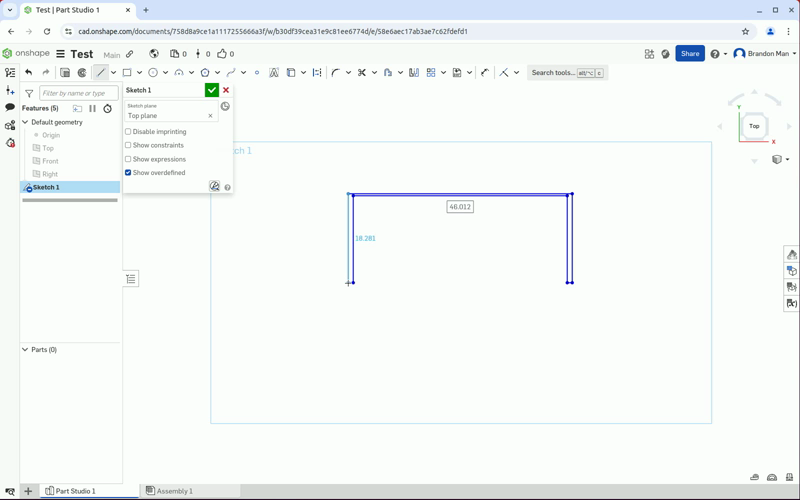
key(esc)
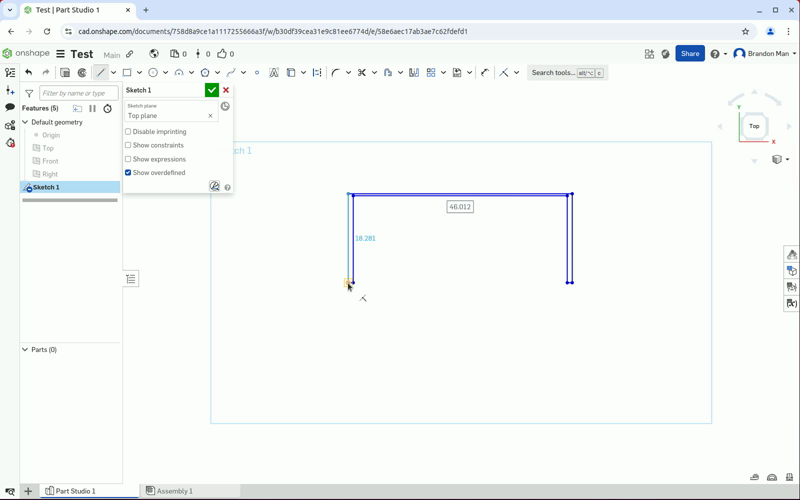
mouse_move(569, 244)
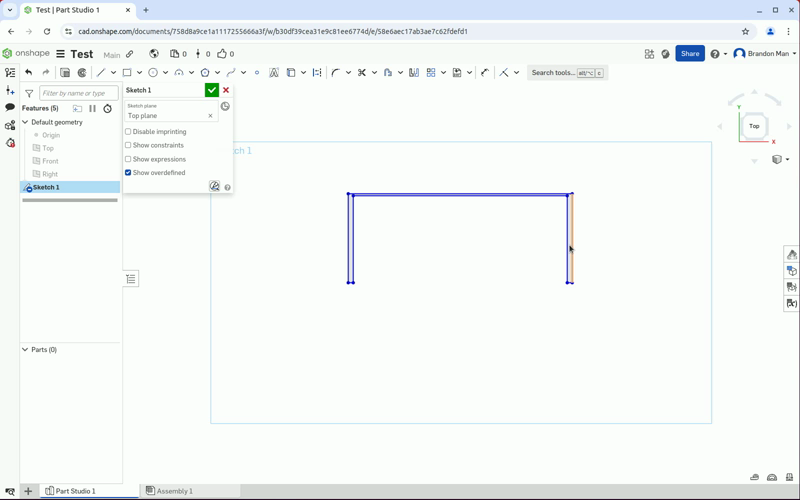
scroll(6)
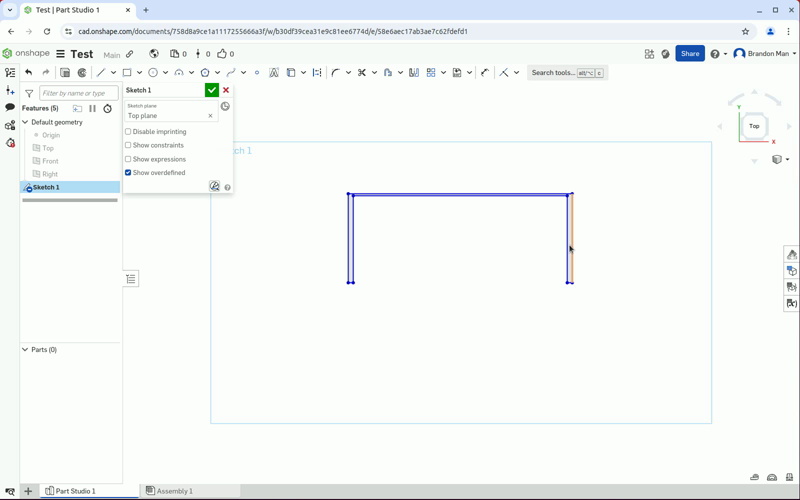
scroll(6)
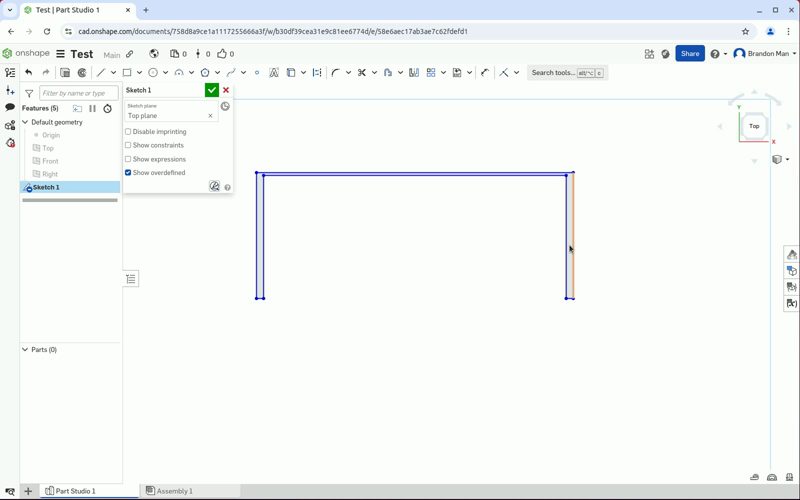
scroll(6)
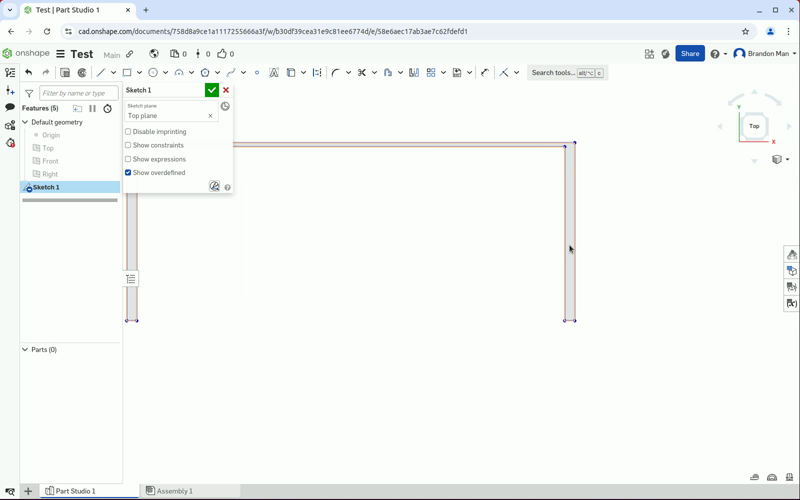
scroll(6)
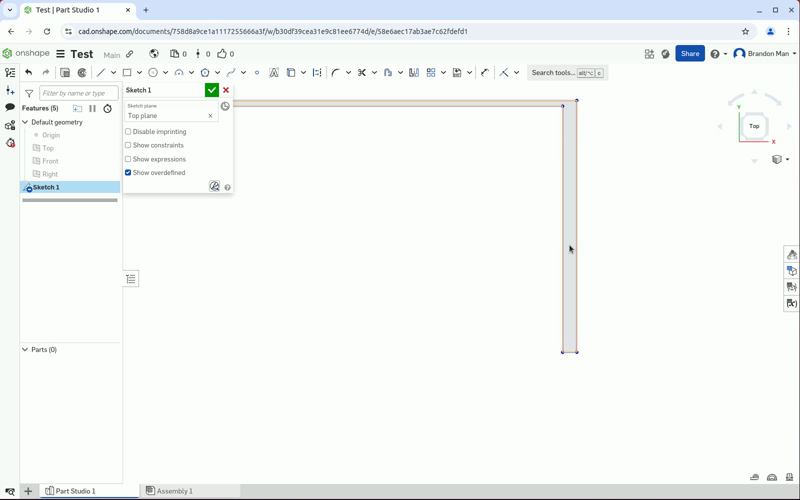
scroll(6)
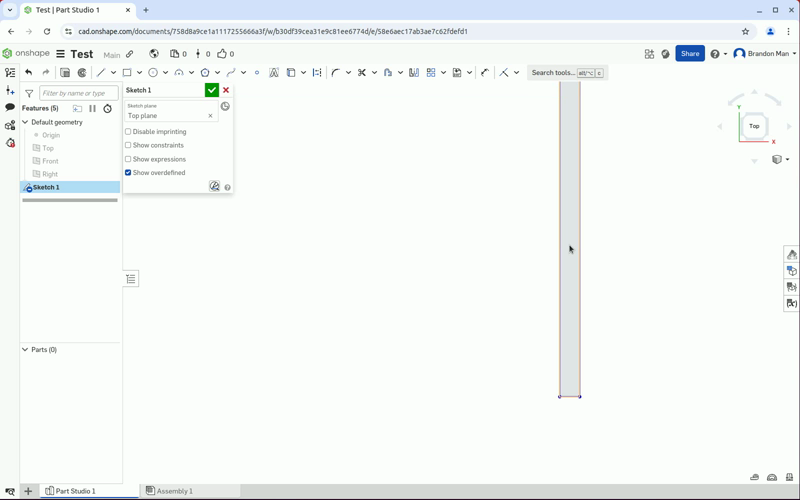
scroll(6)
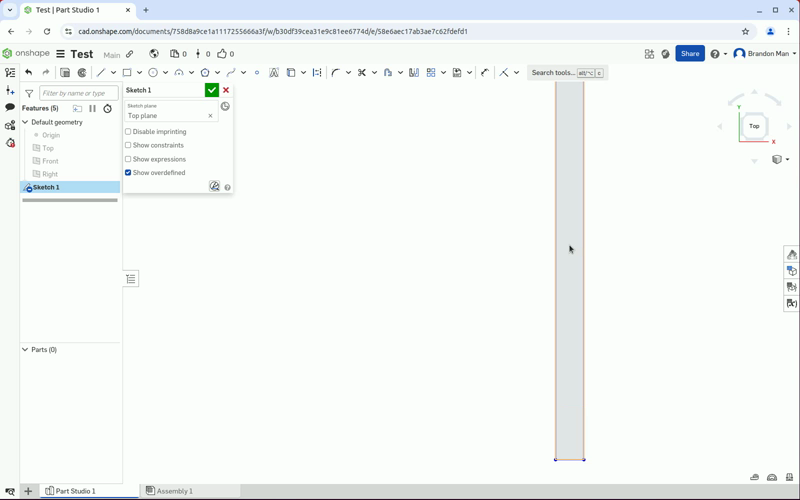
scroll(6)
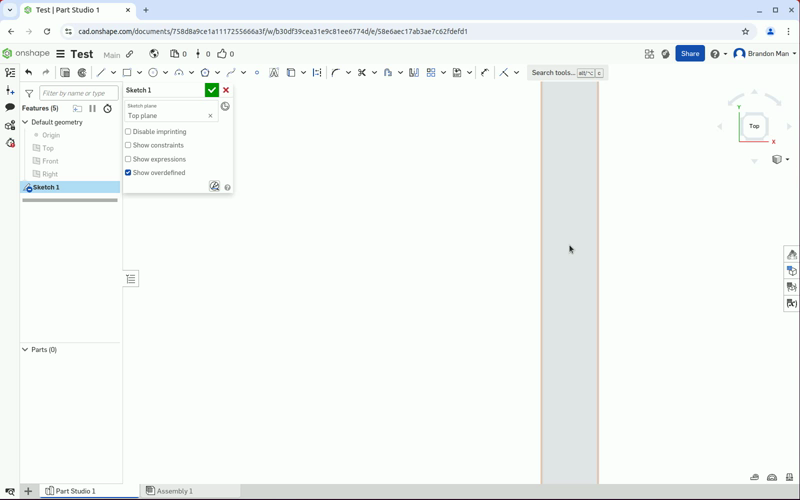
click(569, 244)
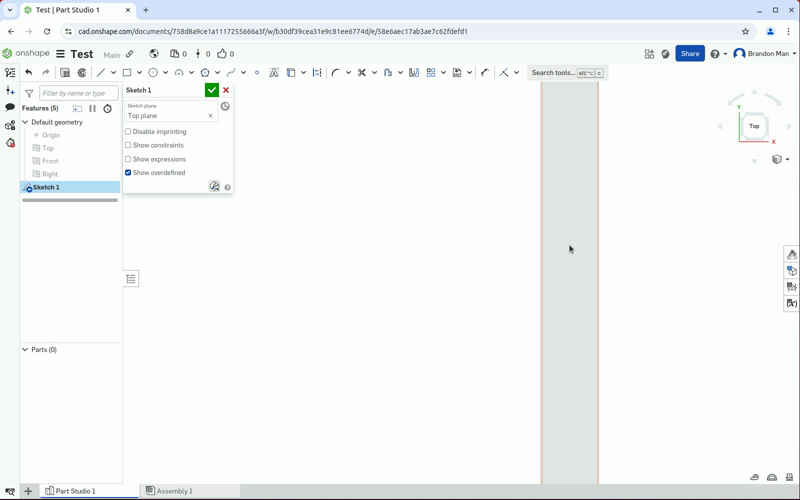
scroll(-6)
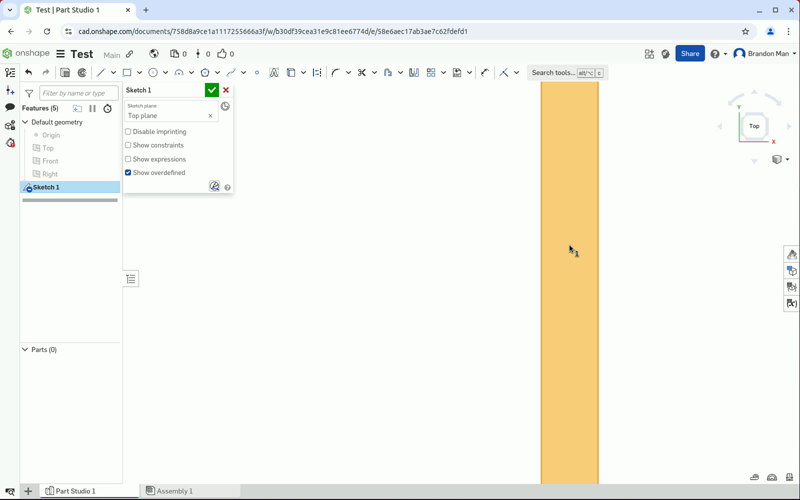
scroll(-6)
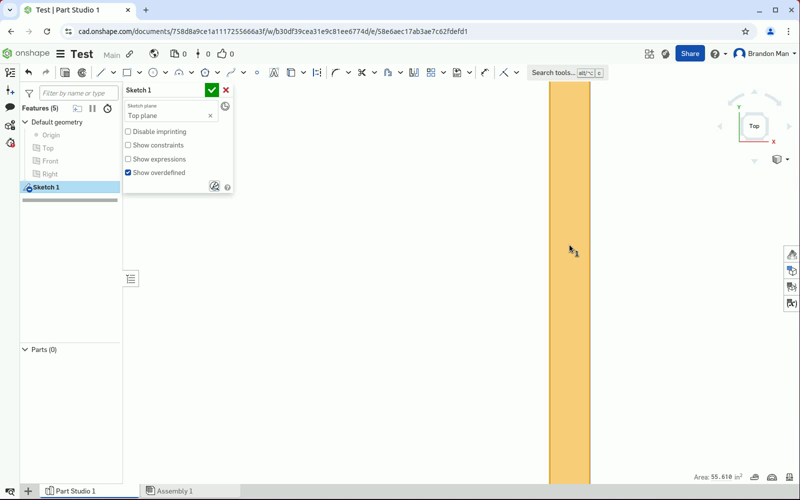
scroll(-6)
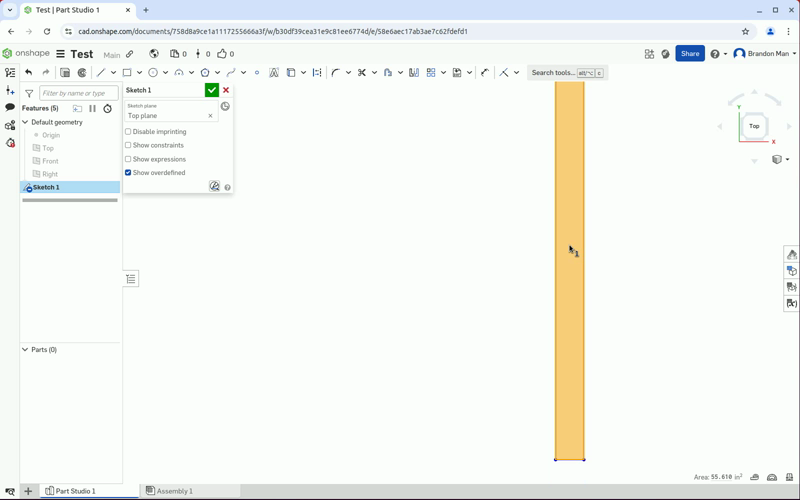
scroll(-6)
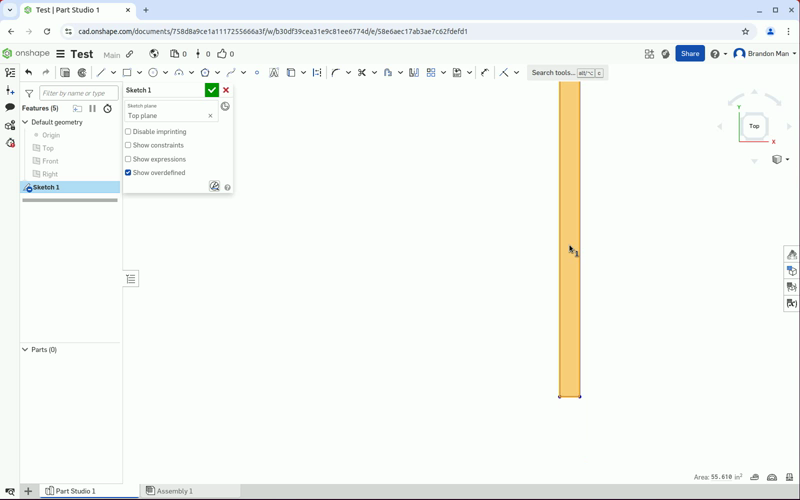
scroll(-6)
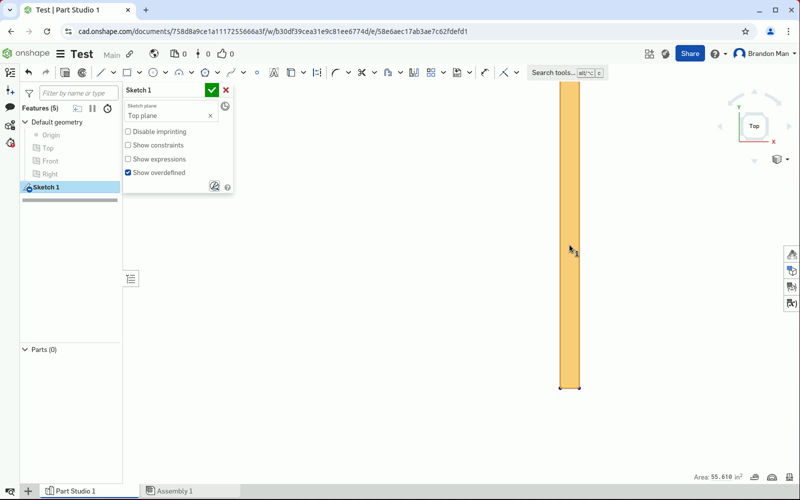
scroll(-6)
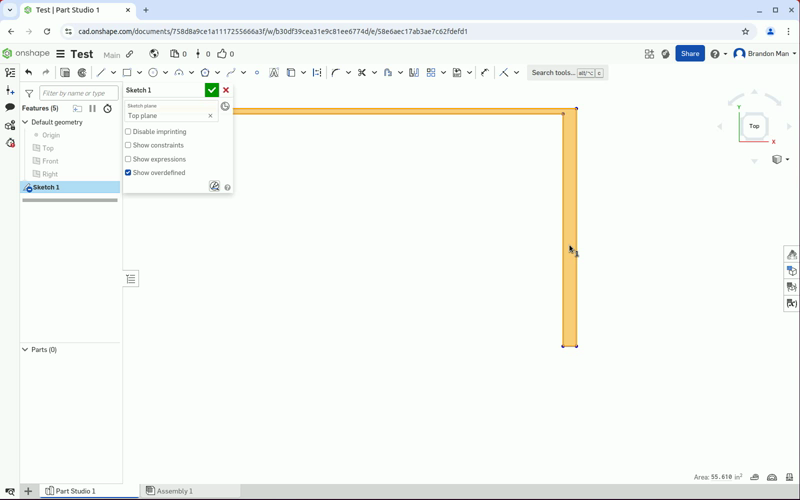
scroll(-6)
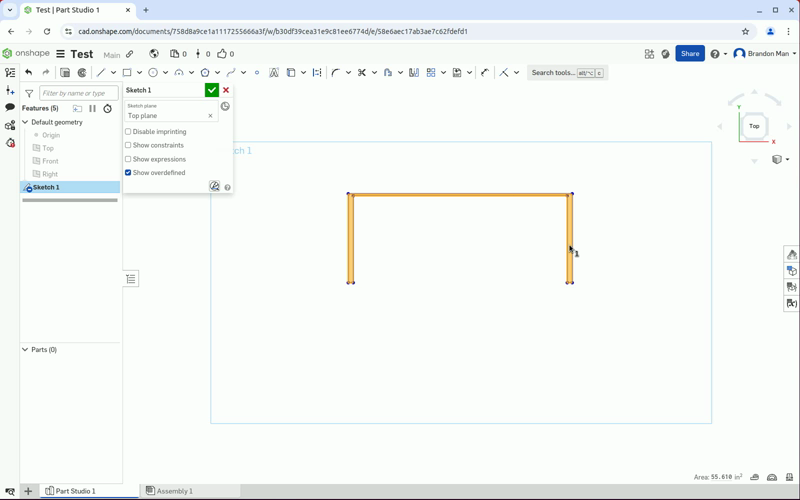
mouse_move(73, 352)
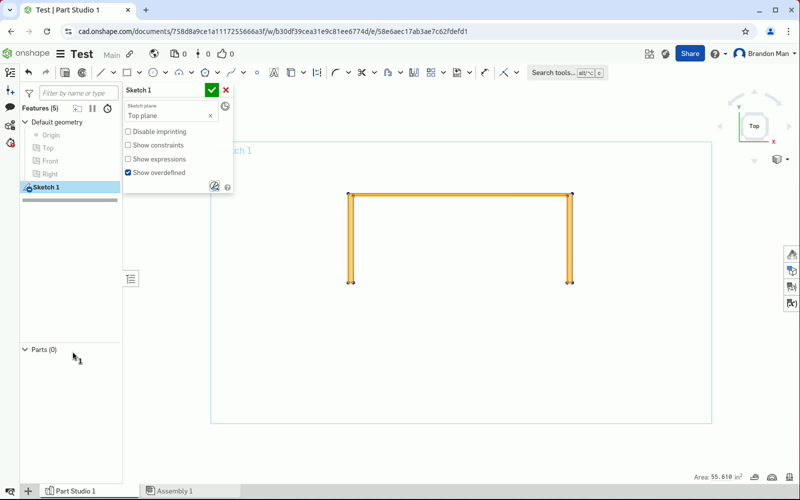
key(shift+y)
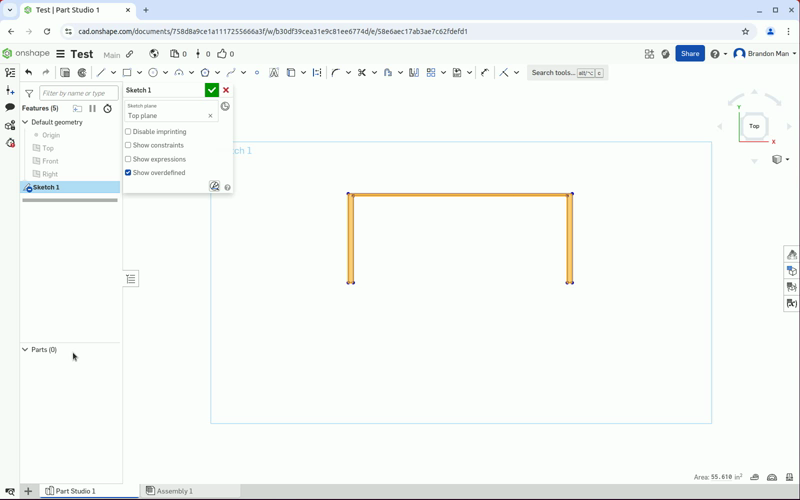
key(shift+e)
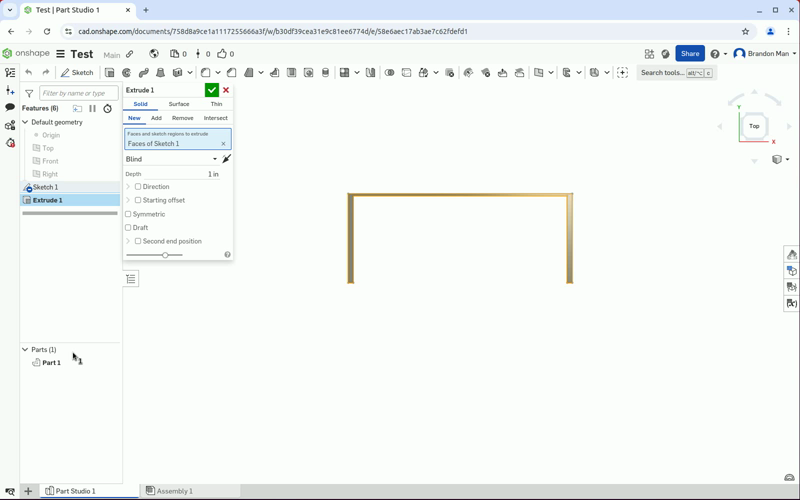
mouse_move(143, 106)
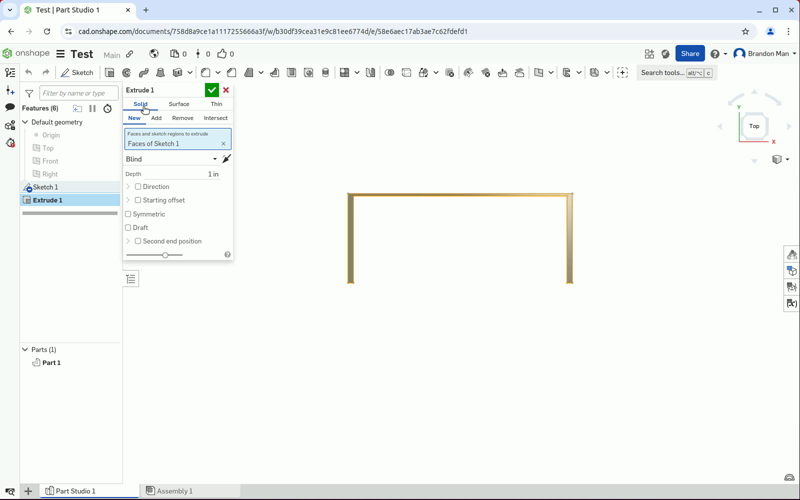
click(143, 106)
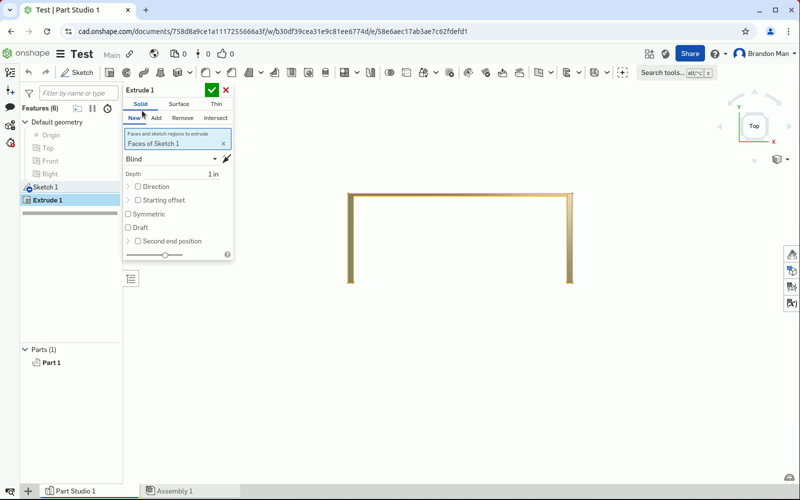
mouse_move(137, 120)
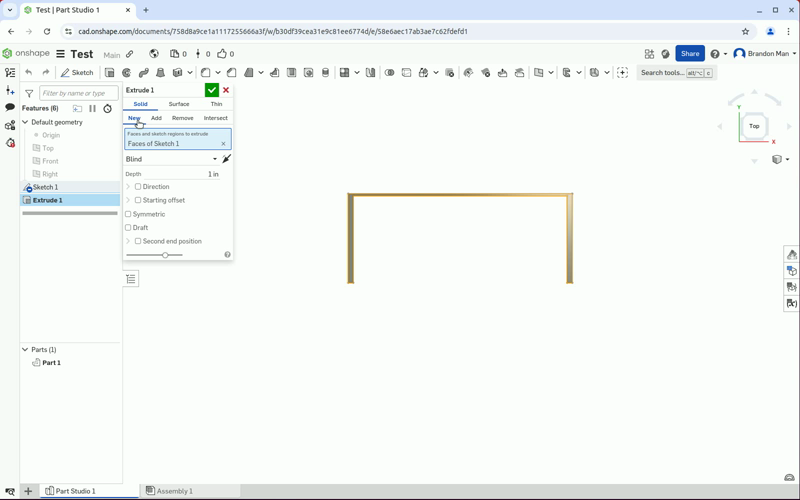
click(137, 120)
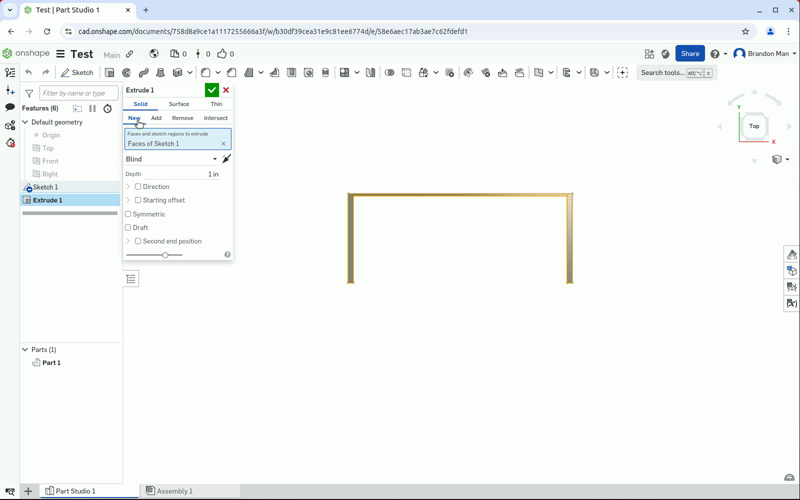
key(tab, 4)
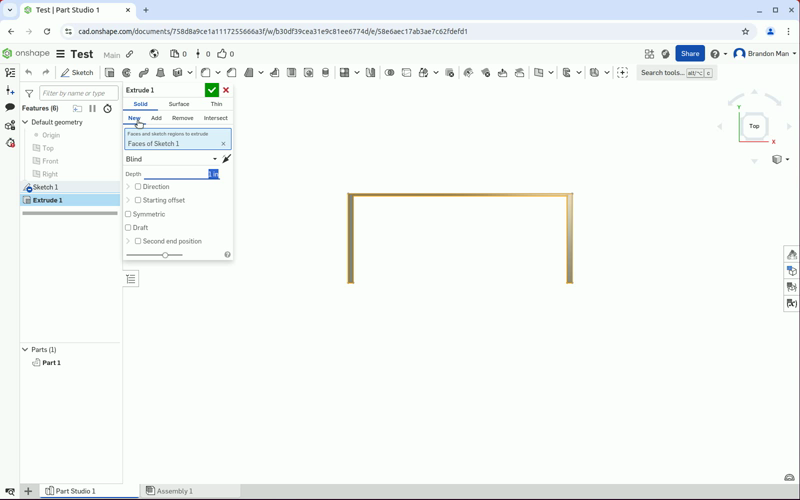
text(22.386)
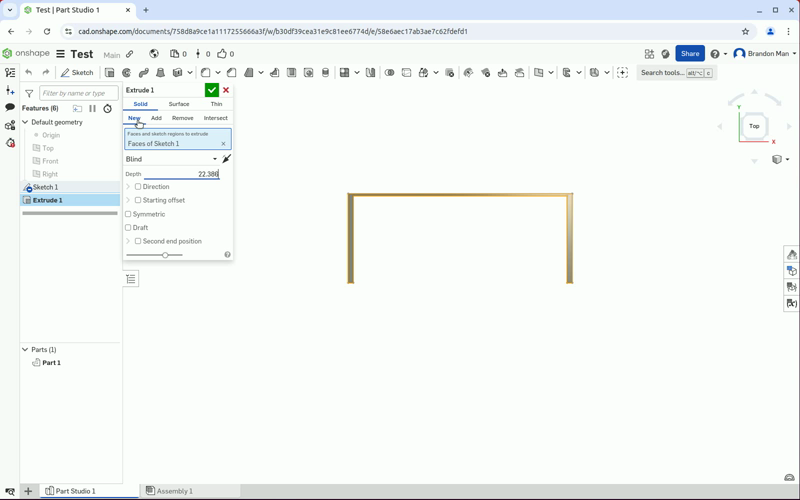
key(enter)
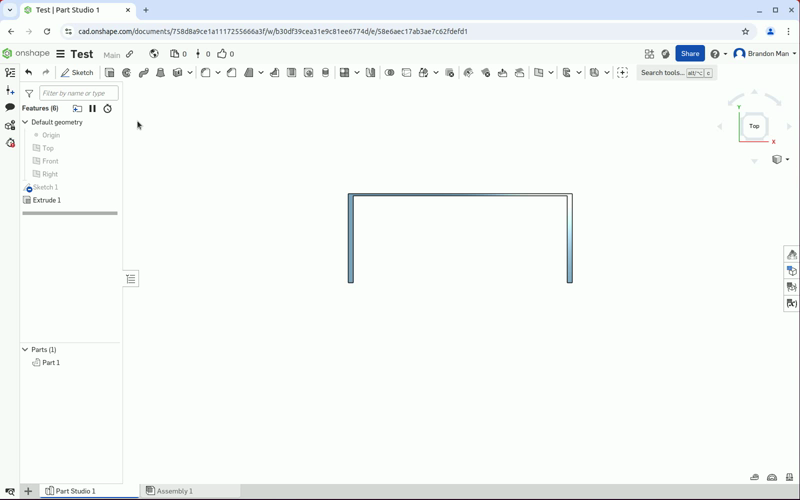
key(shift+h)
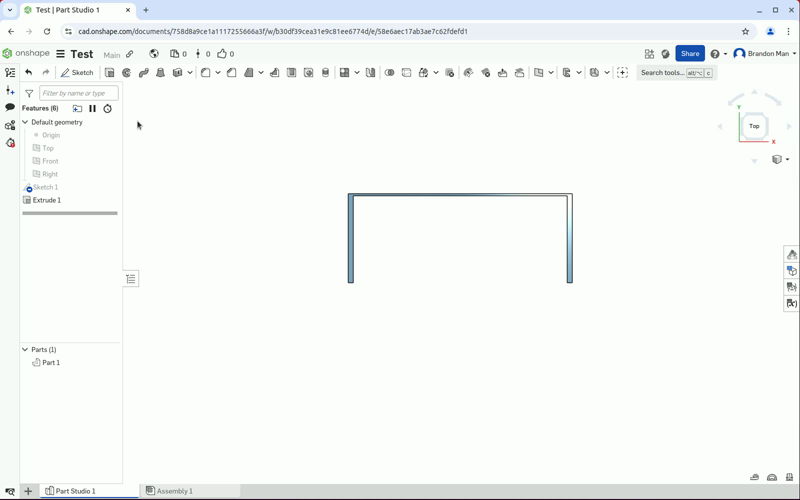
key(shift+h)
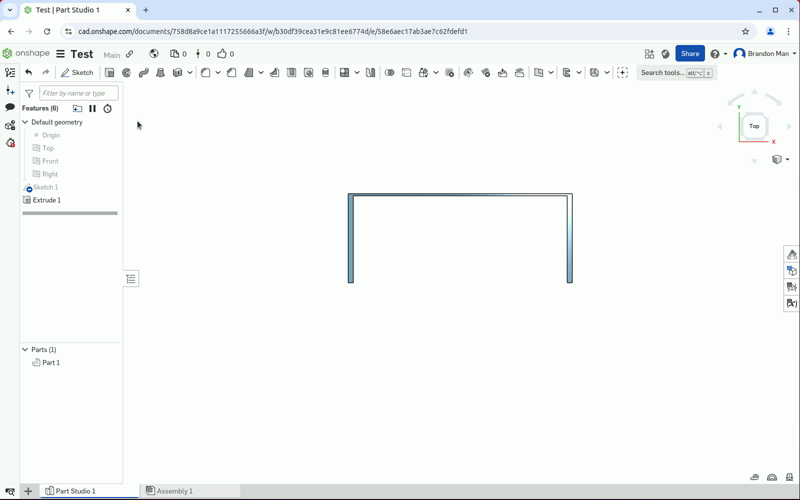
mouse_move(73, 189)
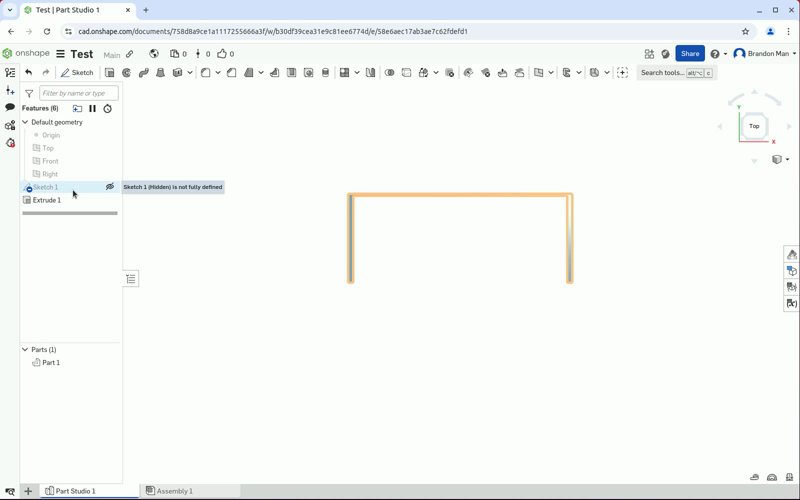
click(73, 189)
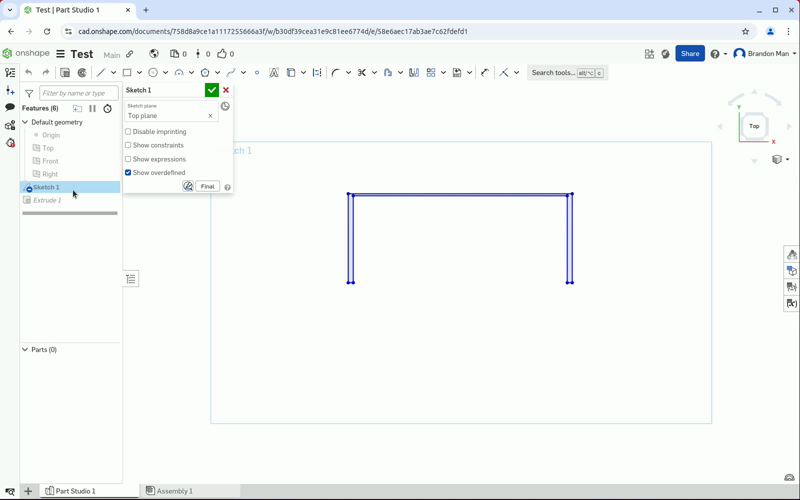
mouse_move(229, 92)
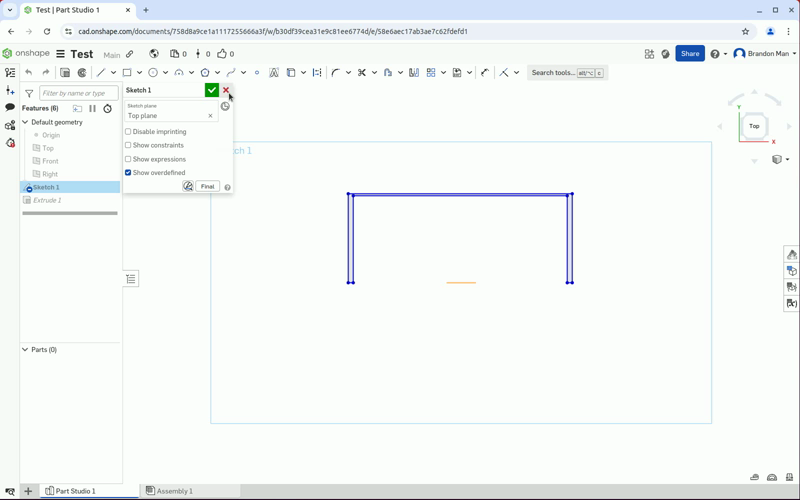
click(229, 92)
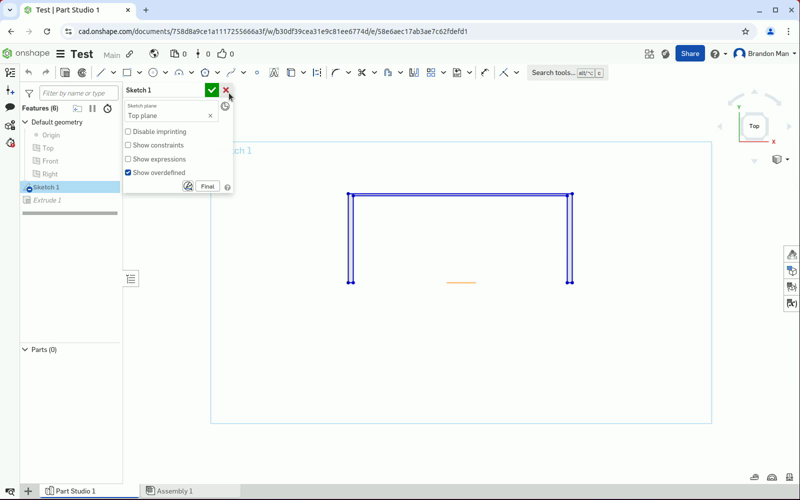
key(shift+s)
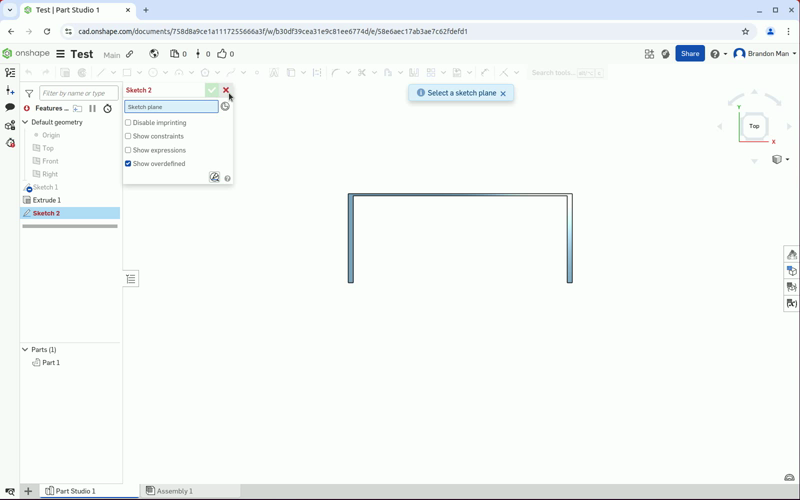
mouse_move(73, 150)
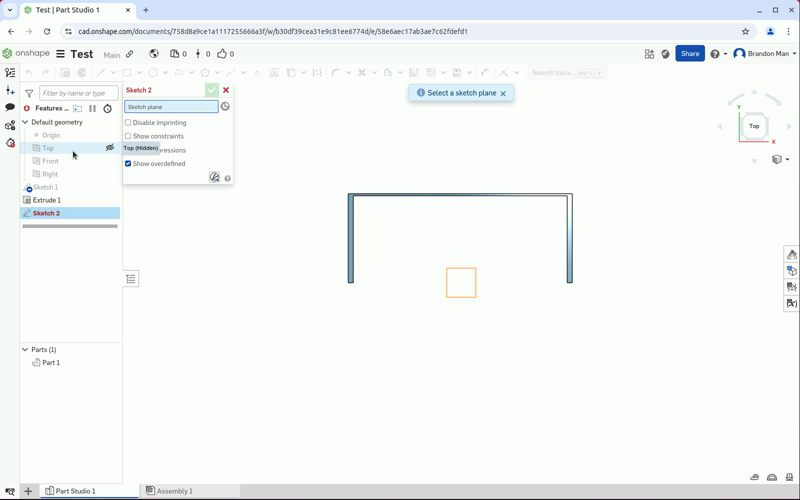
click(73, 150)
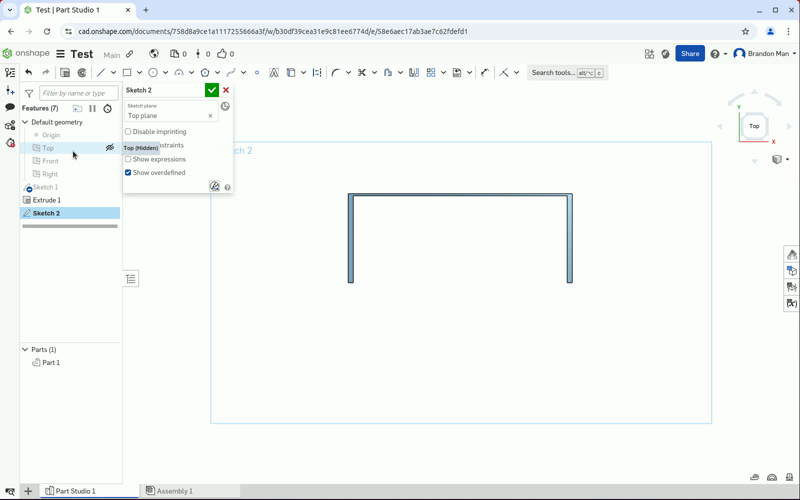
mouse_move(73, 352)
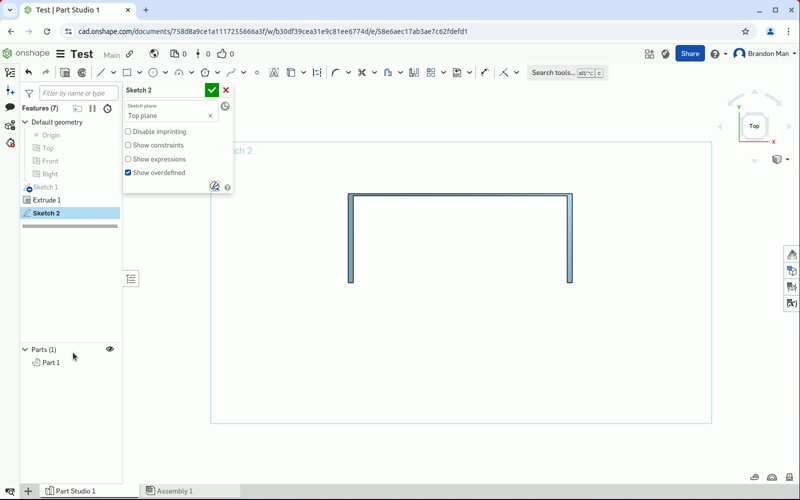
key(y)
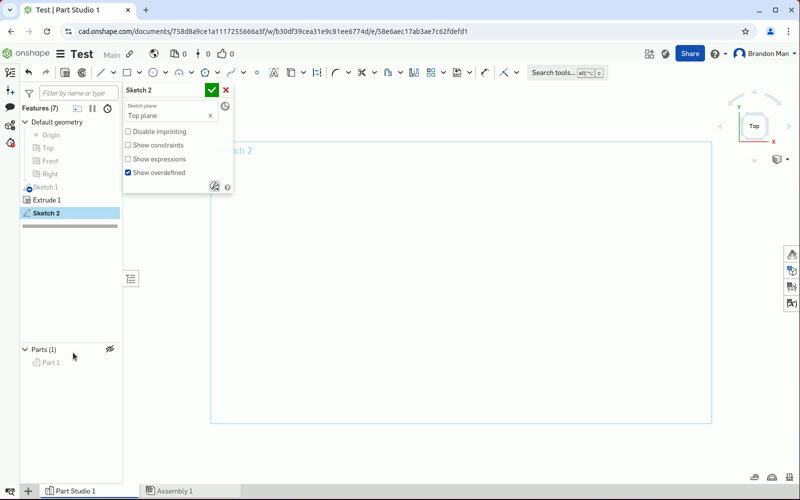
key(l)
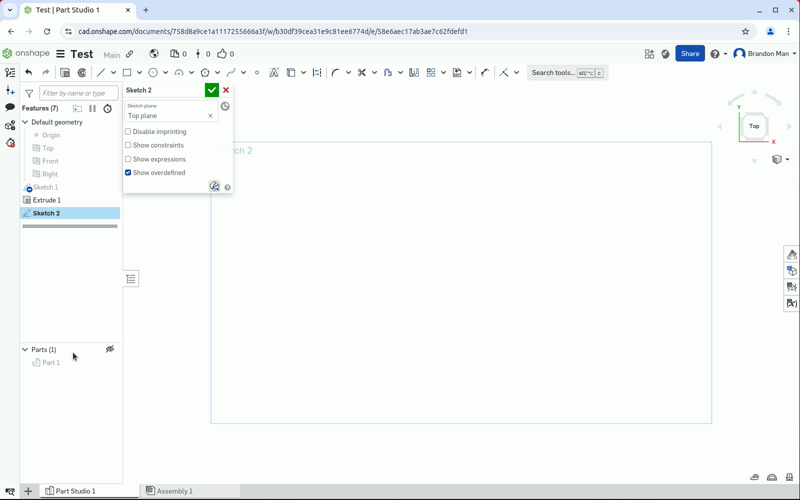
key_down(shift)
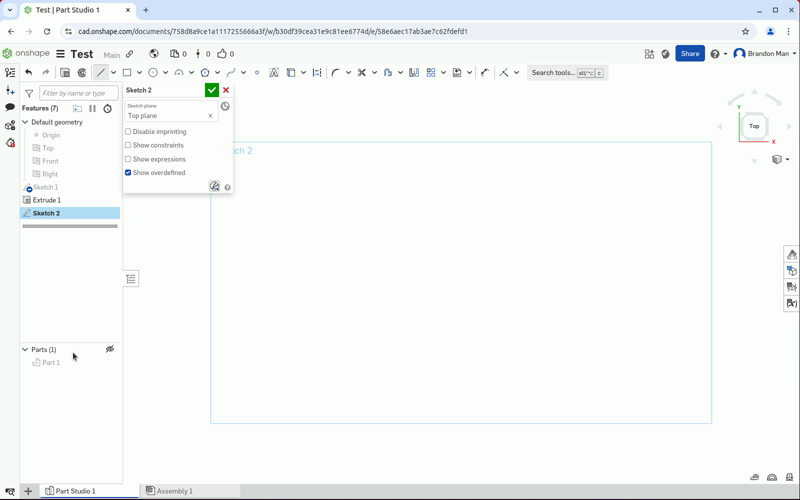
mouse_move(348, 286)
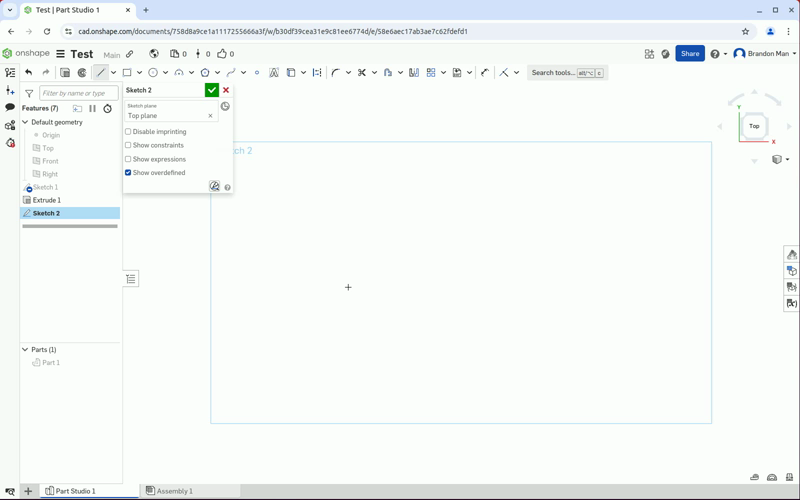
click(348, 286)
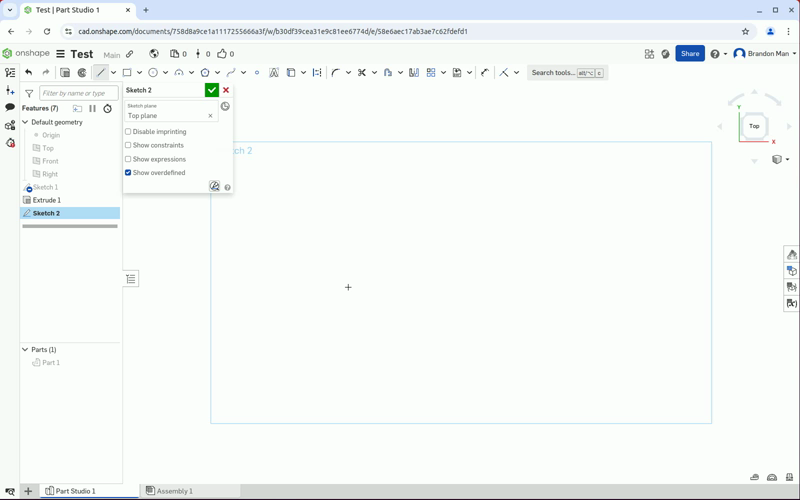
key_up(shift)
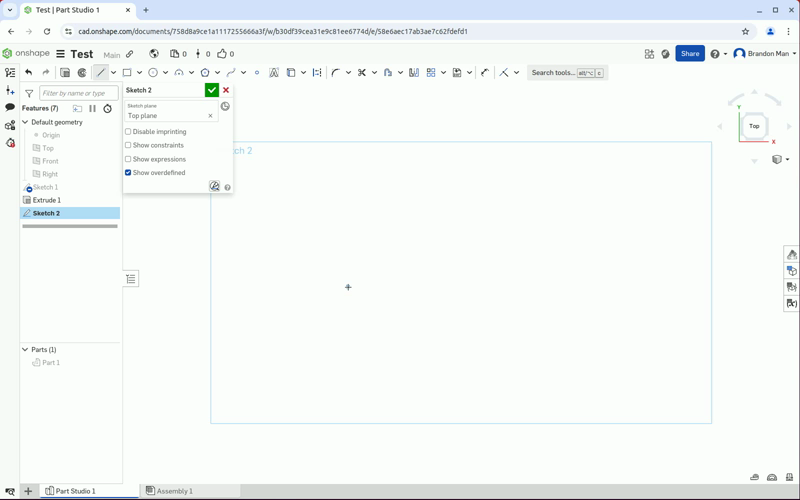
key_down(shift)
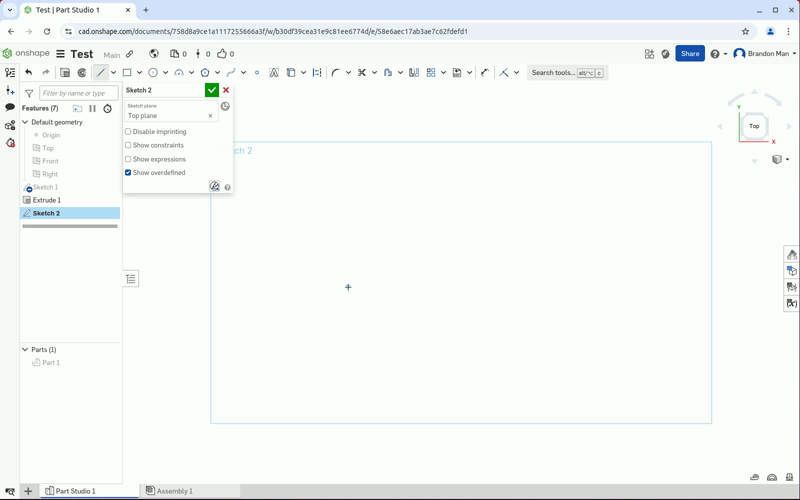
mouse_move(572, 286)
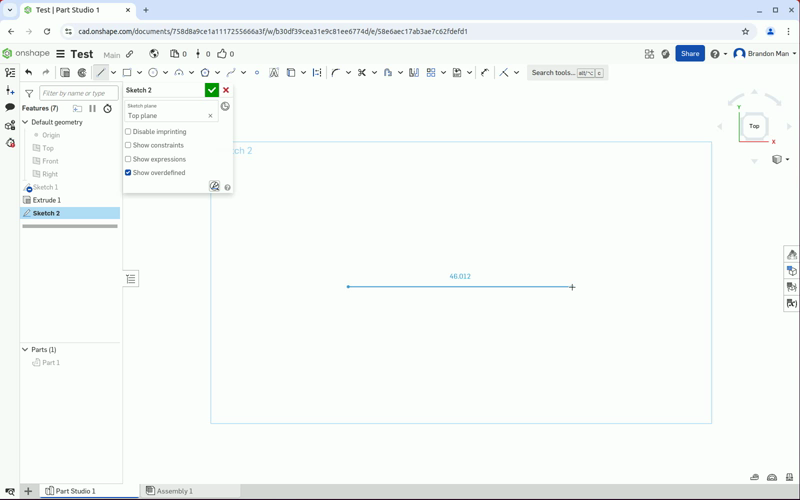
click(572, 286)
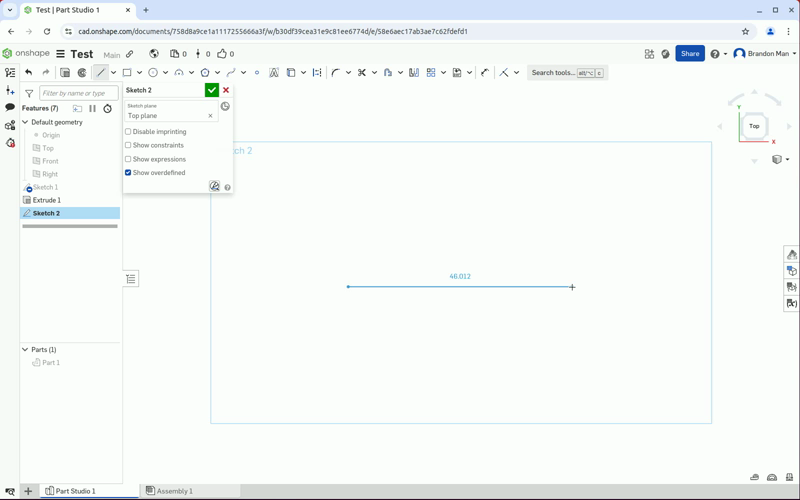
key_up(shift)
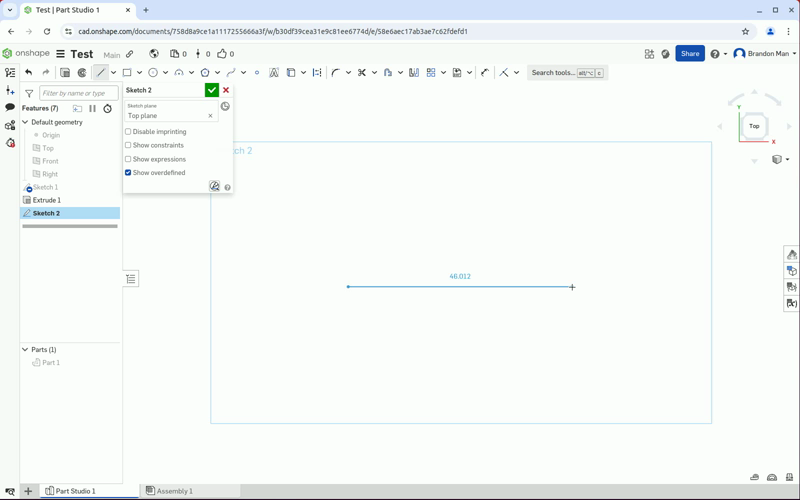
key_down(shift)
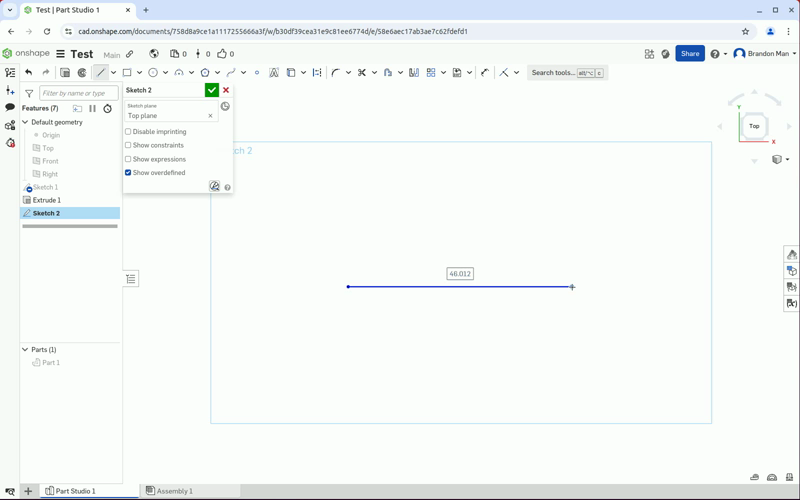
mouse_move(589, 286)
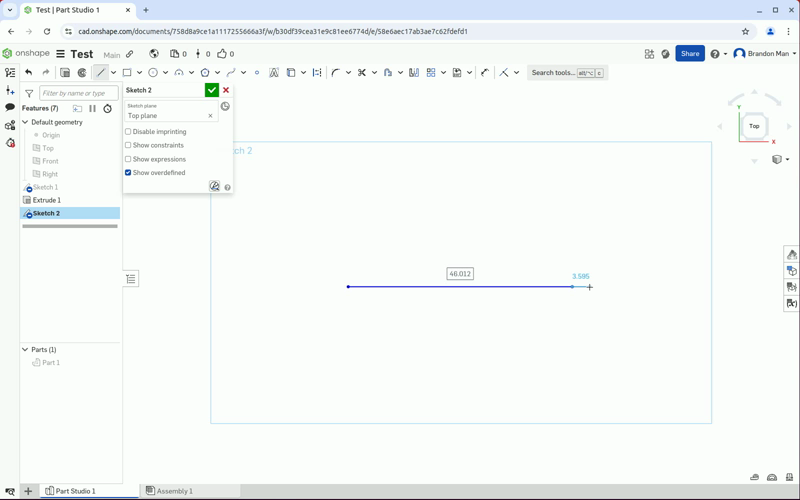
mouse_move(572, 281)
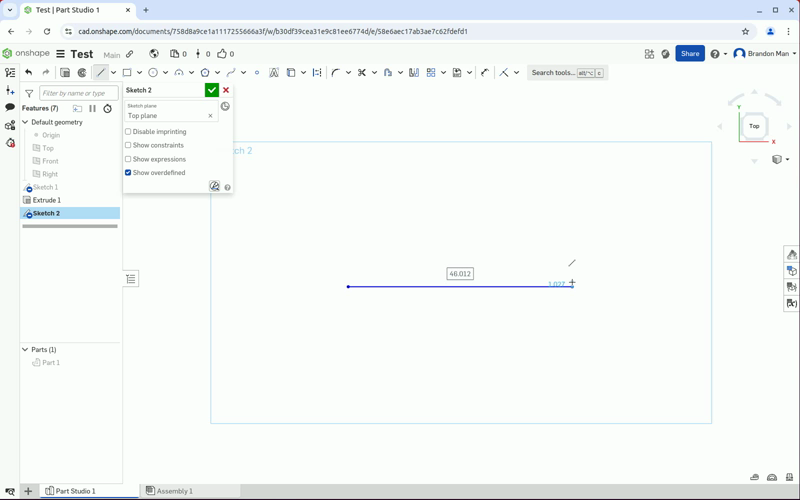
scroll(6)
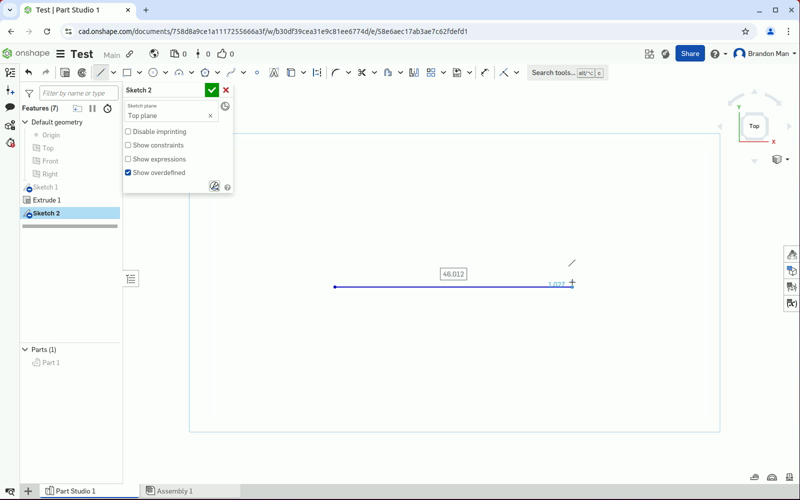
scroll(6)
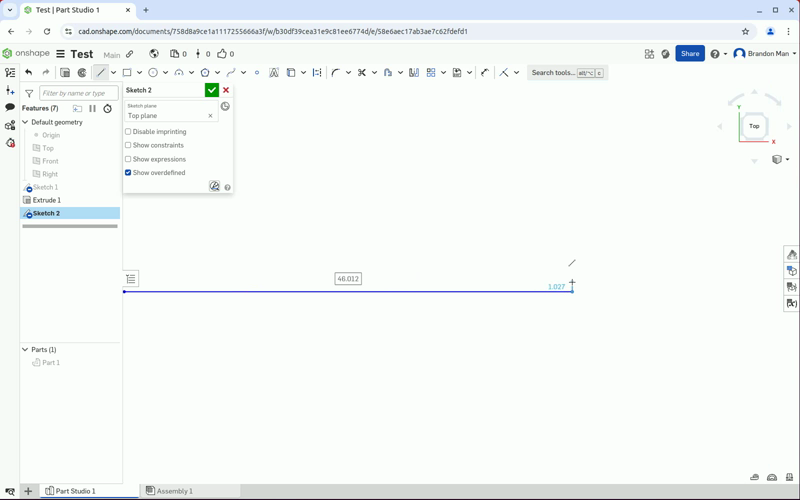
scroll(6)
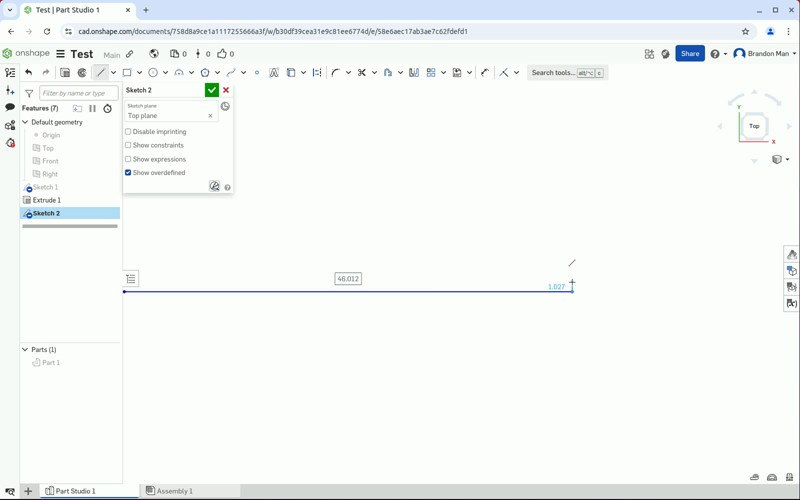
scroll(6)
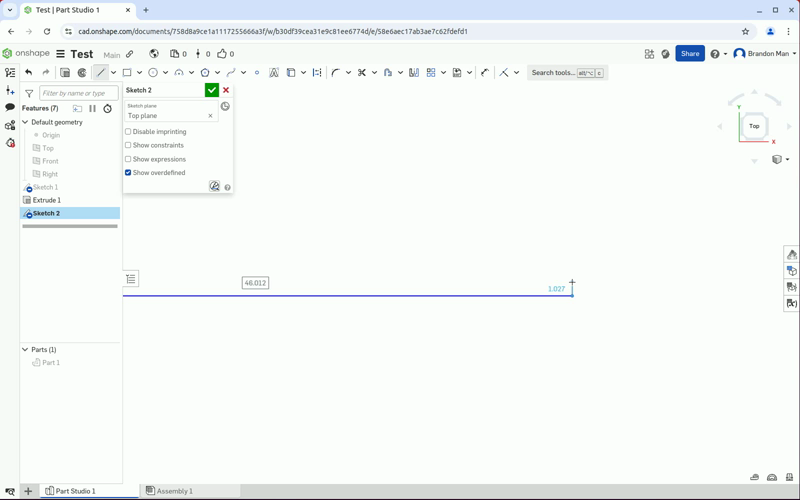
scroll(6)
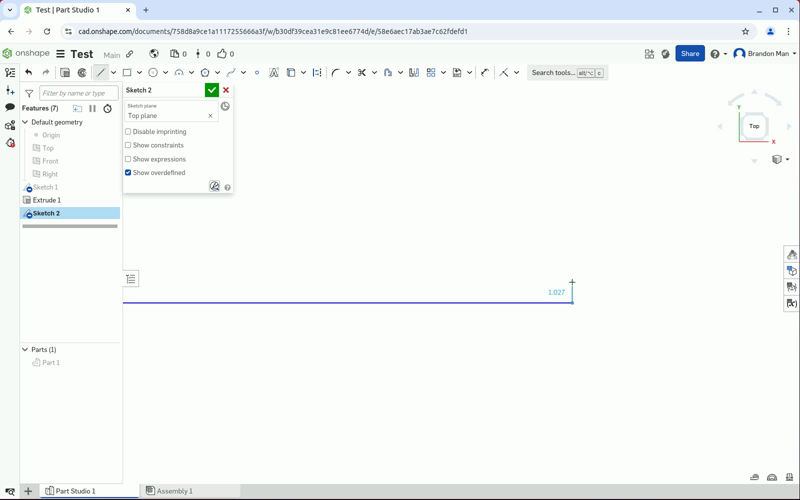
scroll(6)
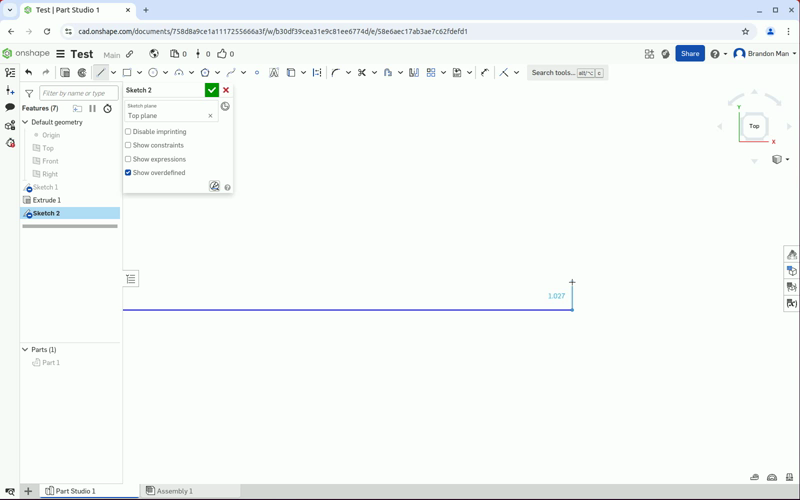
scroll(6)
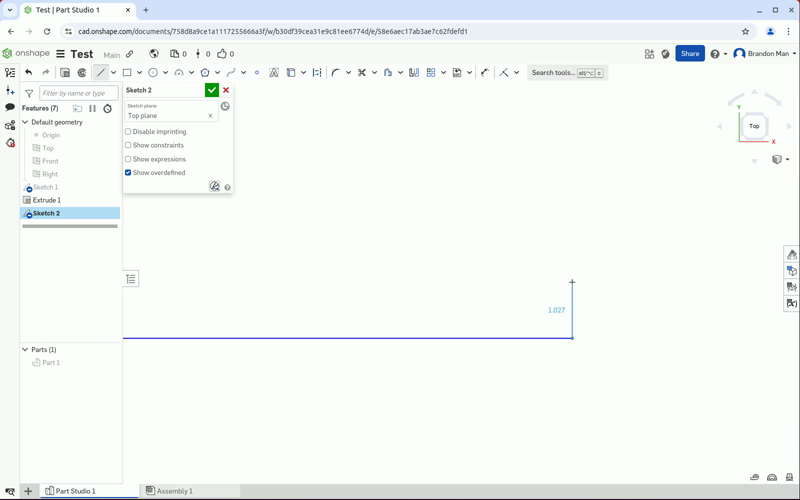
click(572, 281)
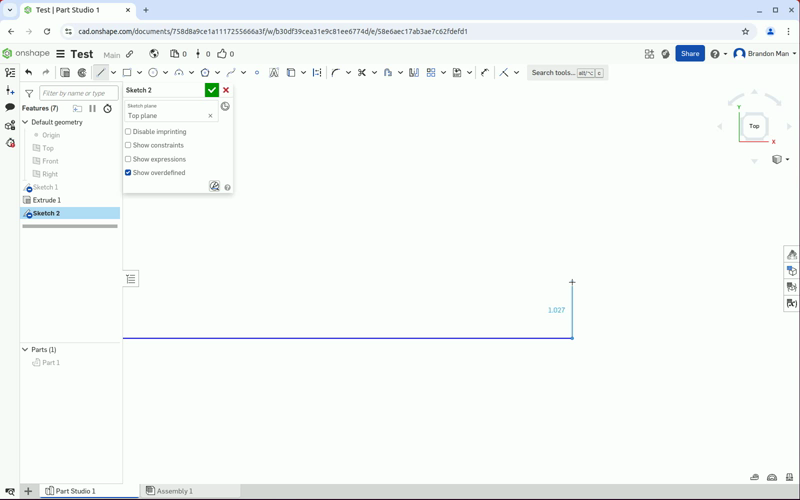
scroll(-6)
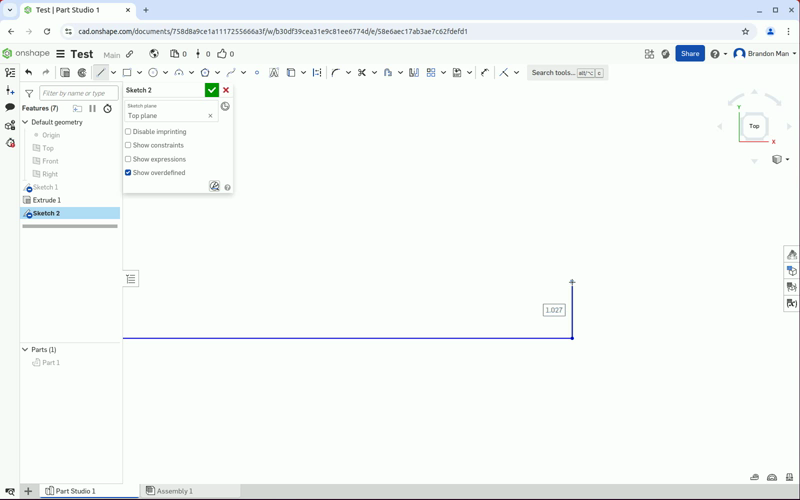
scroll(-6)
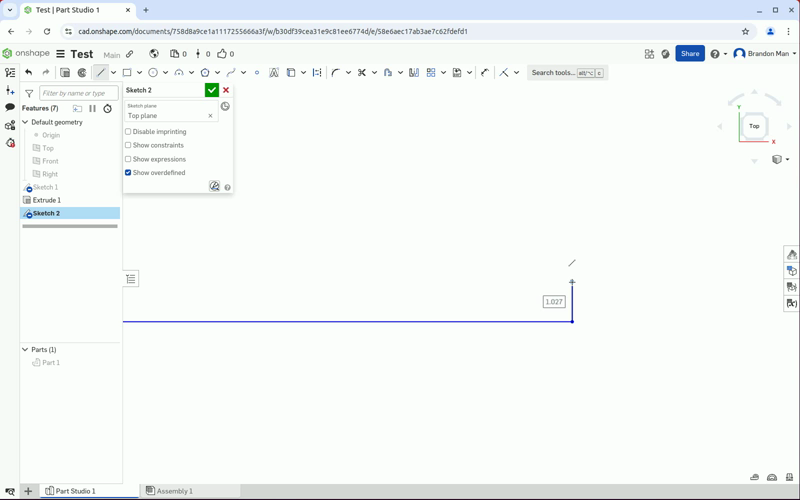
scroll(-6)
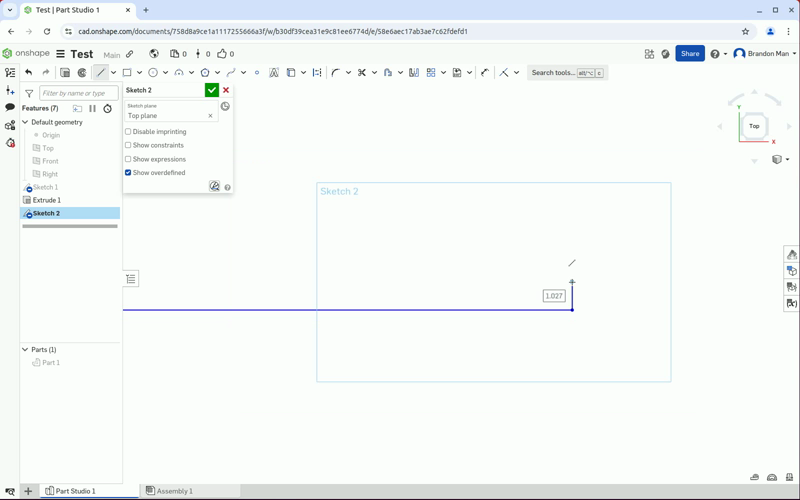
scroll(-6)
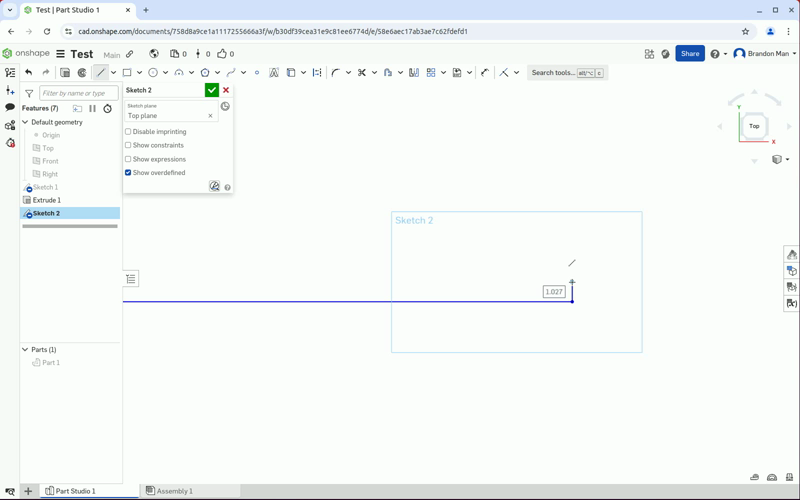
scroll(-6)
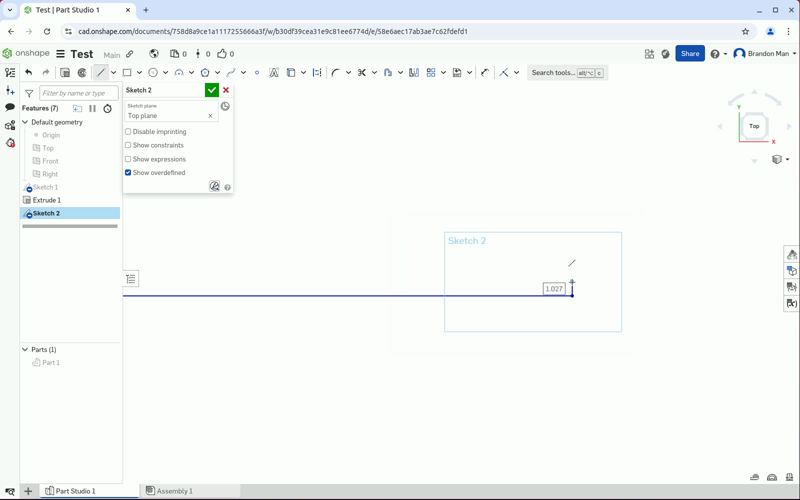
scroll(-6)
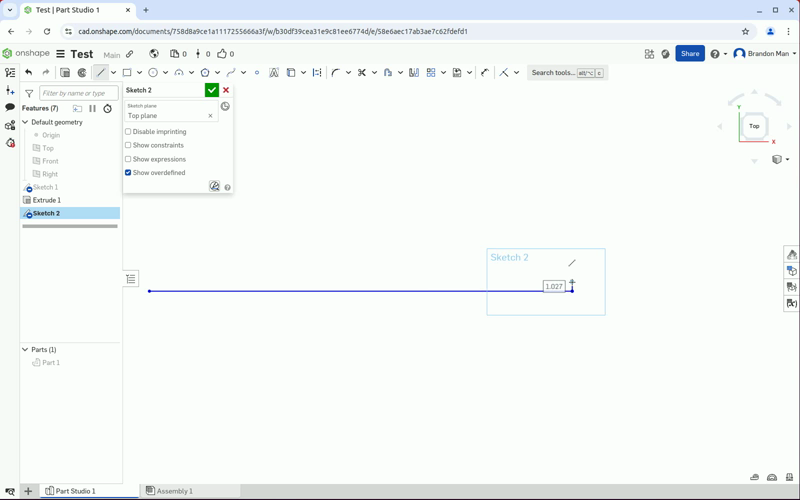
scroll(-6)
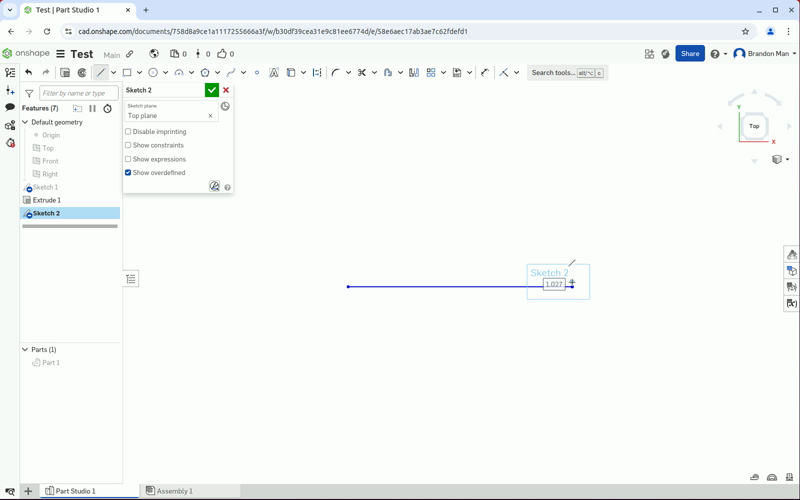
key_up(shift)
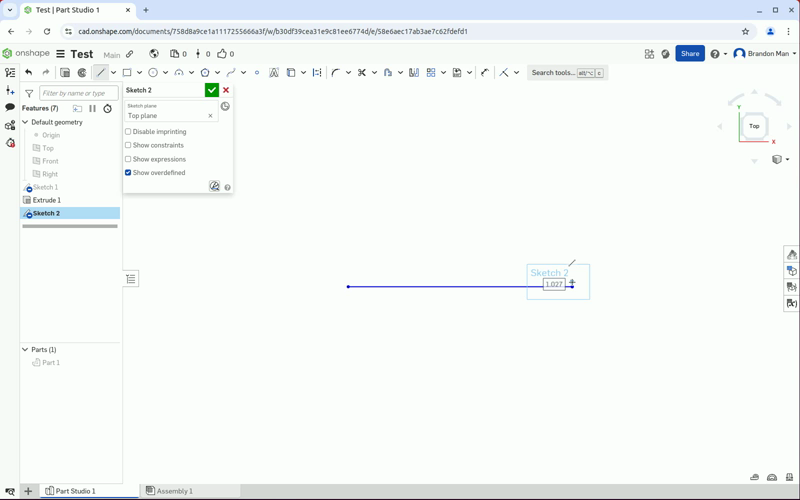
key_down(shift)
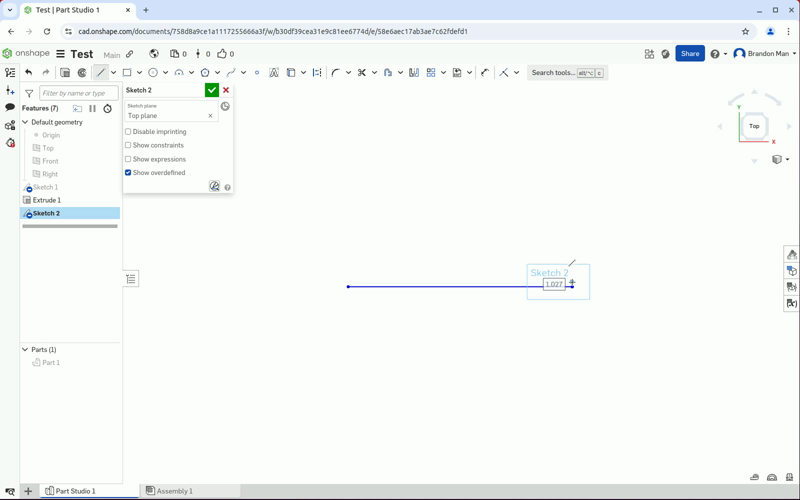
mouse_move(589, 281)
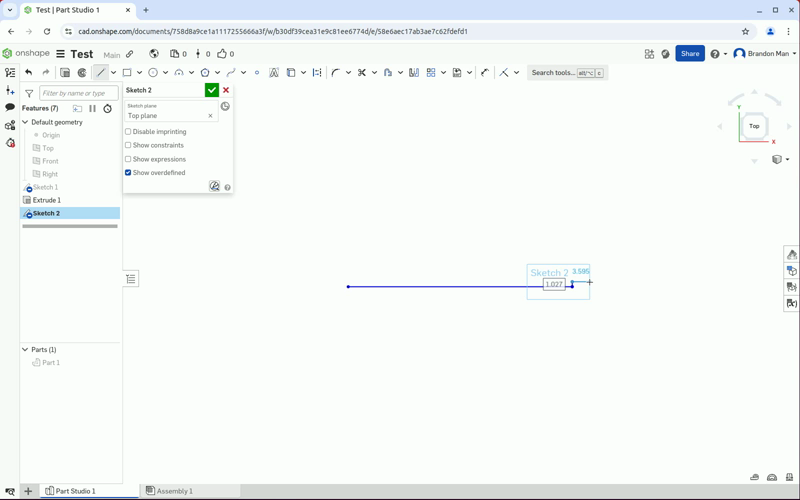
mouse_move(567, 281)
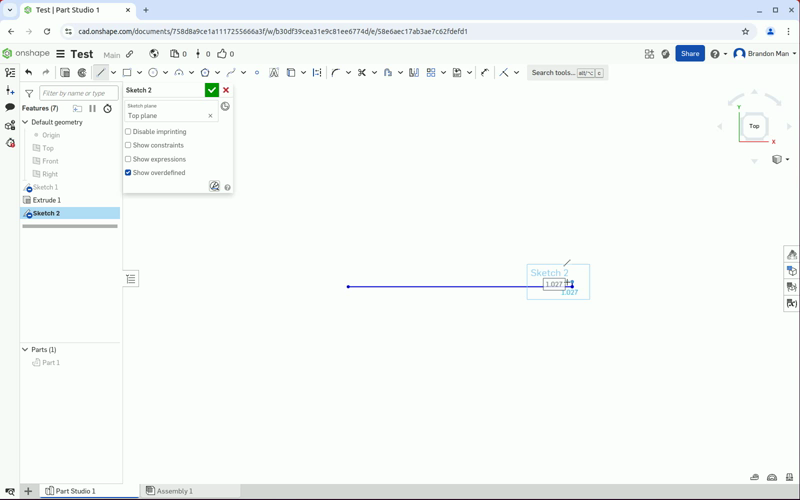
scroll(6)
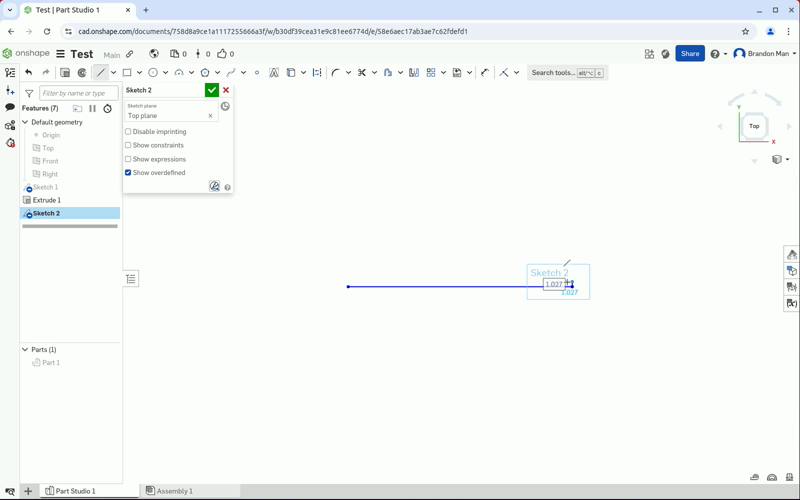
scroll(6)
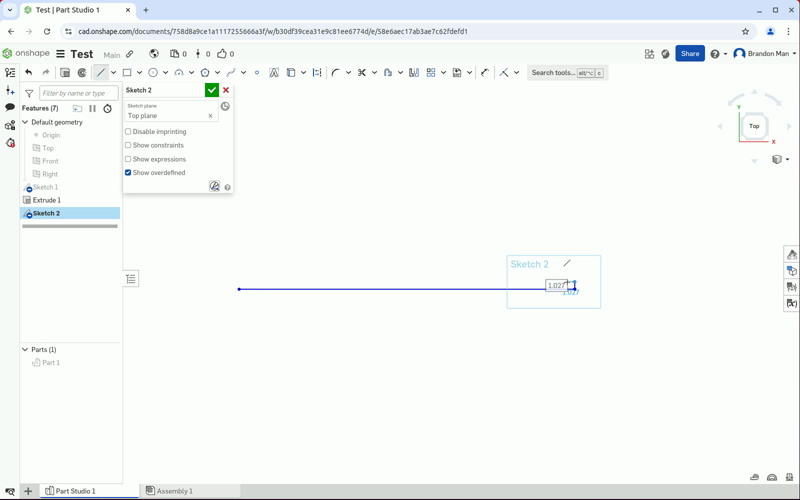
scroll(6)
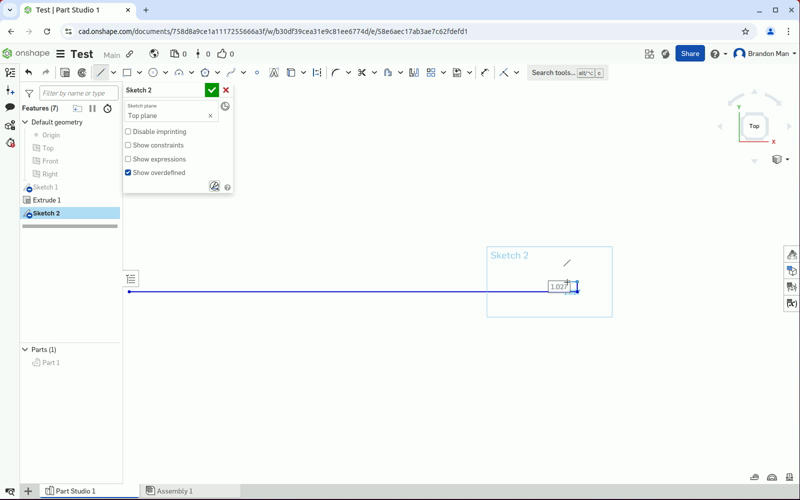
scroll(6)
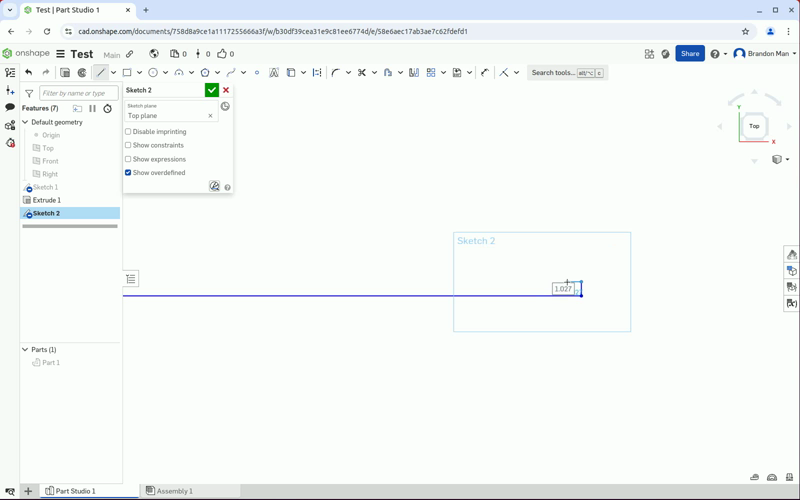
scroll(6)
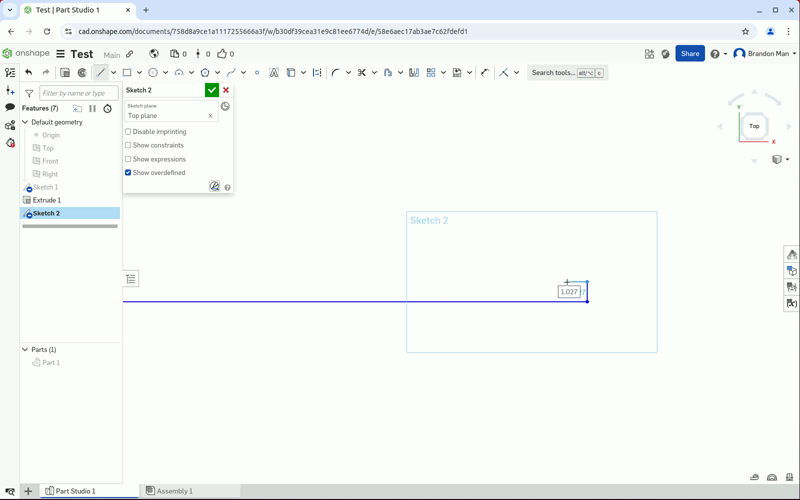
scroll(6)
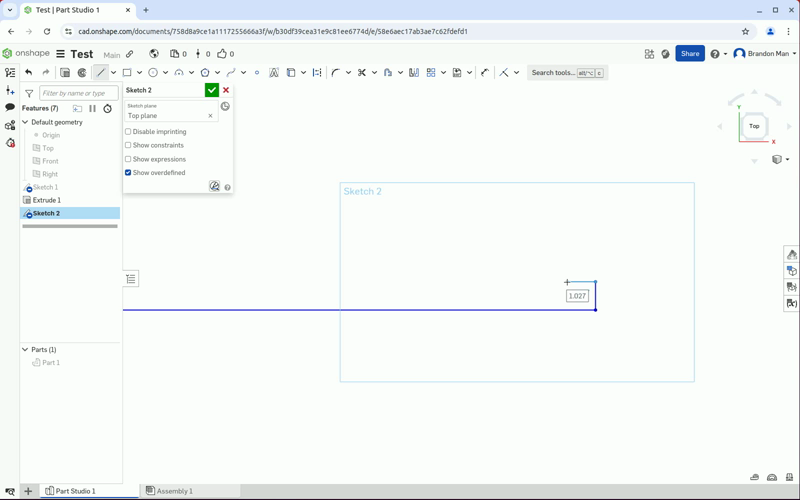
scroll(6)
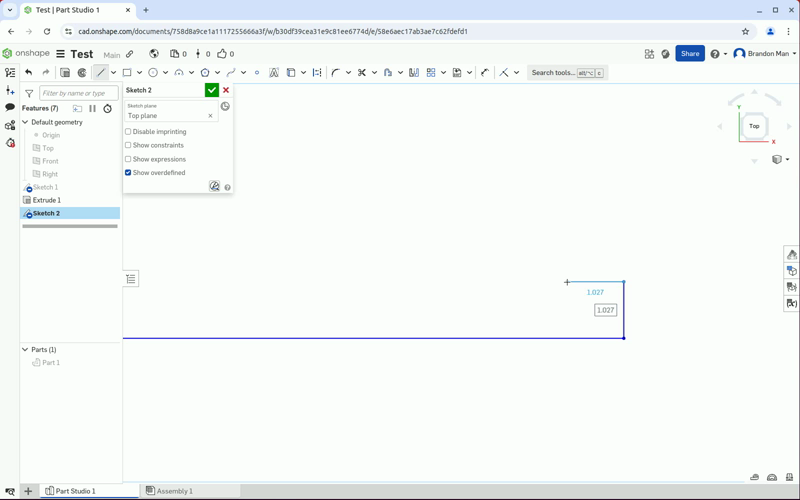
click(567, 281)
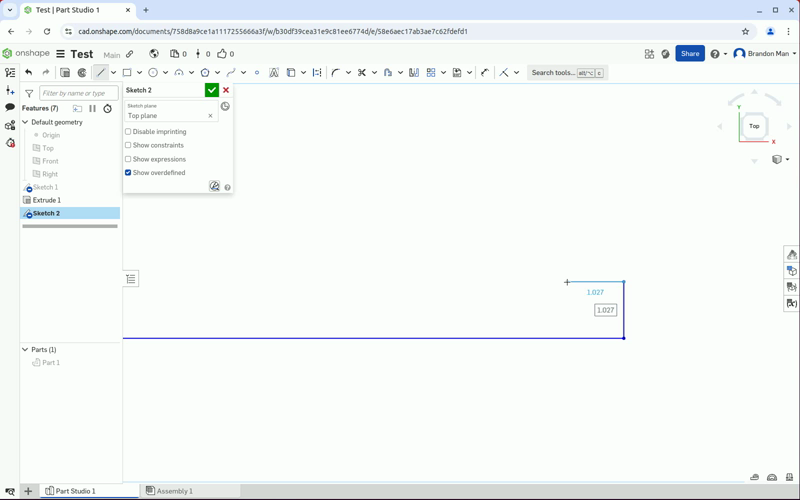
scroll(-6)
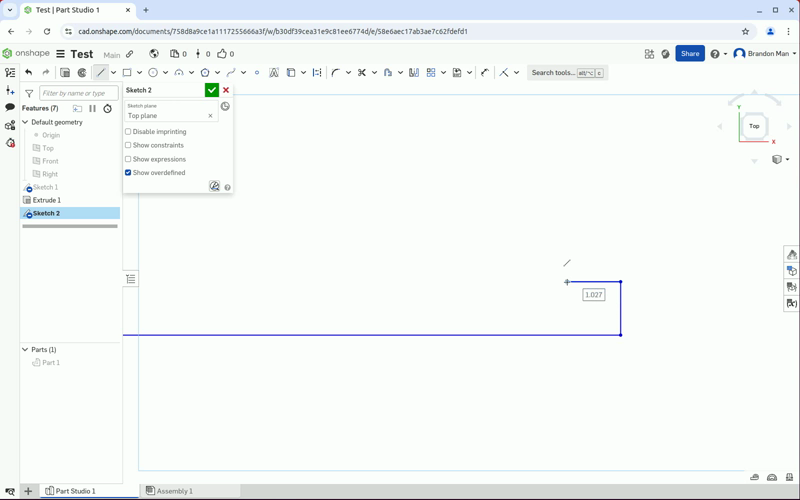
scroll(-6)
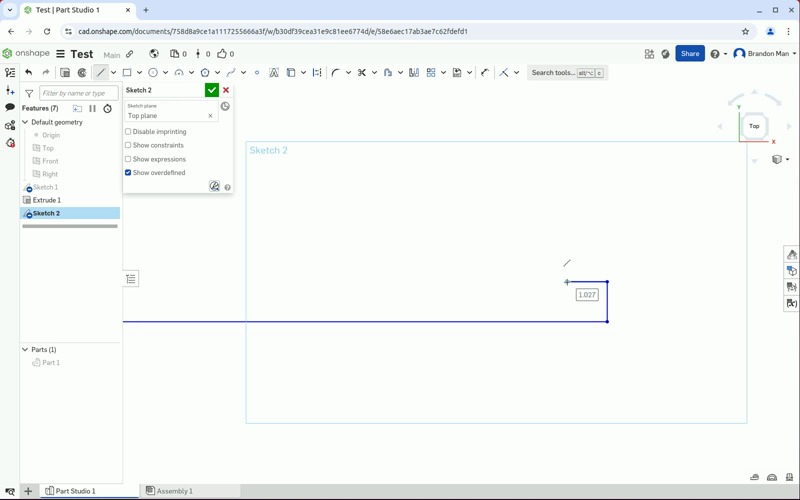
scroll(-6)
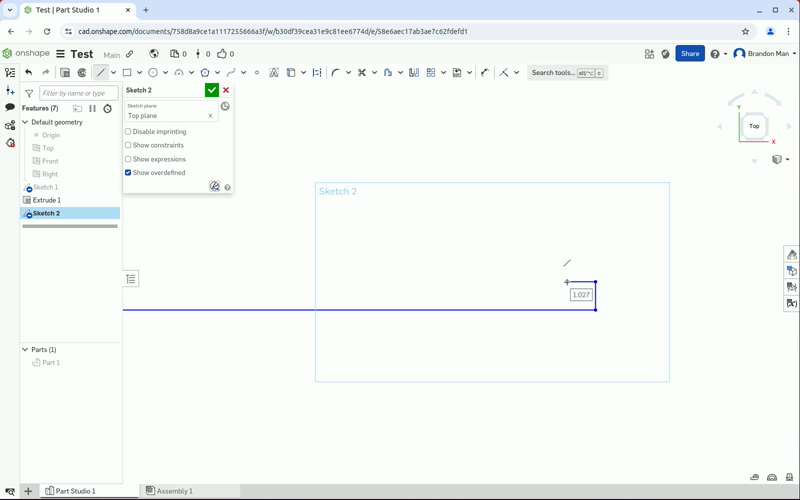
scroll(-6)
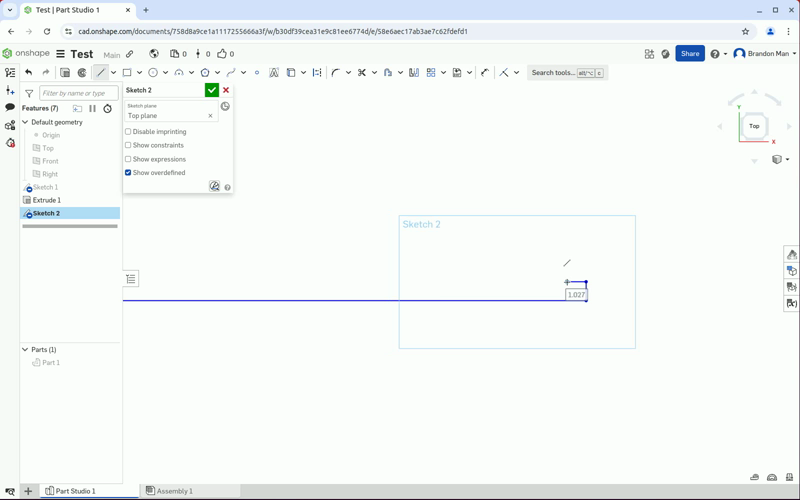
scroll(-6)
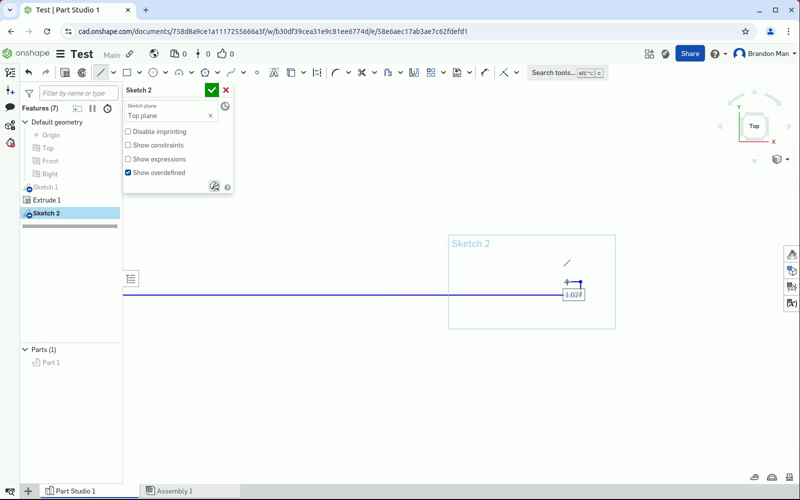
scroll(-6)
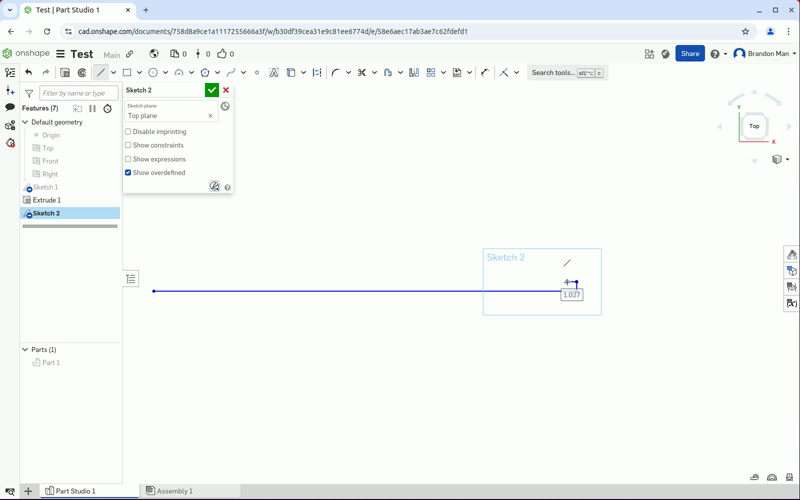
scroll(-6)
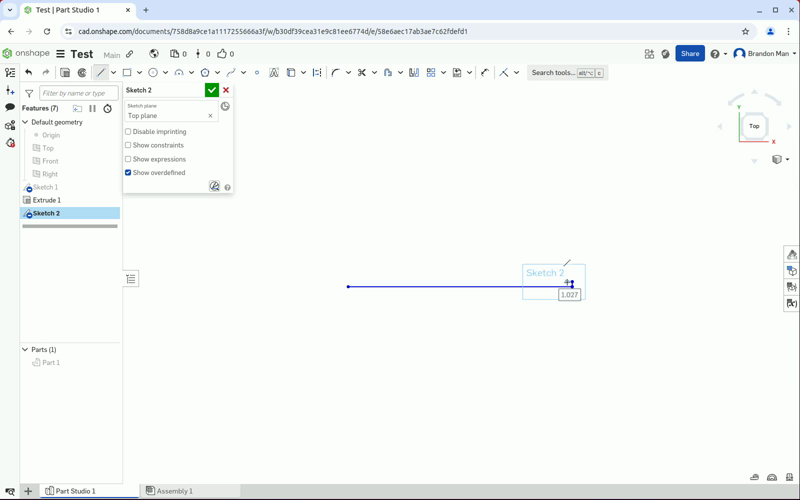
key_up(shift)
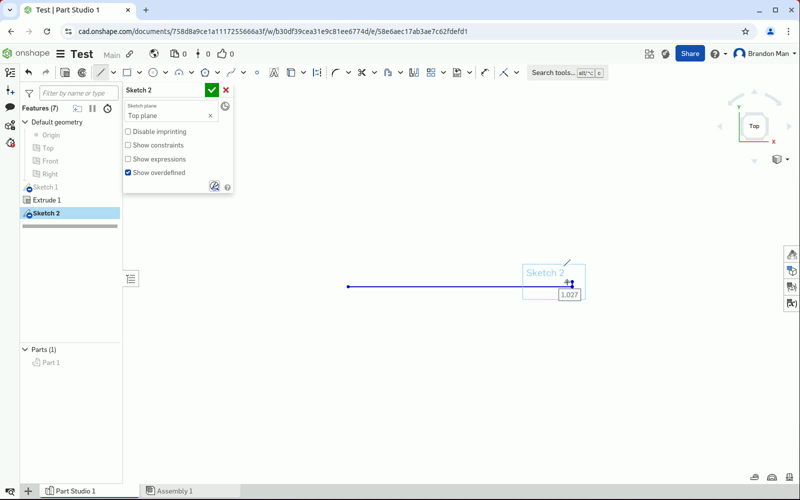
key_down(shift)
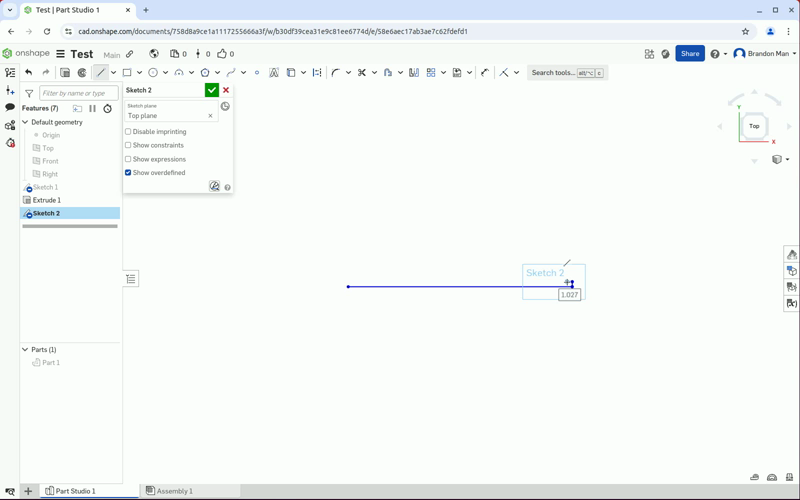
mouse_move(353, 281)
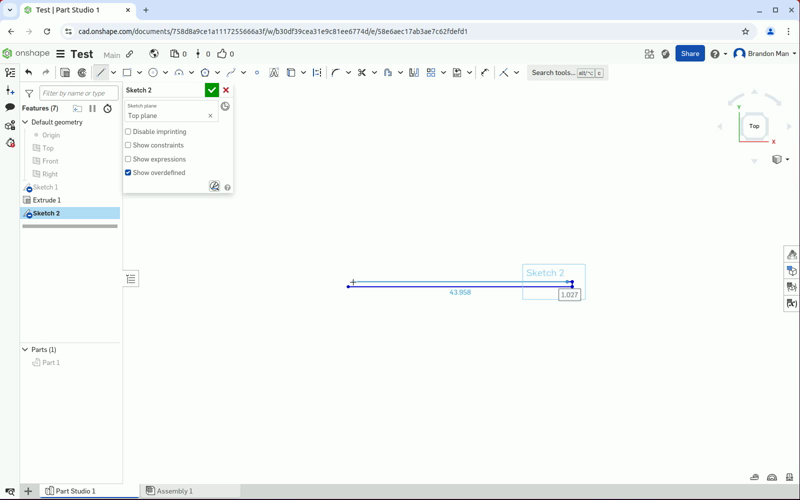
click(353, 281)
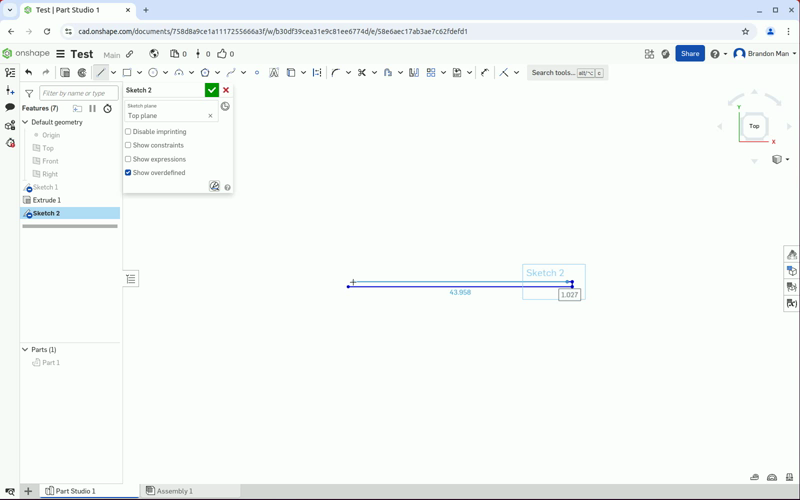
key_up(shift)
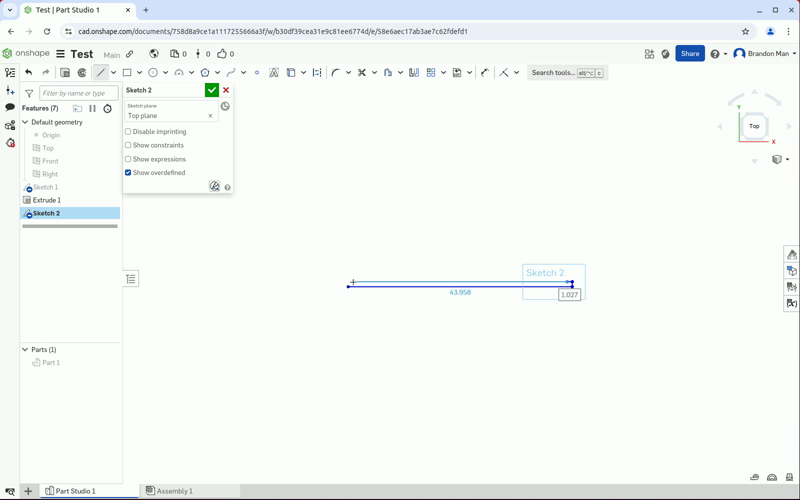
key_down(shift)
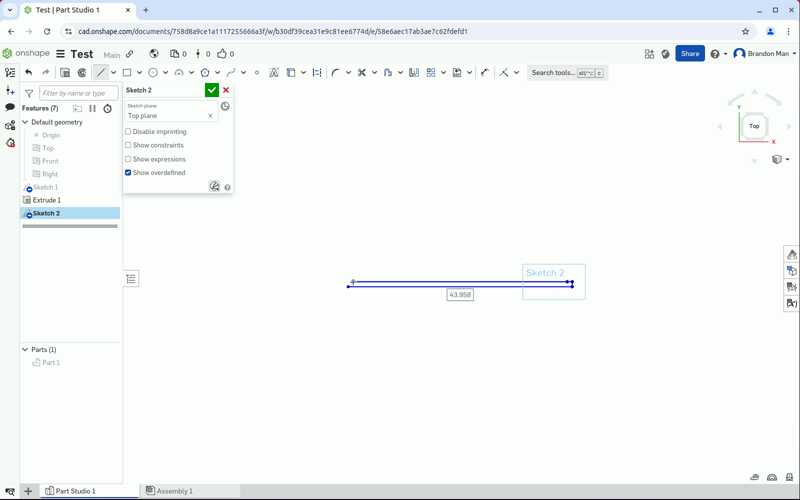
mouse_move(383, 281)
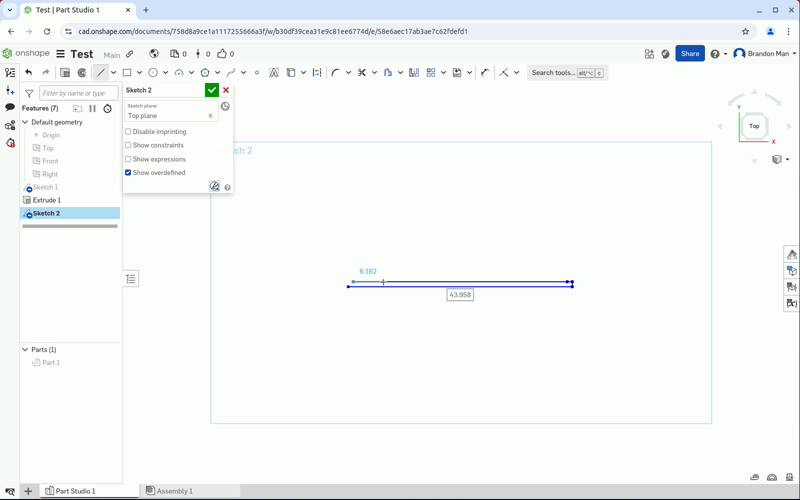
mouse_move(348, 281)
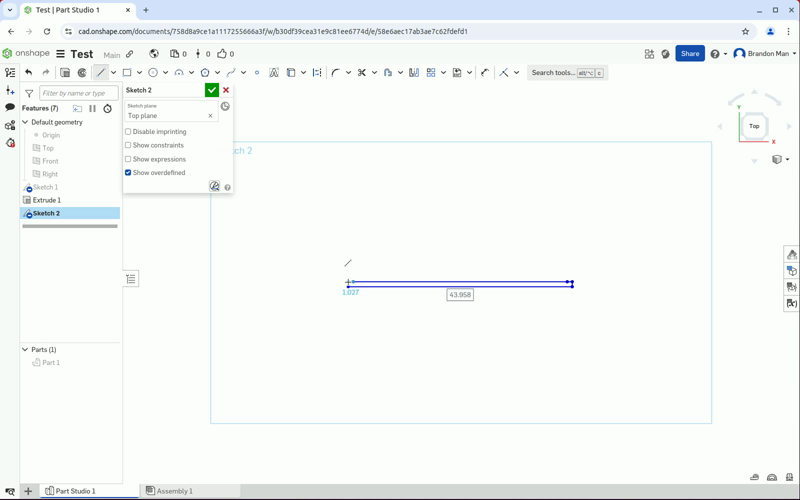
scroll(6)
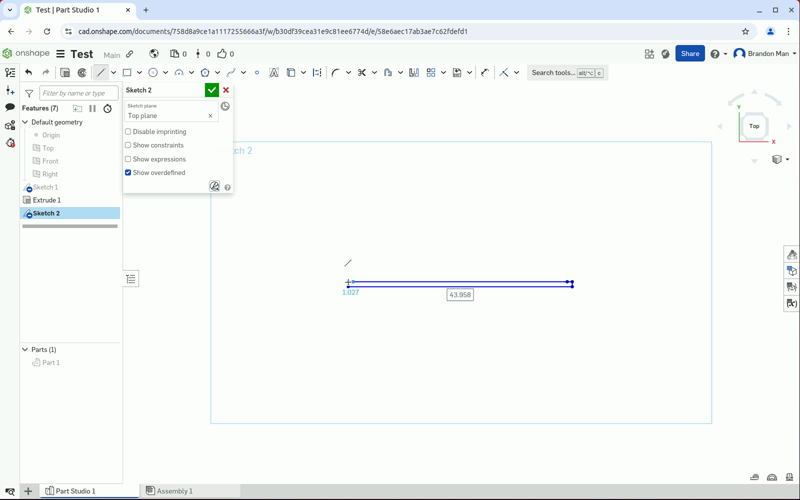
scroll(6)
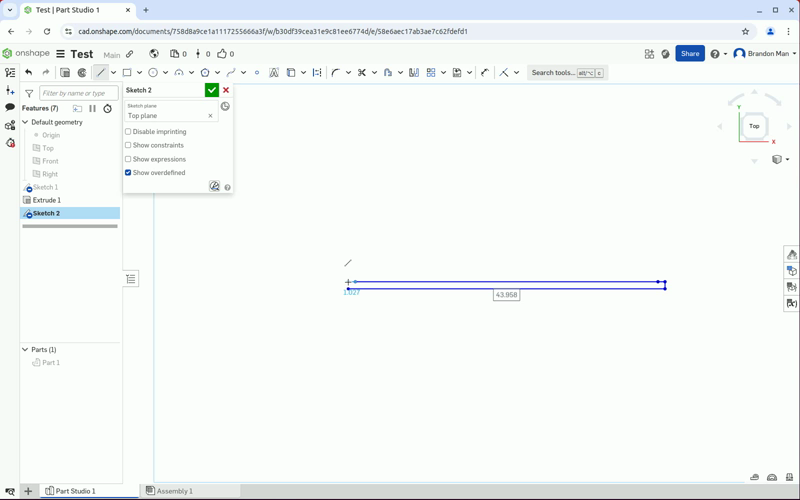
scroll(6)
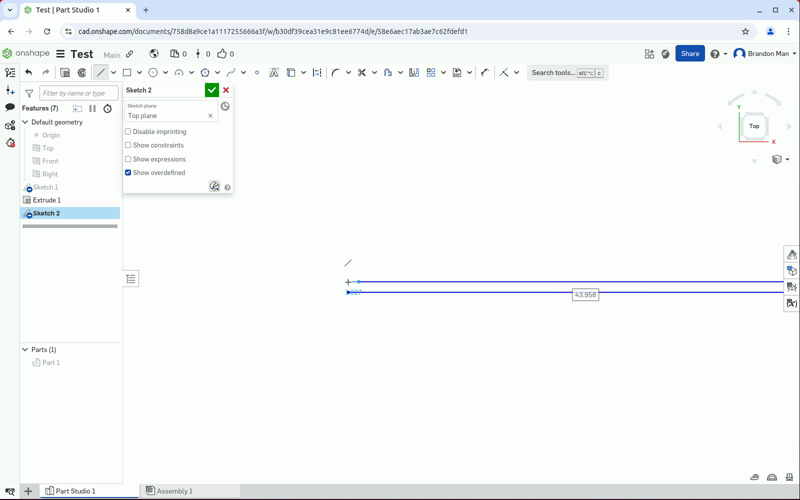
scroll(6)
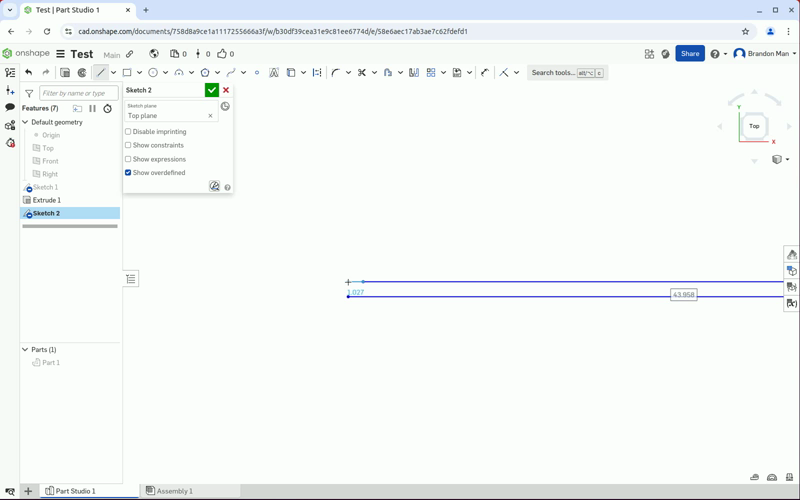
scroll(6)
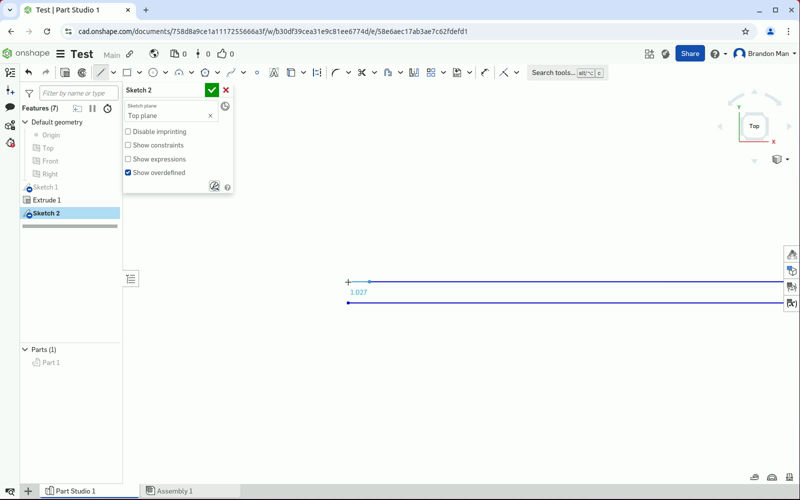
scroll(6)
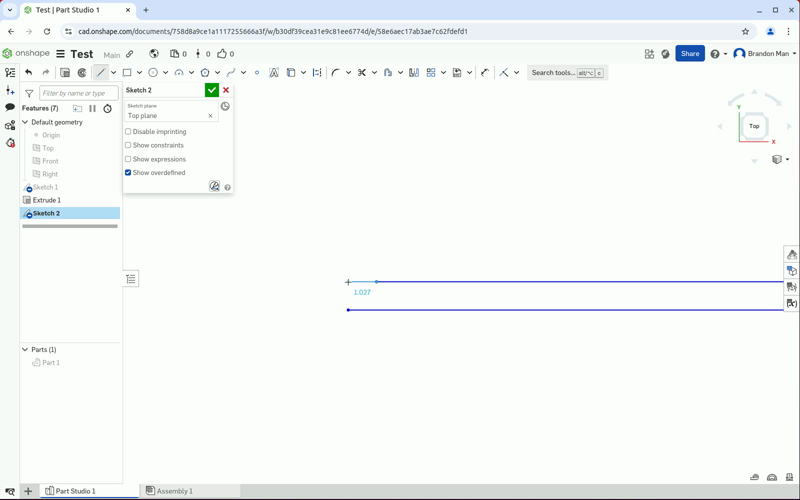
scroll(6)
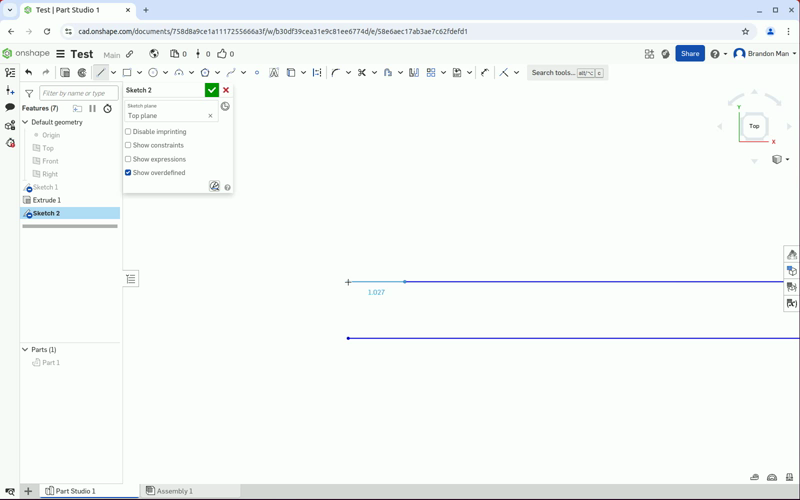
click(348, 281)
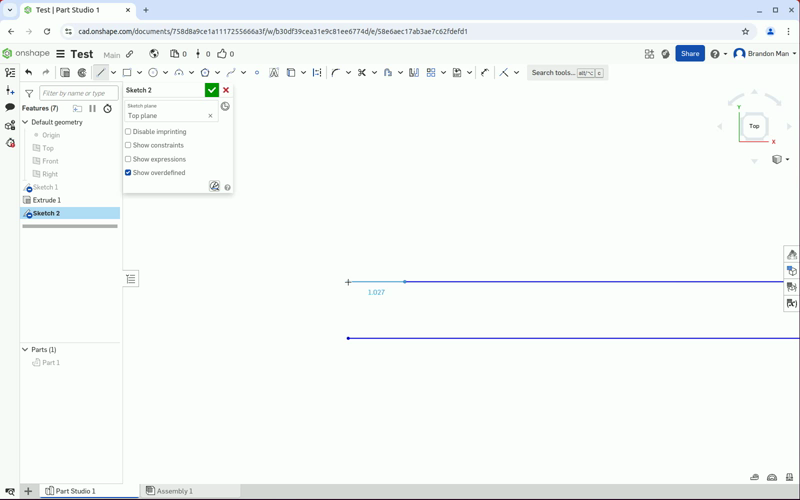
scroll(-6)
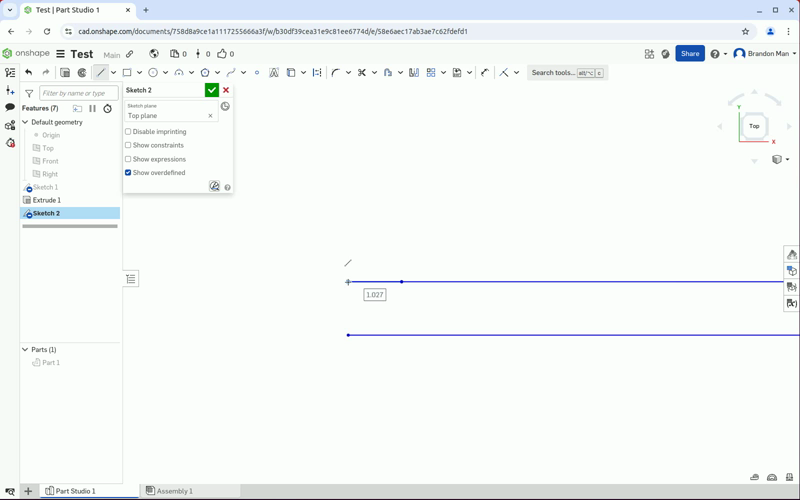
scroll(-6)
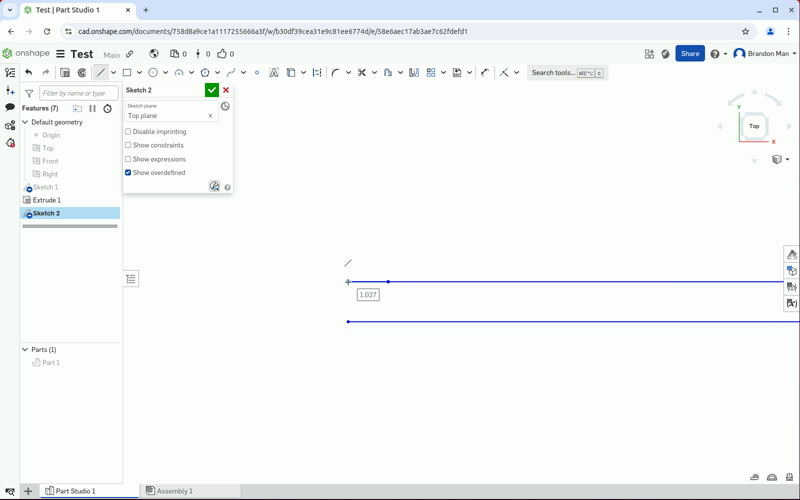
scroll(-6)
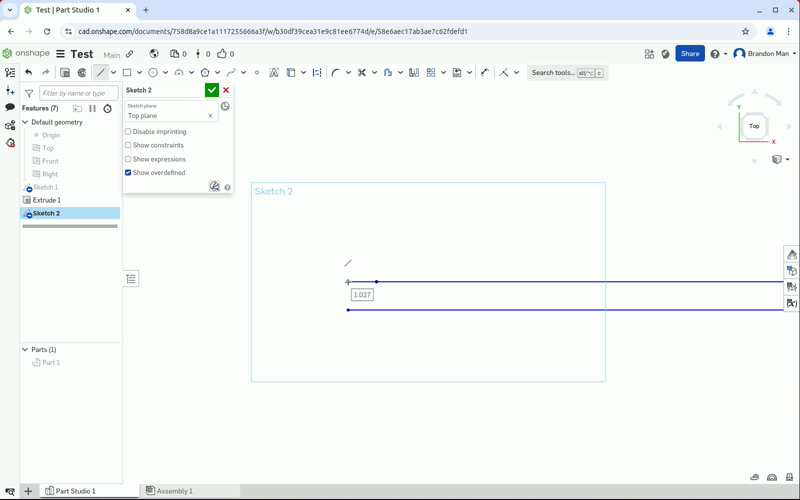
scroll(-6)
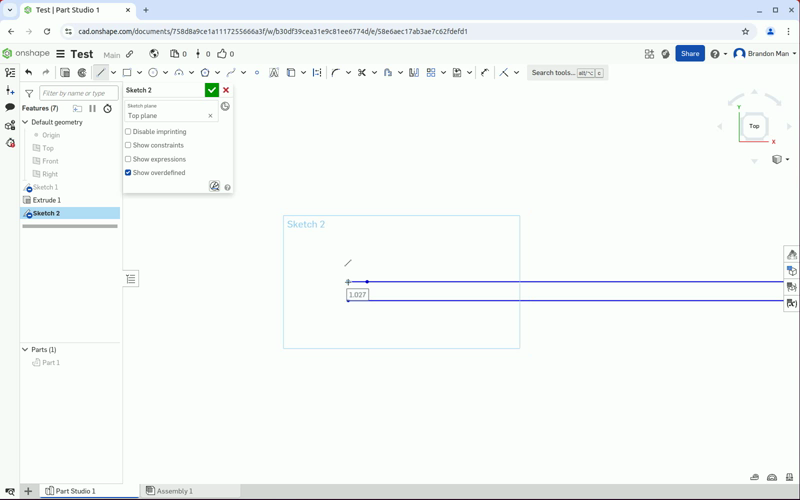
scroll(-6)
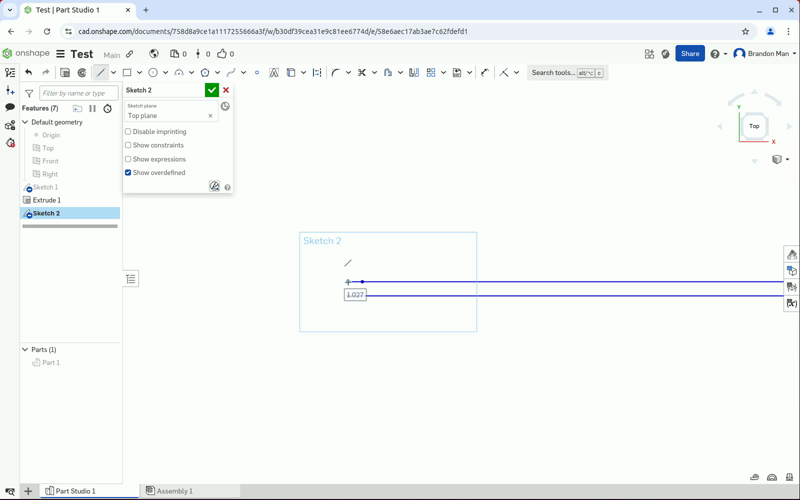
scroll(-6)
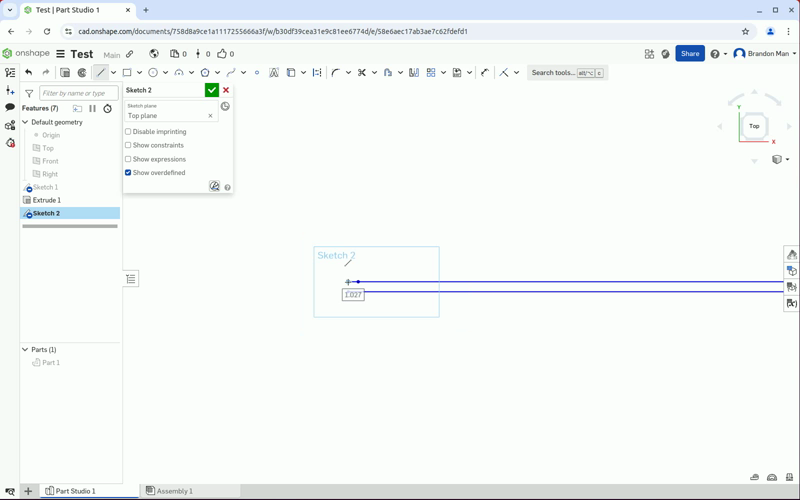
scroll(-6)
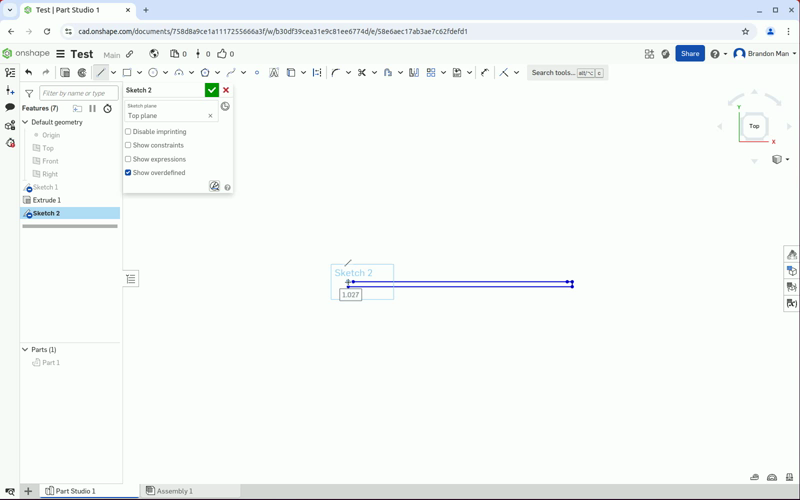
key_up(shift)
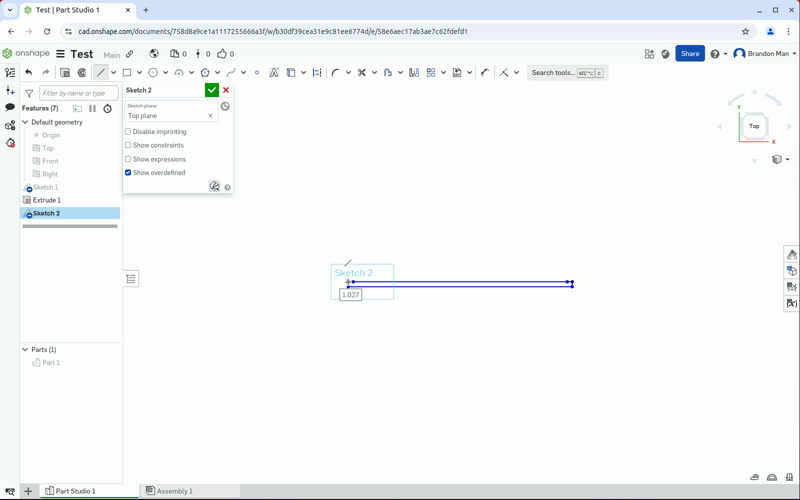
mouse_move(378, 281)
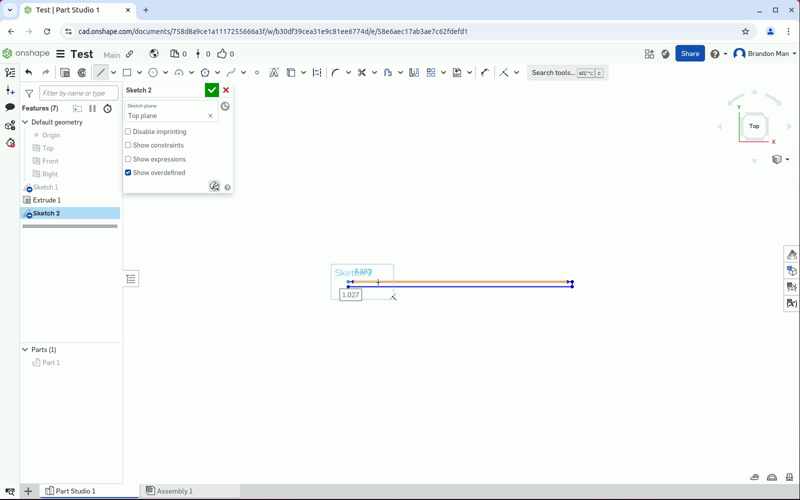
key_down(shift)
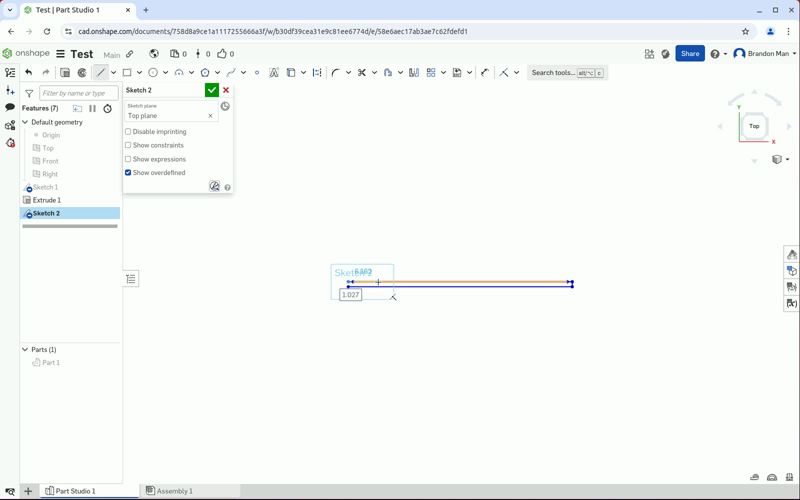
mouse_move(348, 286)
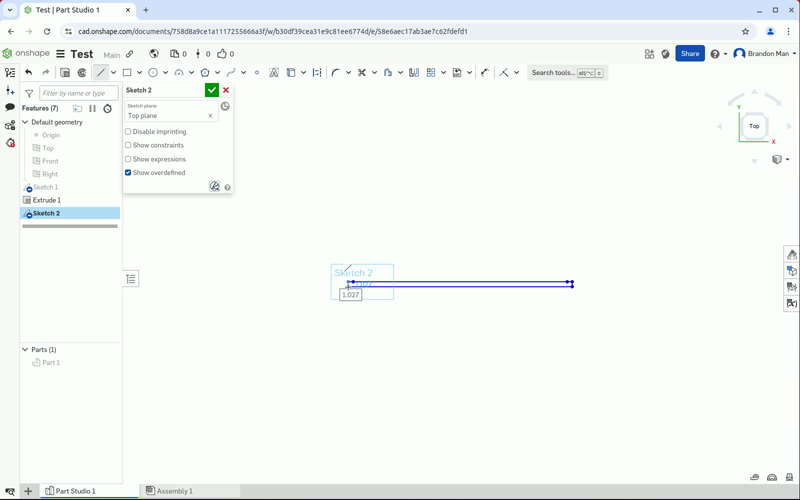
scroll(6)
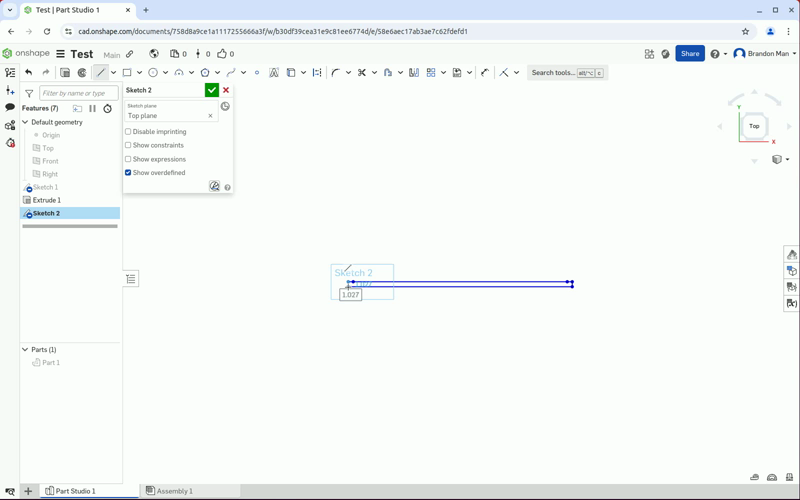
scroll(6)
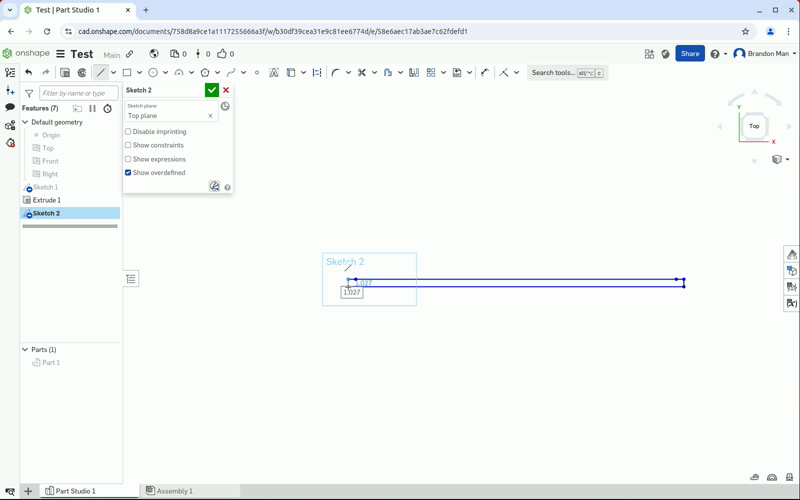
scroll(6)
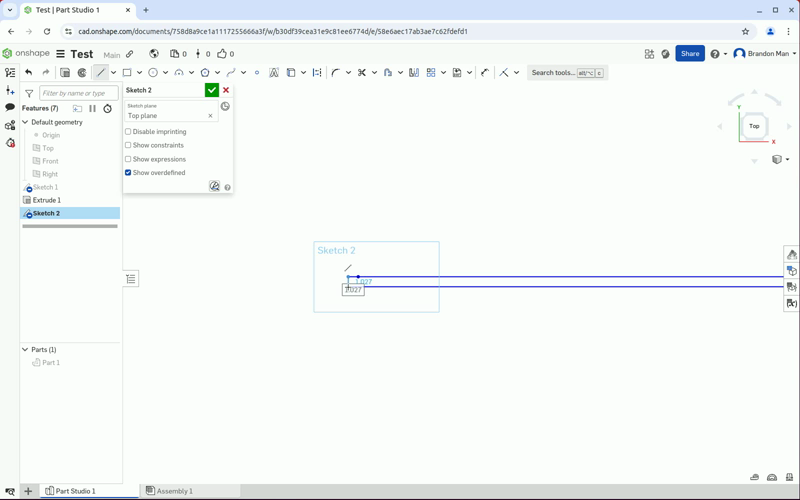
scroll(6)
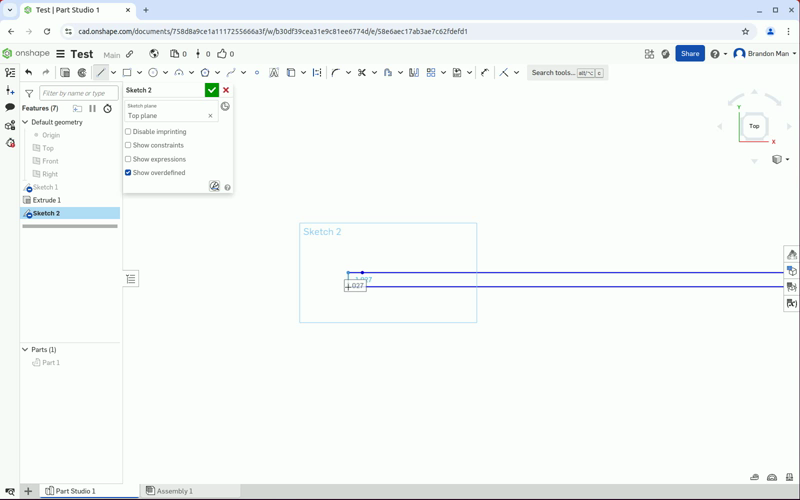
scroll(6)
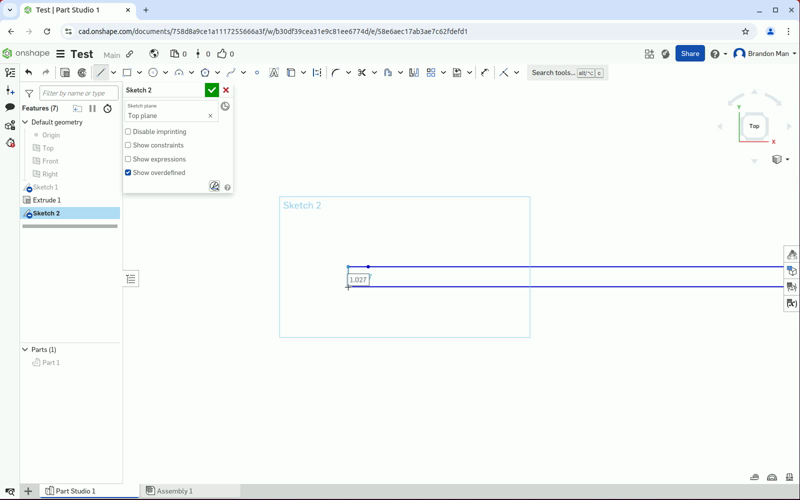
scroll(6)
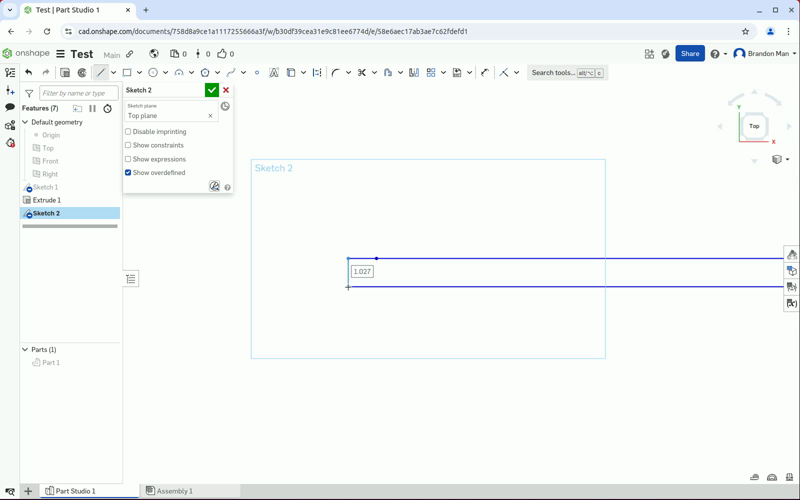
scroll(6)
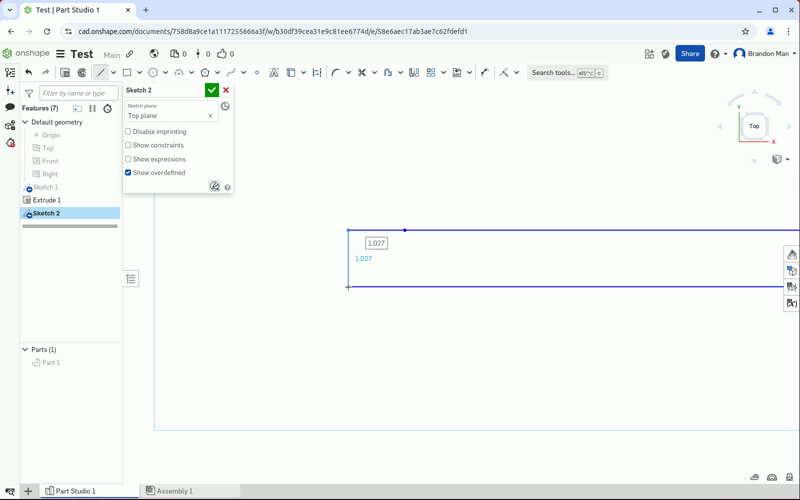
key_up(shift)
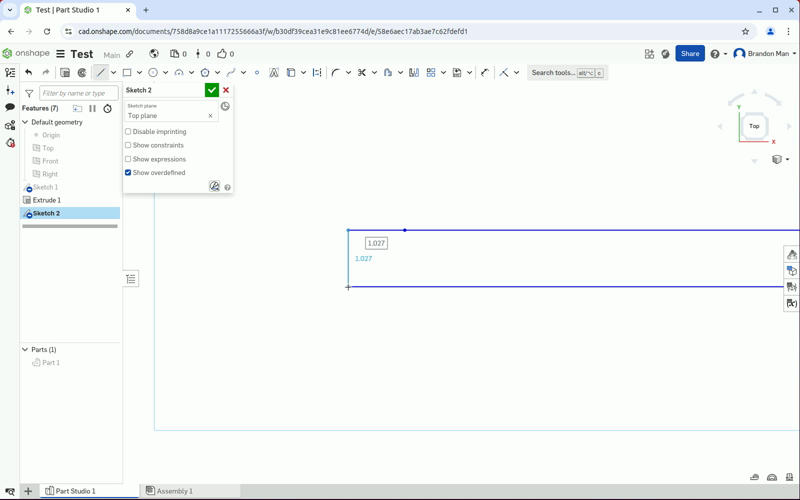
click(348, 286)
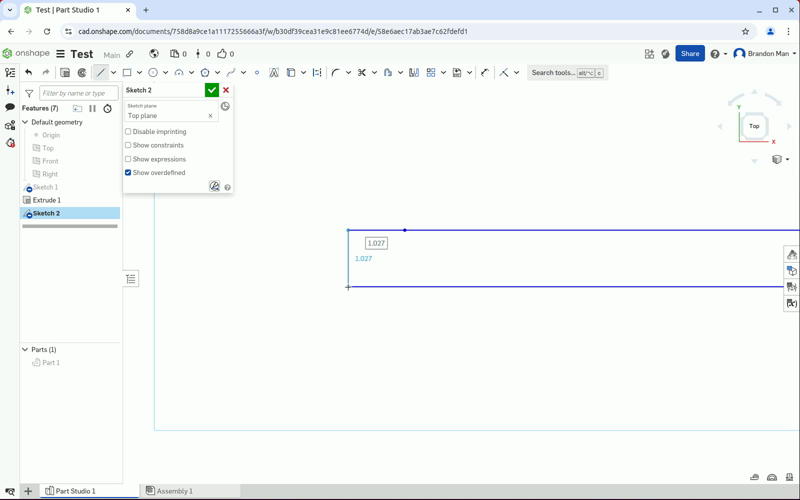
scroll(-6)
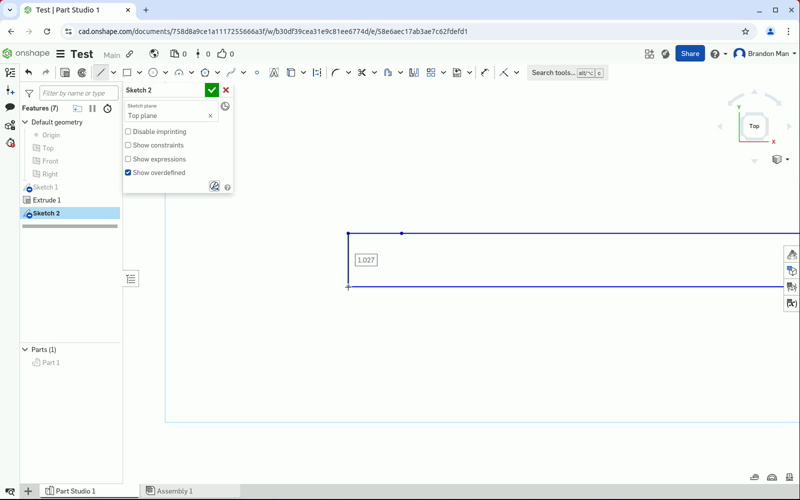
scroll(-6)
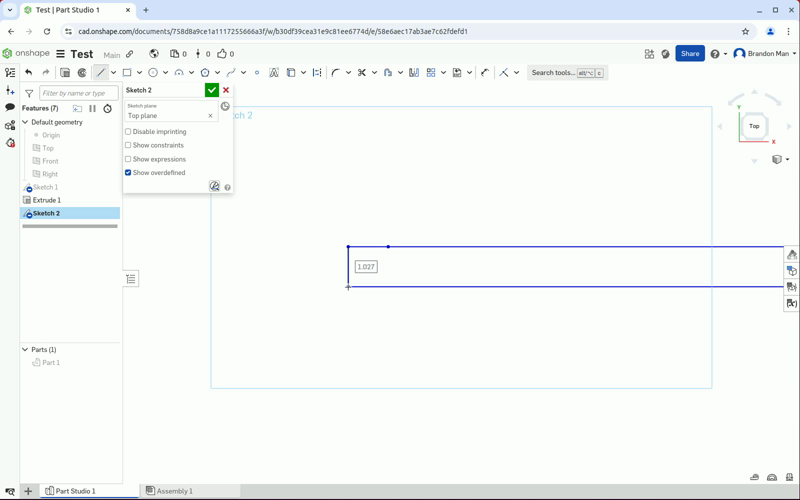
scroll(-6)
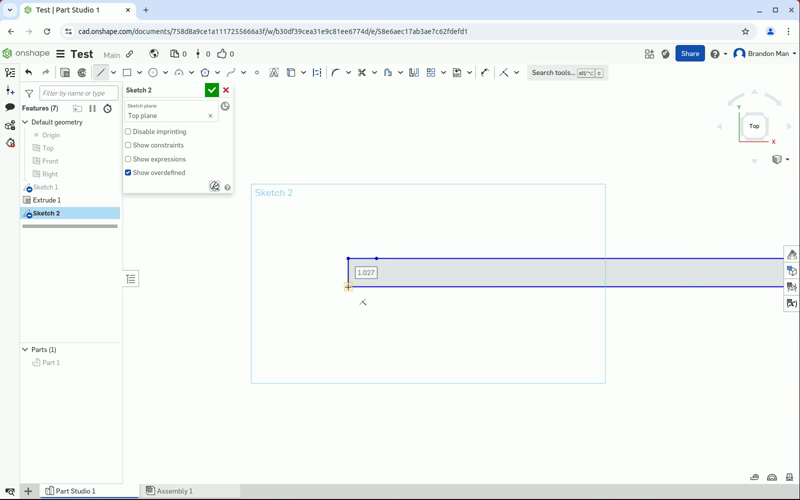
scroll(-6)
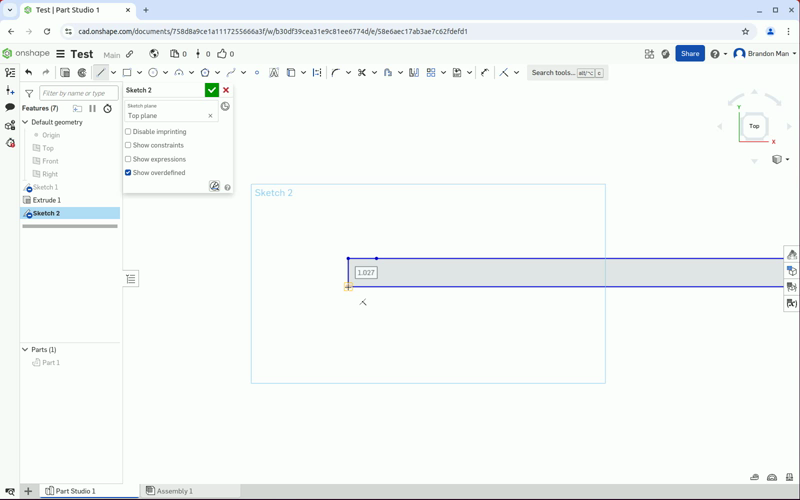
scroll(-6)
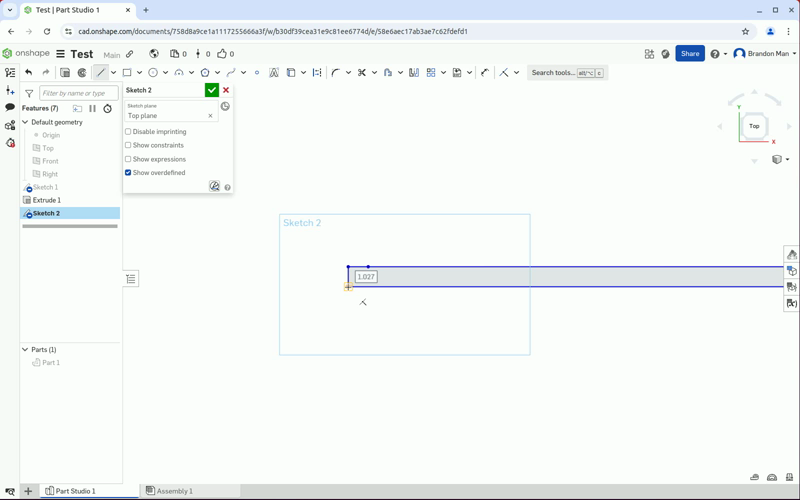
scroll(-6)
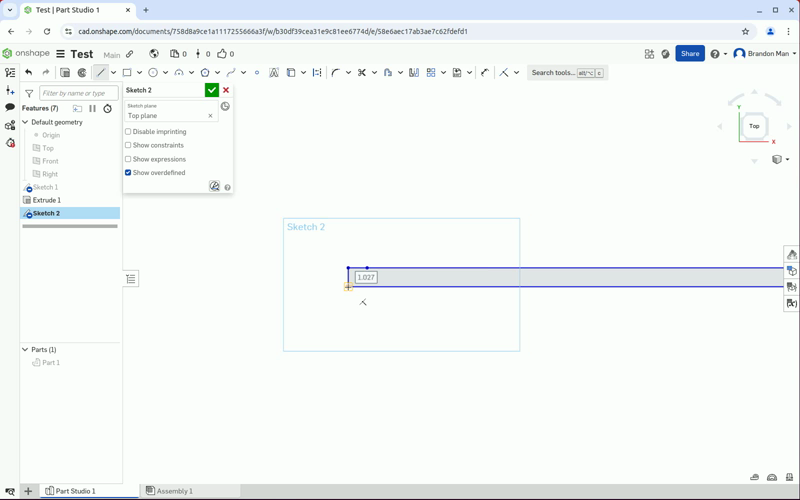
scroll(-6)
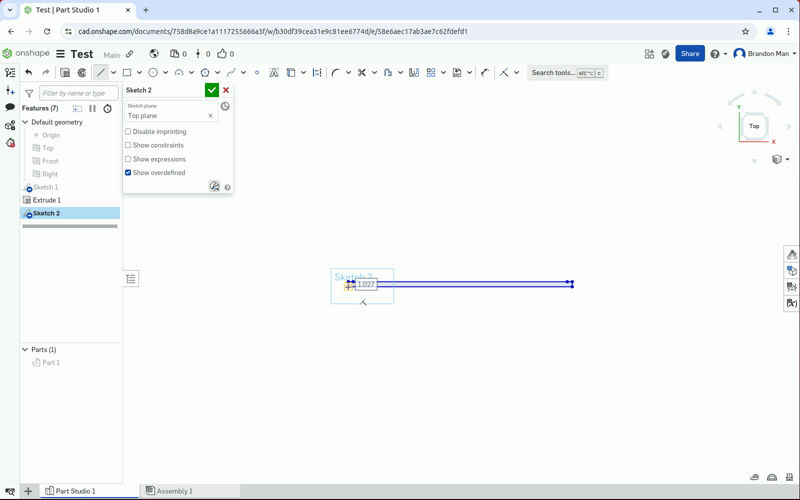
key(esc)
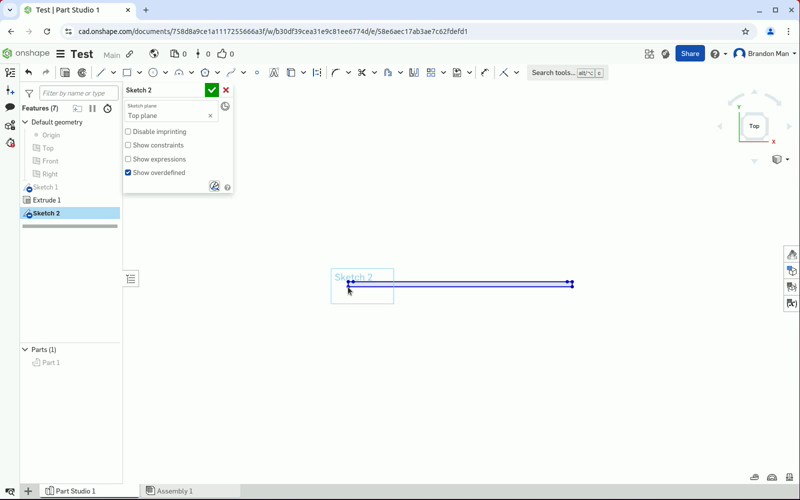
mouse_move(488, 282)
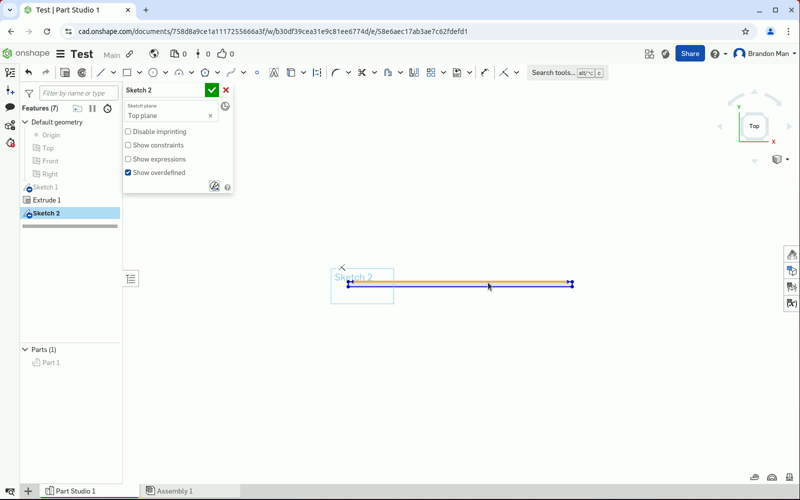
scroll(6)
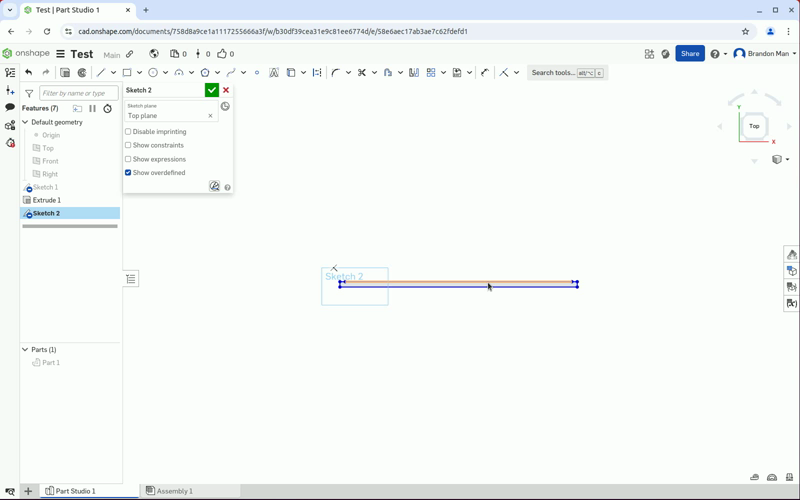
scroll(6)
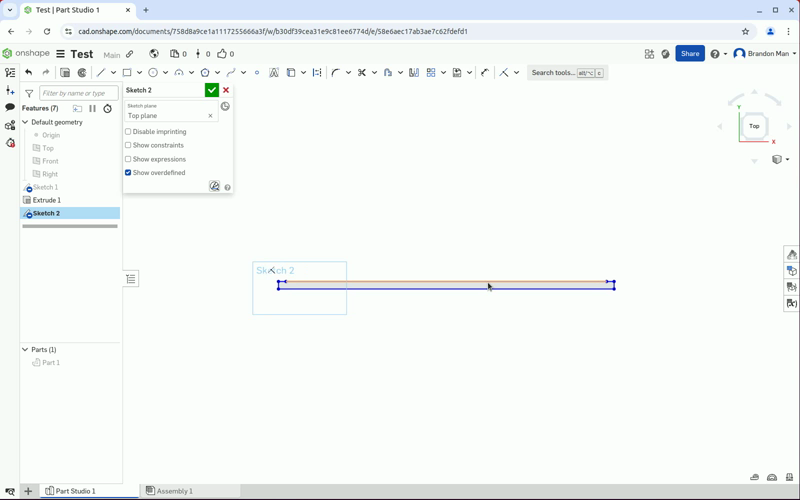
scroll(6)
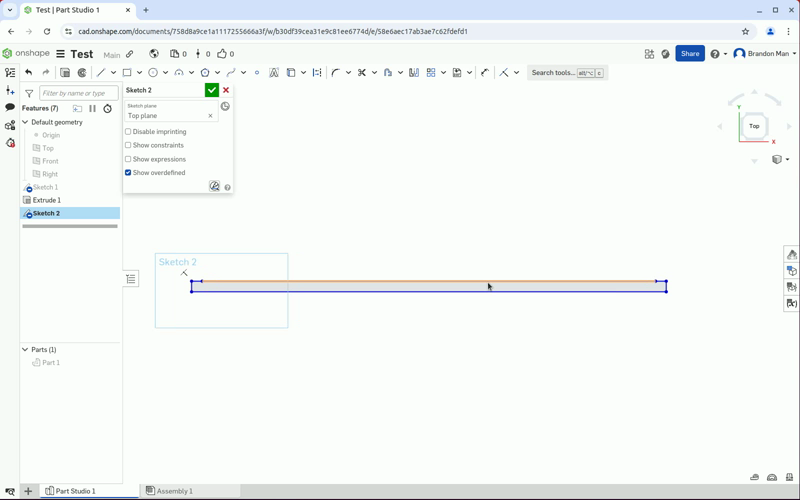
scroll(6)
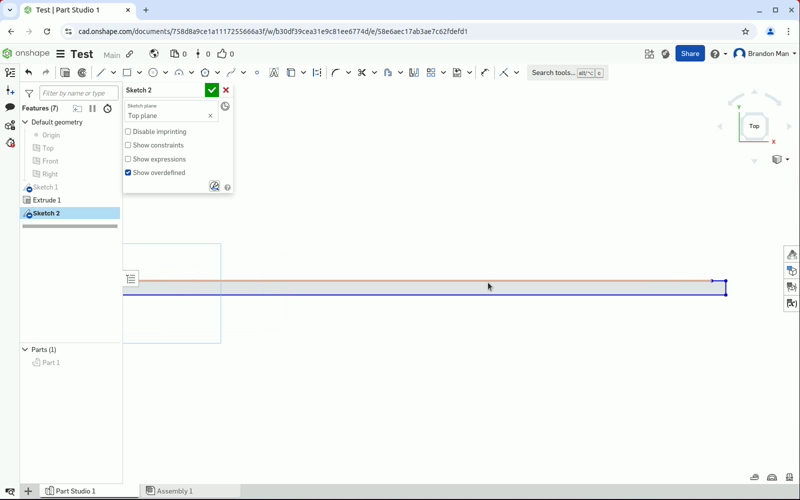
scroll(6)
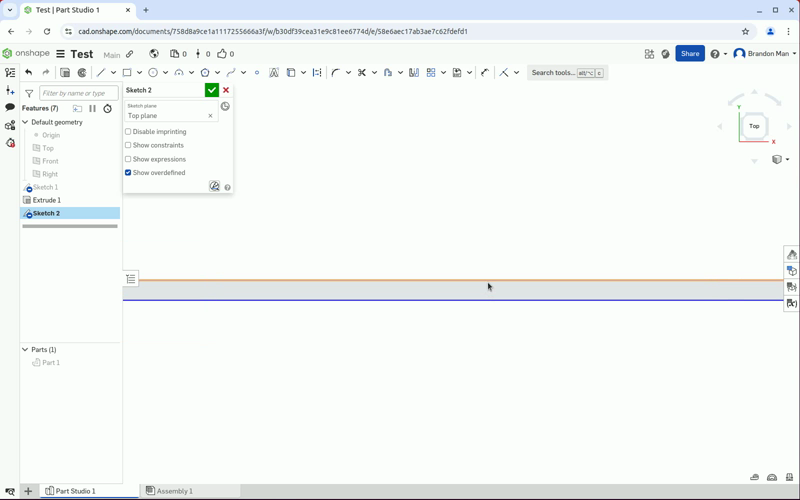
scroll(6)
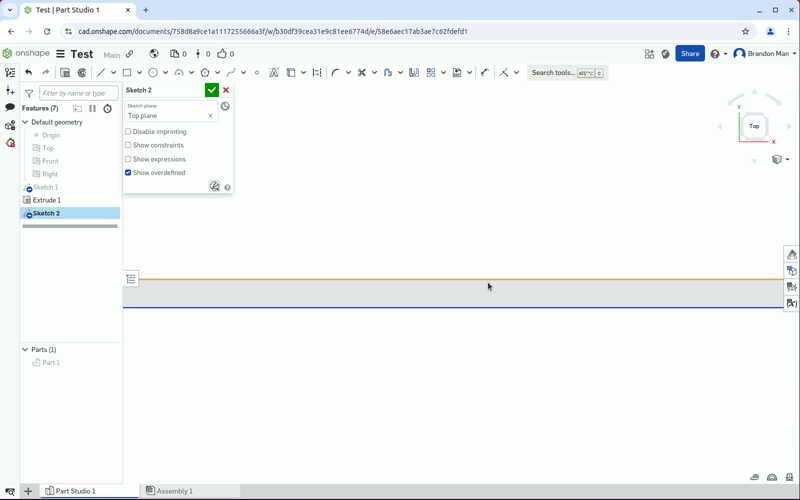
scroll(6)
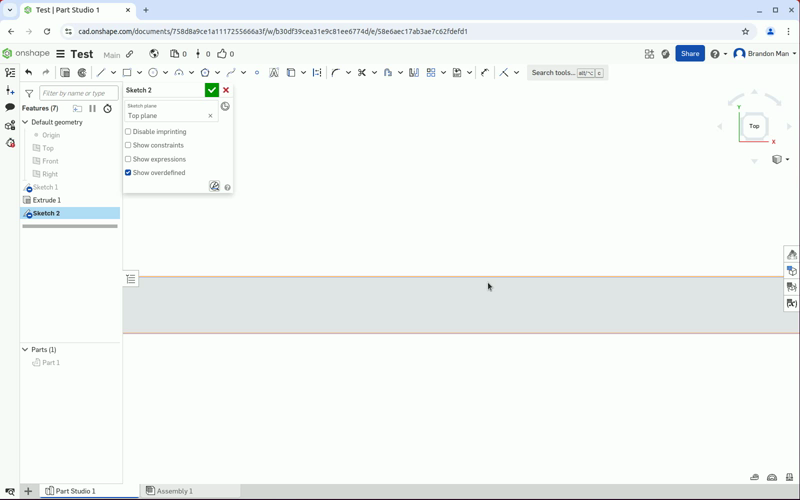
click(488, 282)
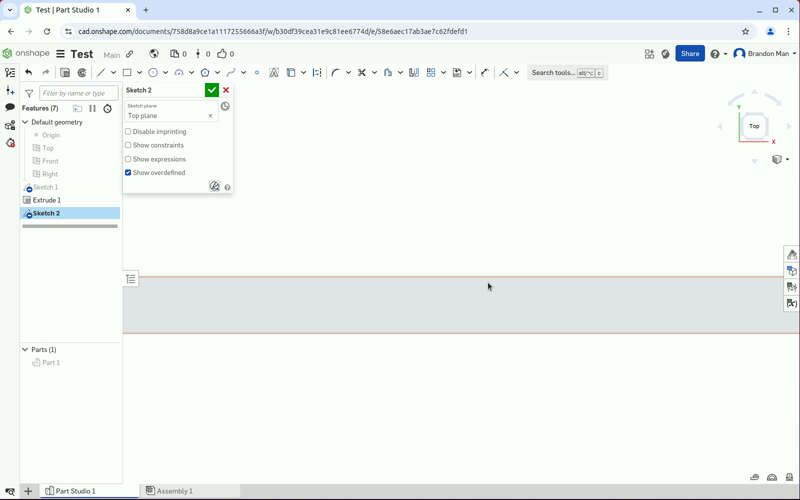
scroll(-6)
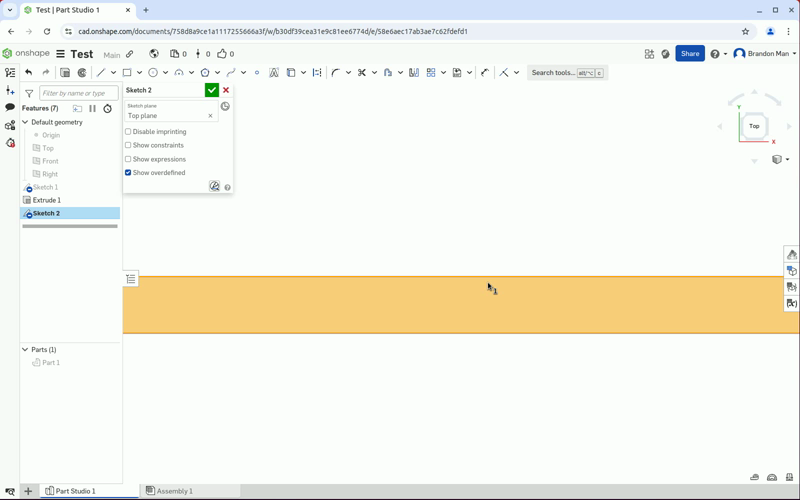
scroll(-6)
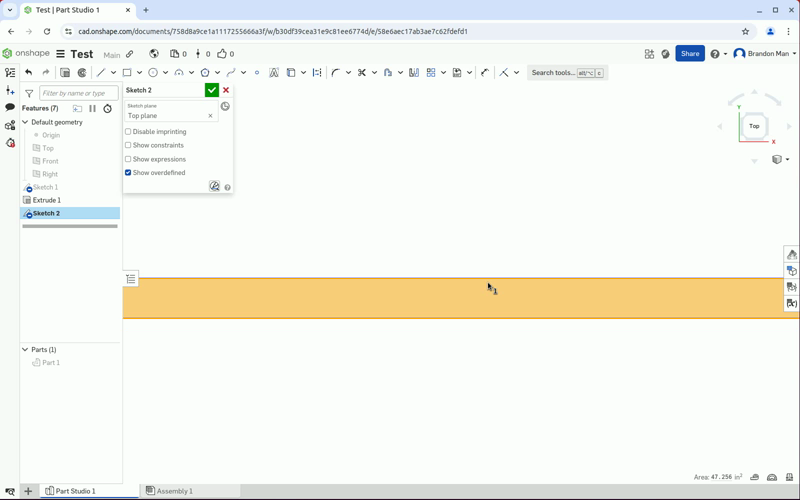
scroll(-6)
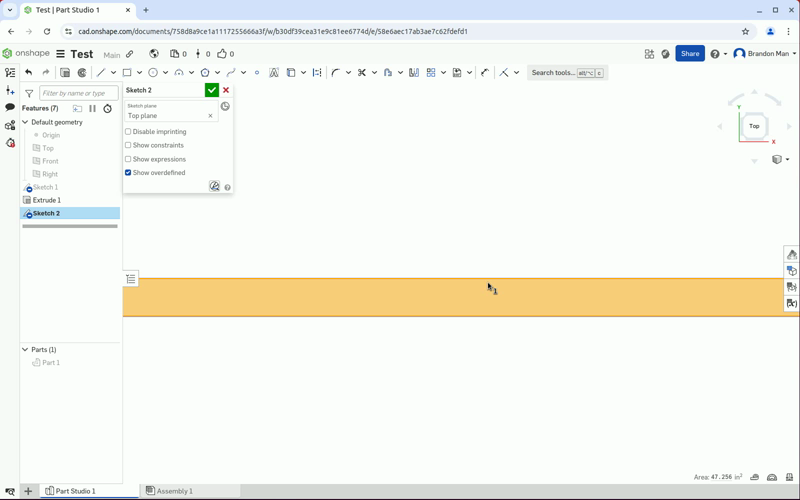
scroll(-6)
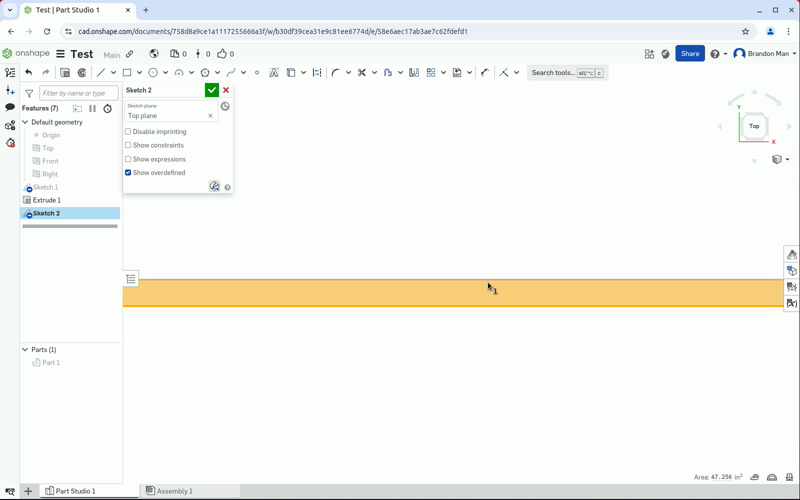
scroll(-6)
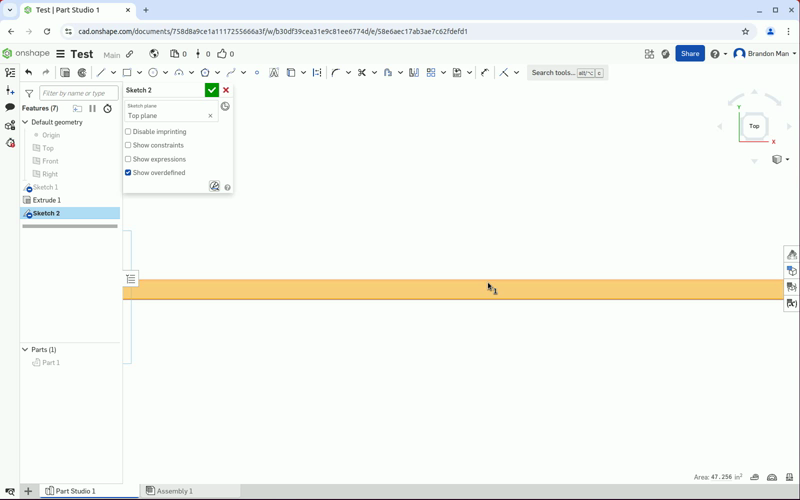
scroll(-6)
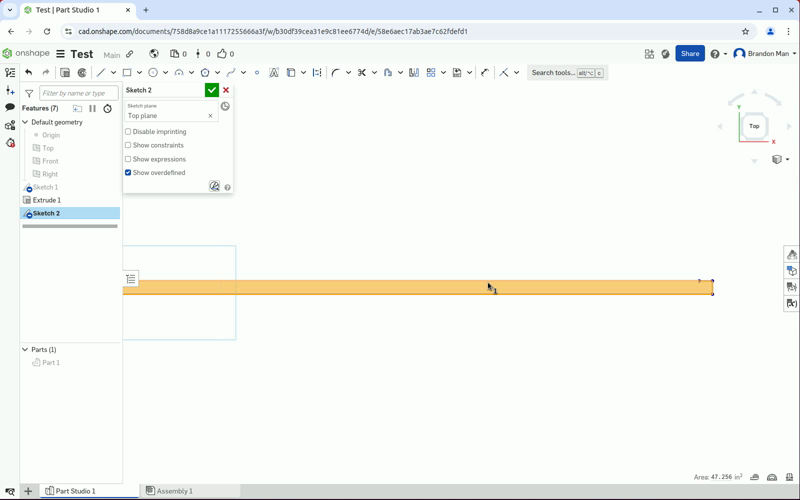
scroll(-6)
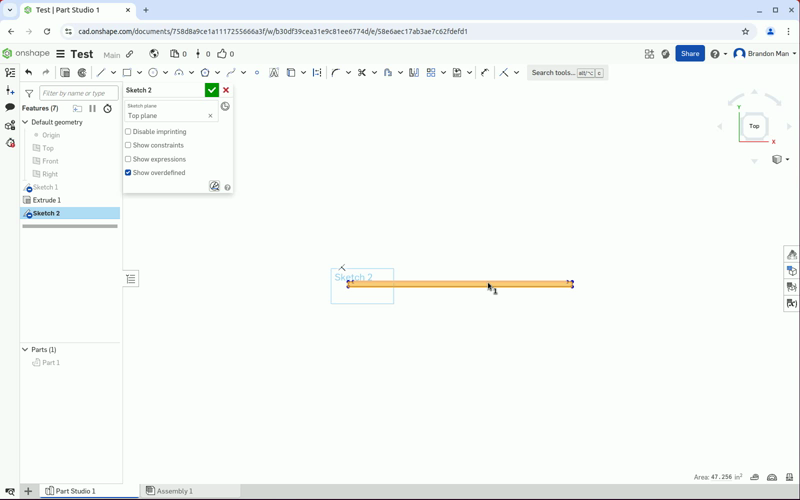
mouse_move(73, 352)
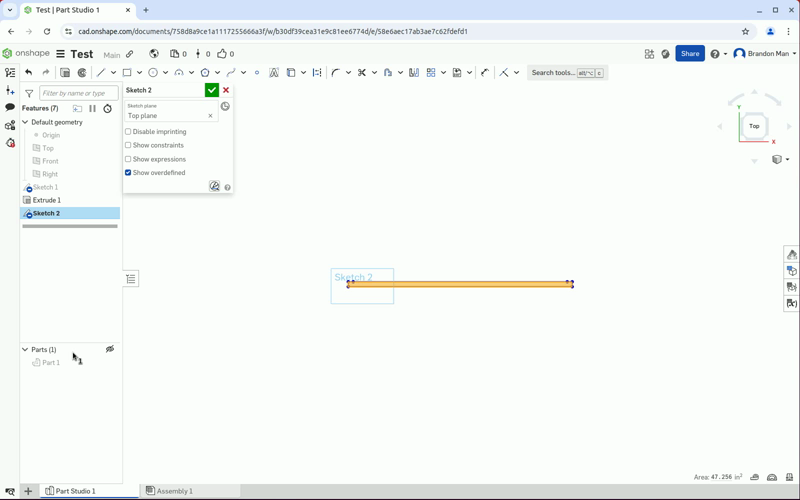
key(shift+y)
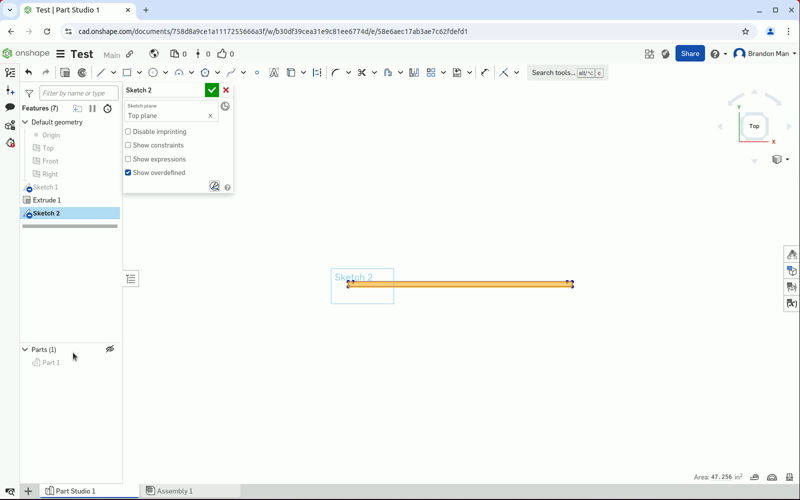
key(shift+e)
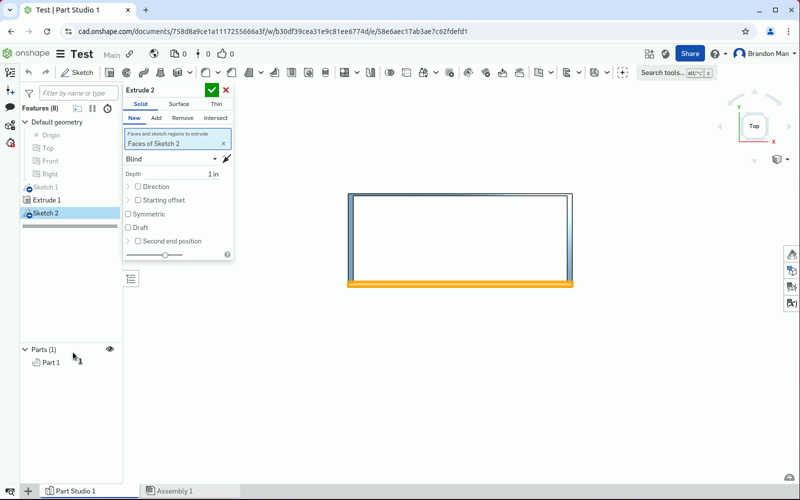
mouse_move(143, 106)
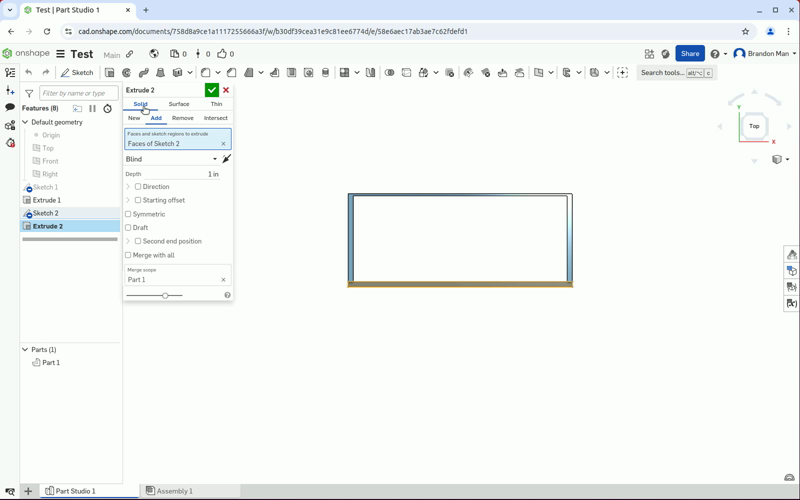
click(143, 106)
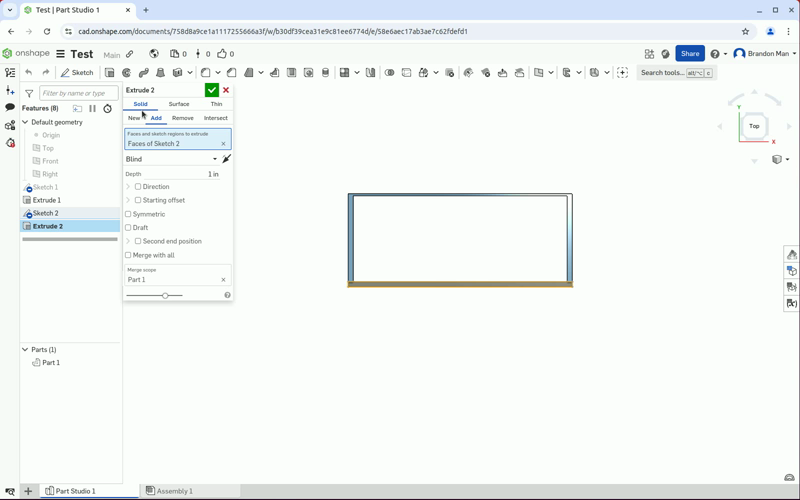
mouse_move(137, 120)
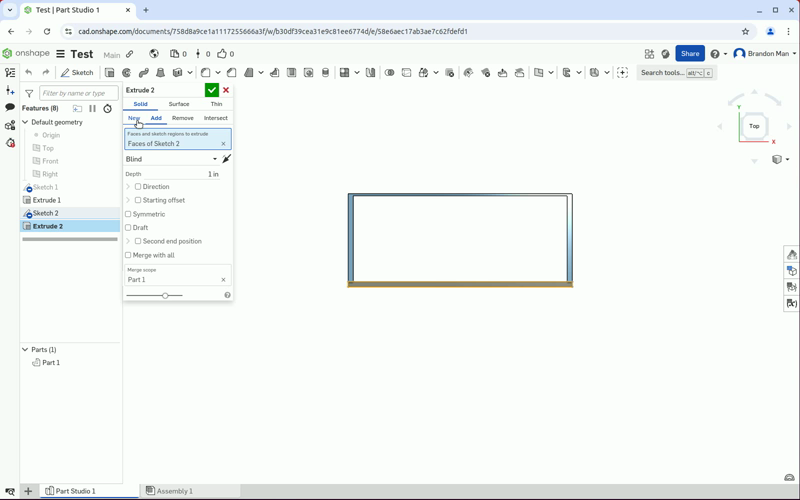
click(137, 120)
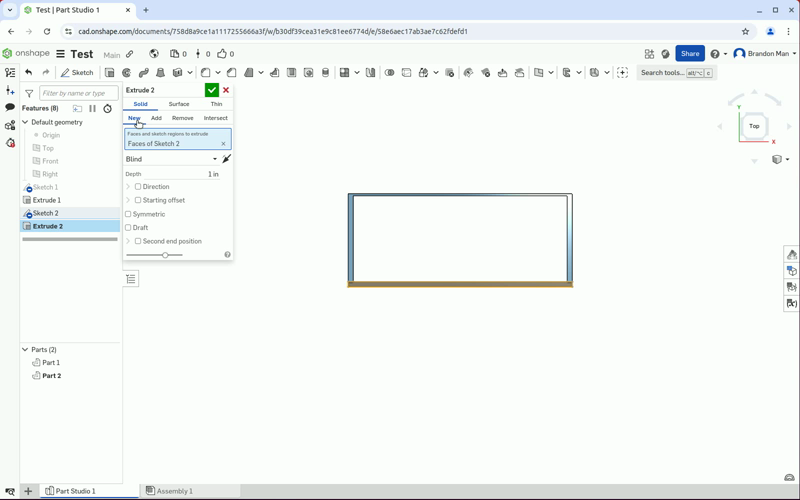
key(tab, 4)
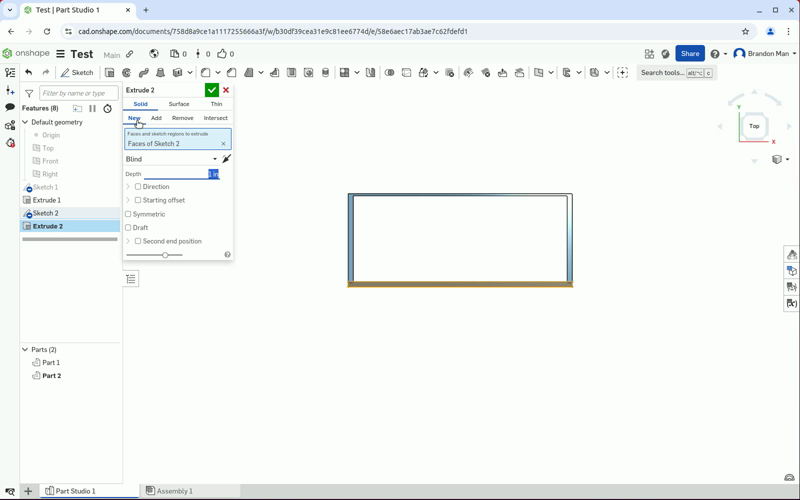
text(1.204)
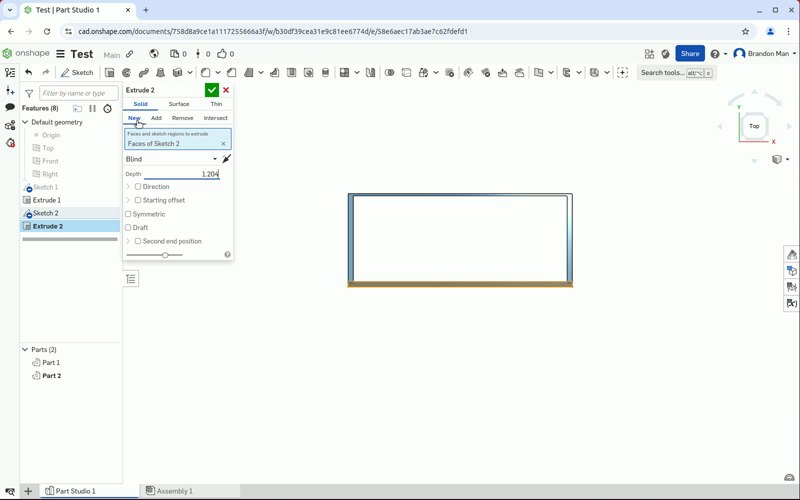
key(enter)
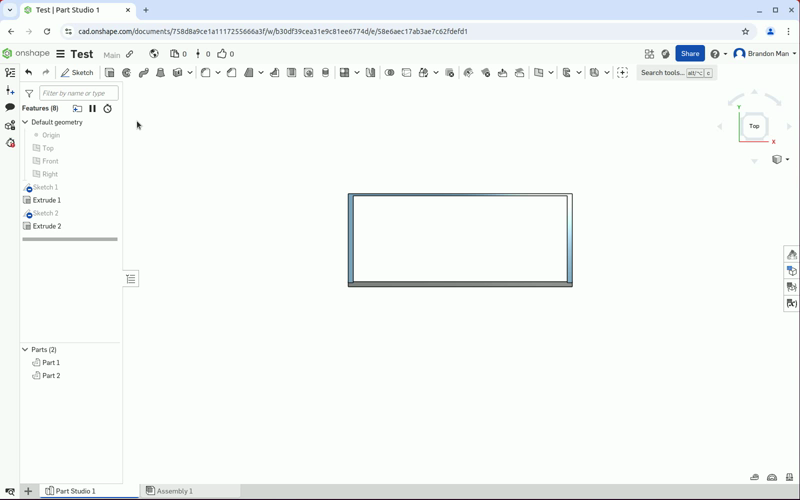
key(shift+h)
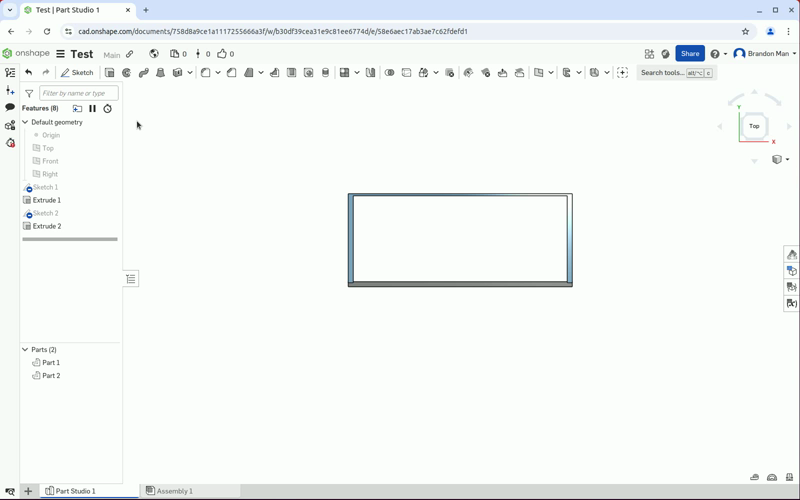
key(shift+h)
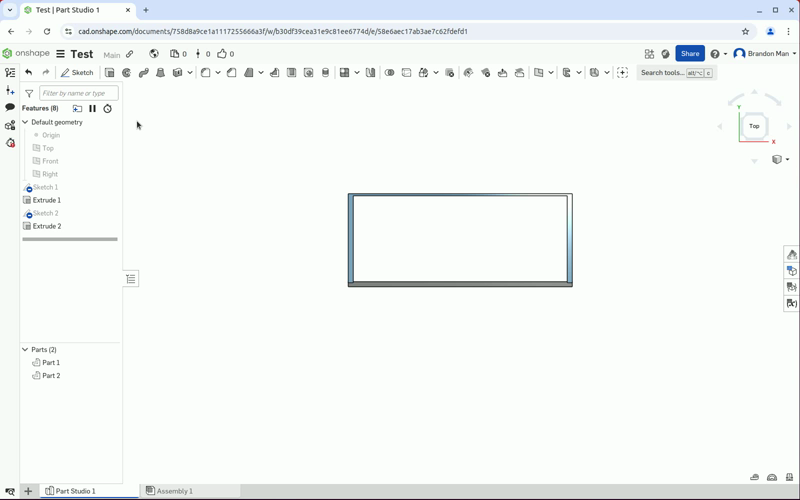
mouse_move(73, 189)
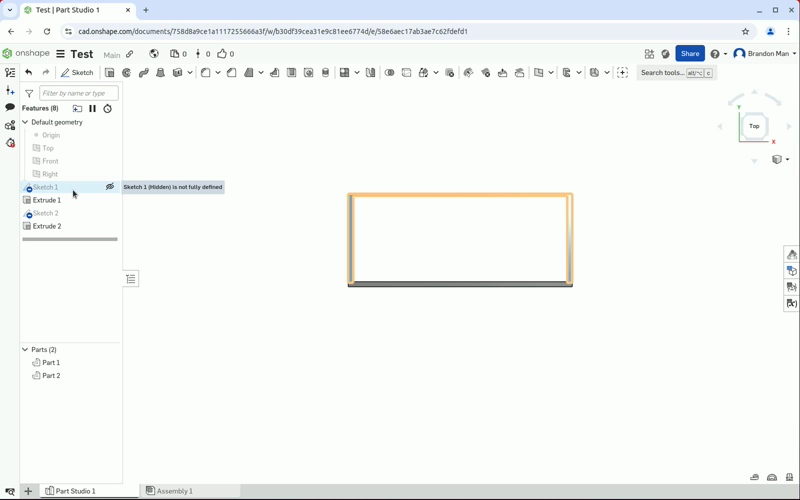
click(73, 189)
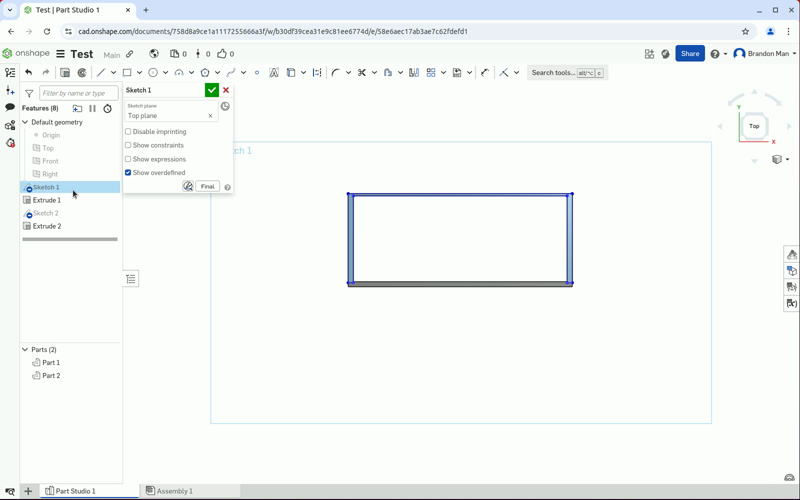
mouse_move(229, 92)
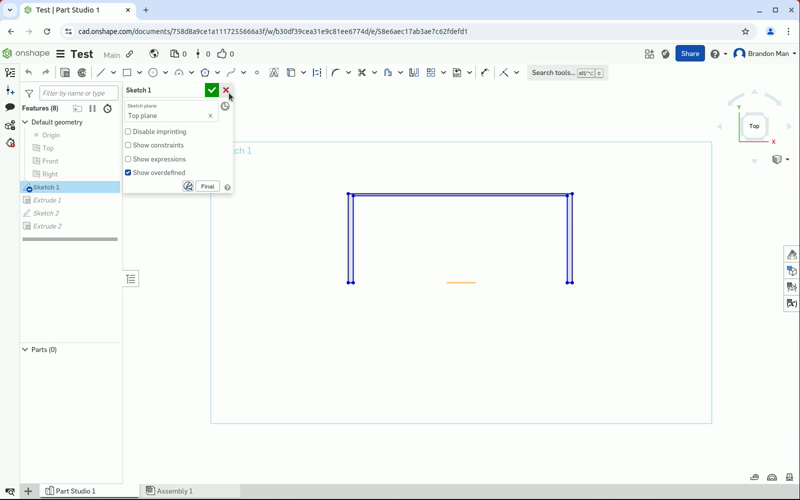
click(229, 92)
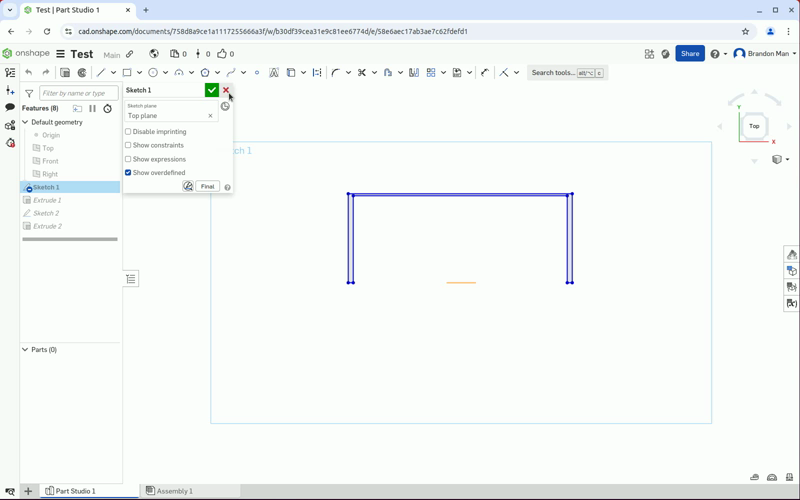
key(shift+s)
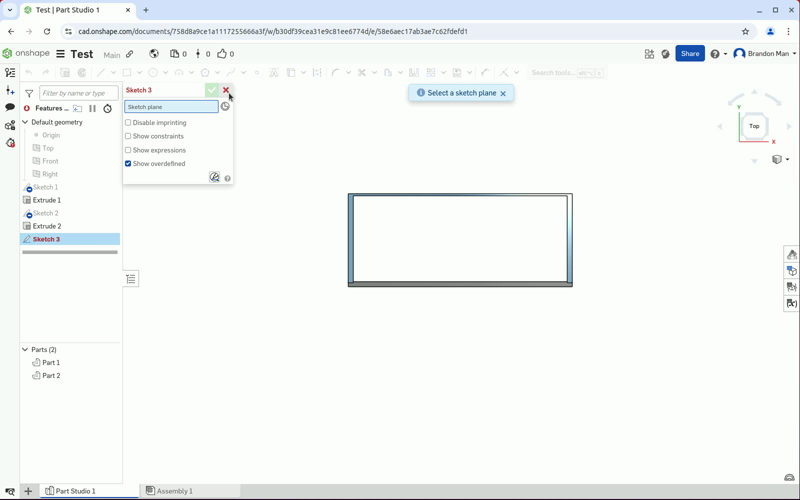
mouse_move(73, 150)
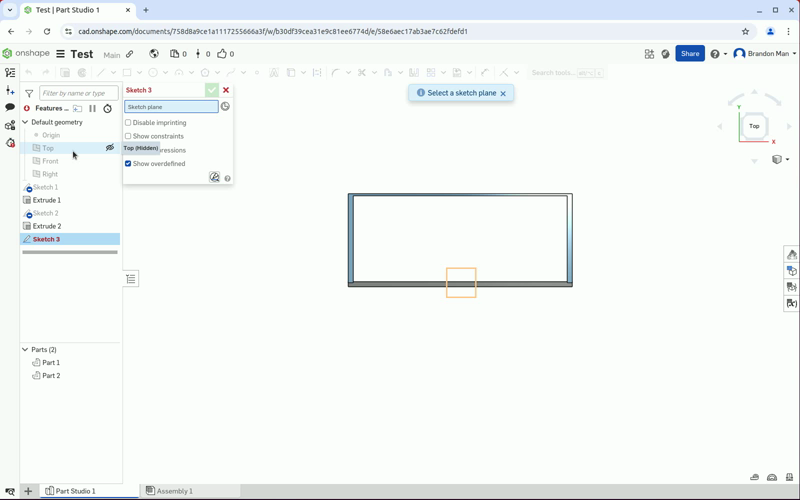
click(73, 150)
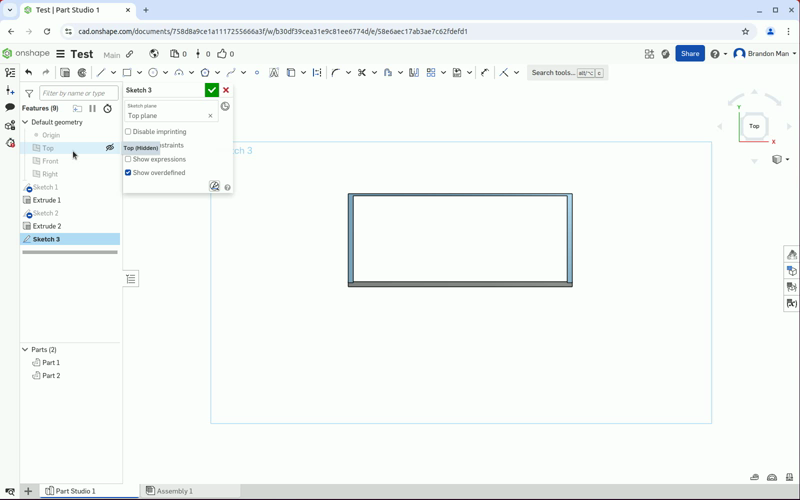
mouse_move(73, 352)
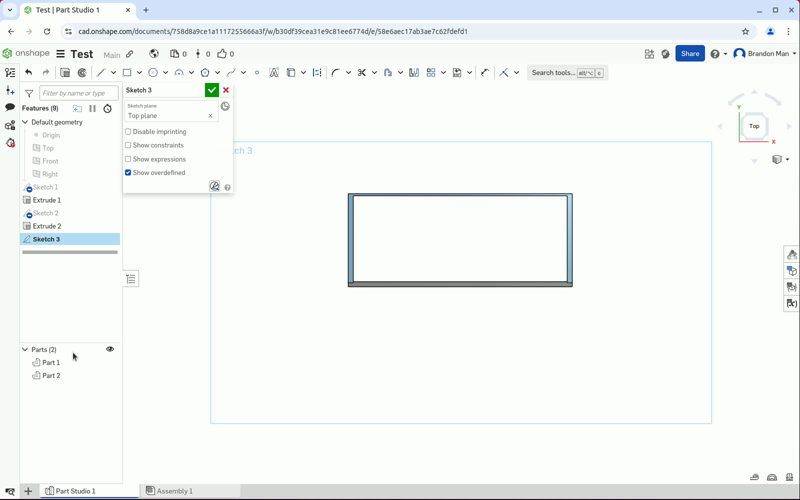
key(y)
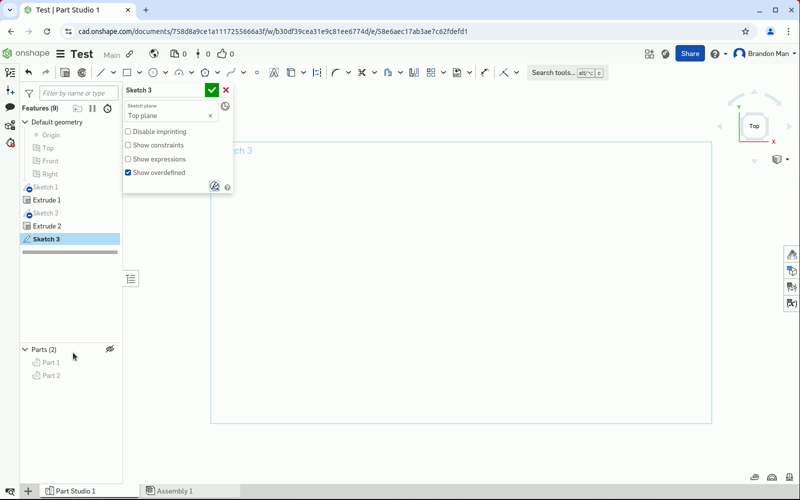
key(l)
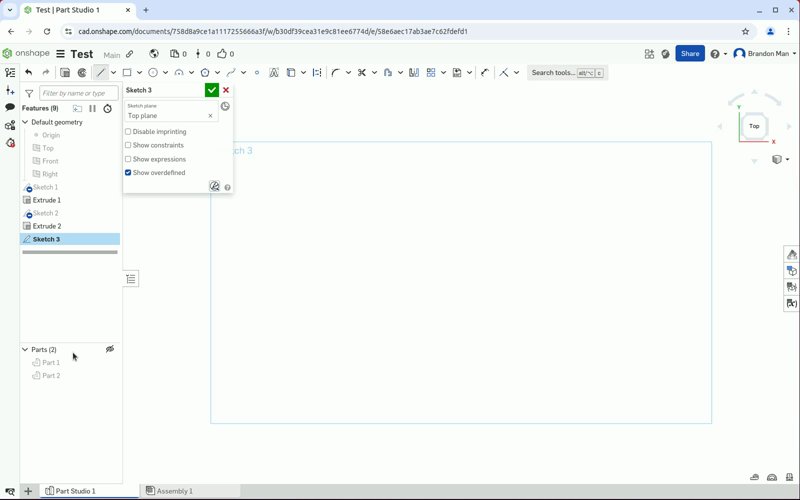
key_down(shift)
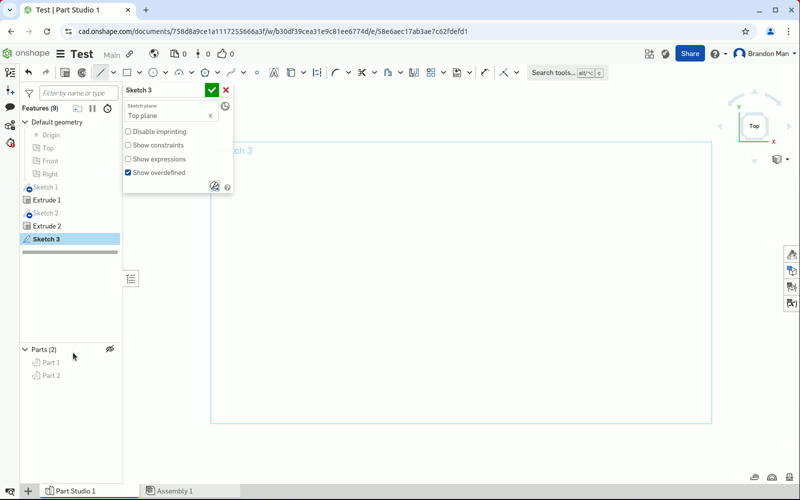
mouse_move(348, 282)
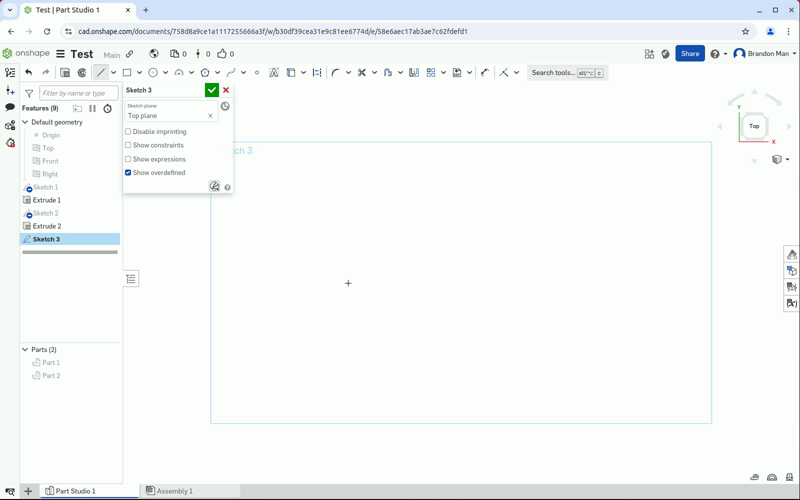
click(348, 282)
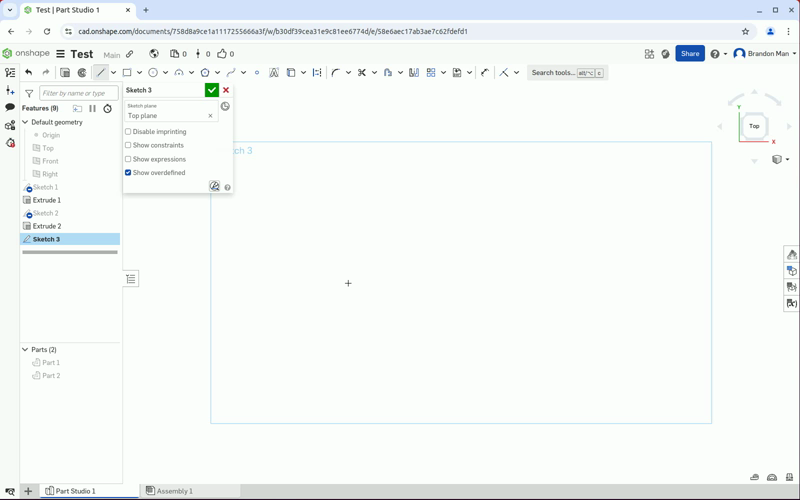
key_up(shift)
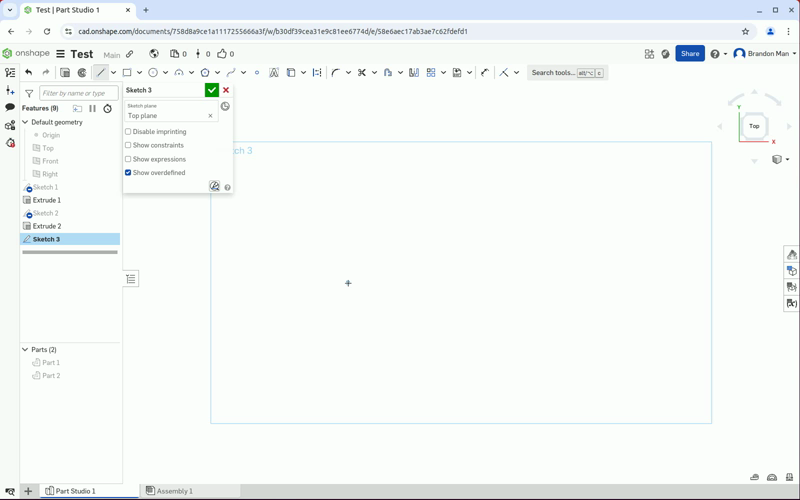
key_down(shift)
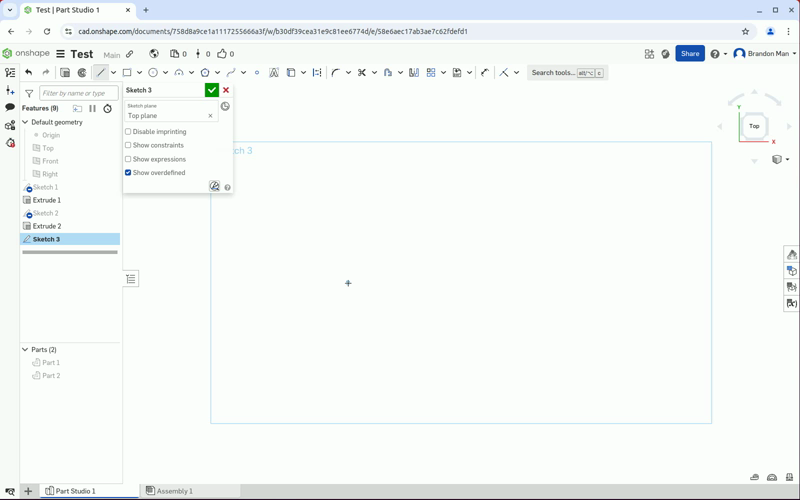
mouse_move(378, 282)
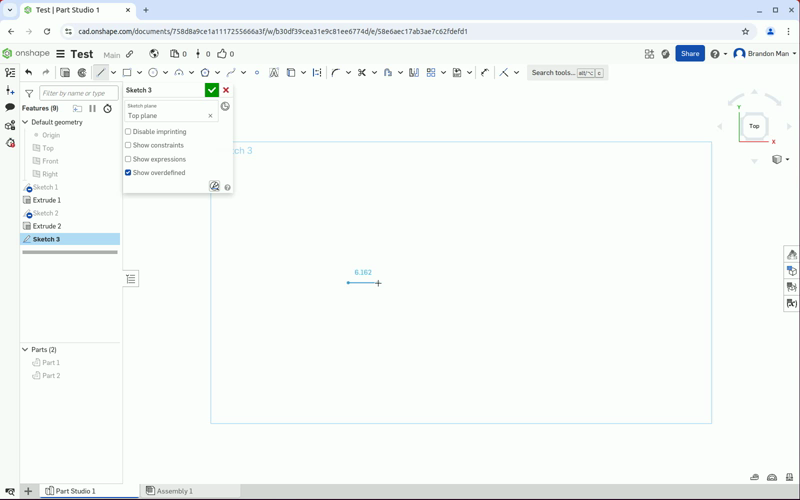
mouse_move(353, 282)
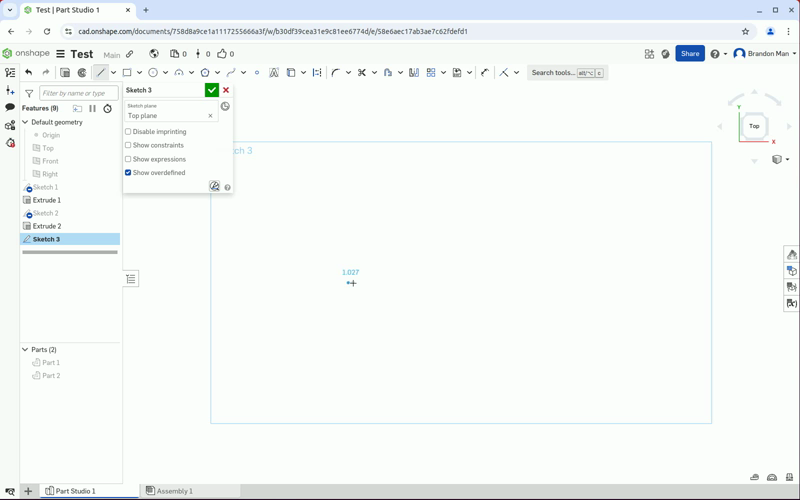
scroll(6)
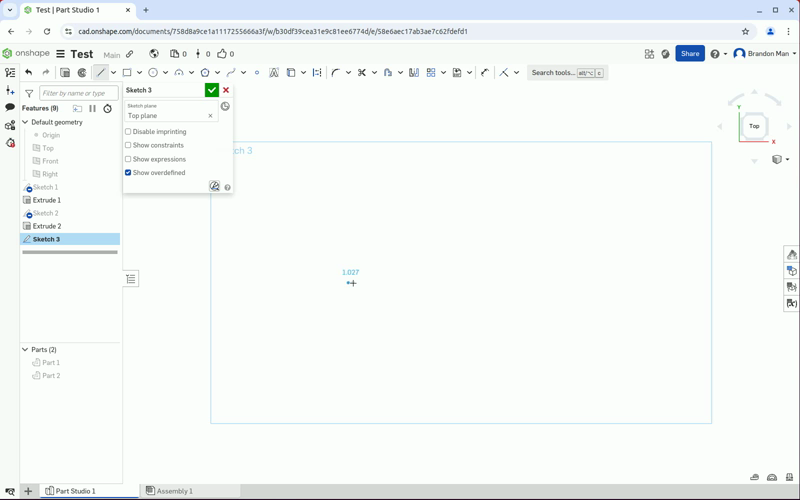
scroll(6)
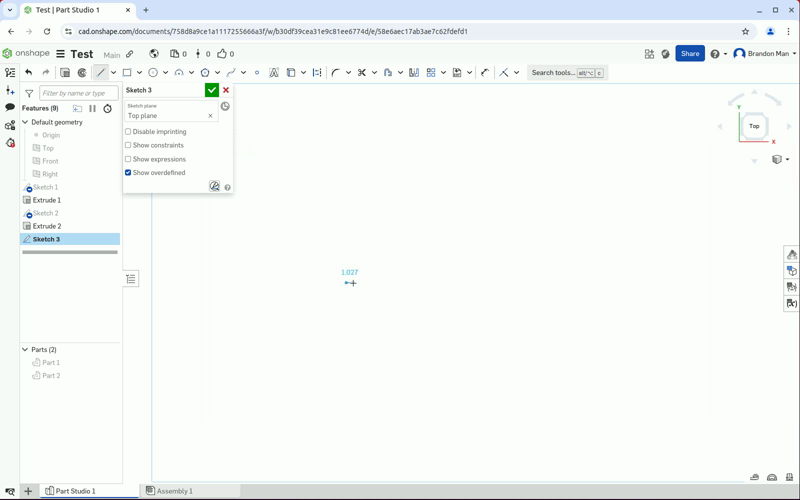
scroll(6)
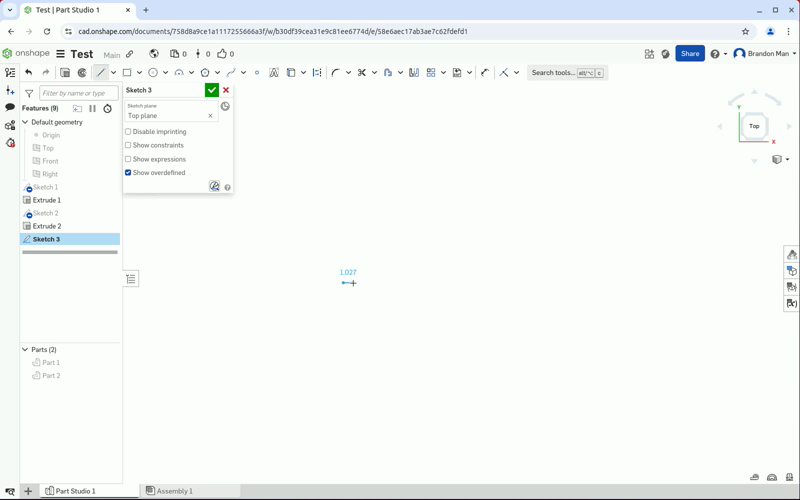
scroll(6)
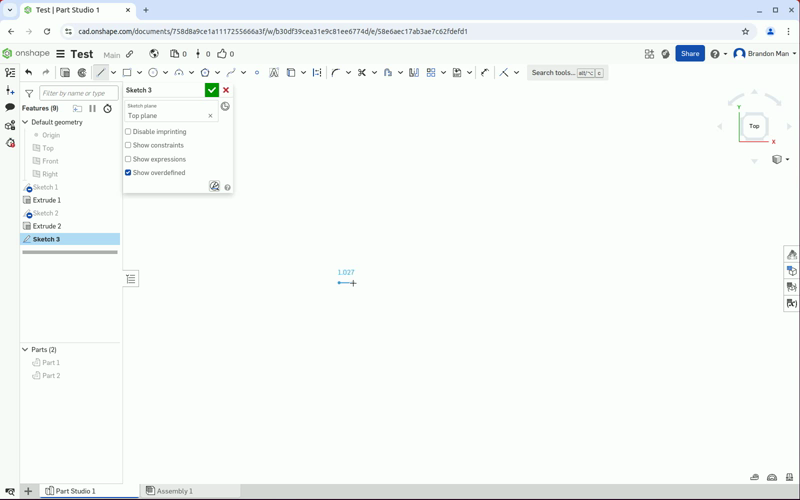
scroll(6)
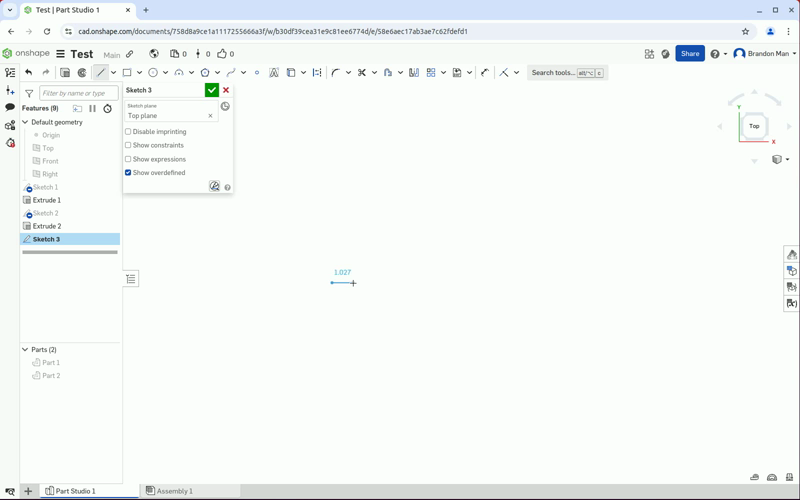
scroll(6)
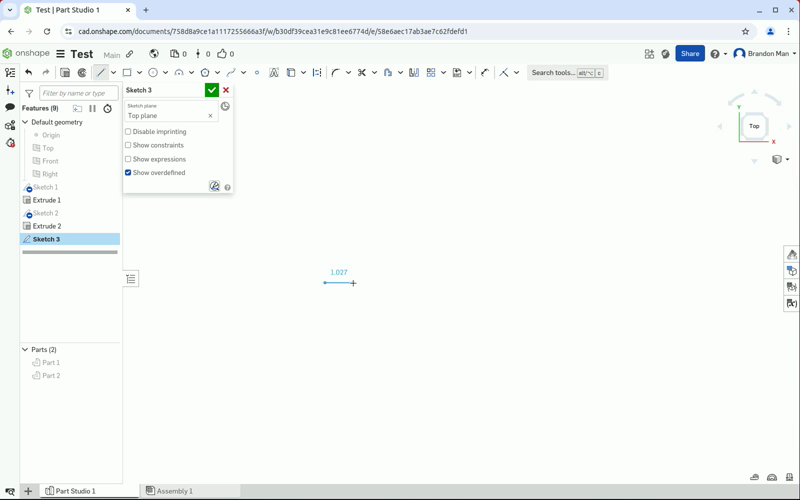
scroll(6)
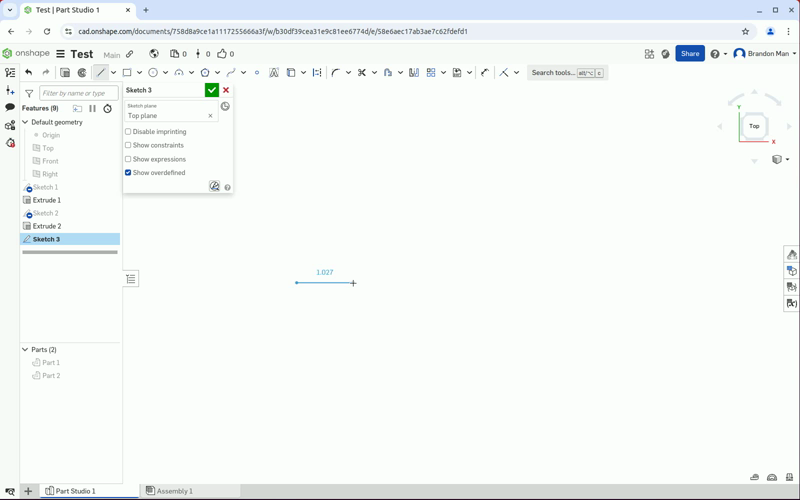
click(353, 282)
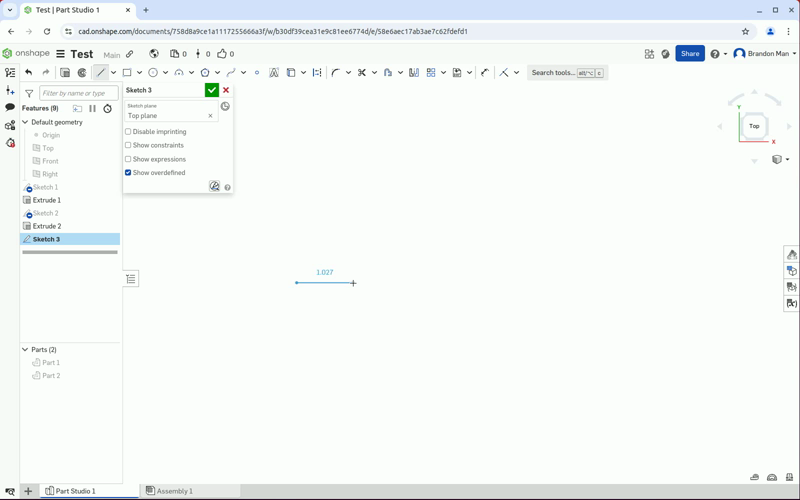
scroll(-6)
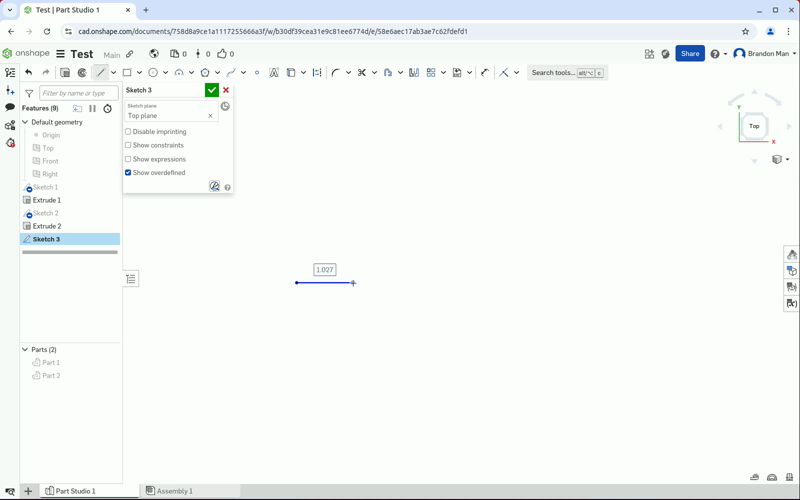
scroll(-6)
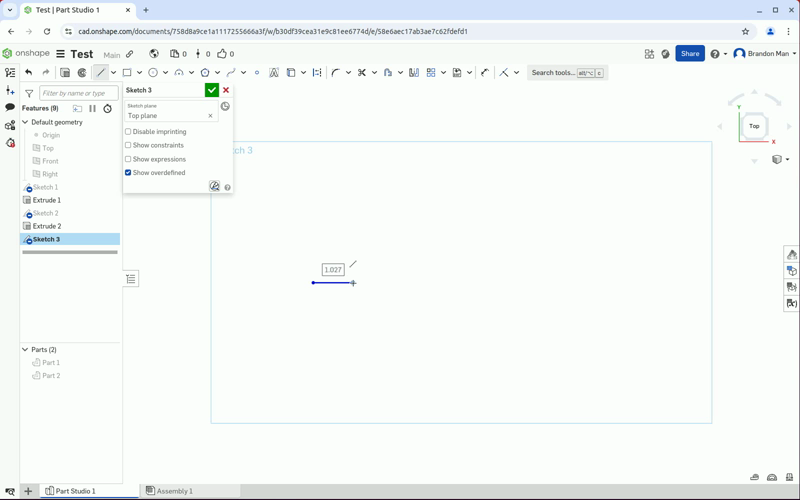
scroll(-6)
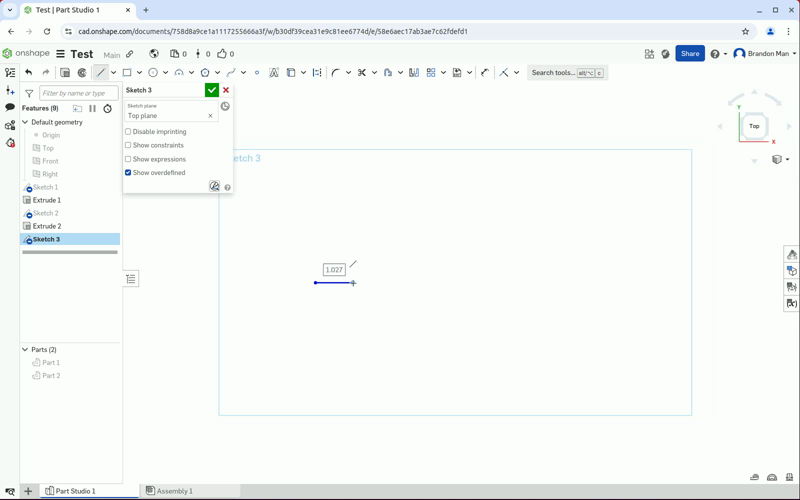
scroll(-6)
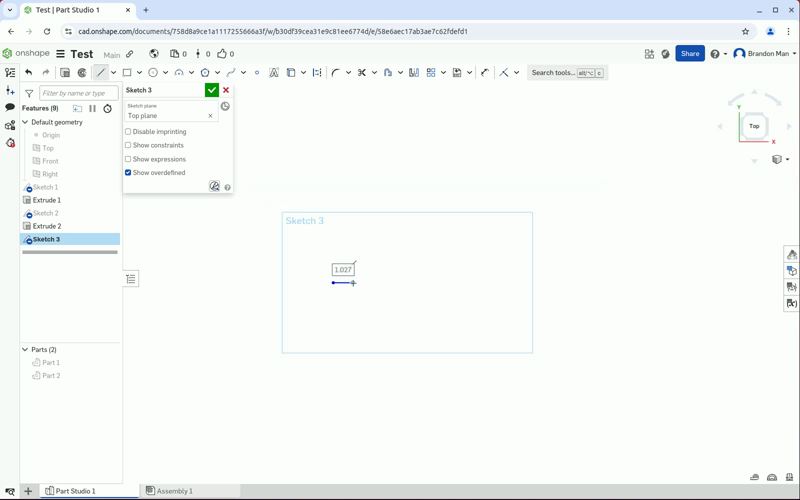
scroll(-6)
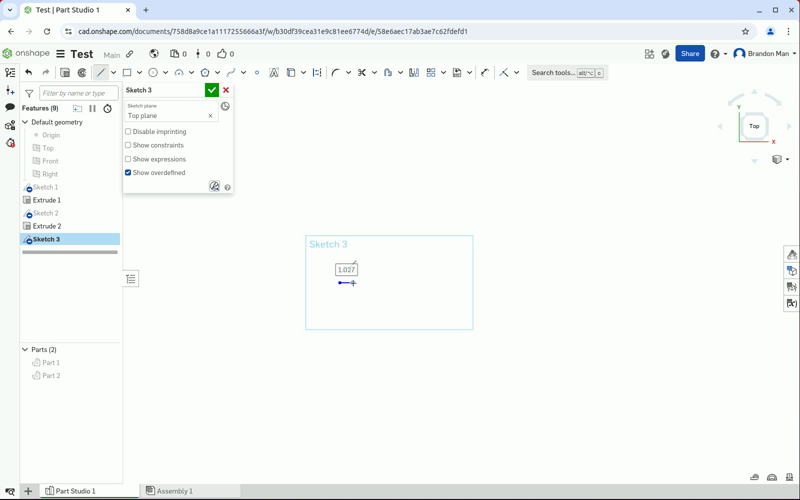
scroll(-6)
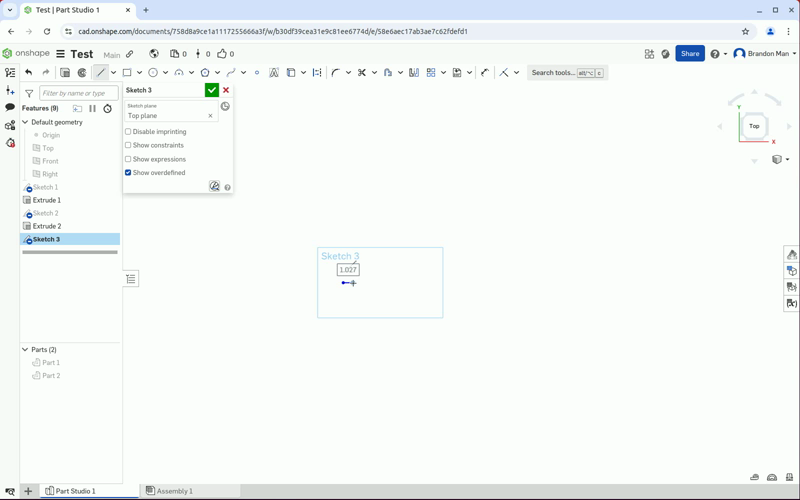
scroll(-6)
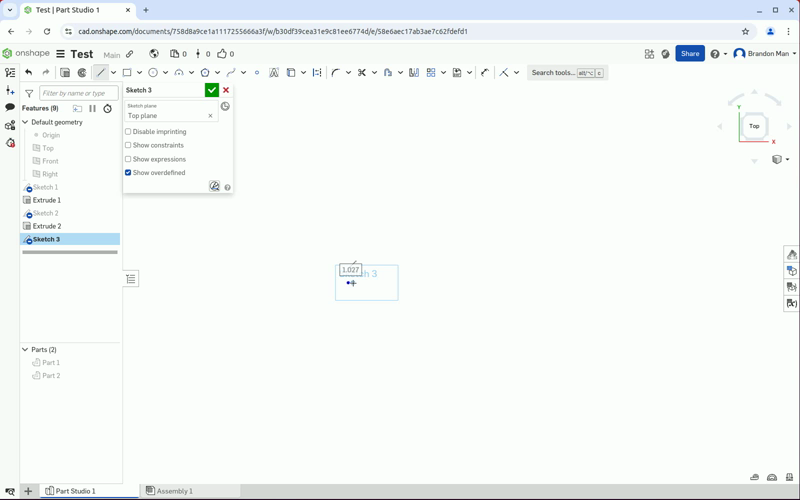
key_up(shift)
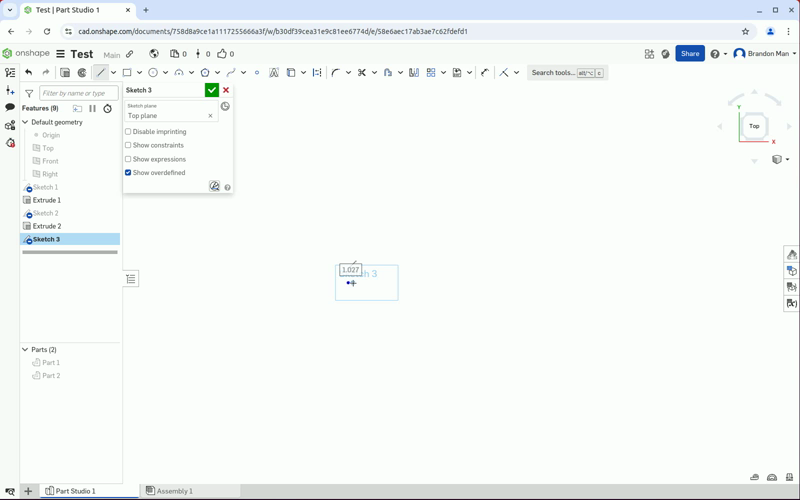
key_down(shift)
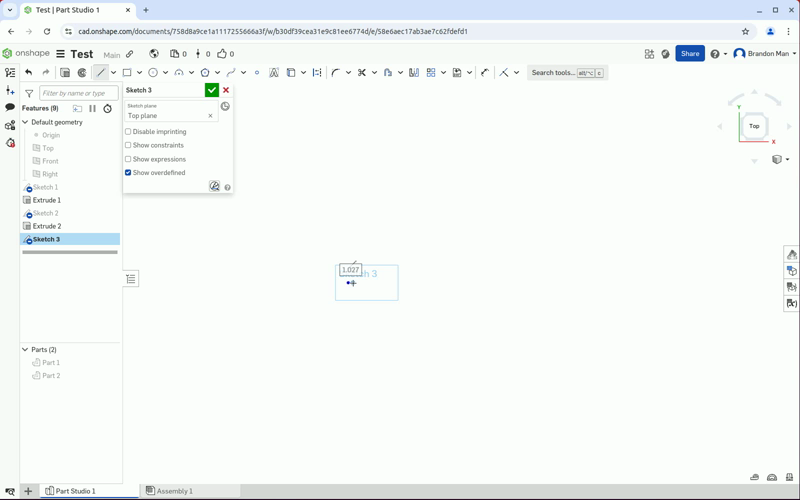
mouse_move(353, 195)
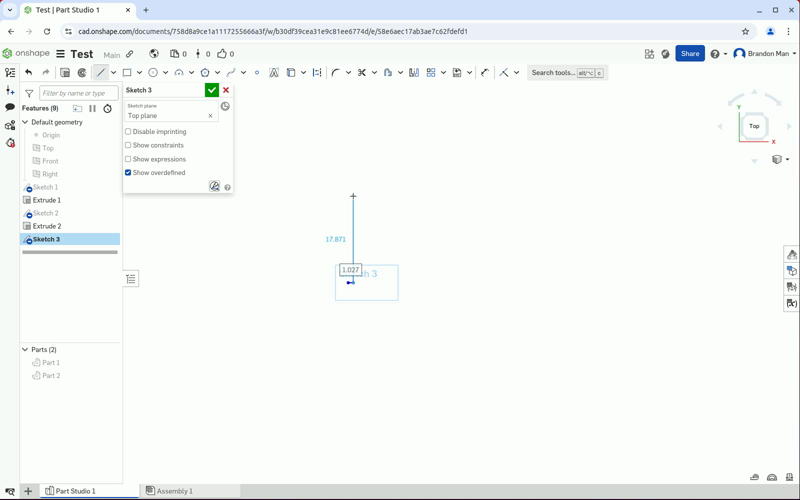
click(353, 195)
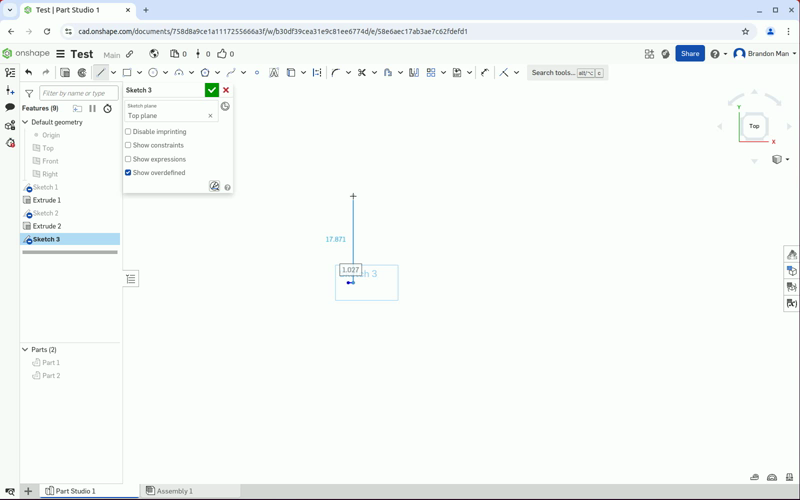
key_up(shift)
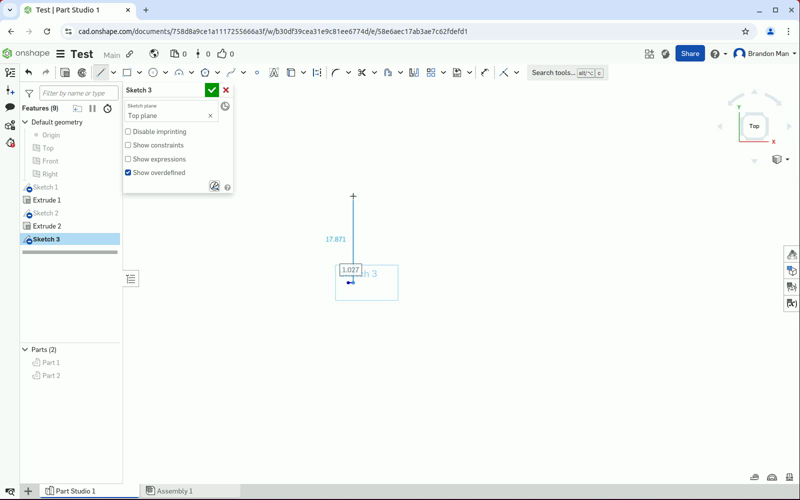
key_down(shift)
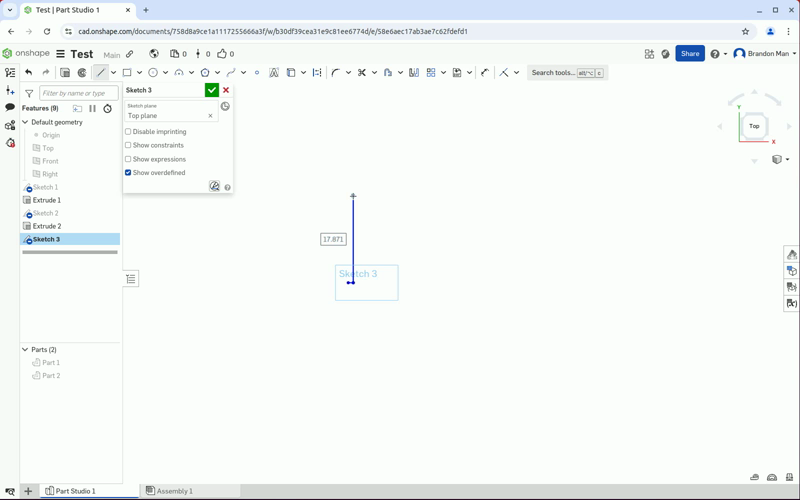
mouse_move(567, 195)
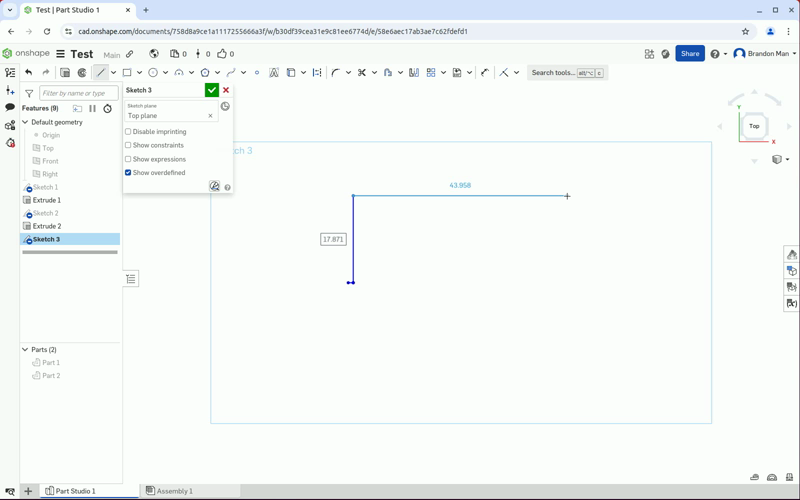
click(567, 195)
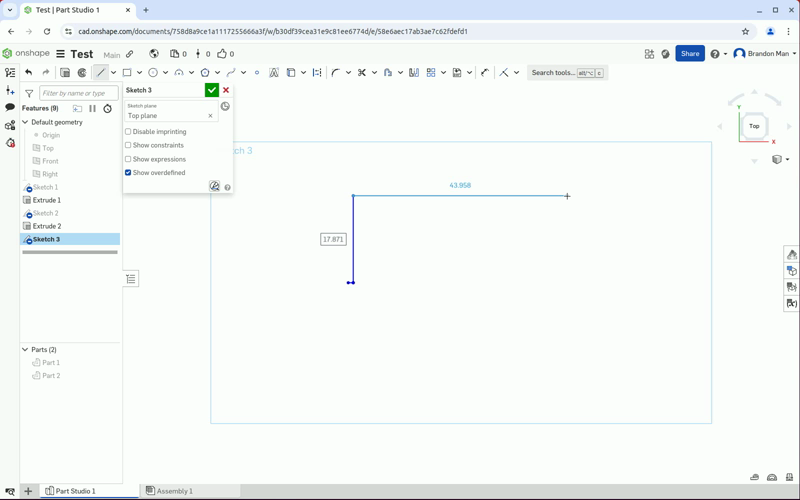
key_up(shift)
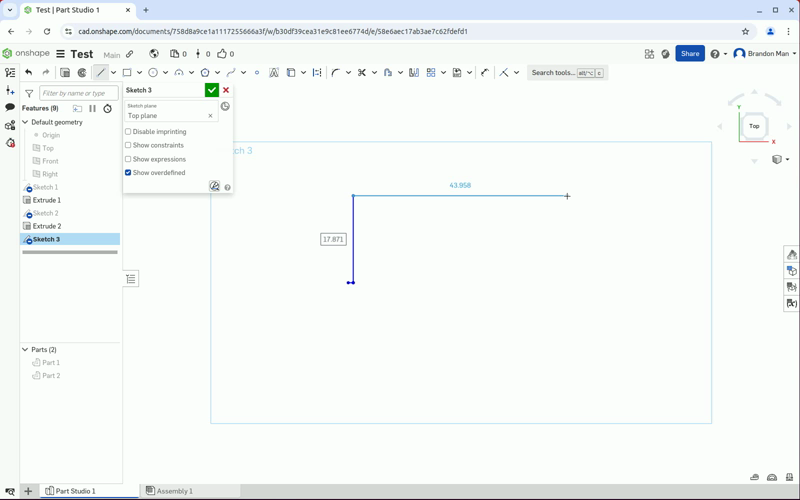
key_down(shift)
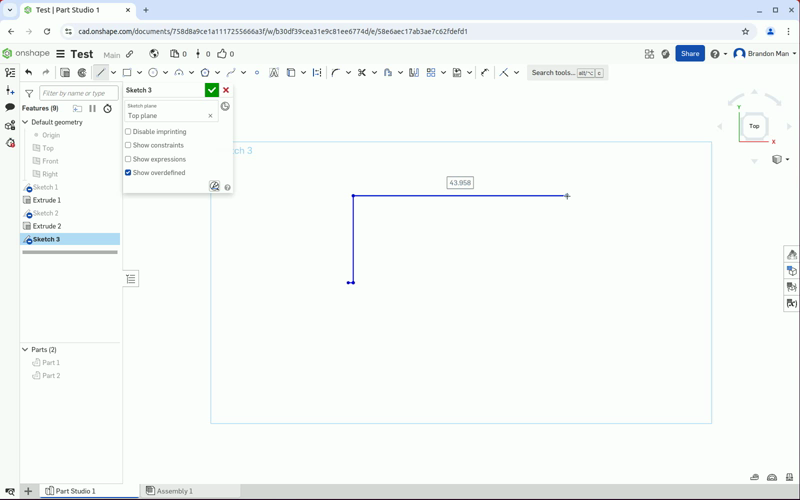
mouse_move(567, 282)
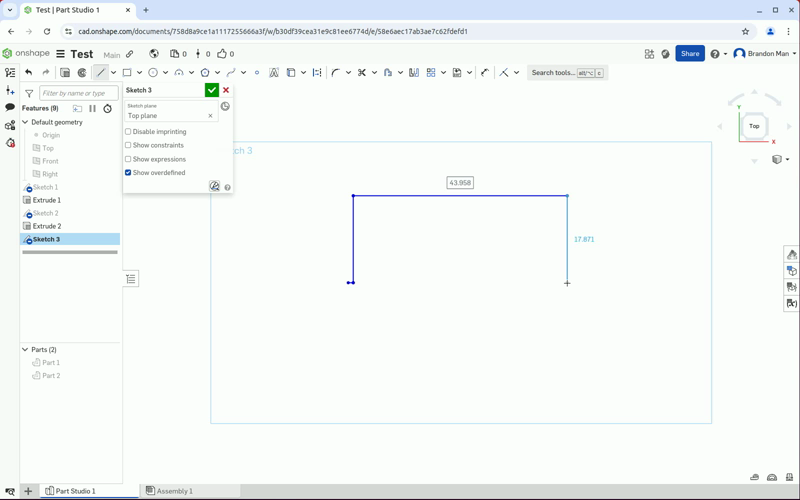
click(567, 282)
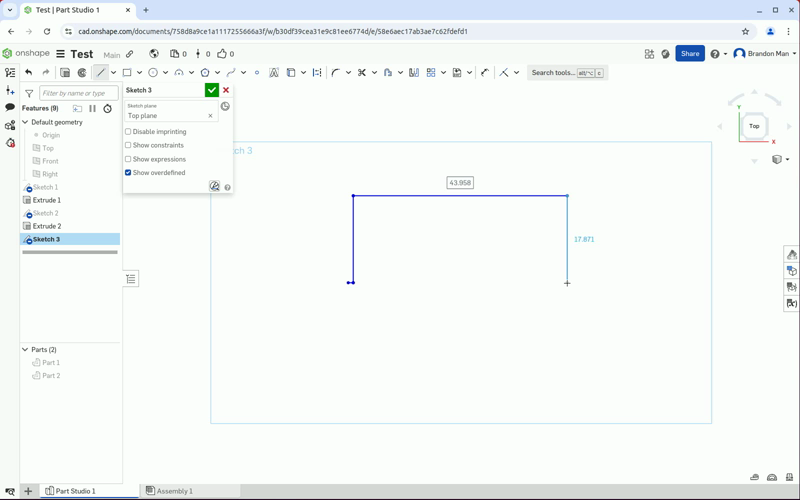
key_up(shift)
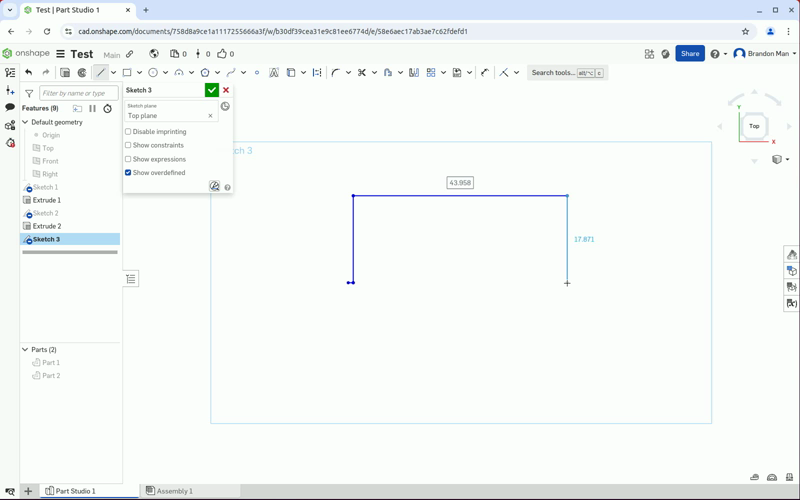
key_down(shift)
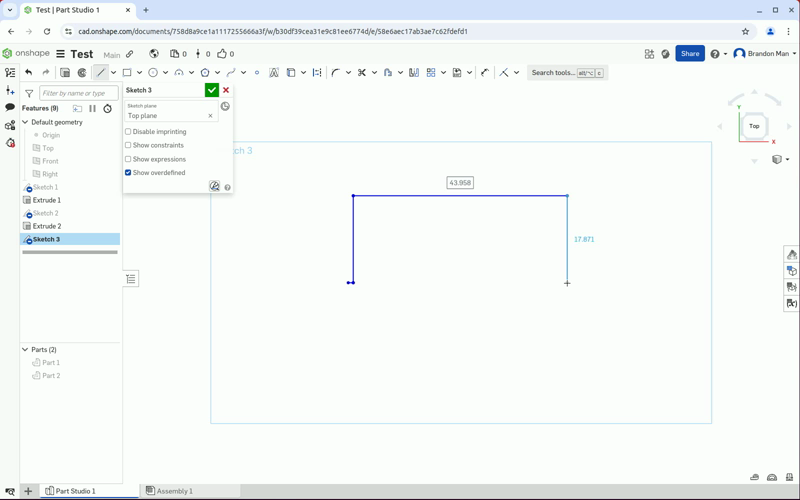
mouse_move(589, 282)
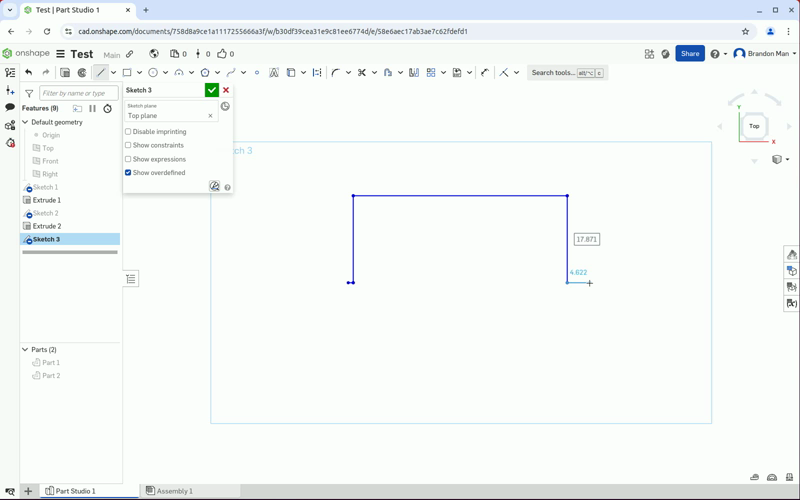
mouse_move(572, 282)
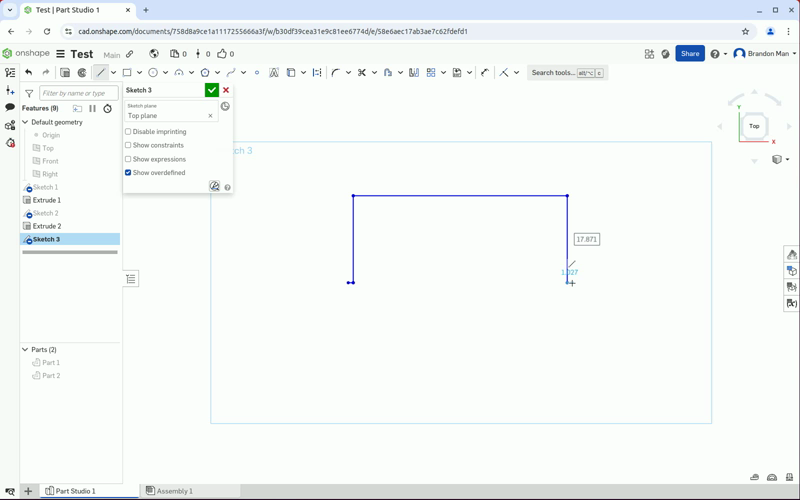
scroll(6)
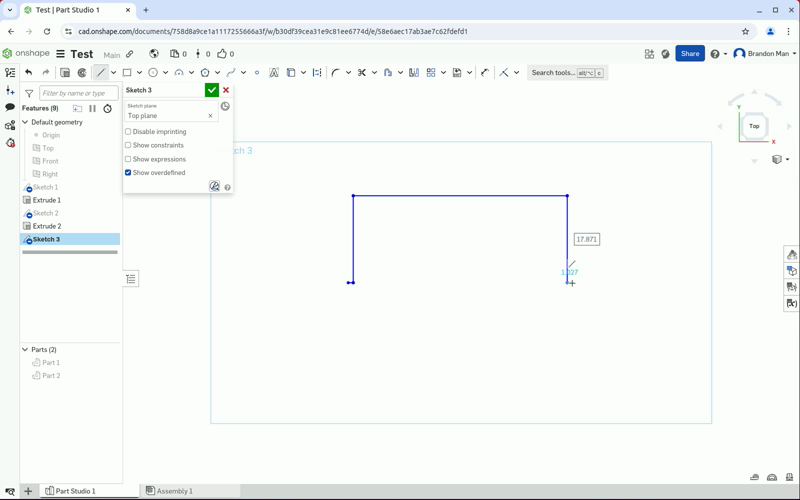
scroll(6)
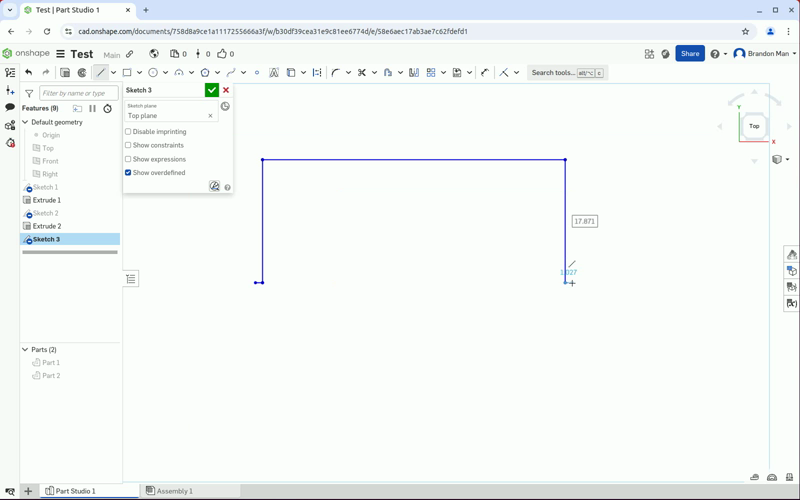
scroll(6)
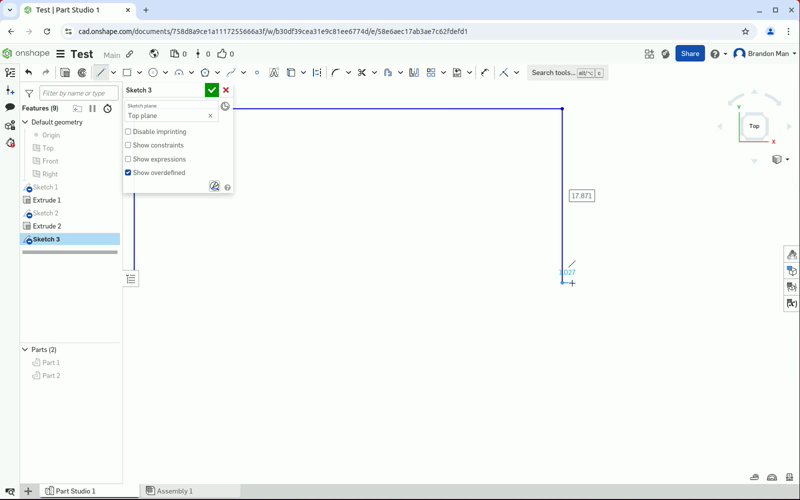
scroll(6)
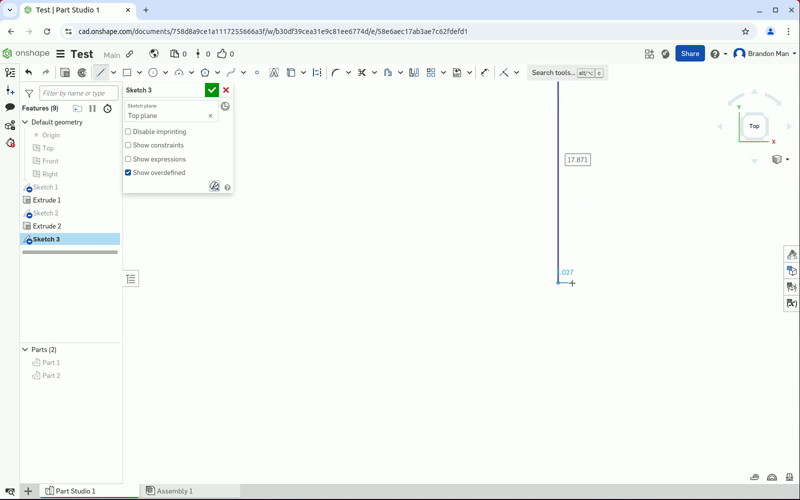
scroll(6)
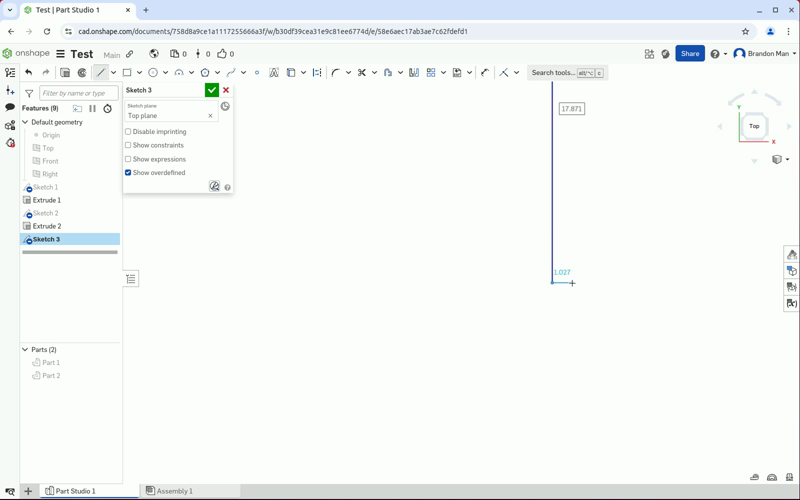
scroll(6)
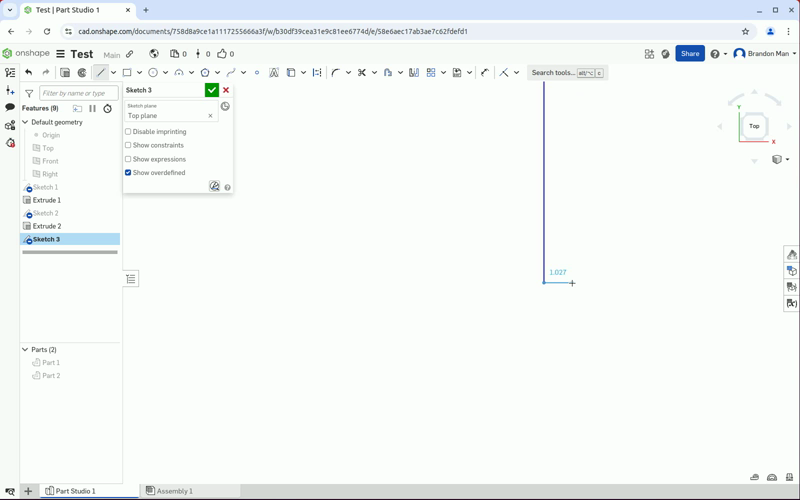
scroll(6)
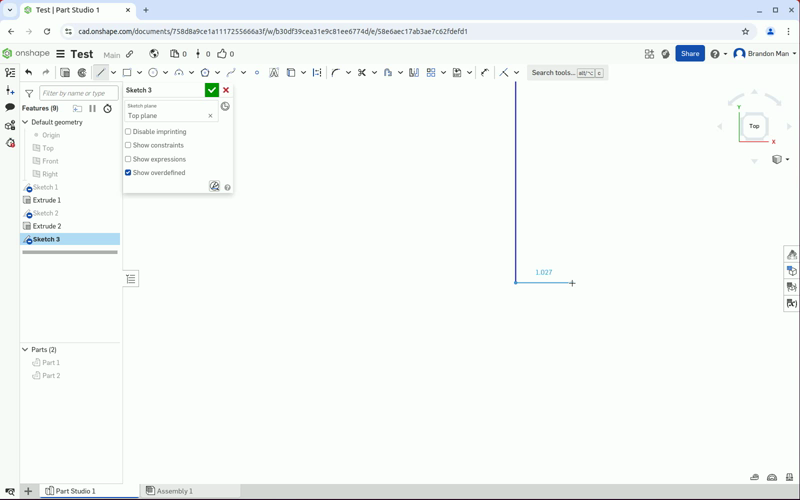
click(572, 282)
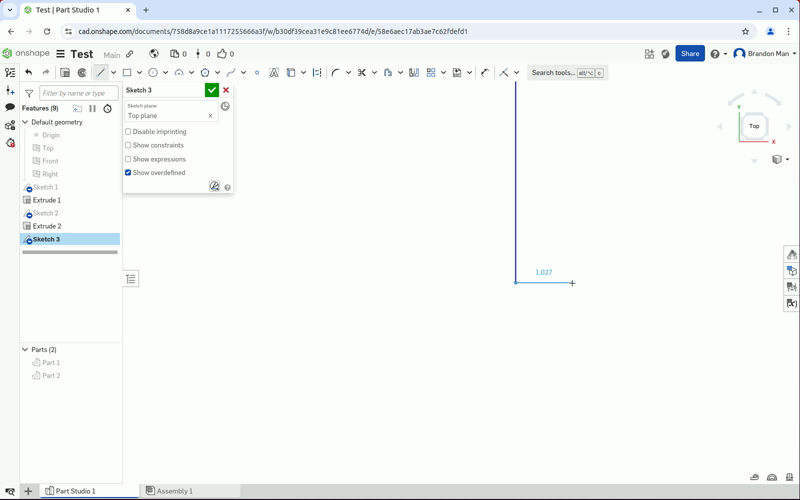
scroll(-6)
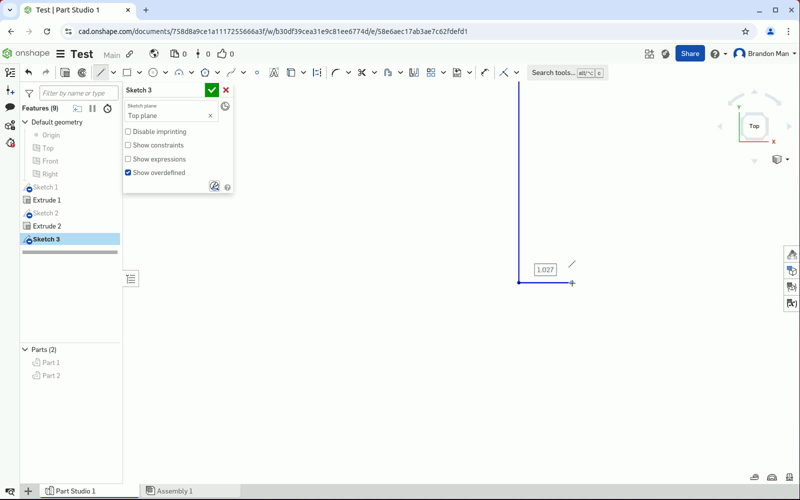
scroll(-6)
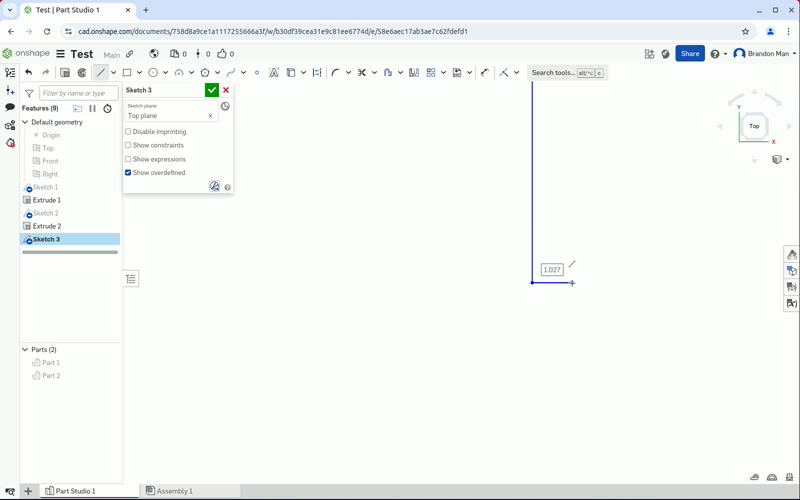
scroll(-6)
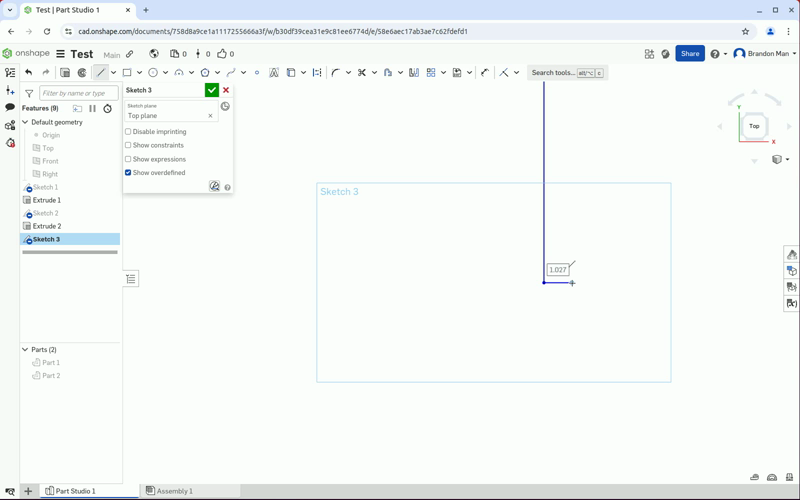
scroll(-6)
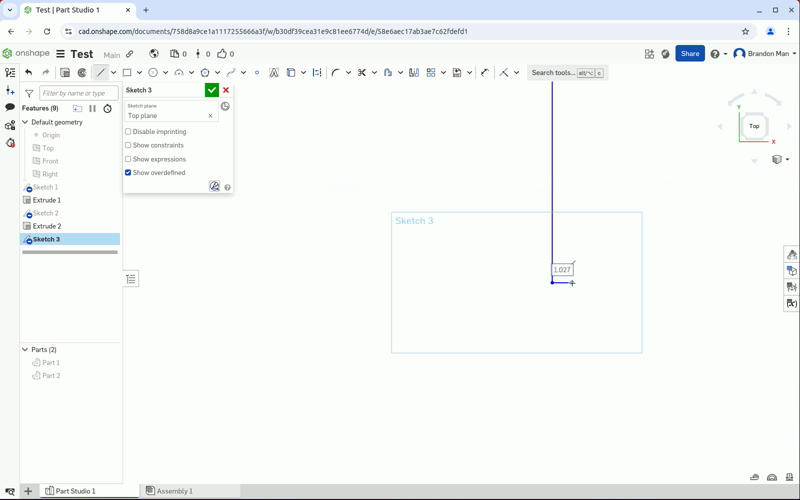
scroll(-6)
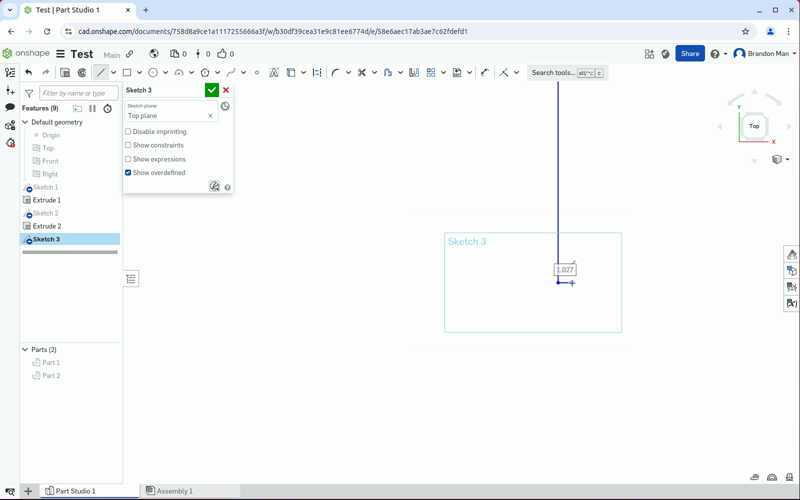
scroll(-6)
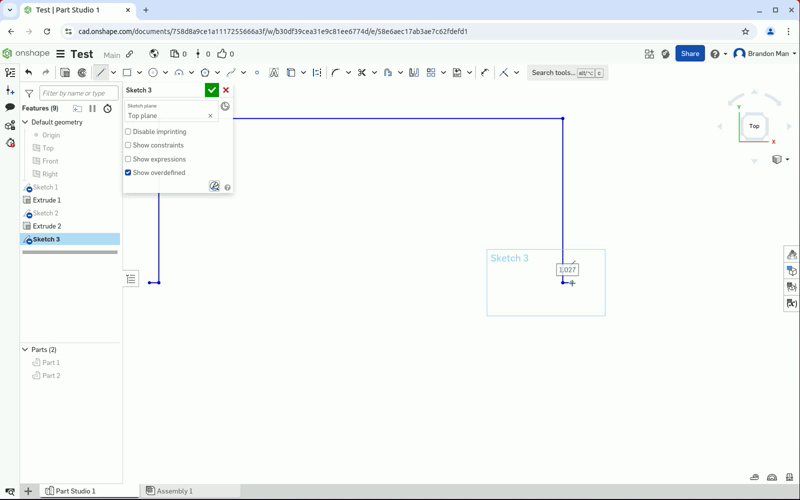
scroll(-6)
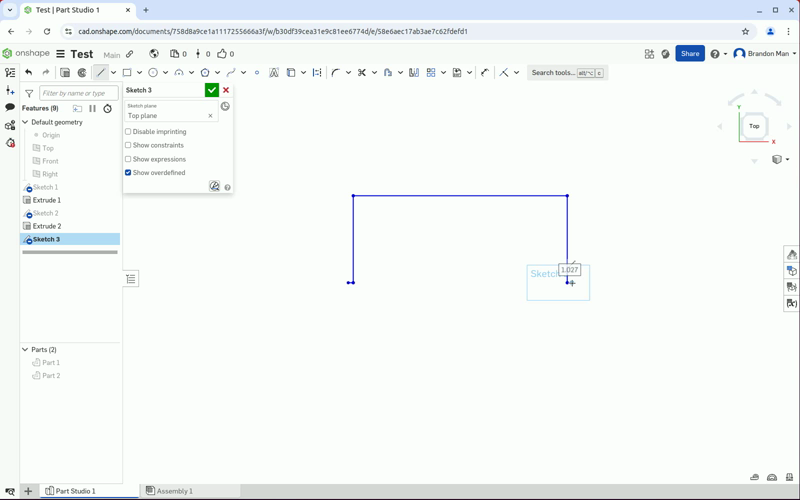
key_up(shift)
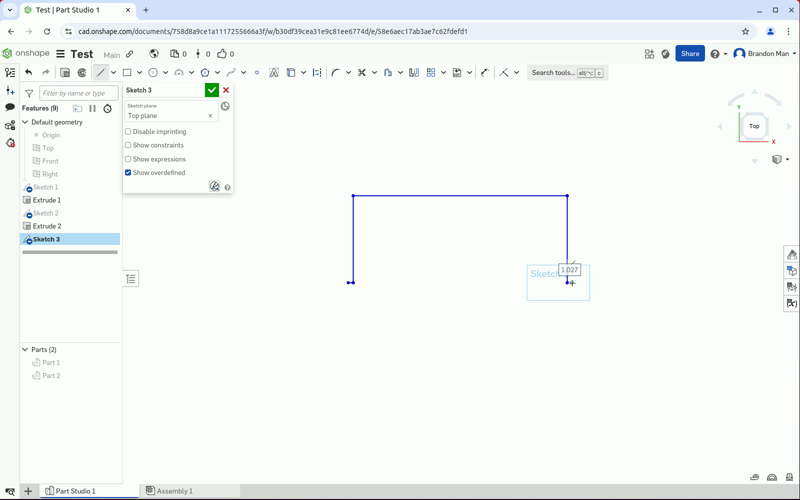
key_down(shift)
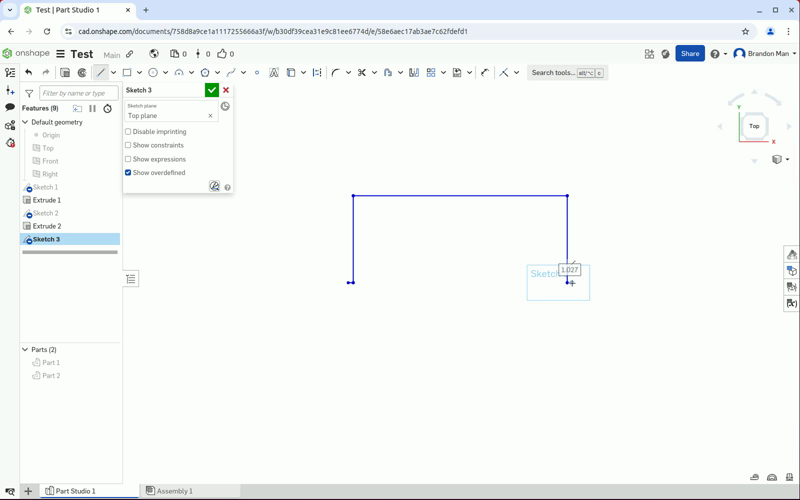
mouse_move(572, 193)
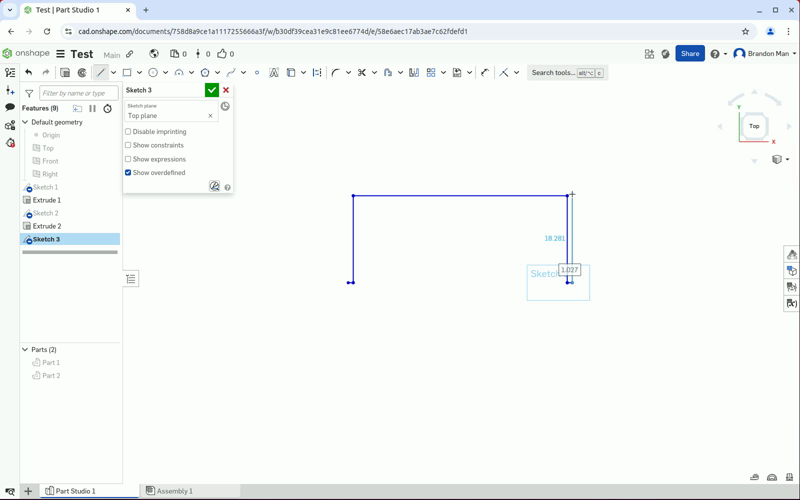
click(572, 193)
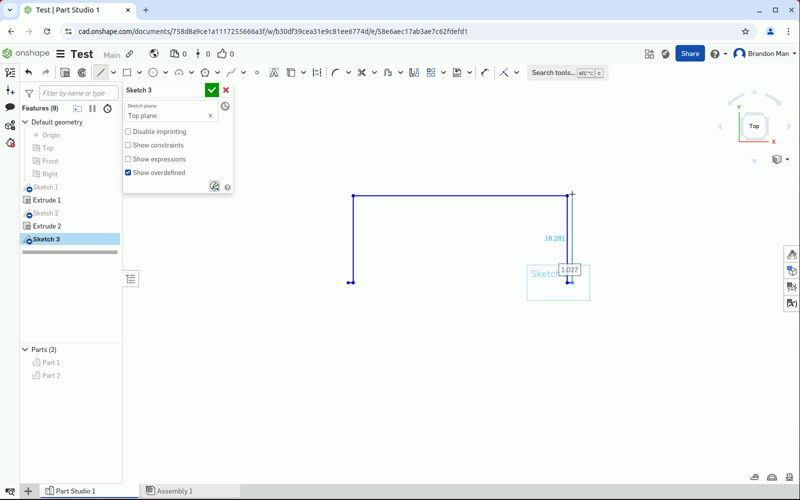
key_up(shift)
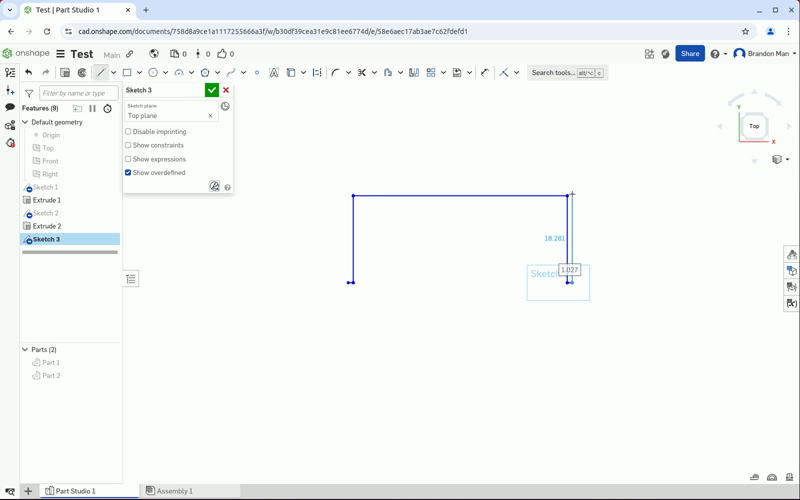
key_down(shift)
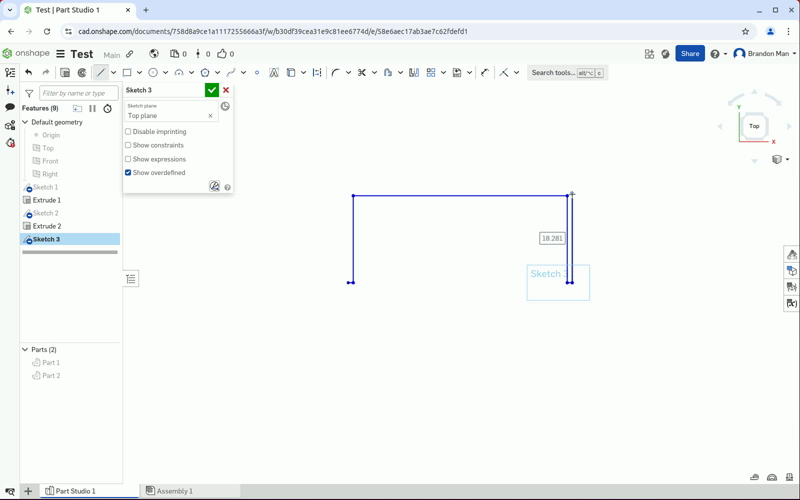
mouse_move(348, 193)
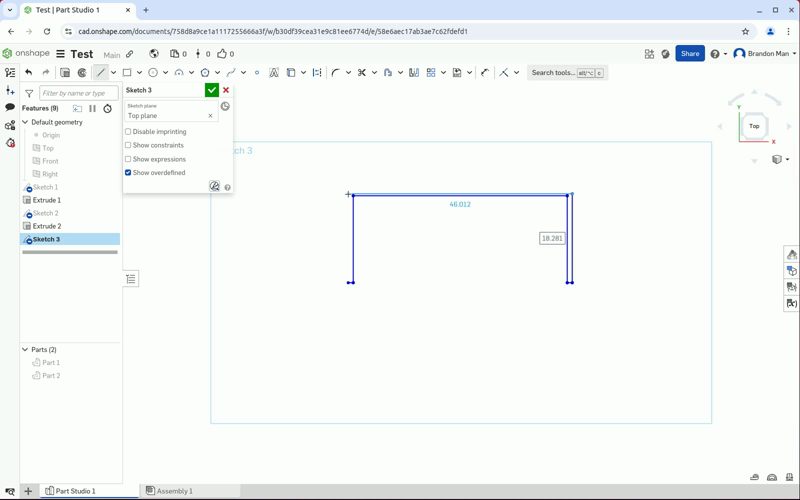
click(348, 193)
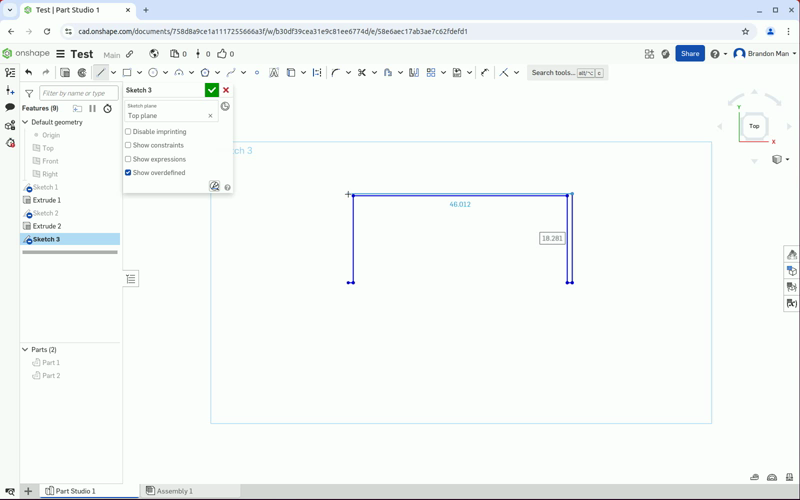
key_up(shift)
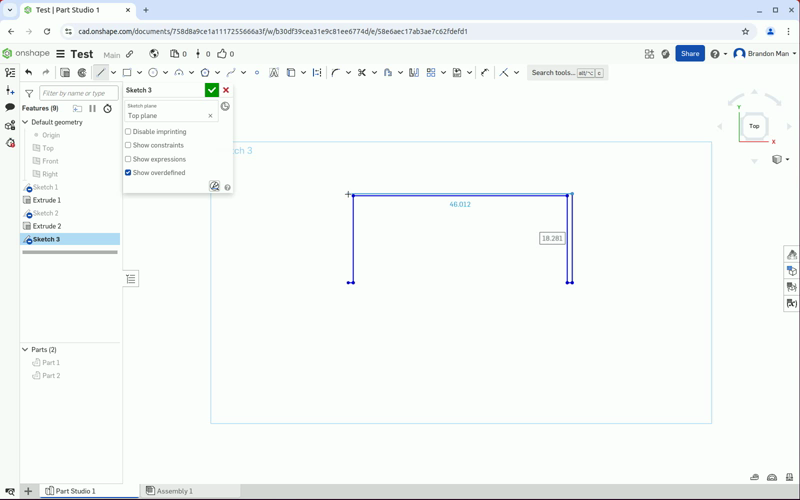
key_down(shift)
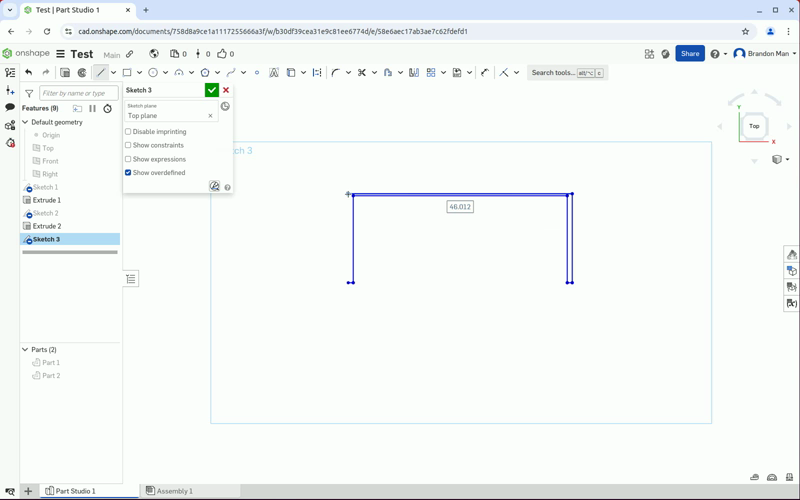
mouse_move(348, 282)
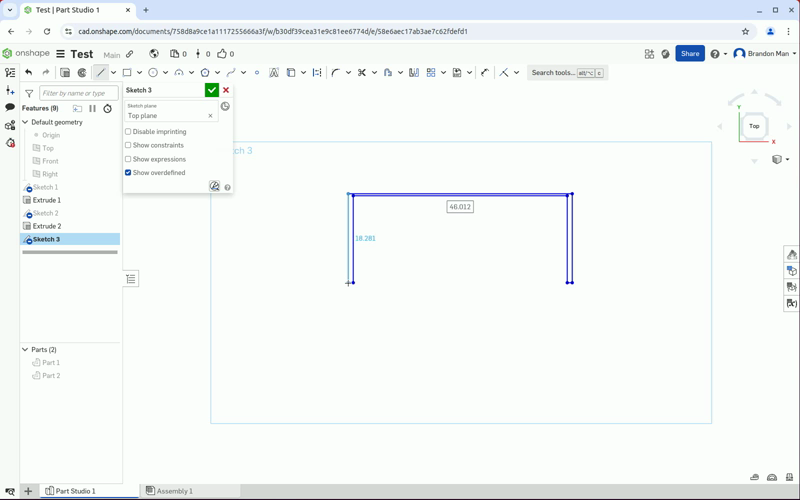
key_up(shift)
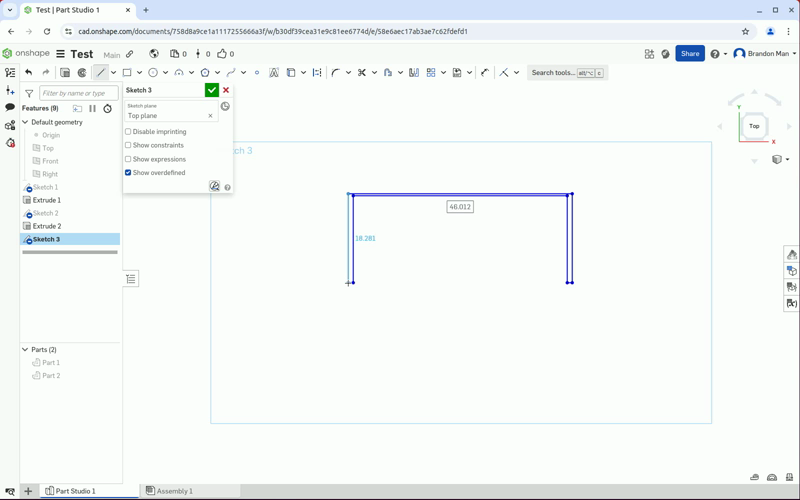
click(348, 282)
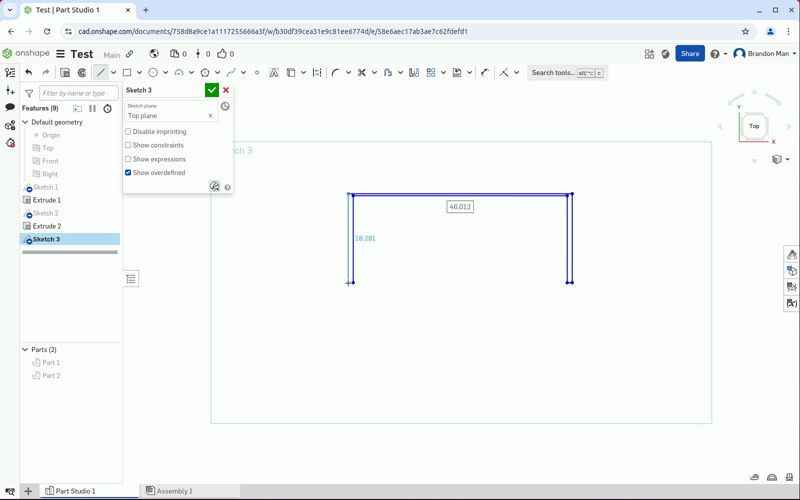
key(esc)
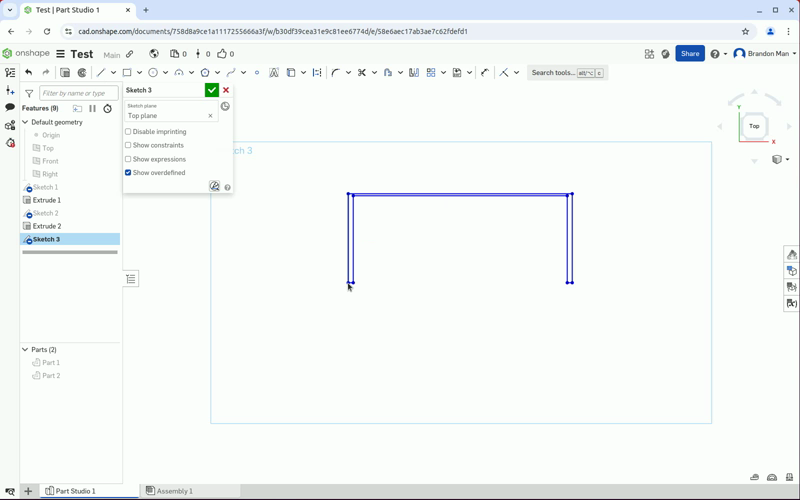
mouse_move(350, 258)
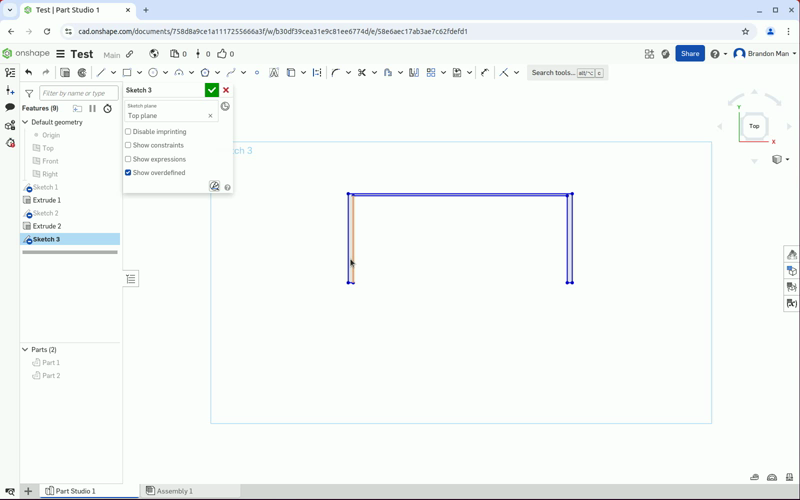
scroll(6)
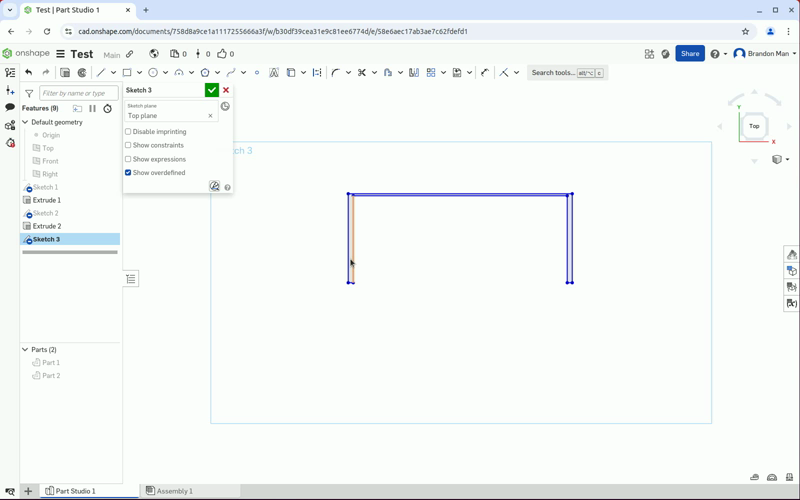
scroll(6)
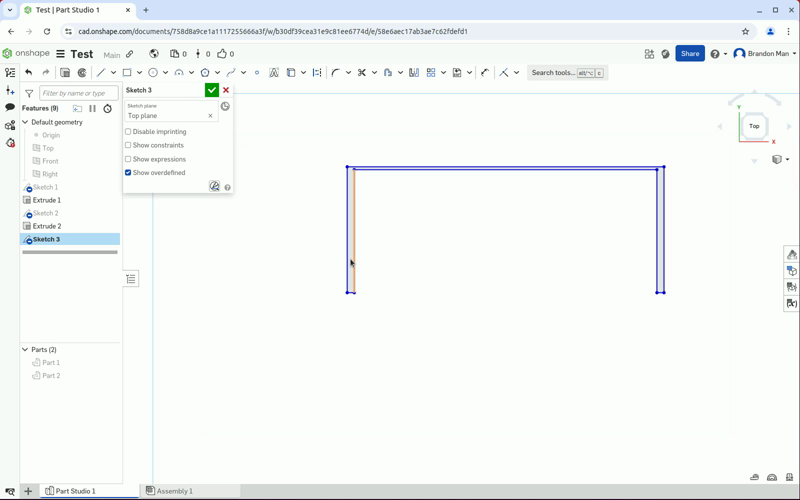
scroll(6)
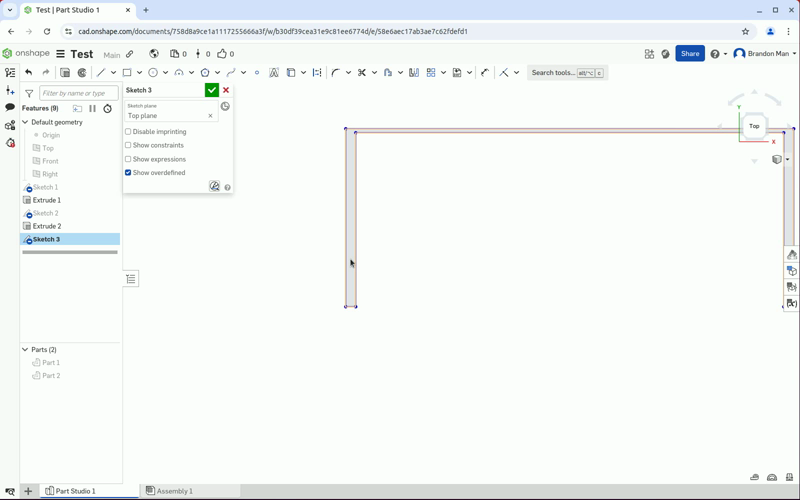
scroll(6)
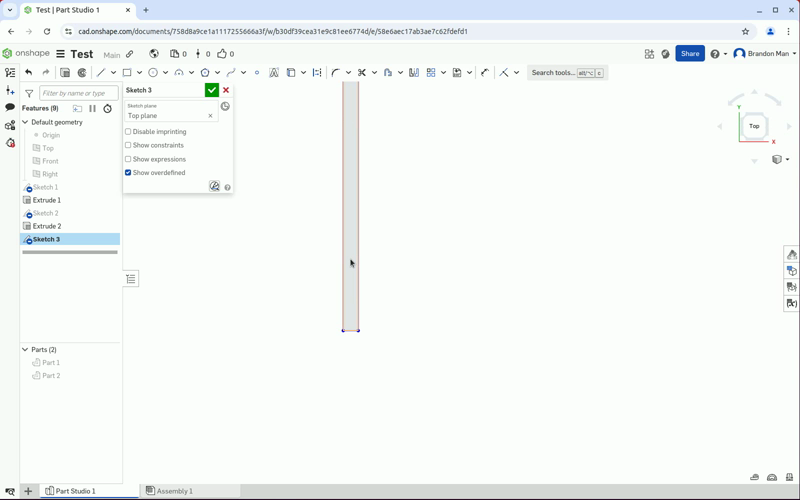
scroll(6)
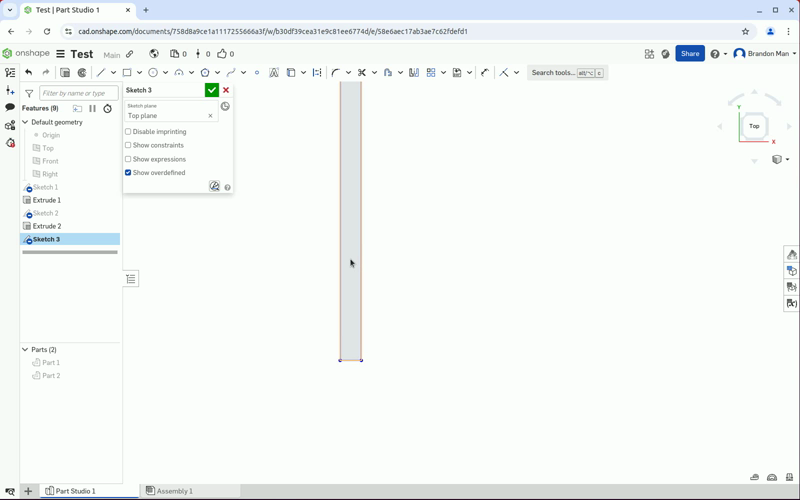
scroll(6)
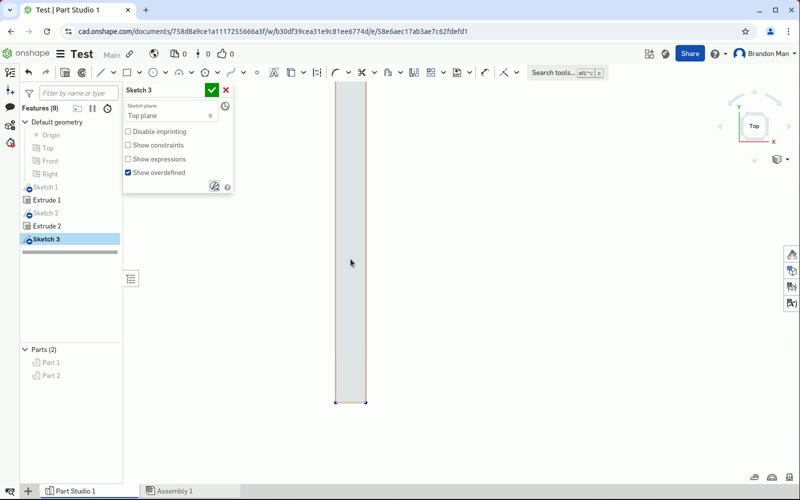
scroll(6)
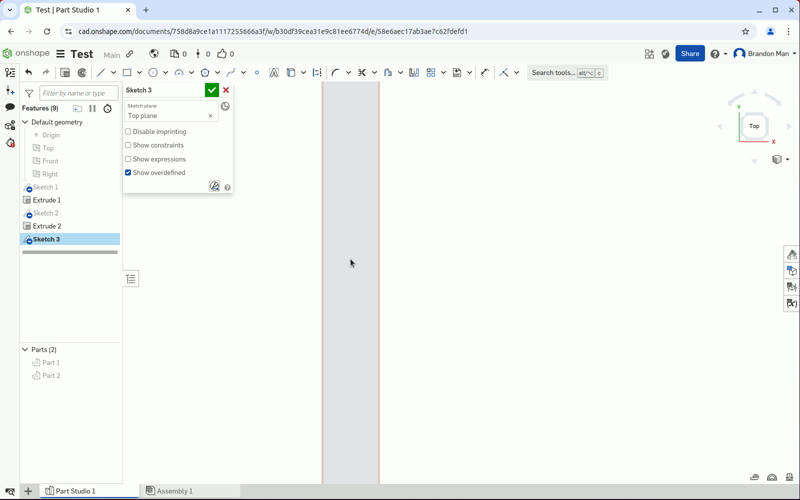
click(350, 258)
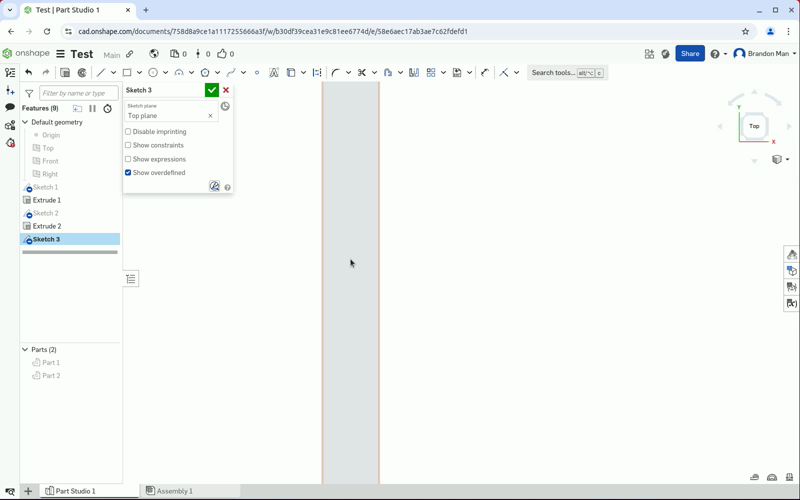
scroll(-6)
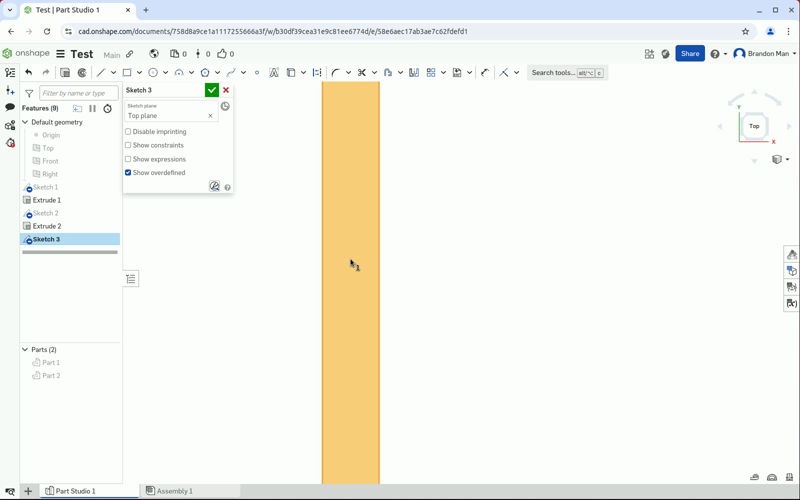
scroll(-6)
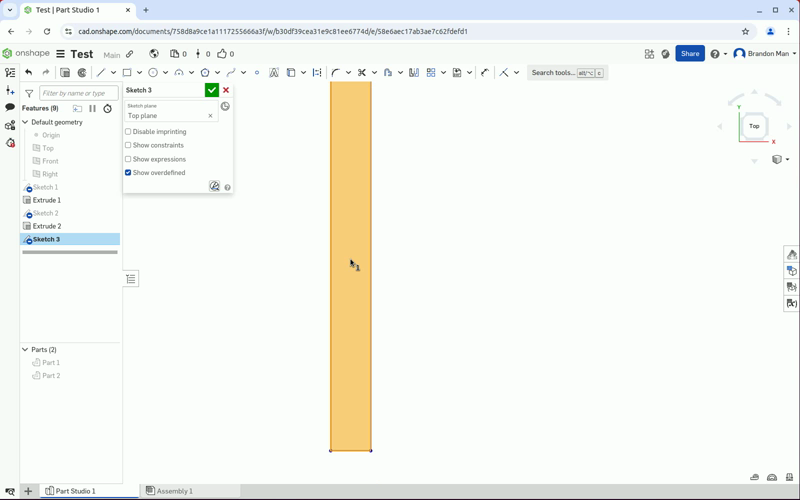
scroll(-6)
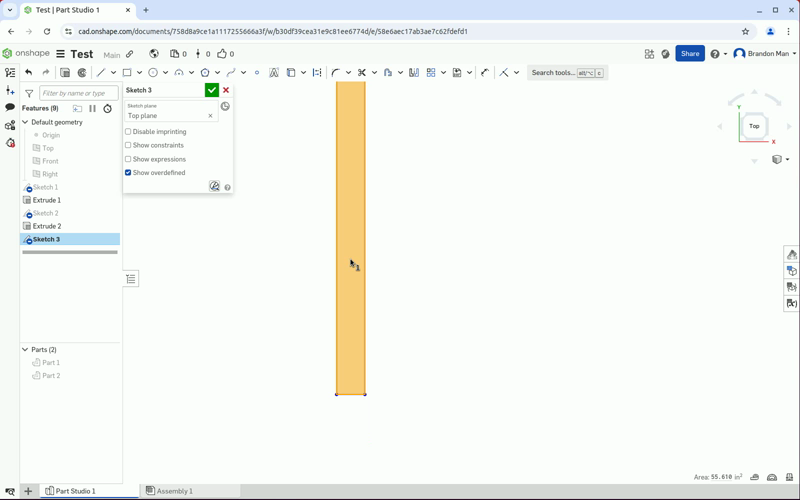
scroll(-6)
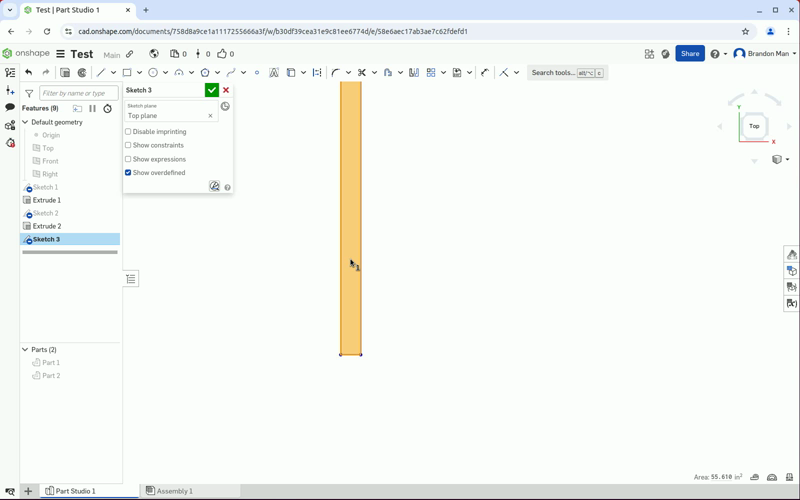
scroll(-6)
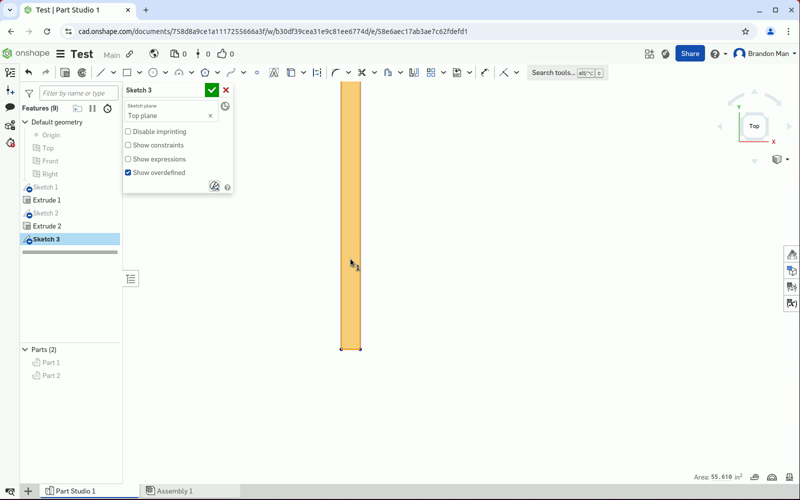
scroll(-6)
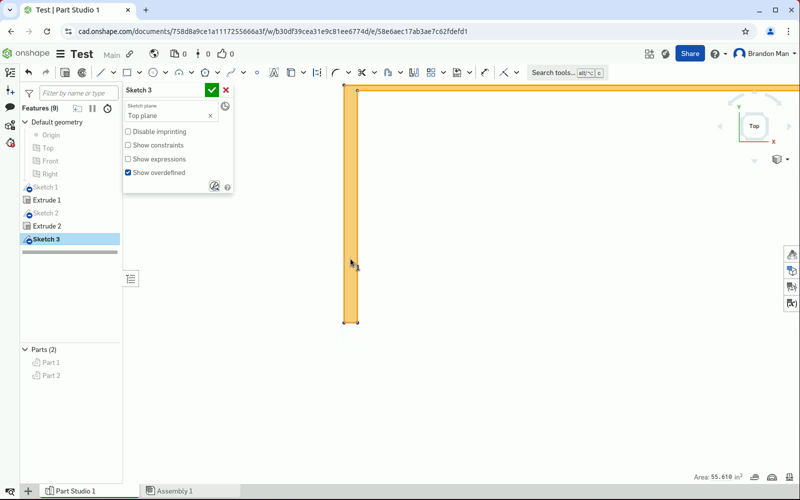
scroll(-6)
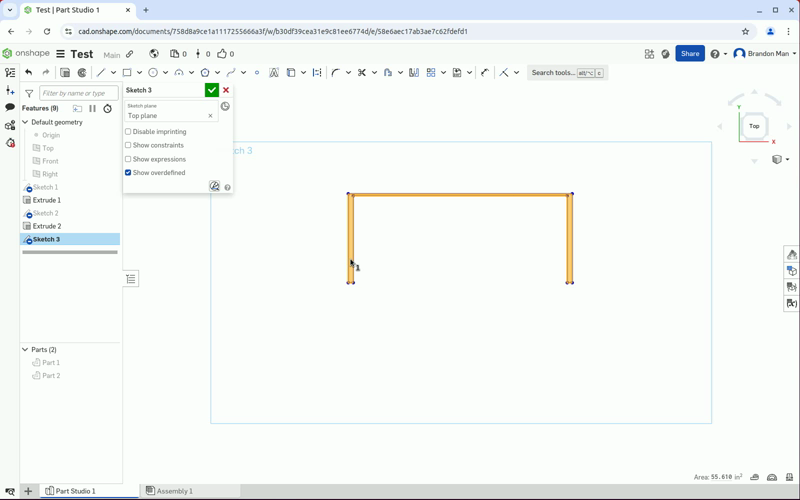
mouse_move(73, 352)
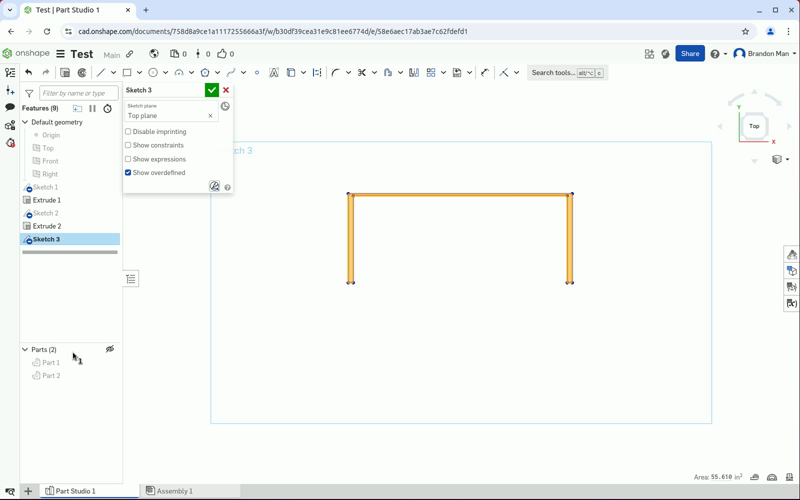
key(shift+y)
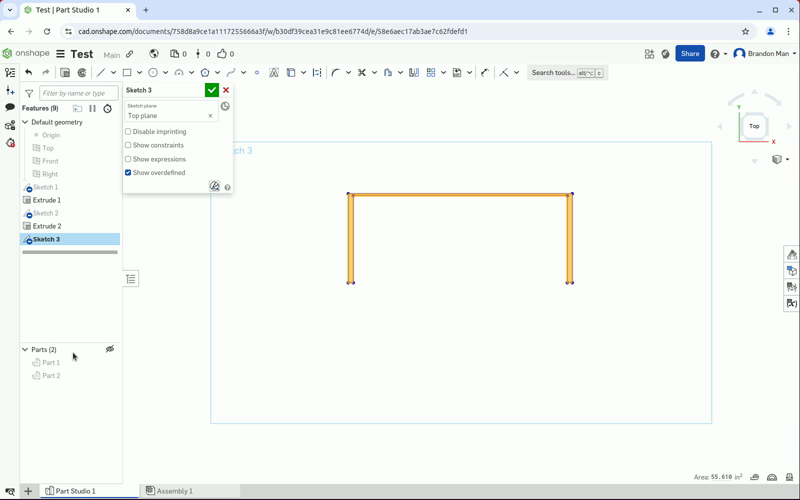
key(shift+e)
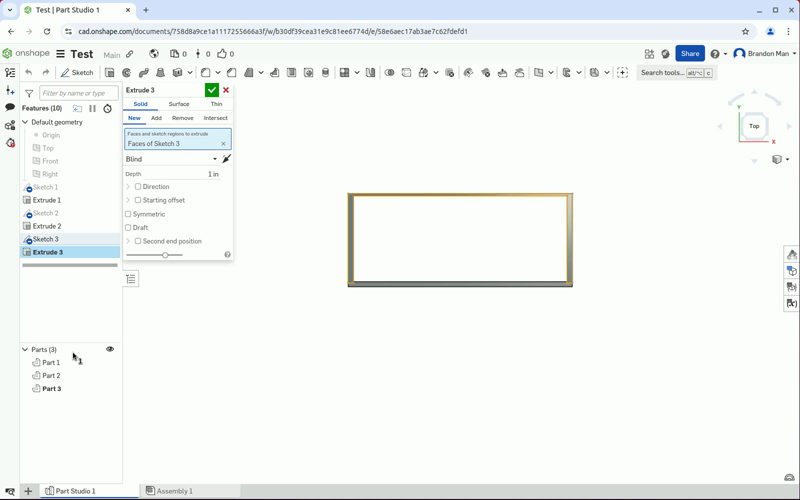
mouse_move(143, 106)
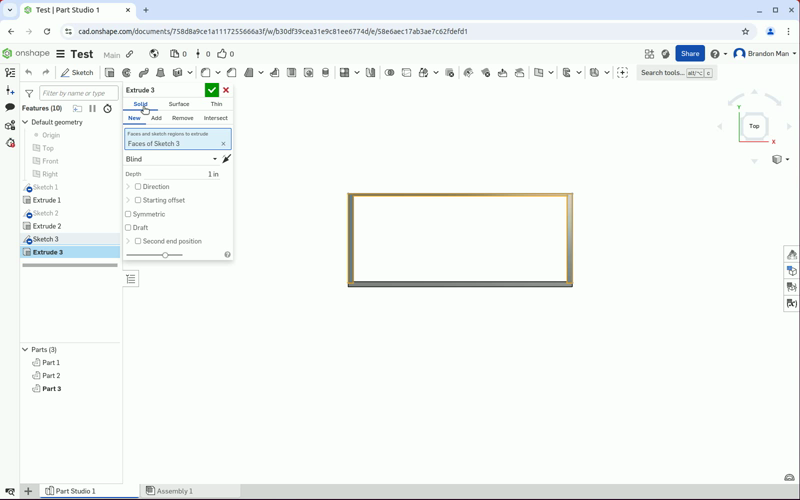
click(143, 106)
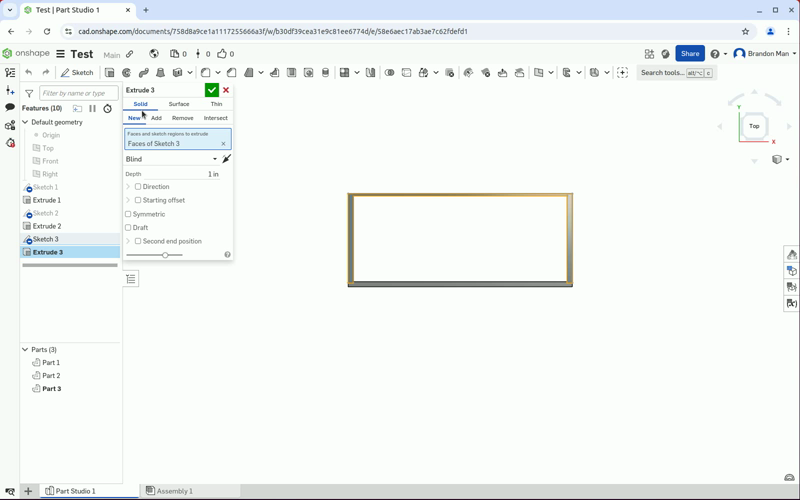
mouse_move(137, 120)
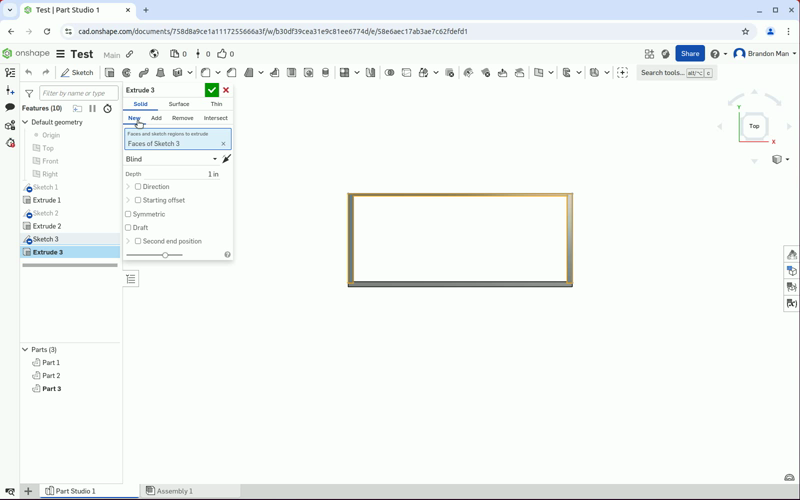
click(137, 120)
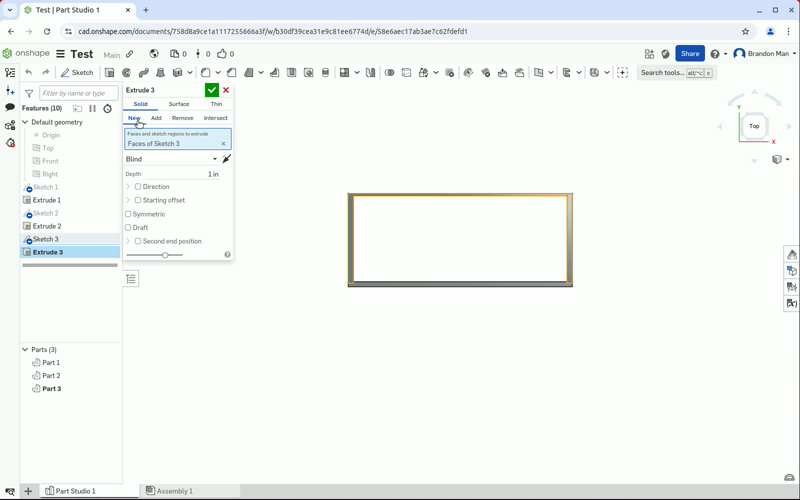
key(tab, 4)
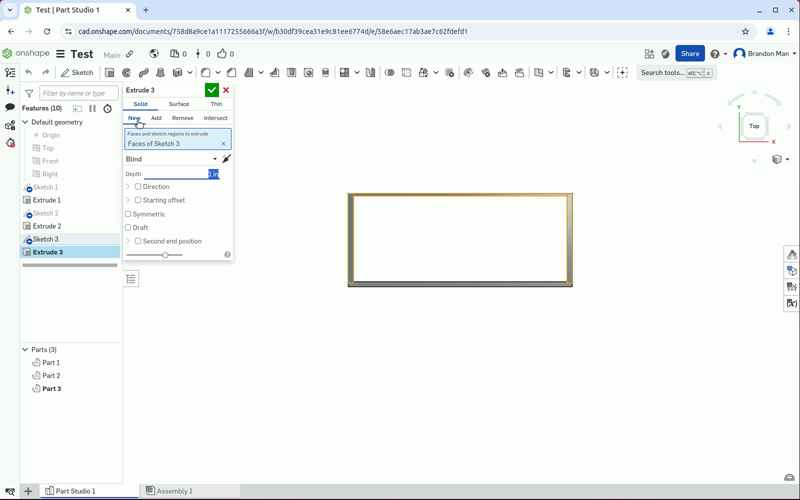
text(-0.481)
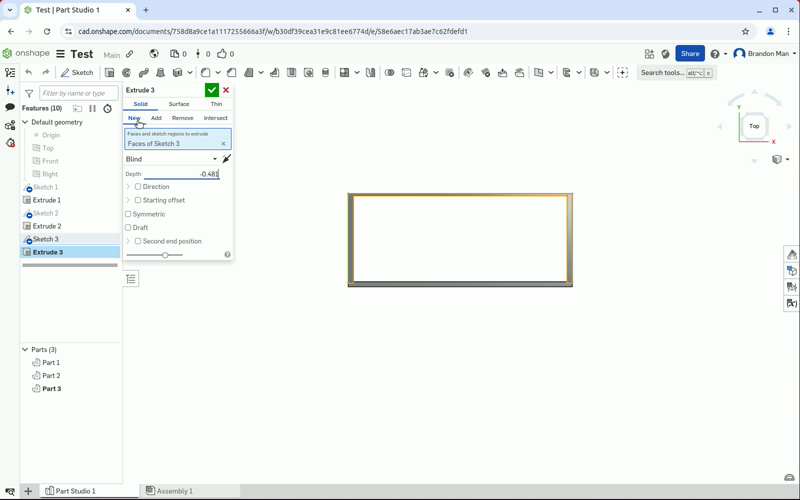
key(enter)
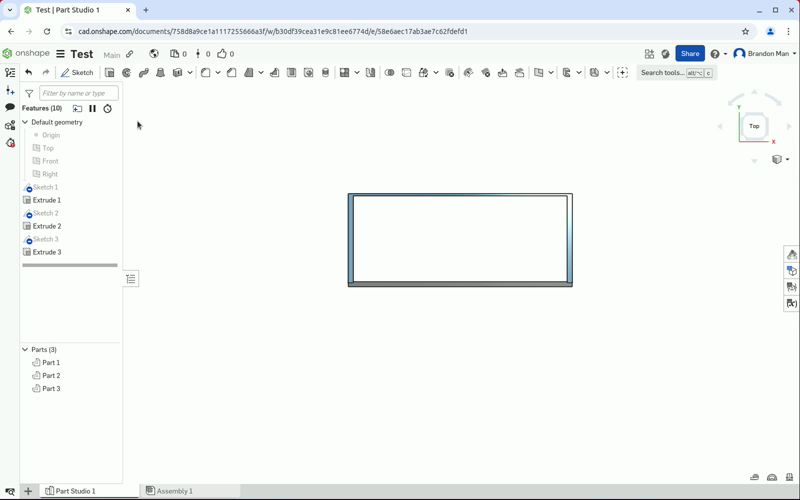
key(shift+h)
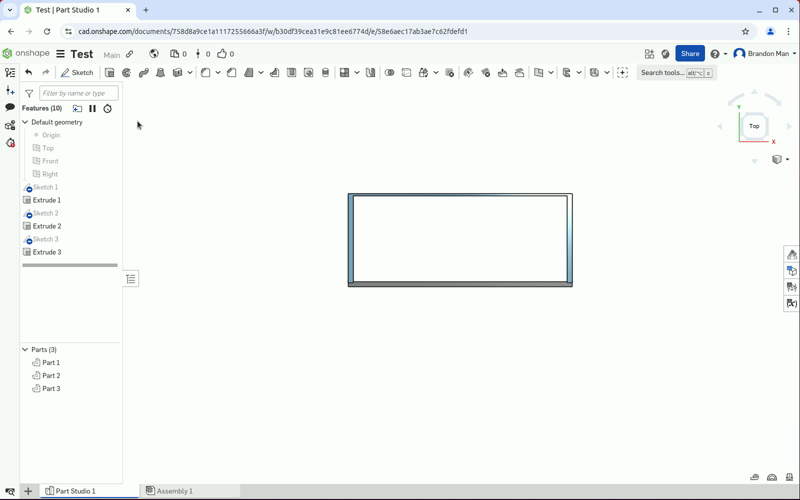
key(shift+h)
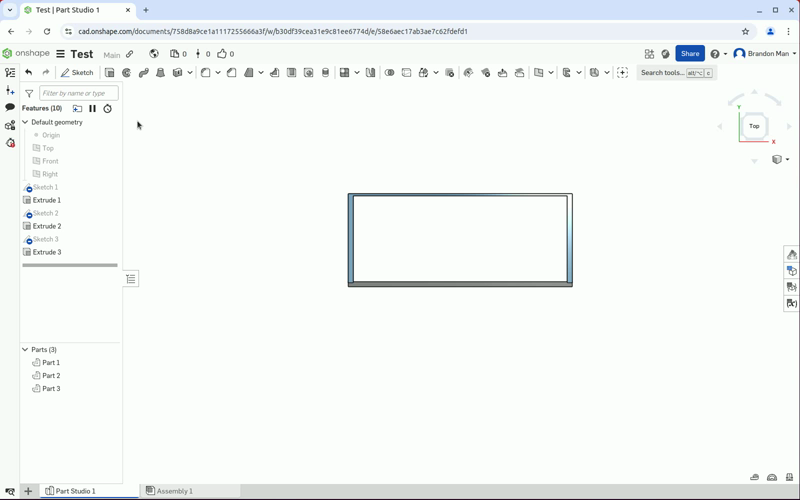
mouse_move(73, 189)
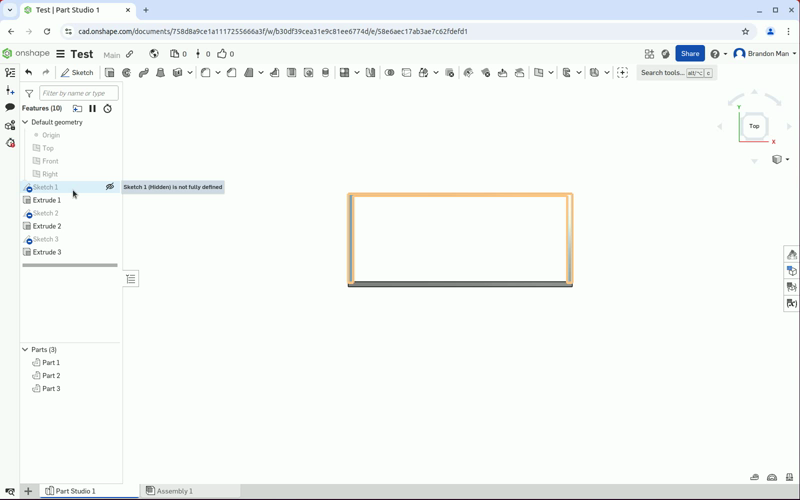
click(73, 189)
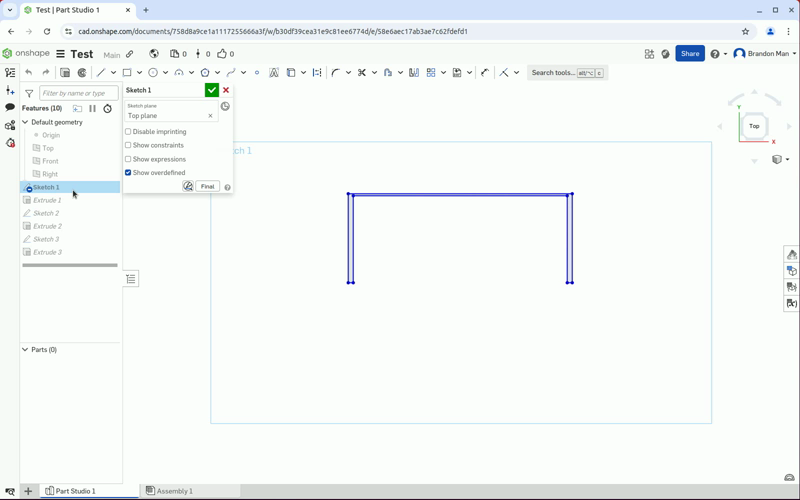
mouse_move(229, 92)
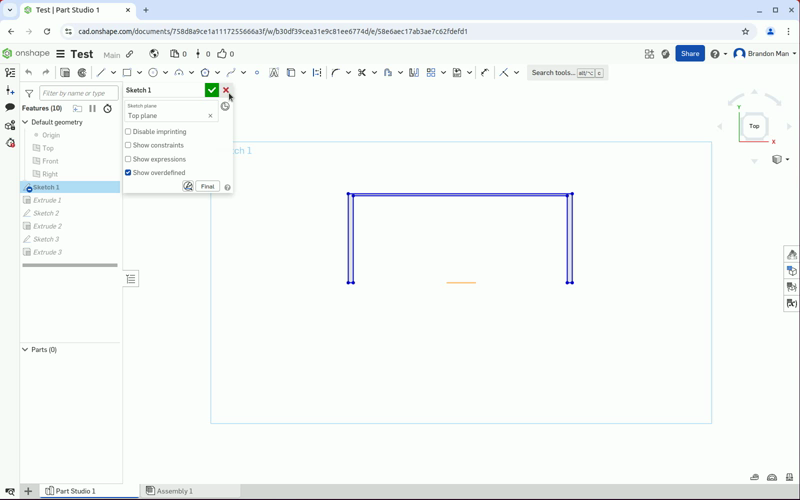
click(229, 92)
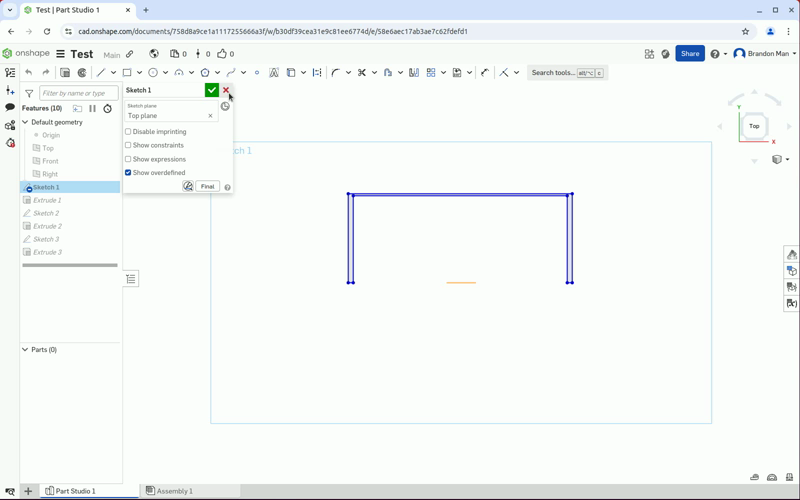
key(shift+s)
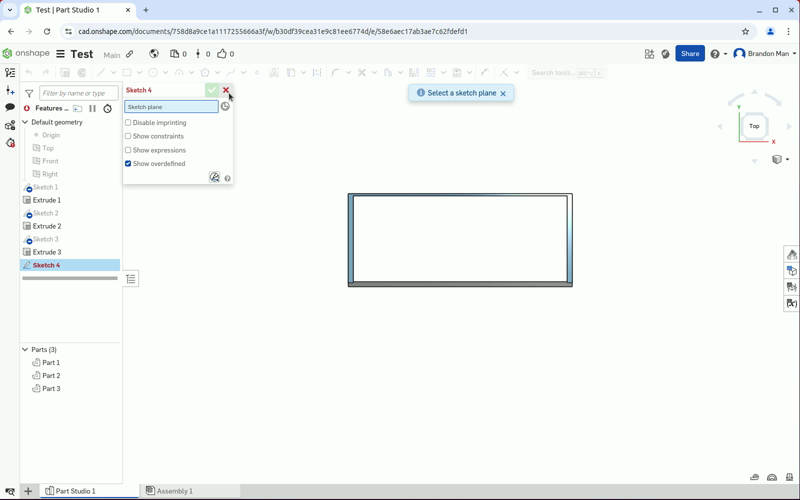
mouse_move(73, 150)
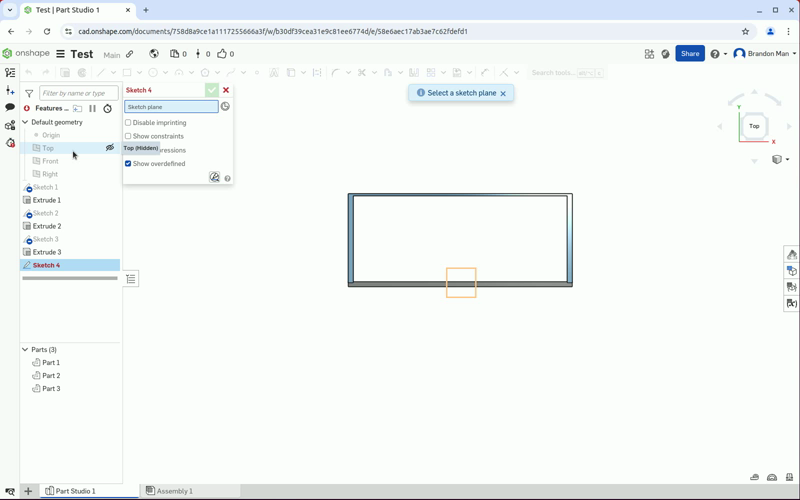
click(73, 150)
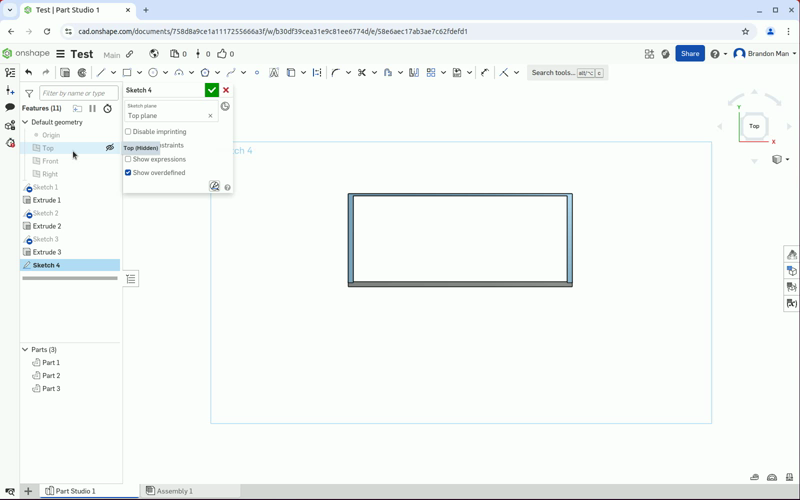
mouse_move(73, 352)
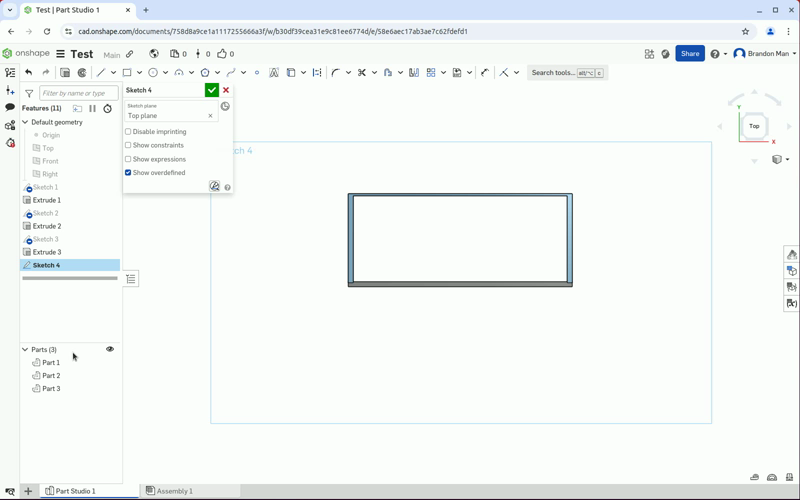
key(y)
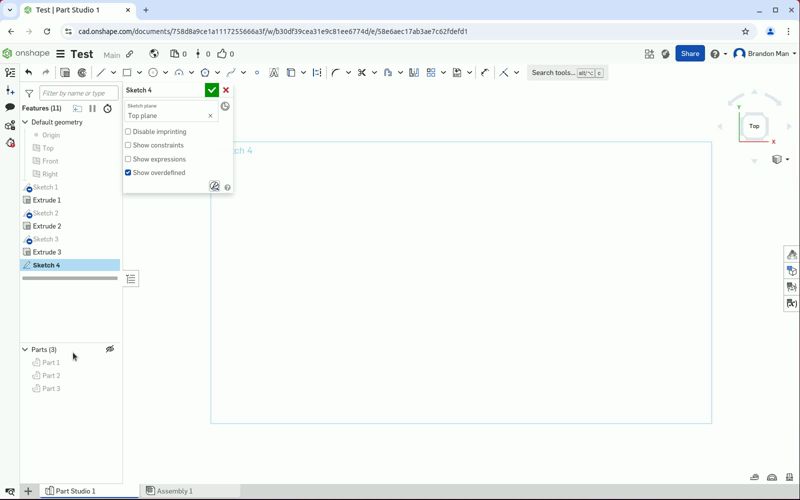
key(l)
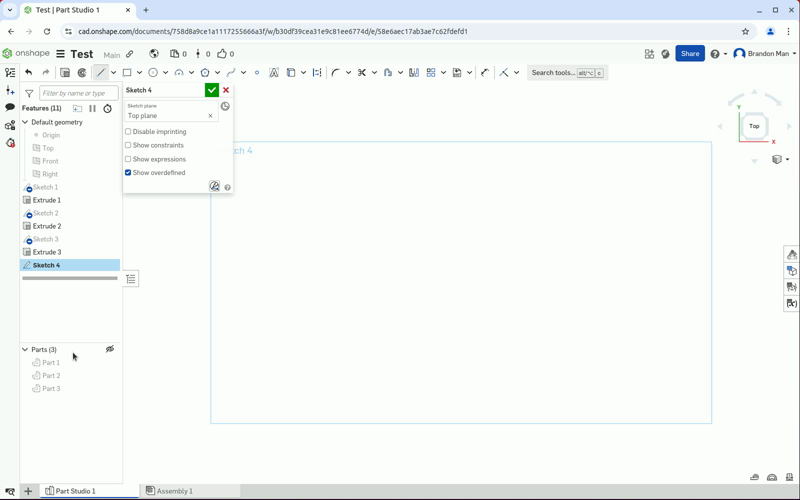
key_down(shift)
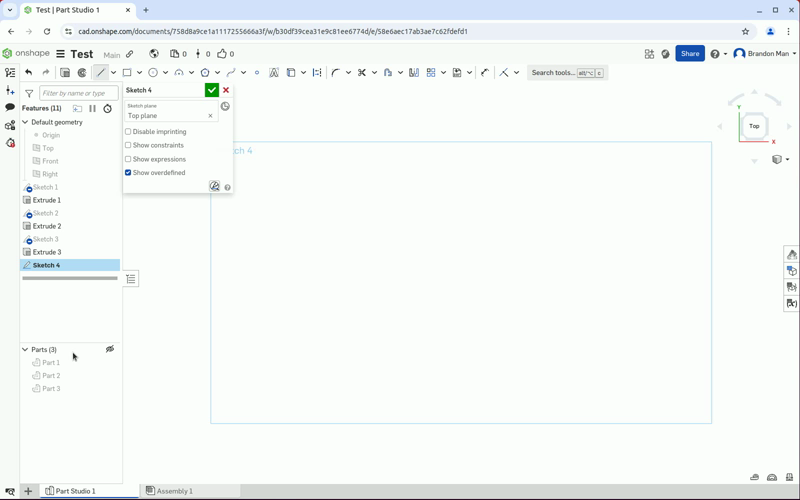
mouse_move(348, 286)
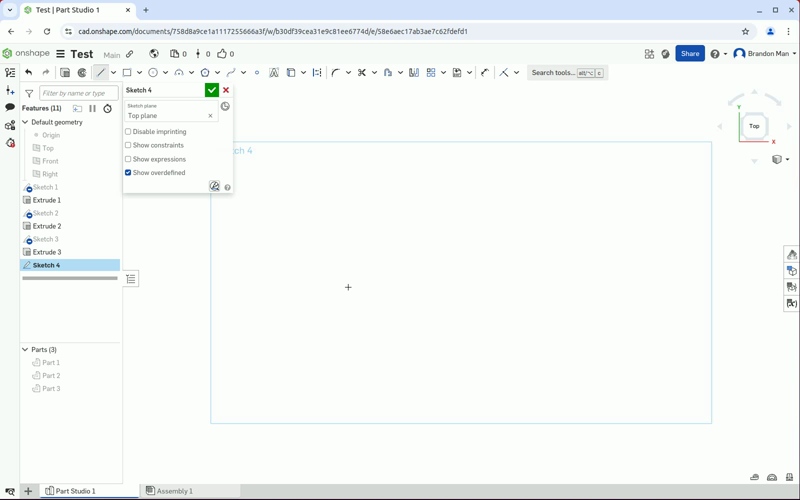
click(348, 286)
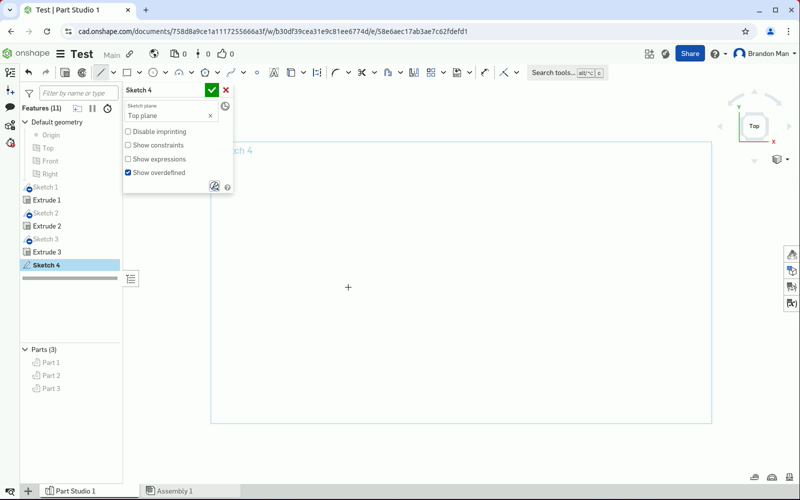
key_up(shift)
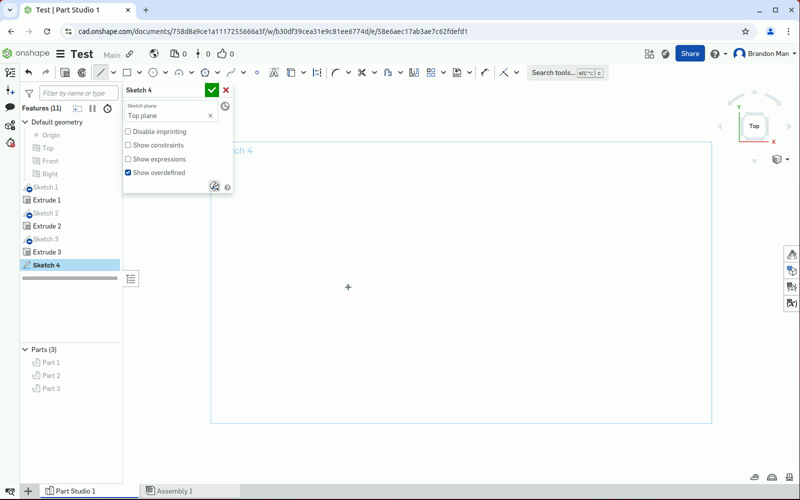
key_down(shift)
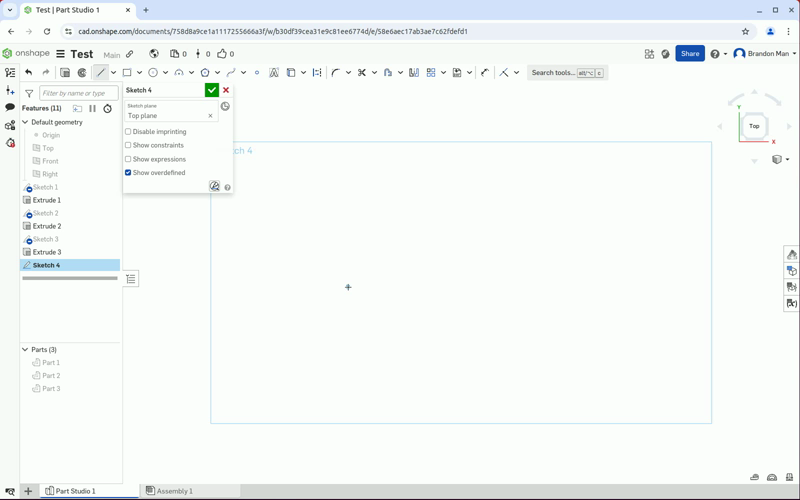
mouse_move(572, 286)
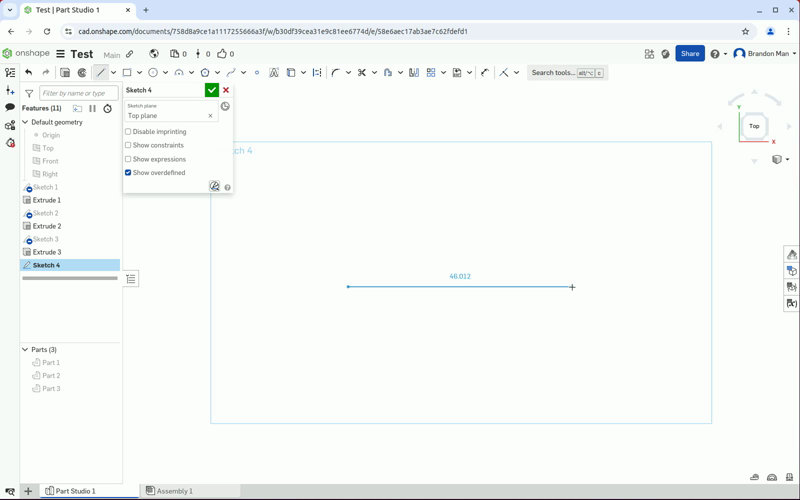
click(572, 286)
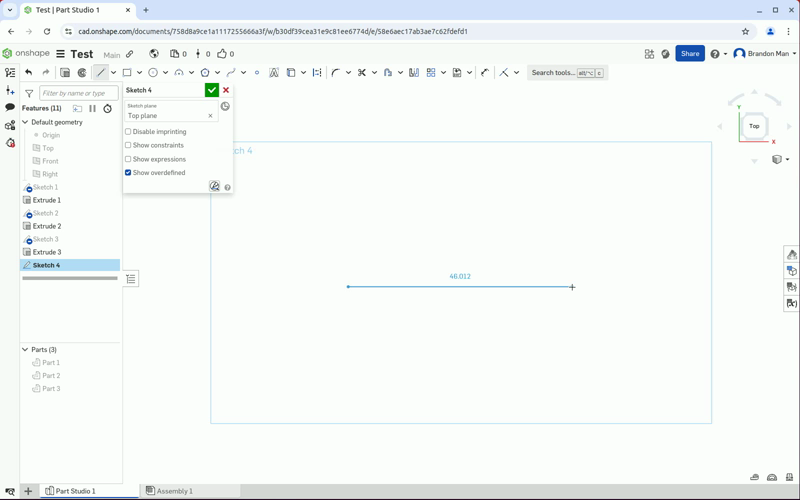
key_up(shift)
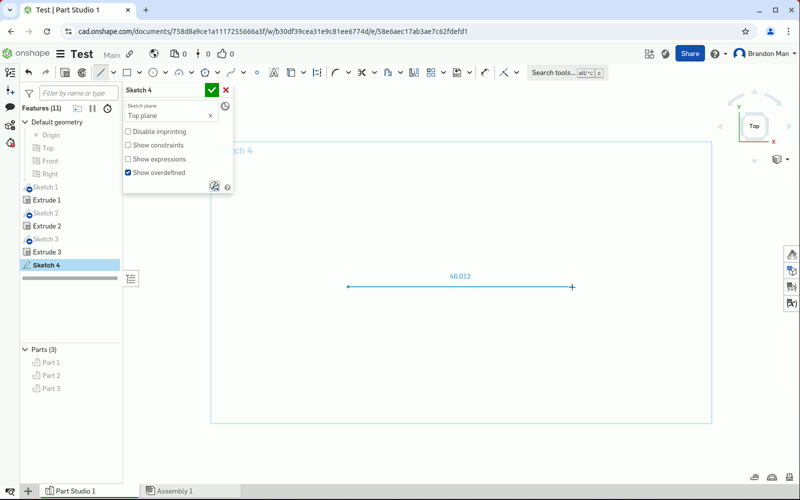
key_down(shift)
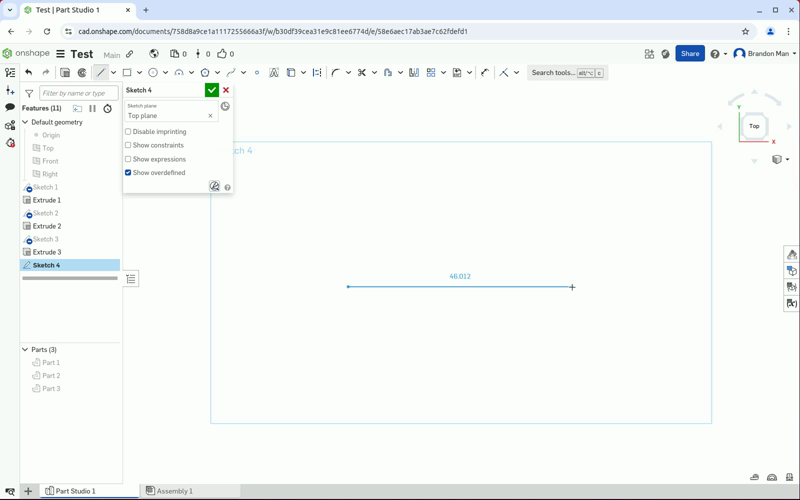
mouse_move(589, 286)
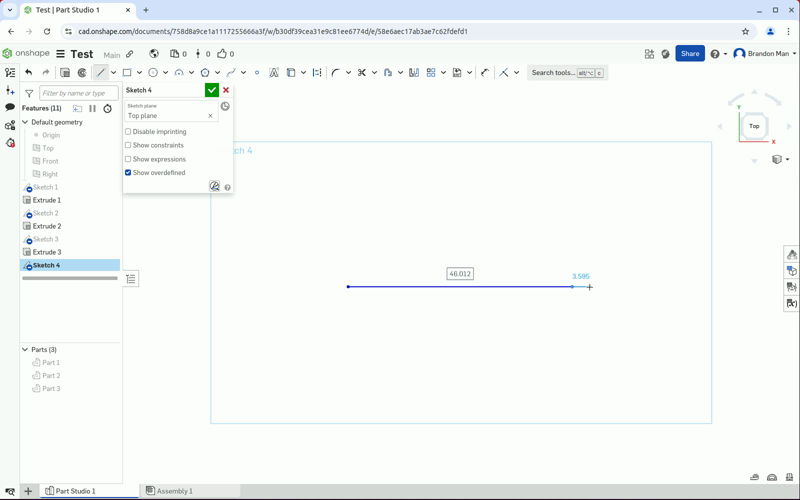
mouse_move(572, 281)
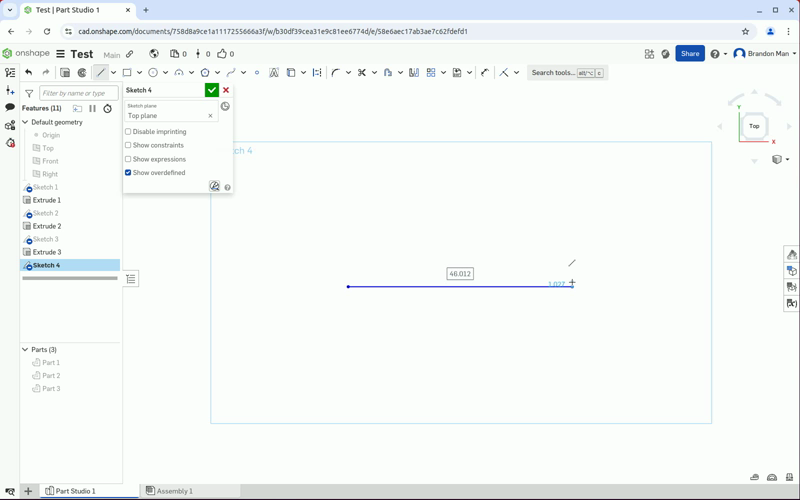
scroll(6)
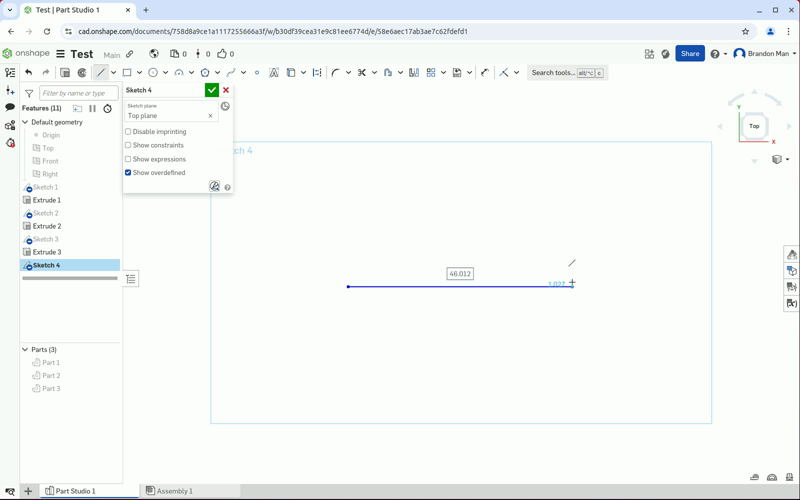
scroll(6)
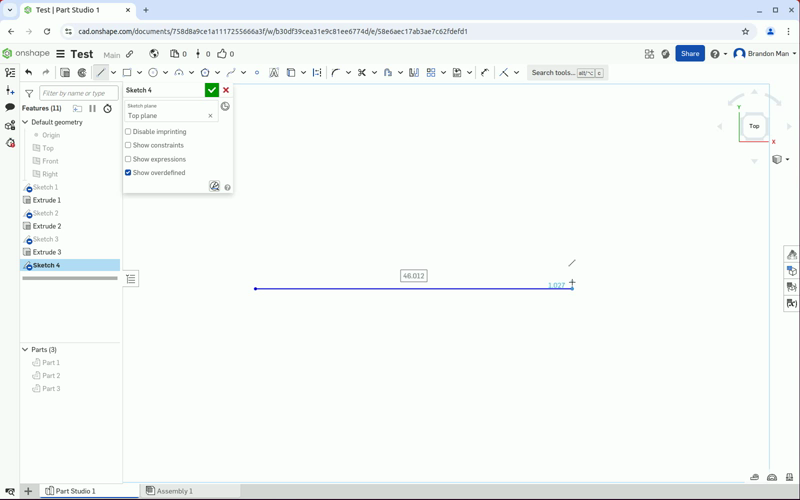
scroll(6)
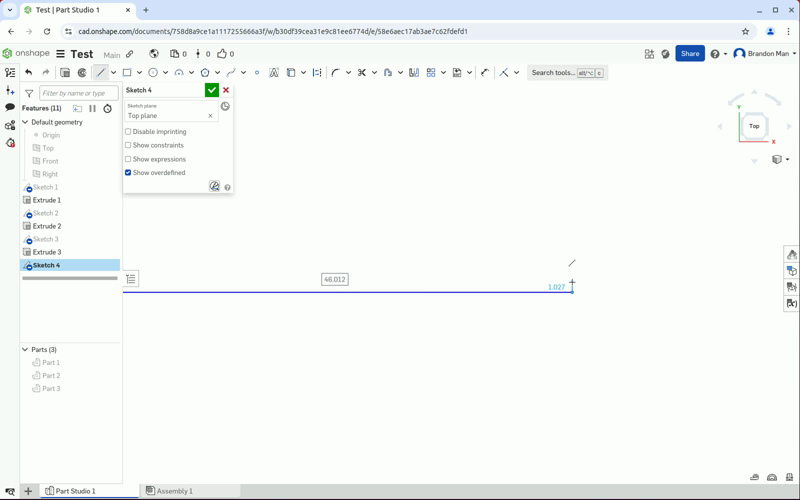
scroll(6)
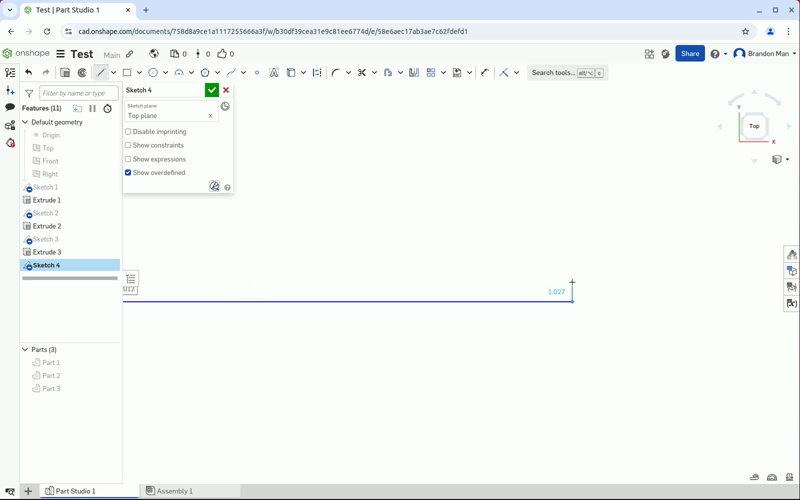
scroll(6)
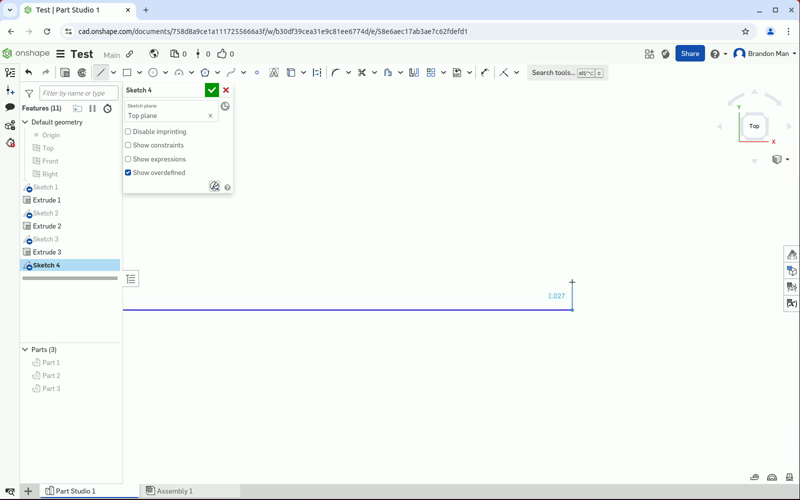
scroll(6)
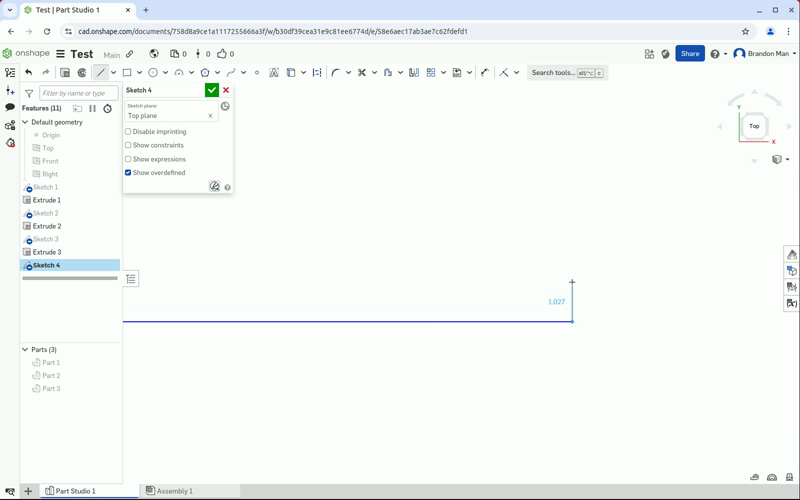
scroll(6)
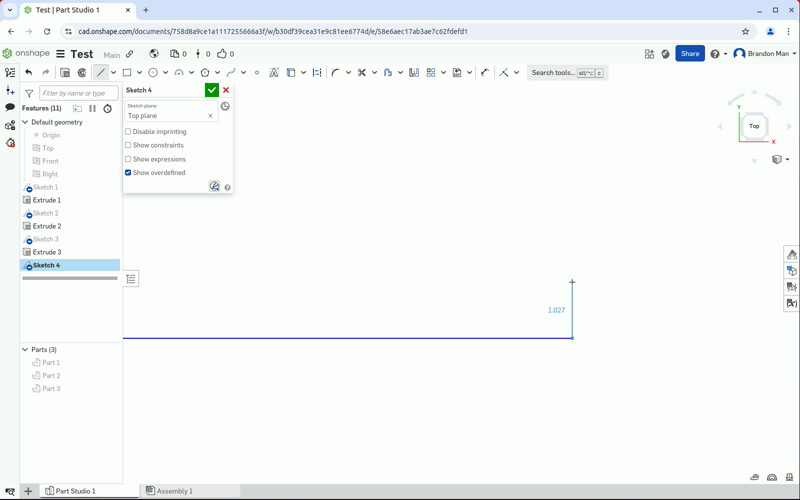
click(572, 281)
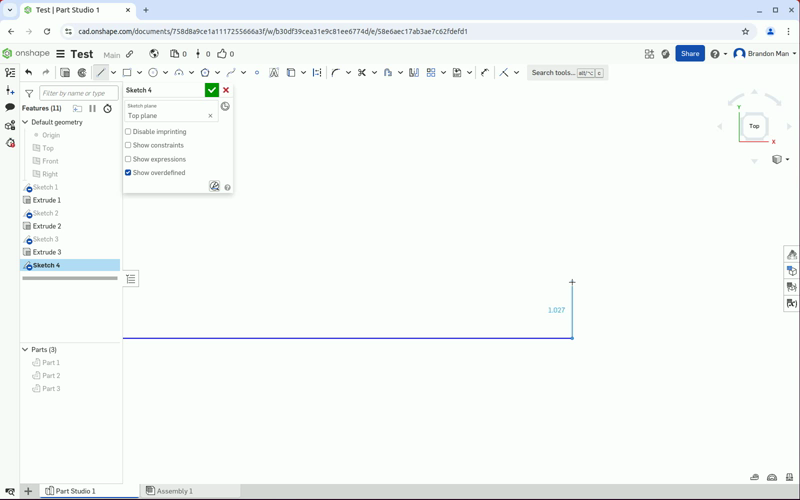
scroll(-6)
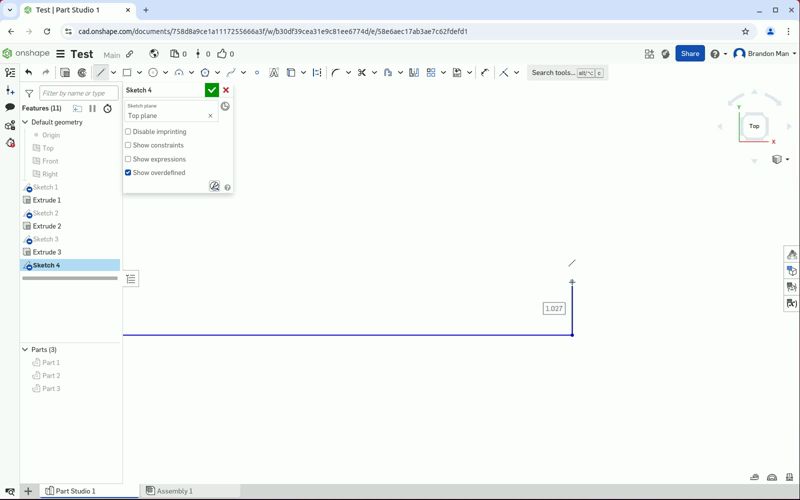
scroll(-6)
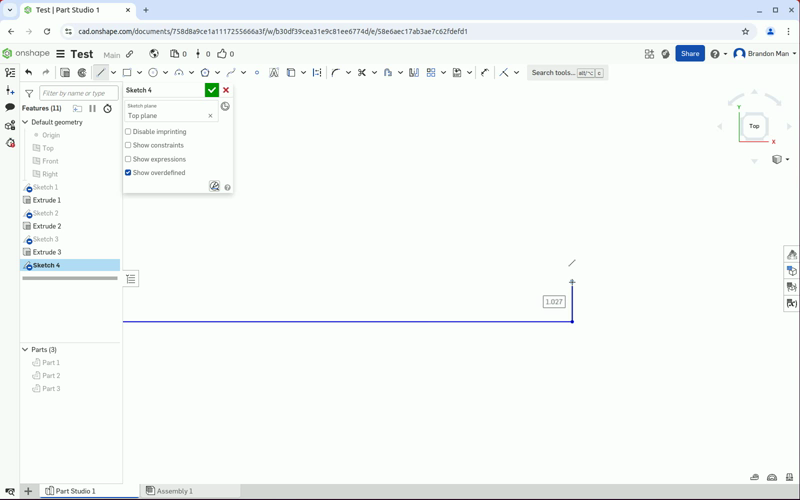
scroll(-6)
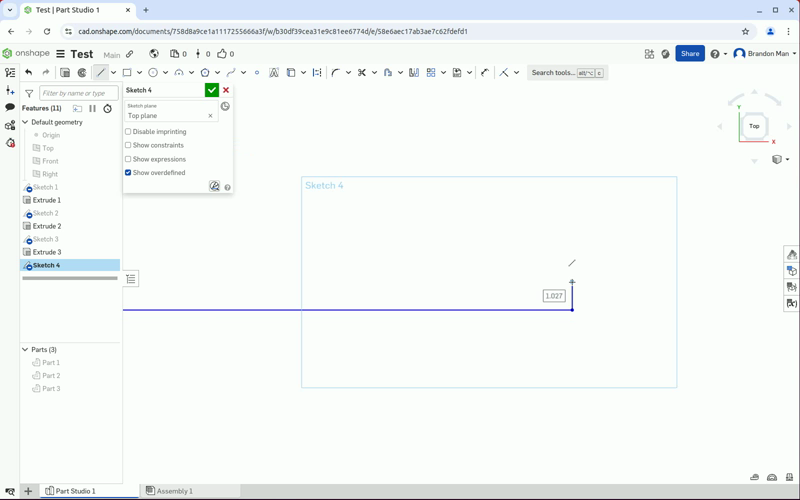
scroll(-6)
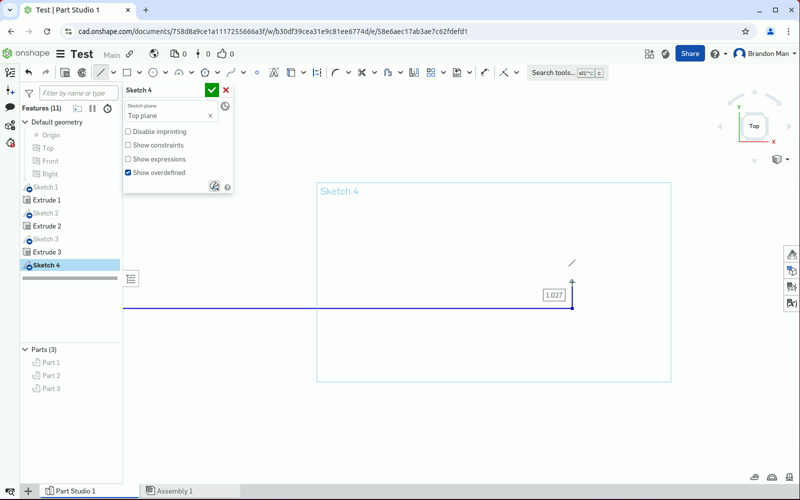
scroll(-6)
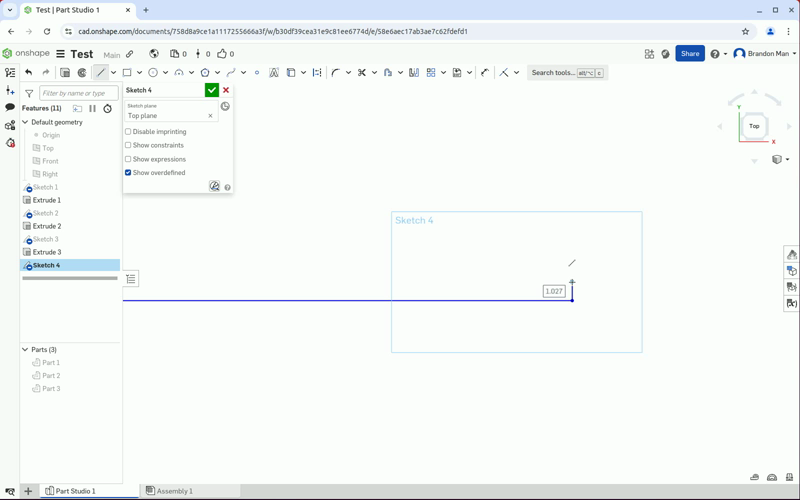
scroll(-6)
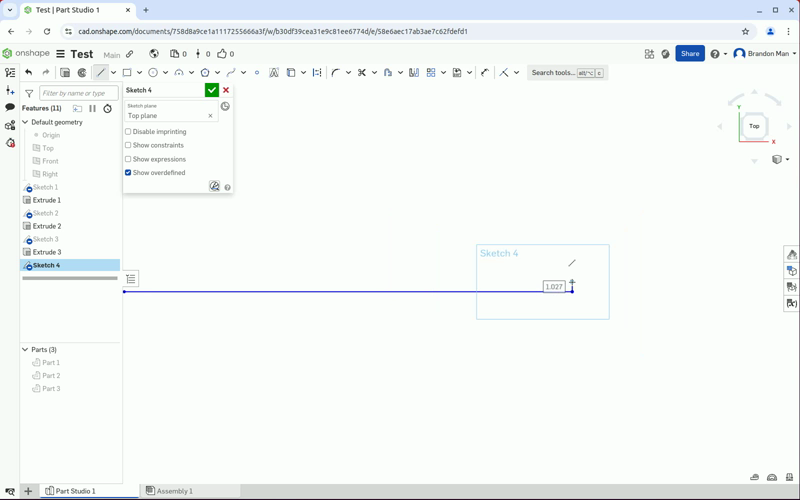
scroll(-6)
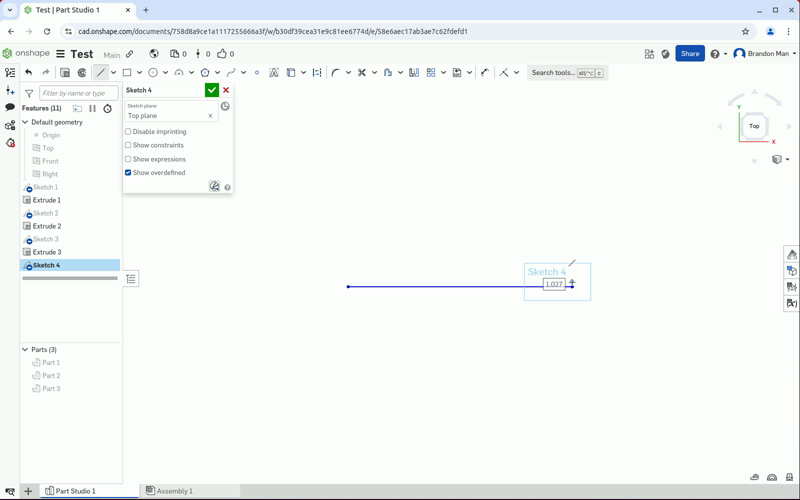
key_up(shift)
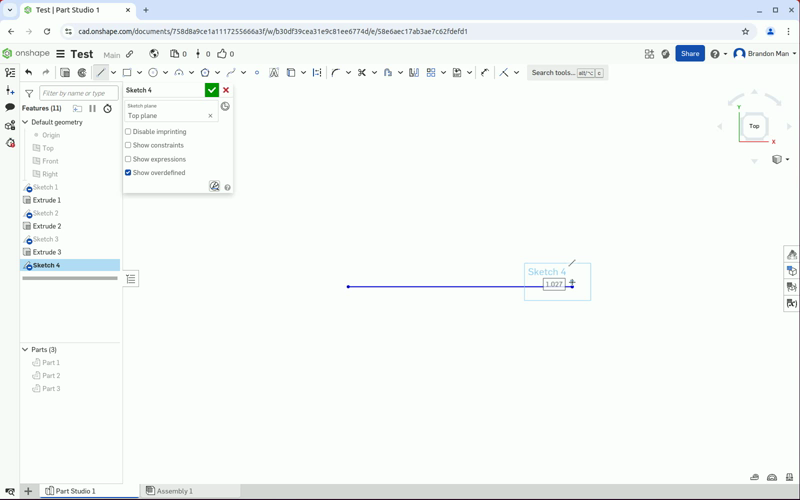
key_down(shift)
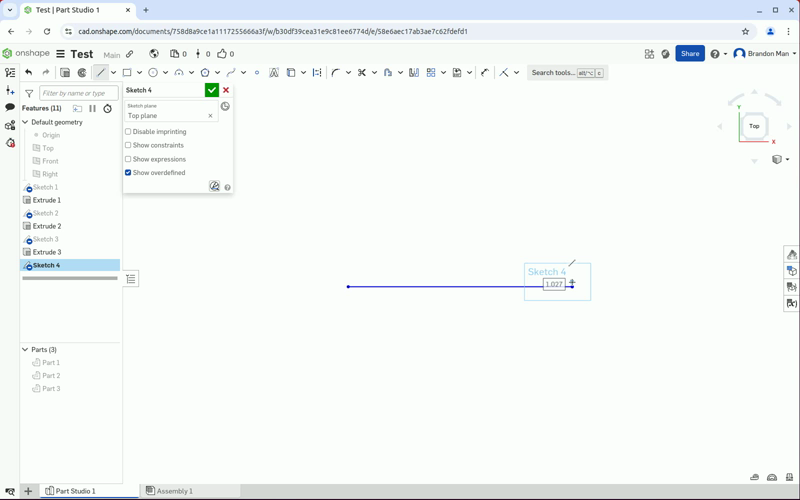
mouse_move(589, 281)
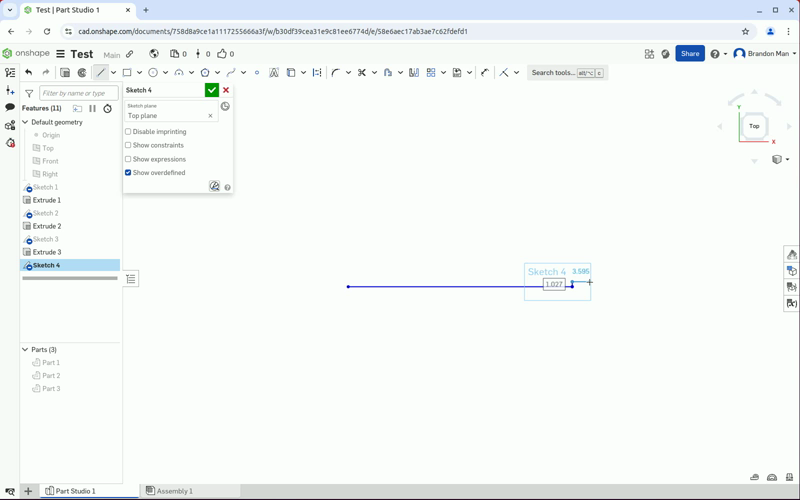
mouse_move(567, 281)
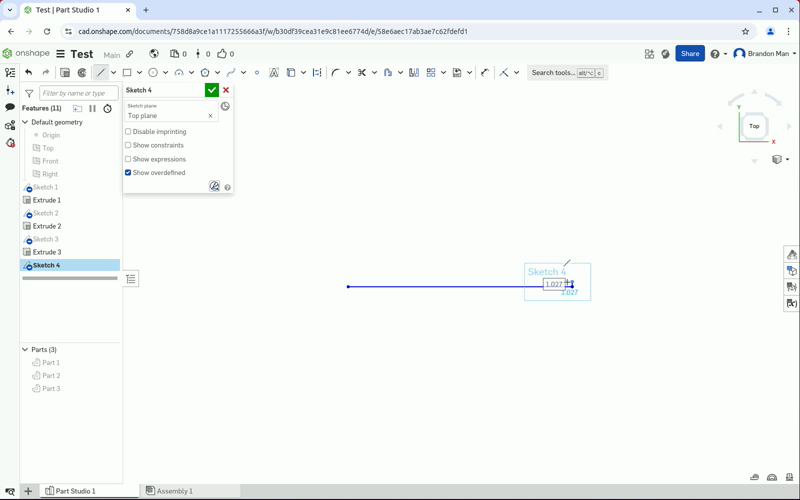
scroll(6)
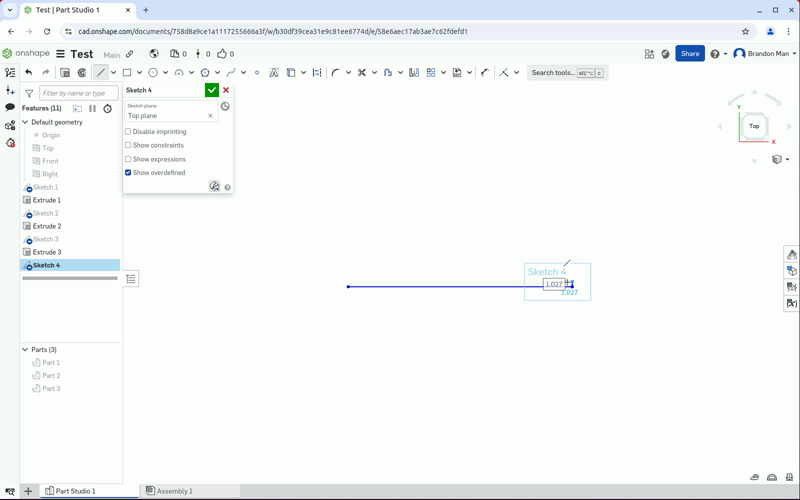
scroll(6)
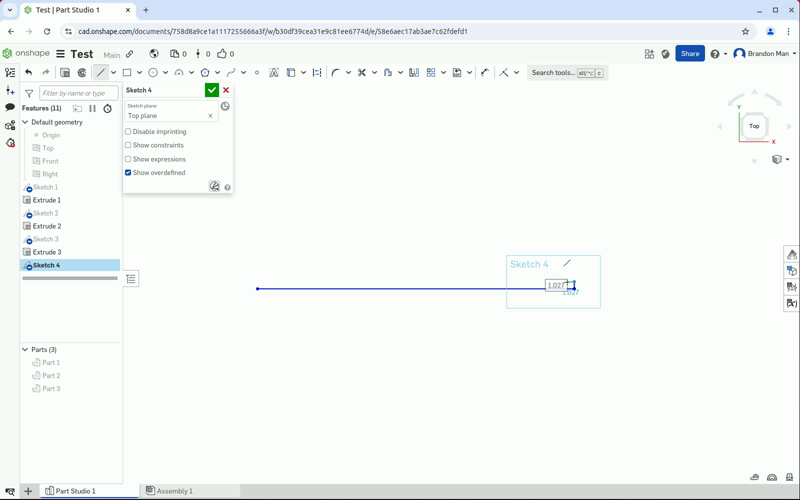
scroll(6)
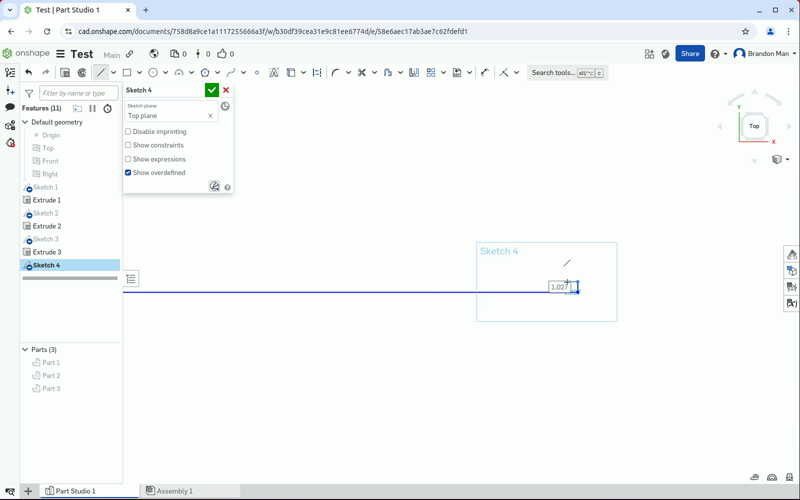
scroll(6)
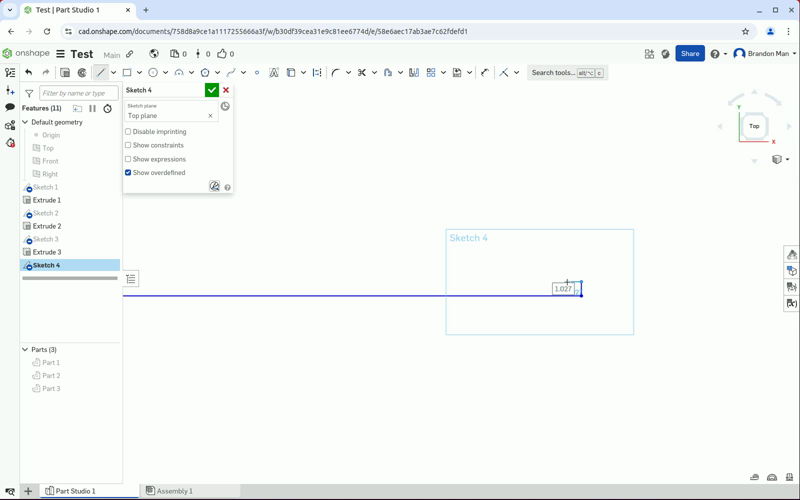
scroll(6)
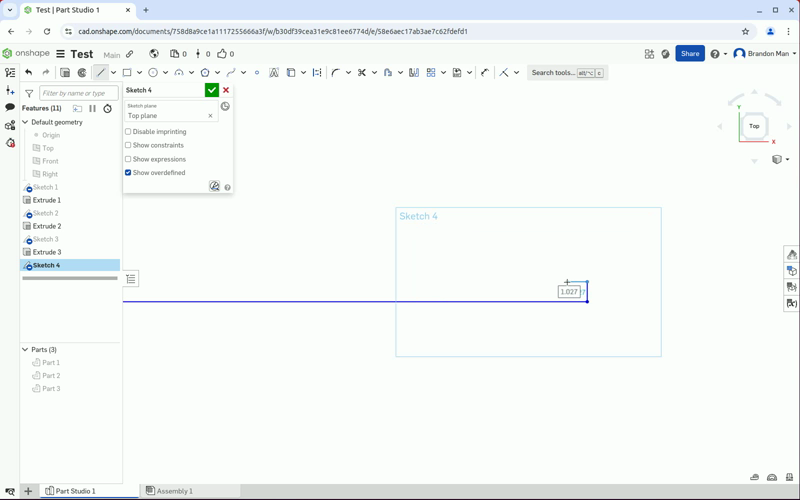
scroll(6)
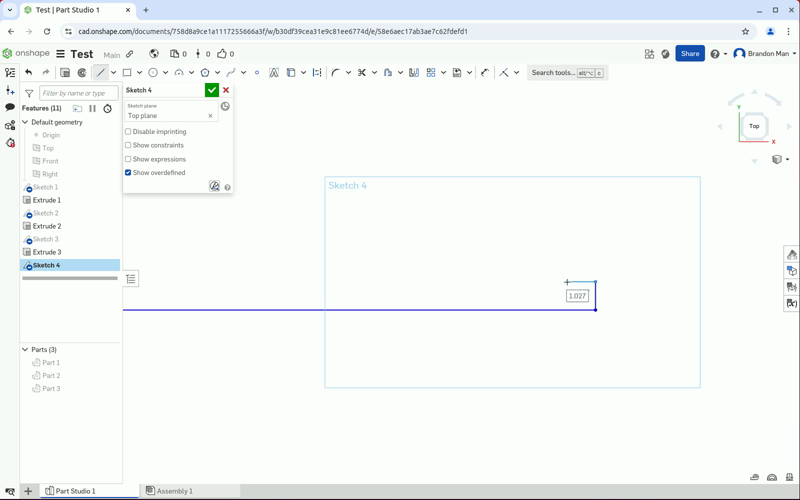
scroll(6)
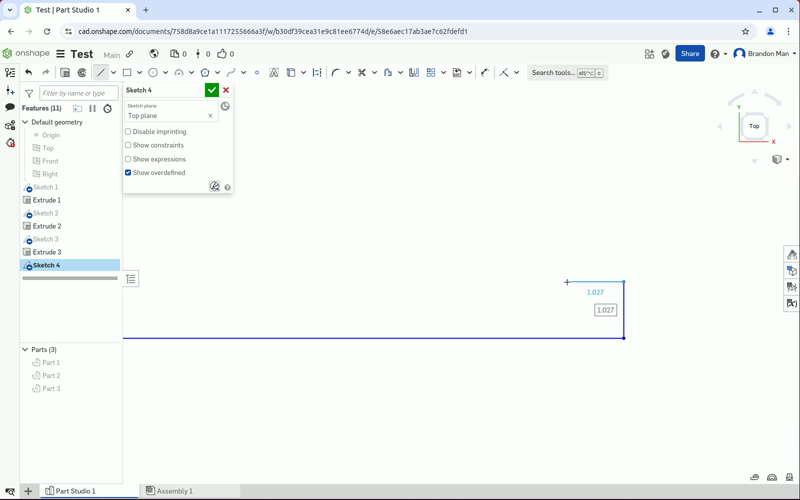
click(567, 281)
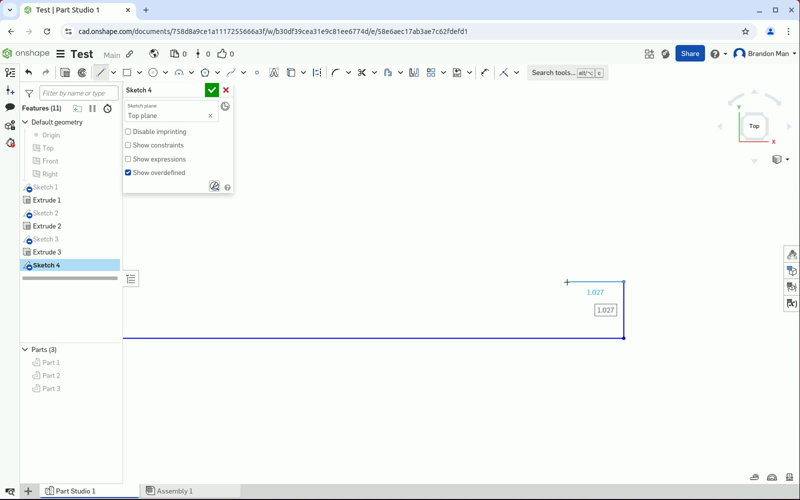
scroll(-6)
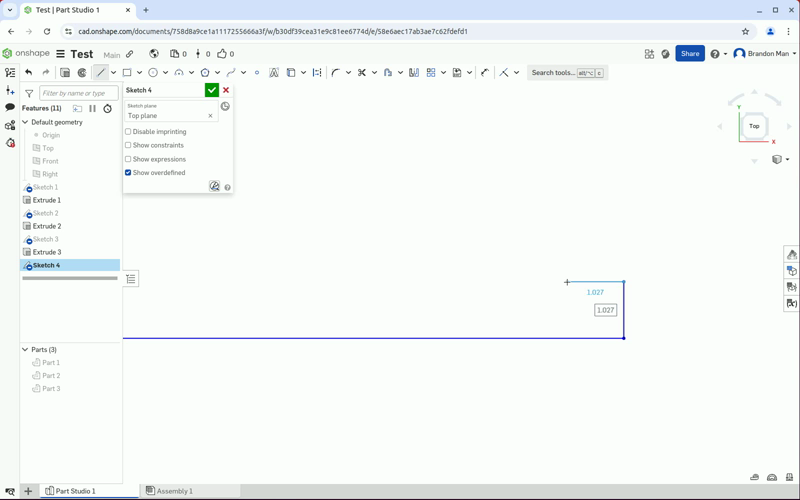
scroll(-6)
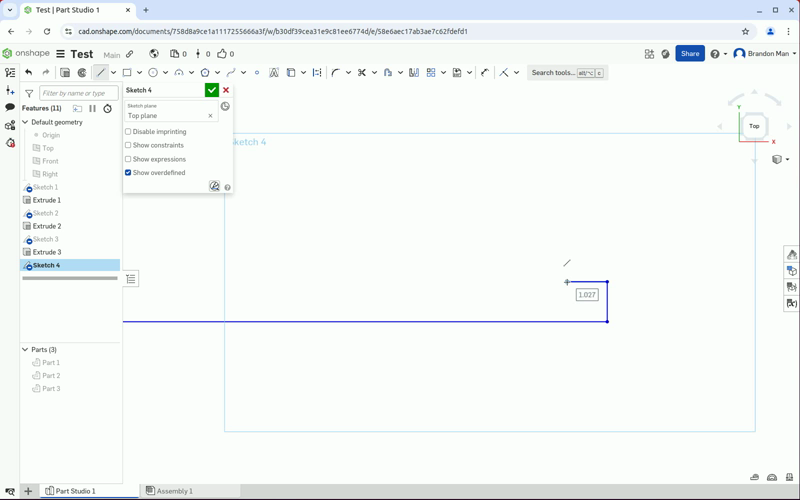
scroll(-6)
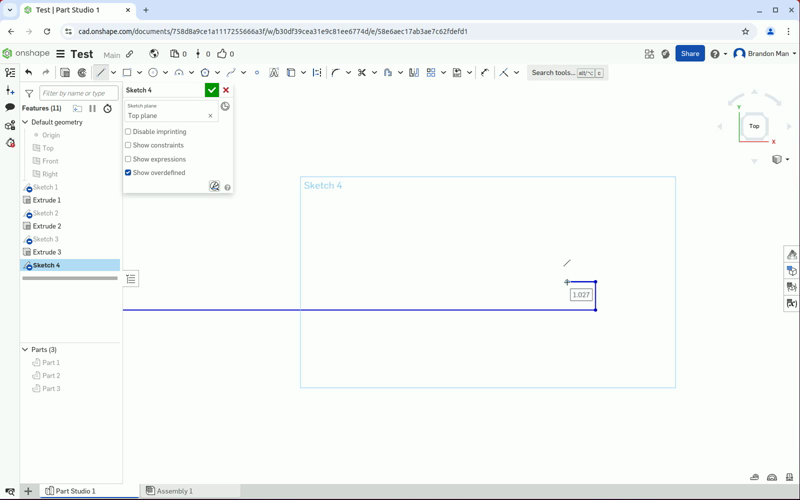
scroll(-6)
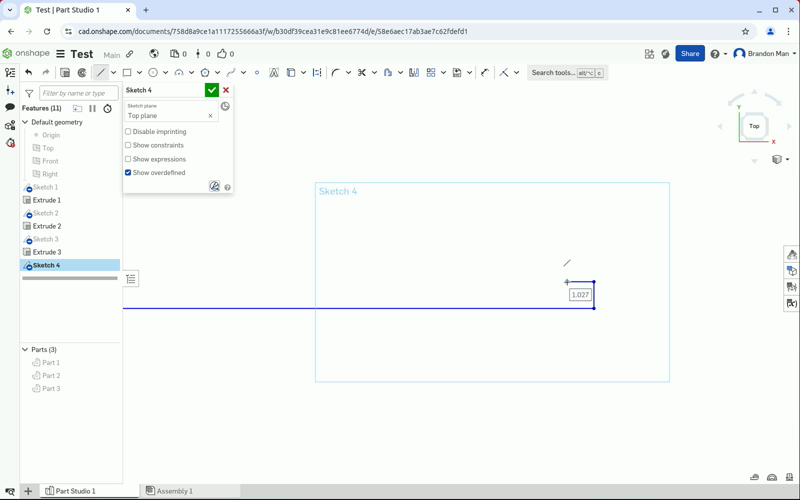
scroll(-6)
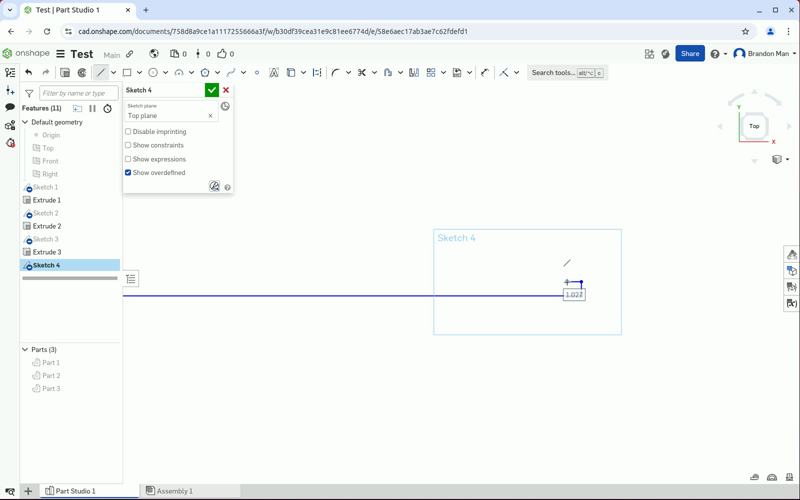
scroll(-6)
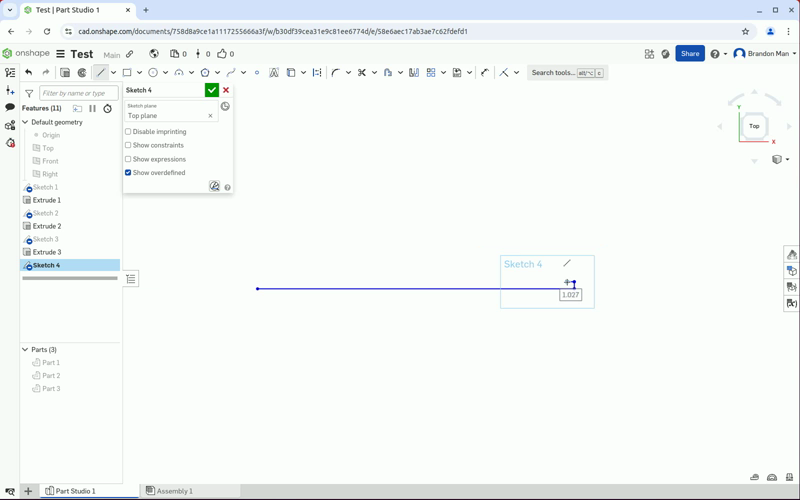
scroll(-6)
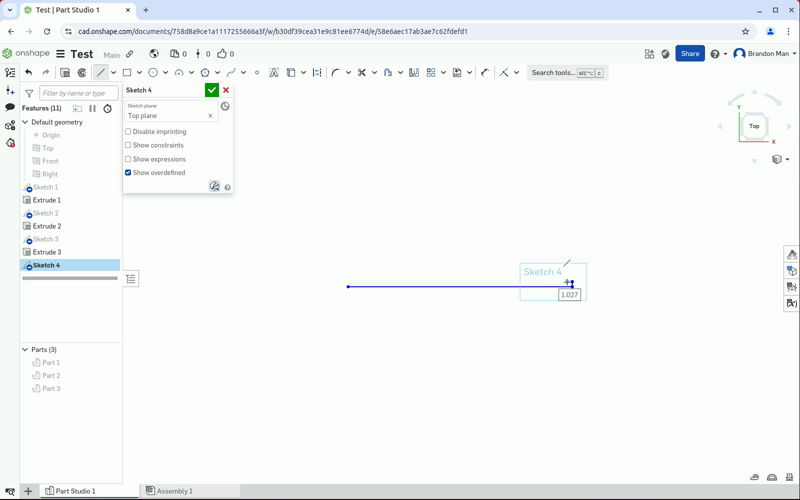
key_up(shift)
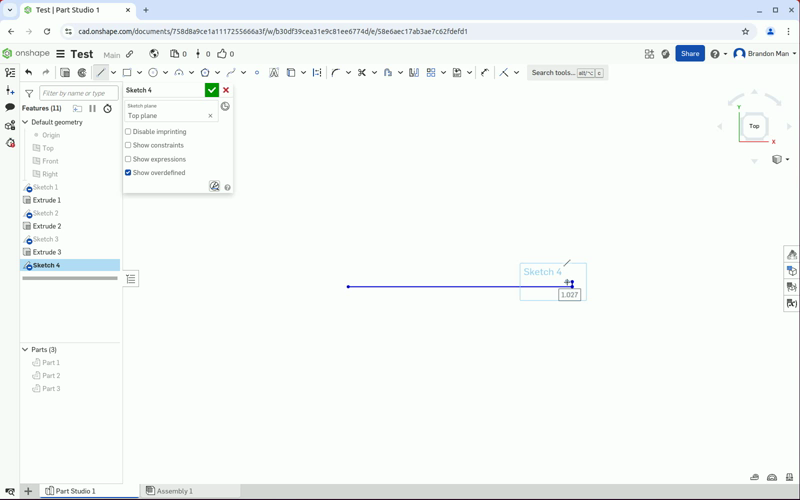
key_down(shift)
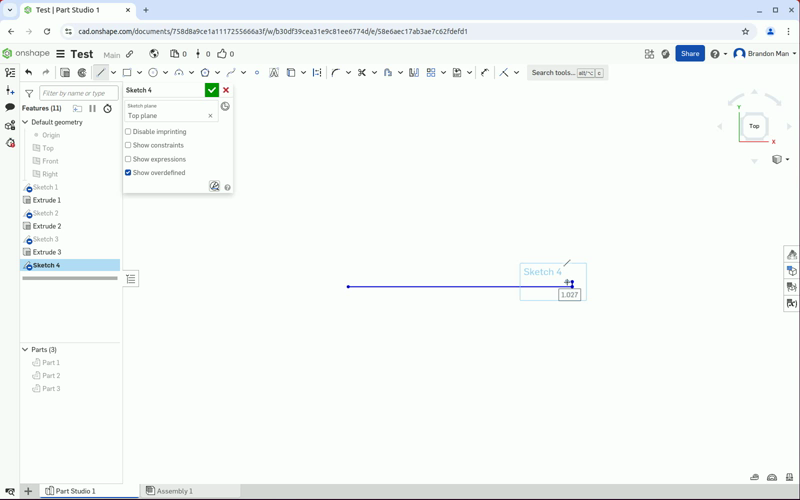
mouse_move(353, 281)
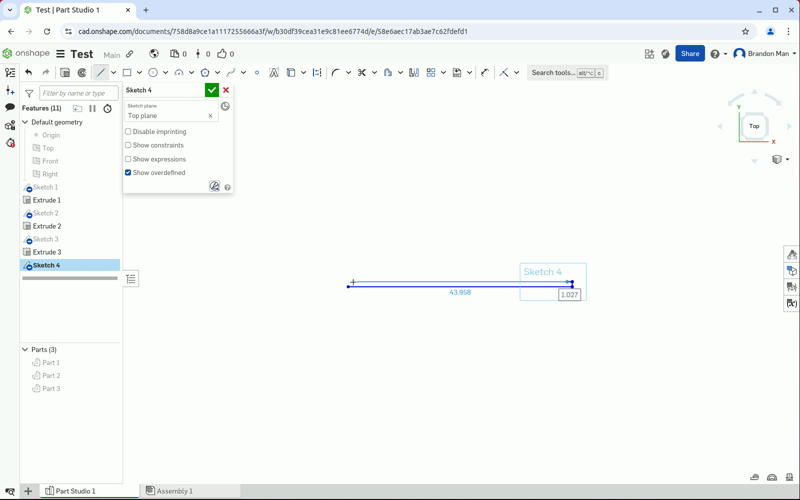
click(353, 281)
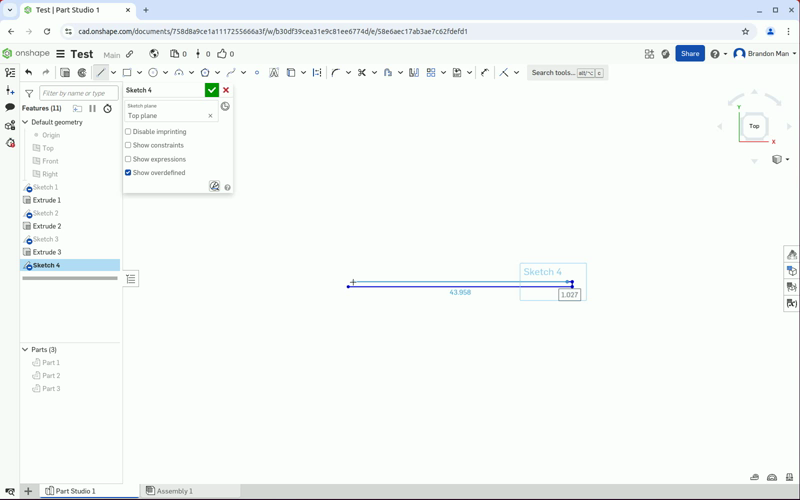
key_up(shift)
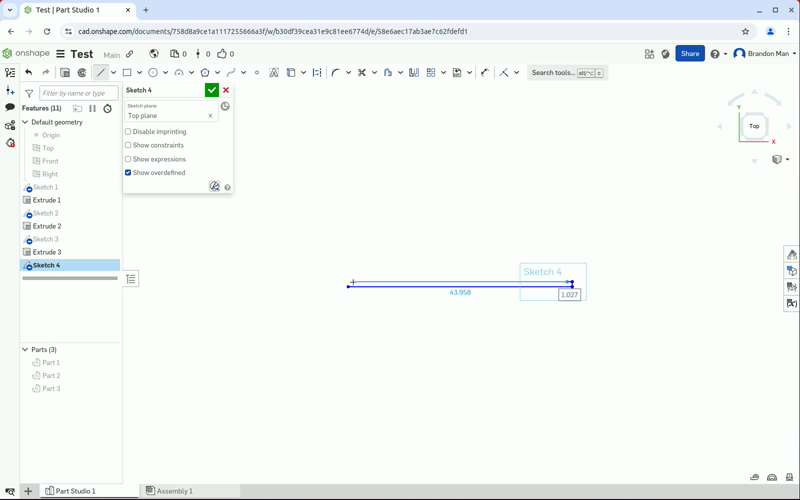
key_down(shift)
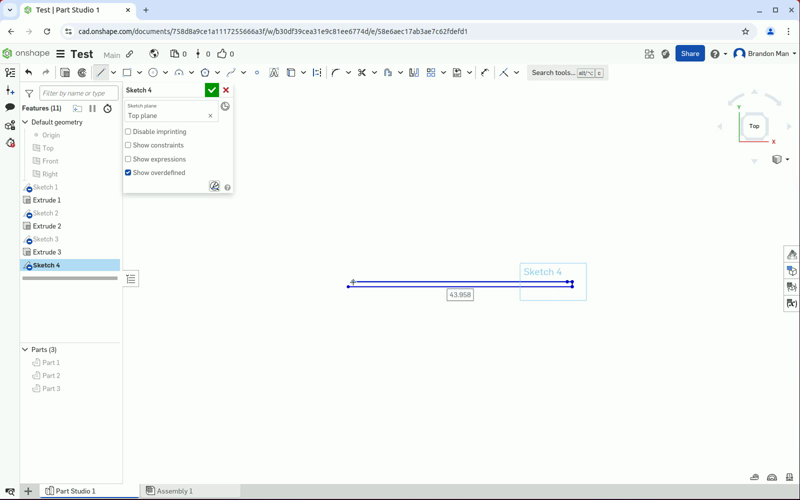
mouse_move(383, 281)
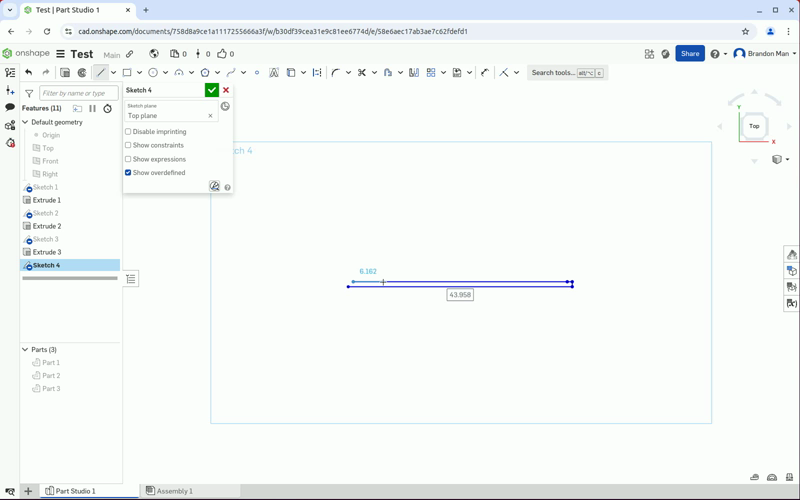
mouse_move(348, 281)
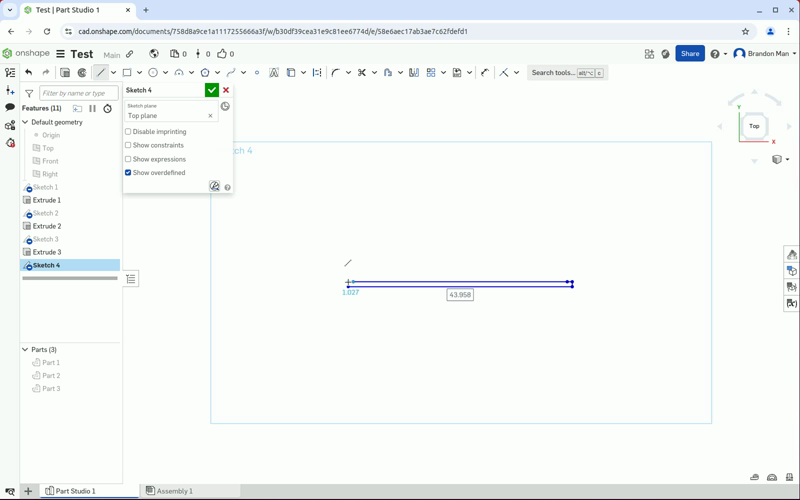
scroll(6)
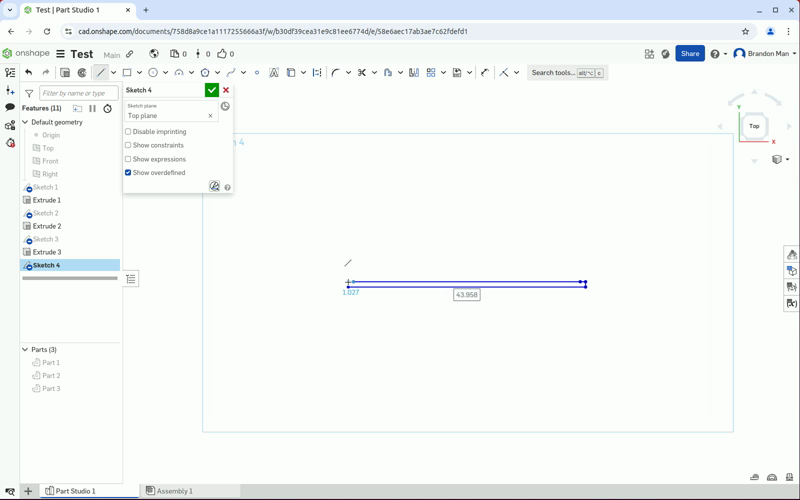
scroll(6)
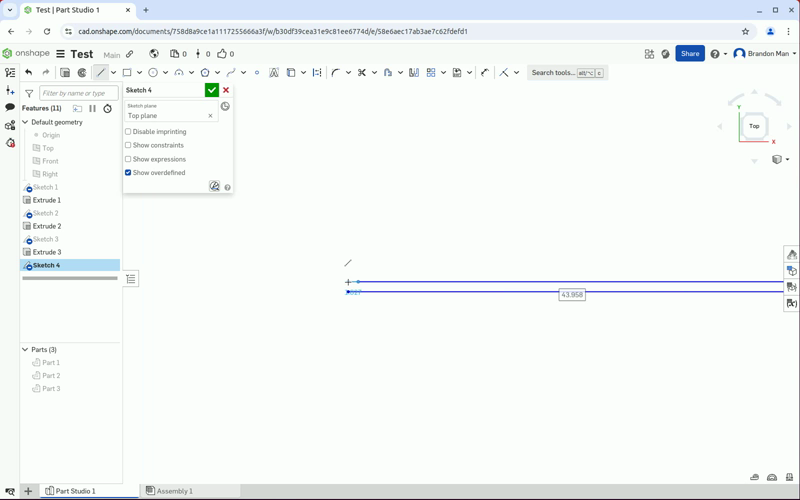
scroll(6)
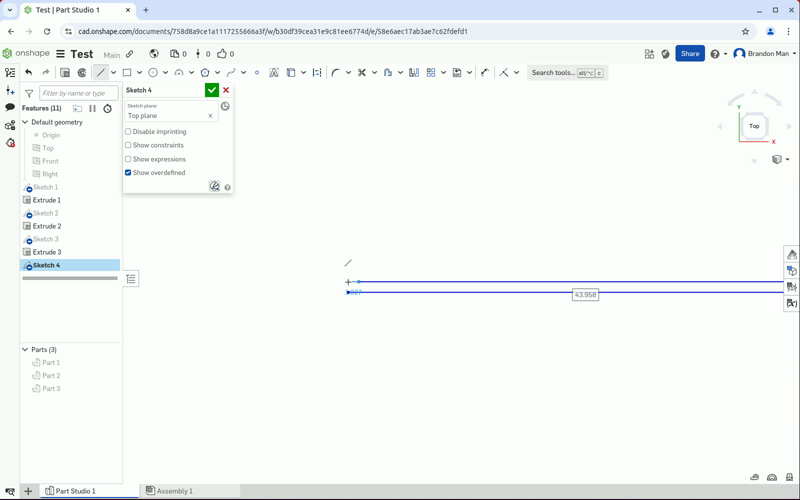
scroll(6)
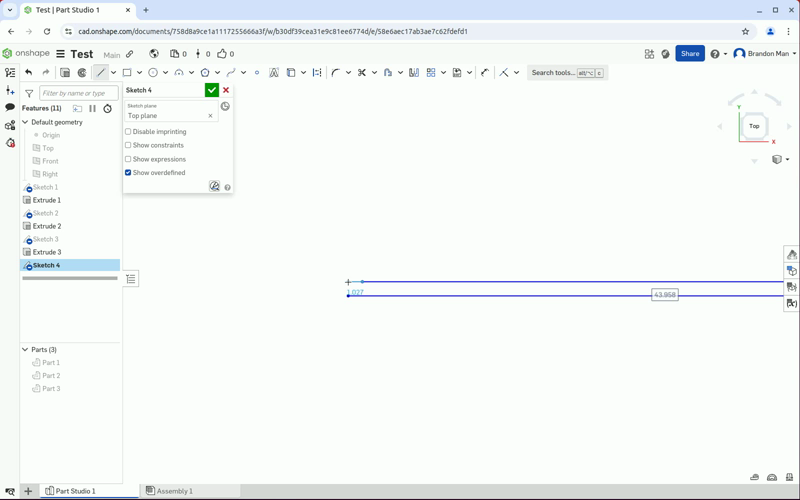
scroll(6)
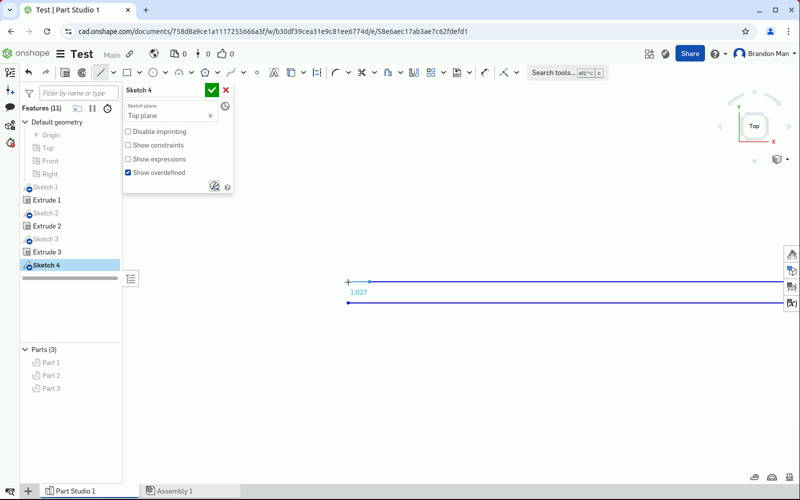
scroll(6)
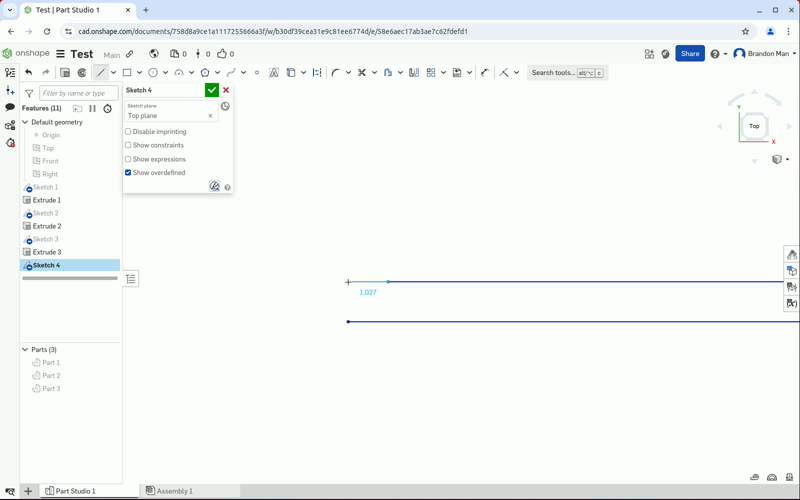
scroll(6)
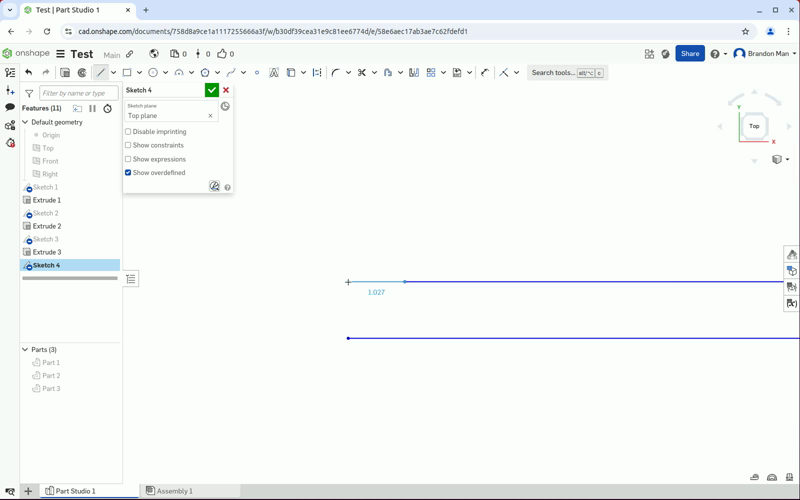
click(348, 281)
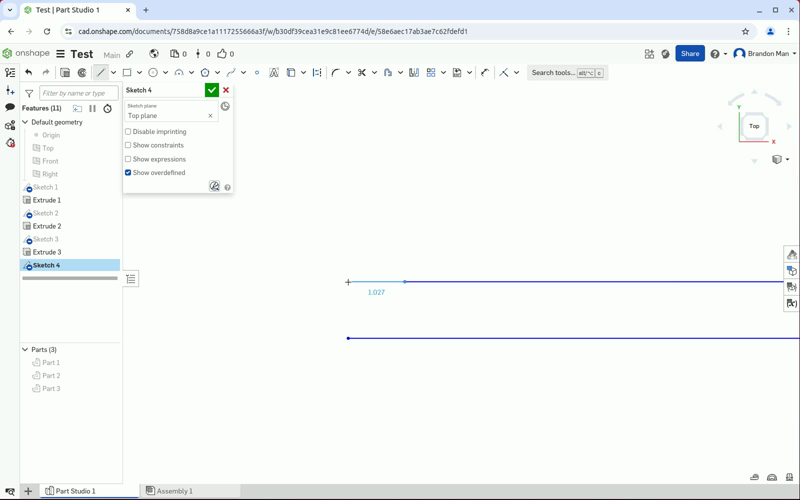
scroll(-6)
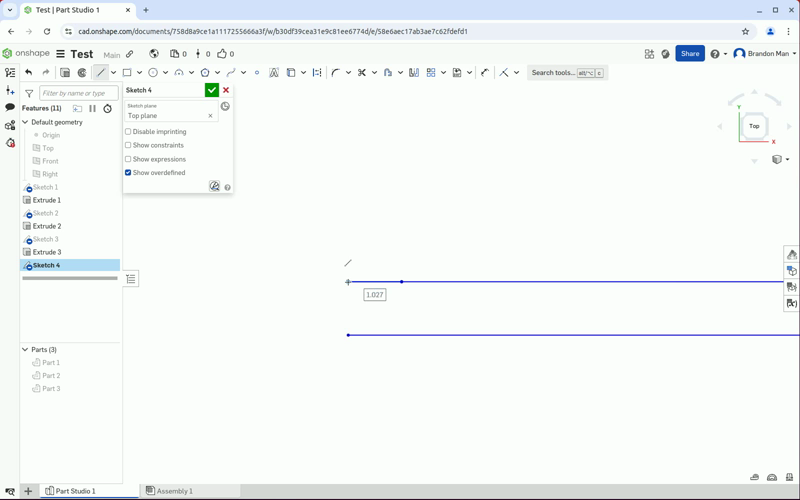
scroll(-6)
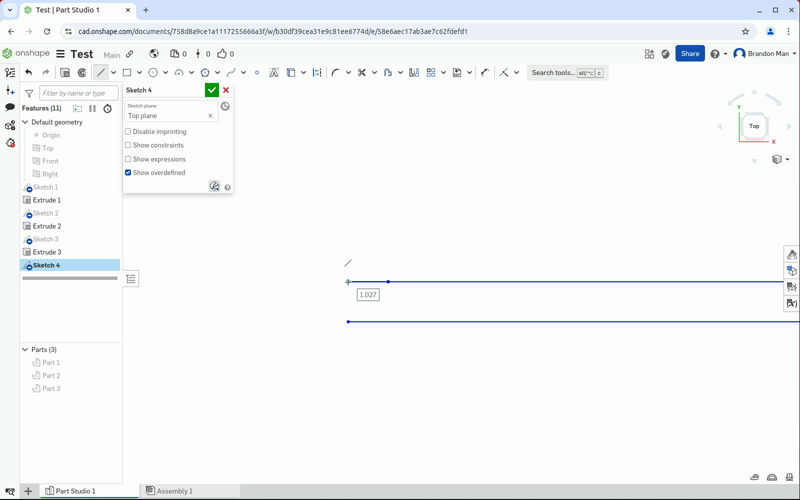
scroll(-6)
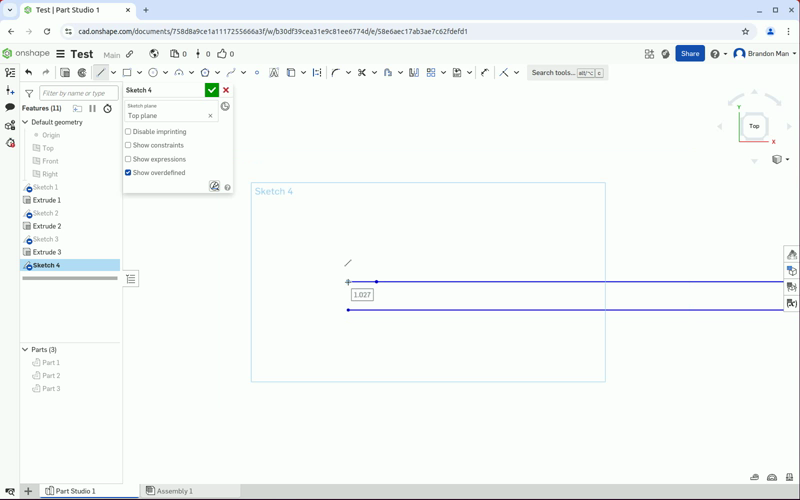
scroll(-6)
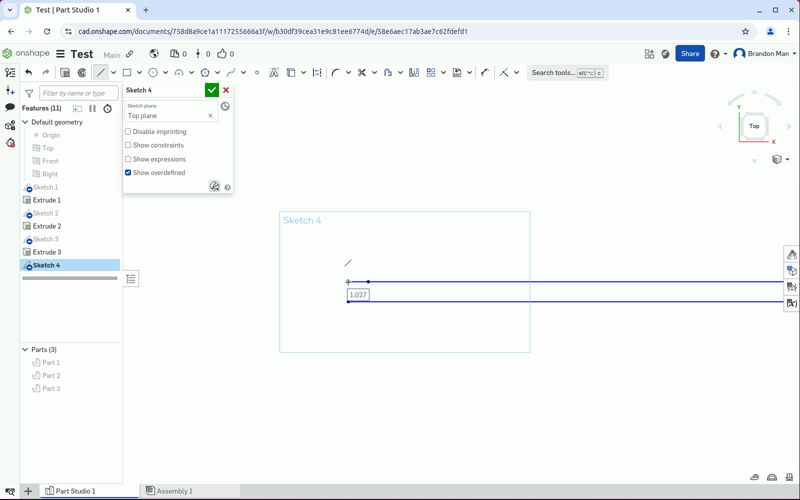
scroll(-6)
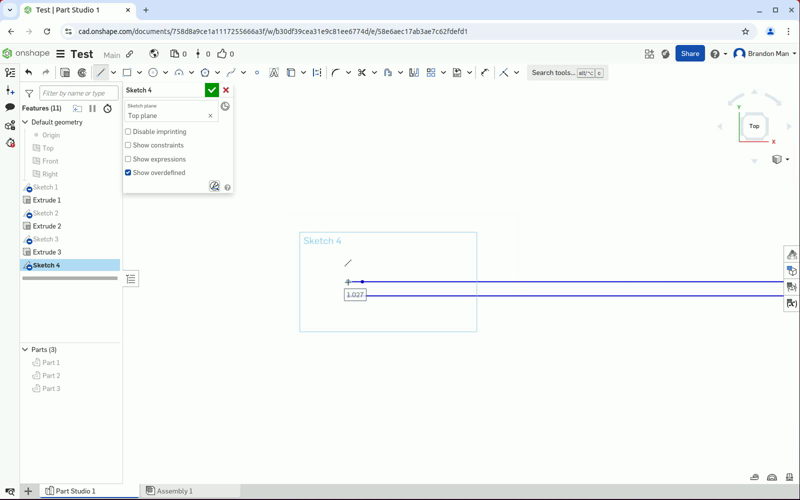
scroll(-6)
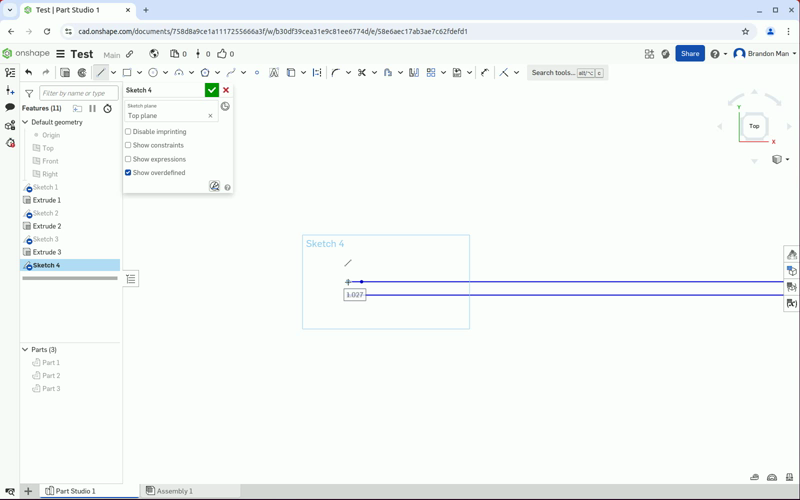
scroll(-6)
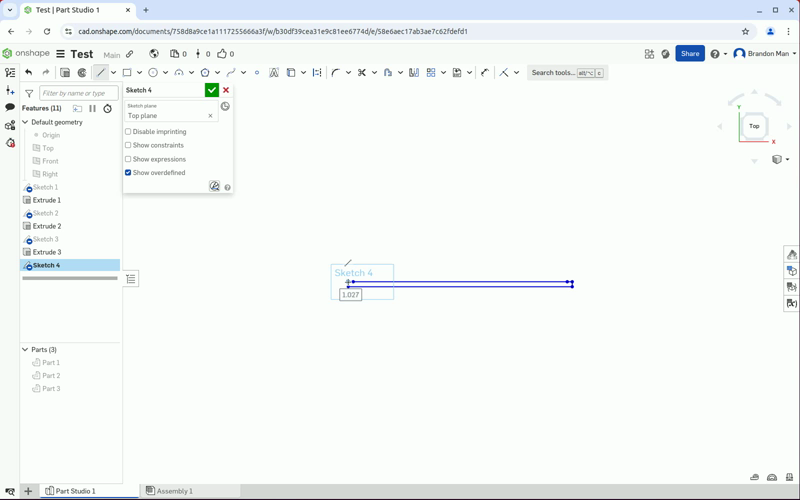
key_up(shift)
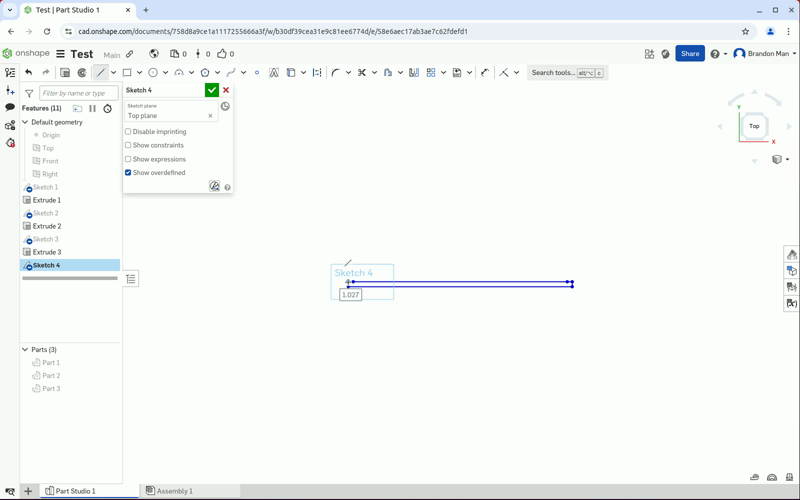
mouse_move(378, 281)
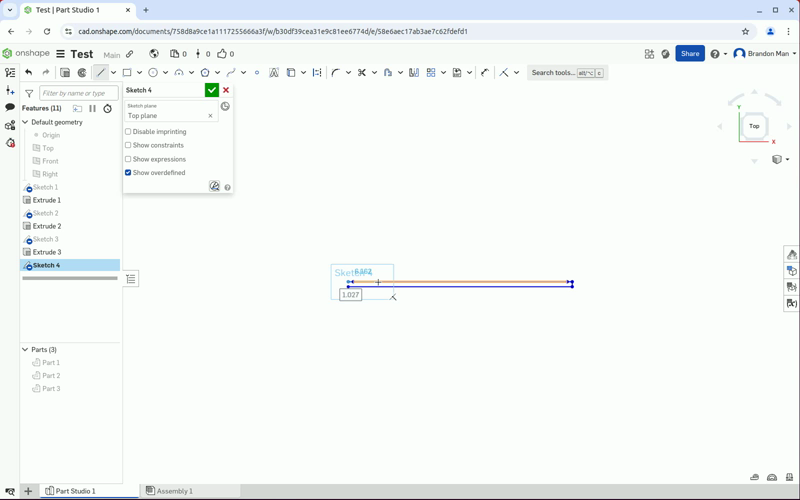
key_down(shift)
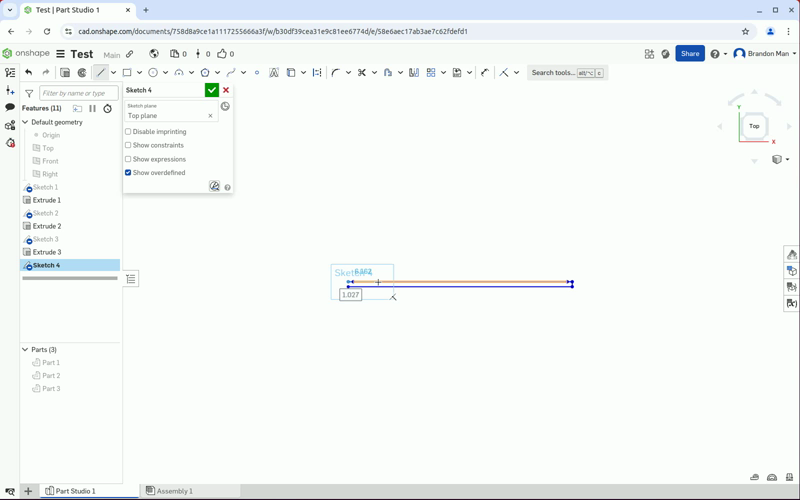
mouse_move(348, 286)
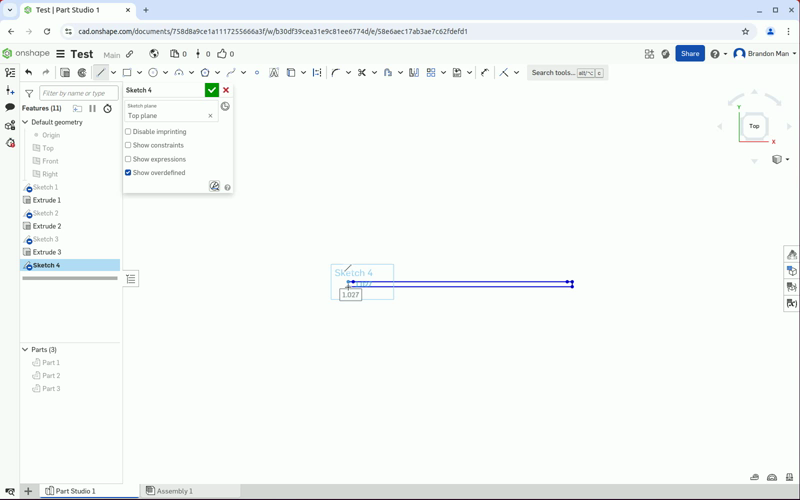
scroll(6)
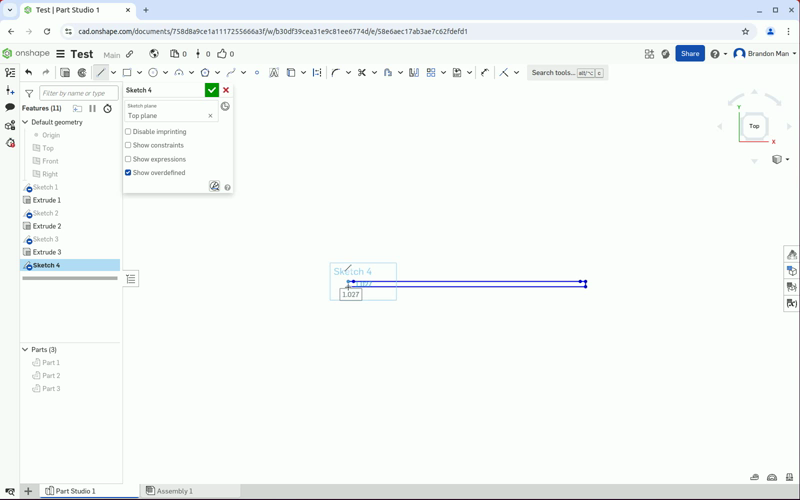
scroll(6)
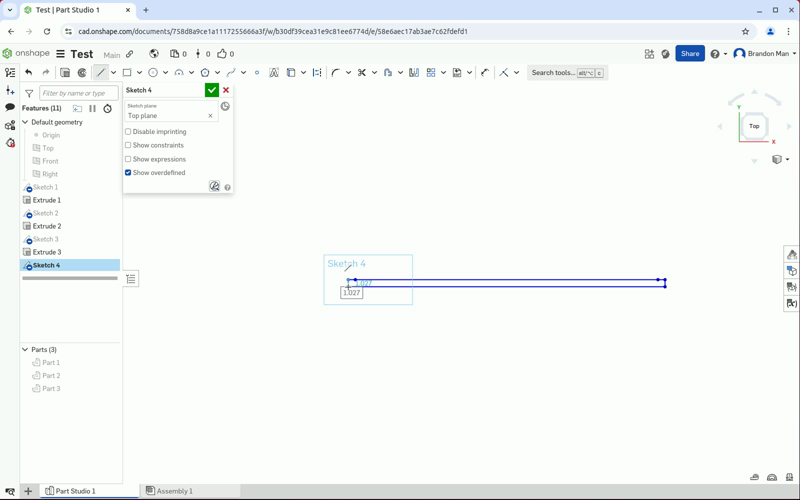
scroll(6)
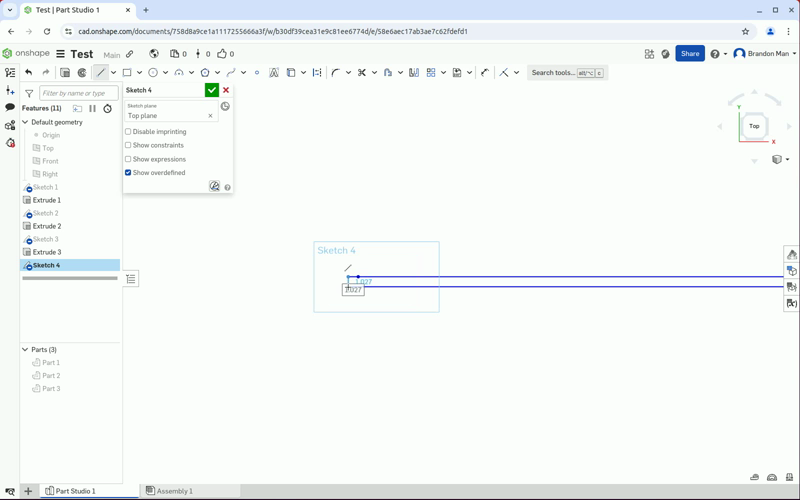
scroll(6)
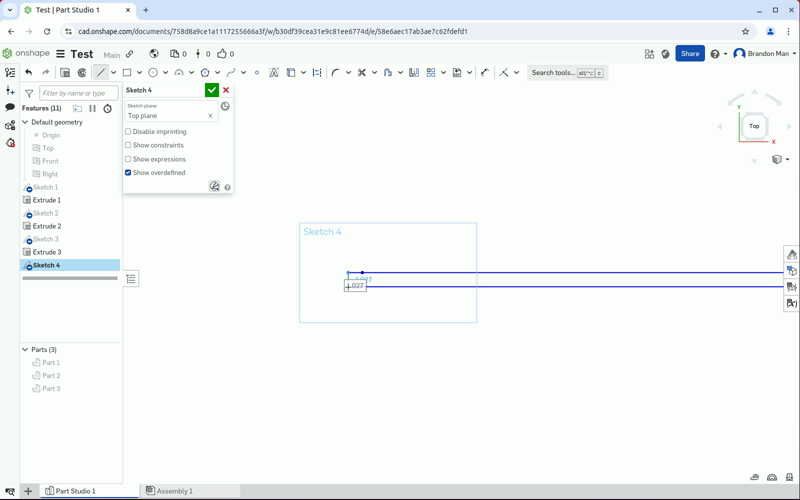
scroll(6)
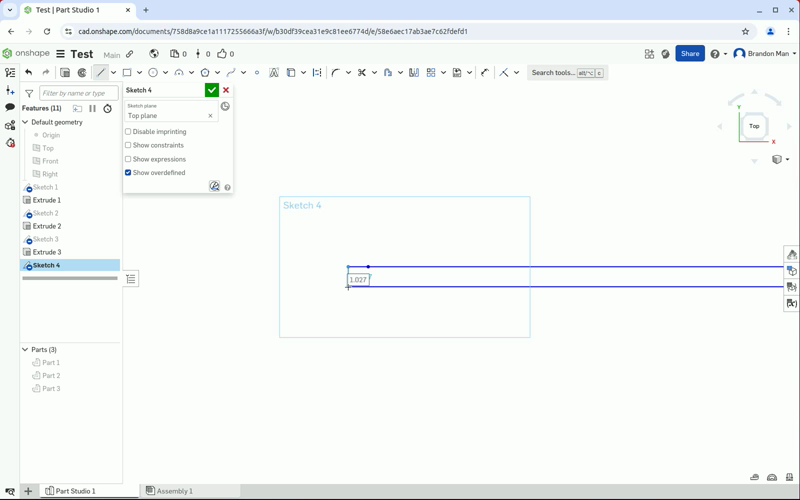
scroll(6)
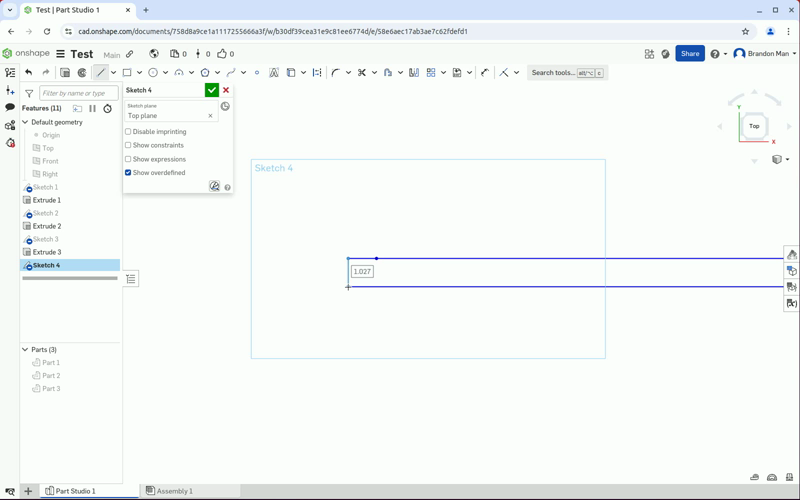
scroll(6)
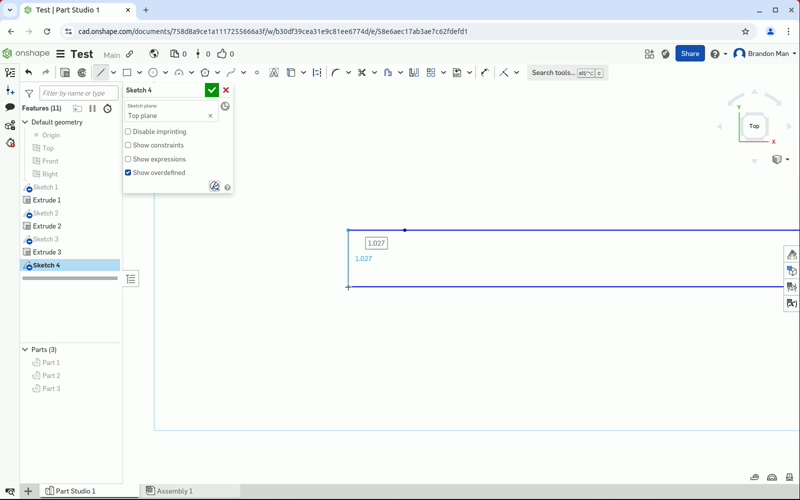
key_up(shift)
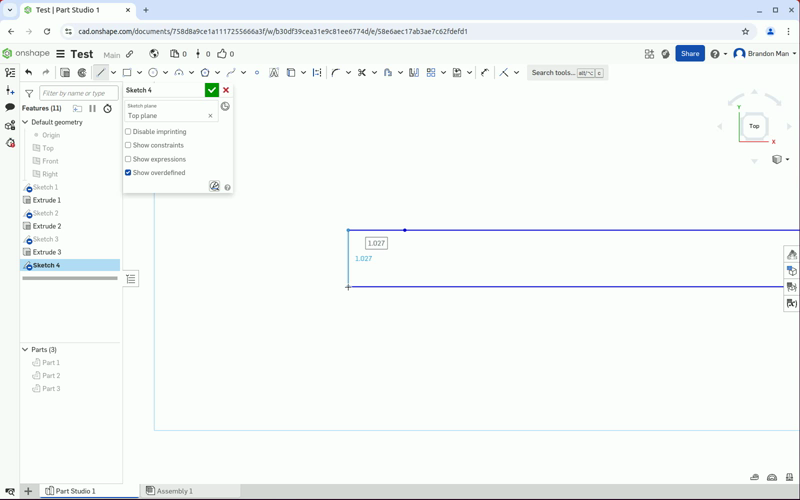
click(348, 286)
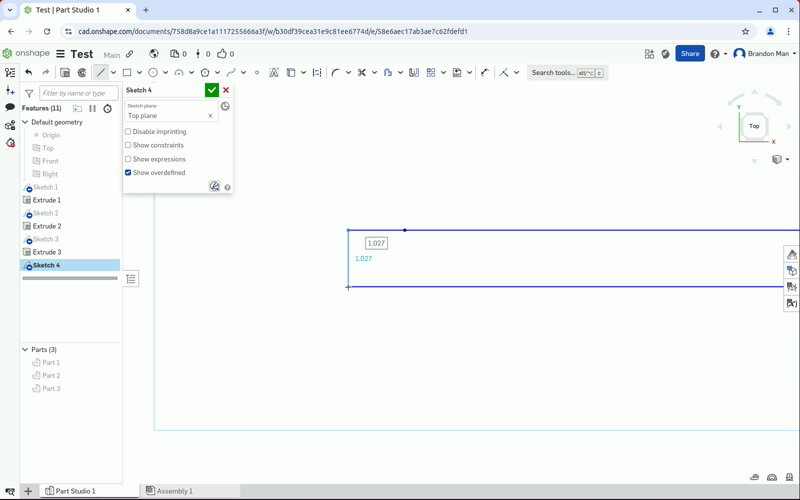
scroll(-6)
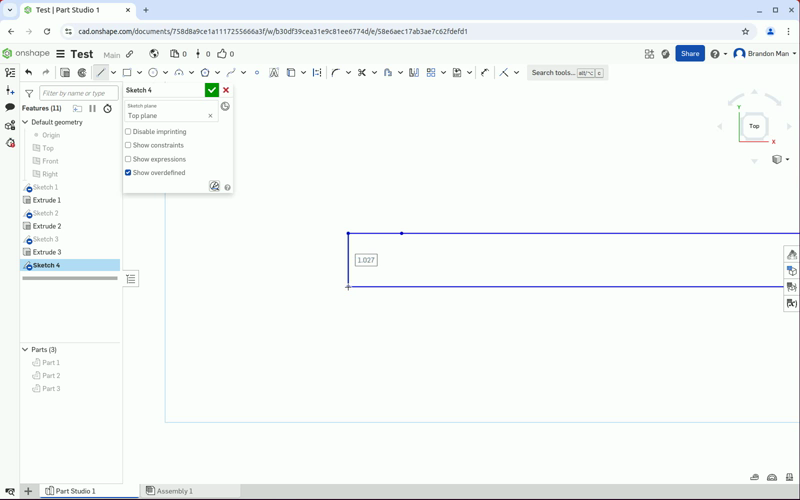
scroll(-6)
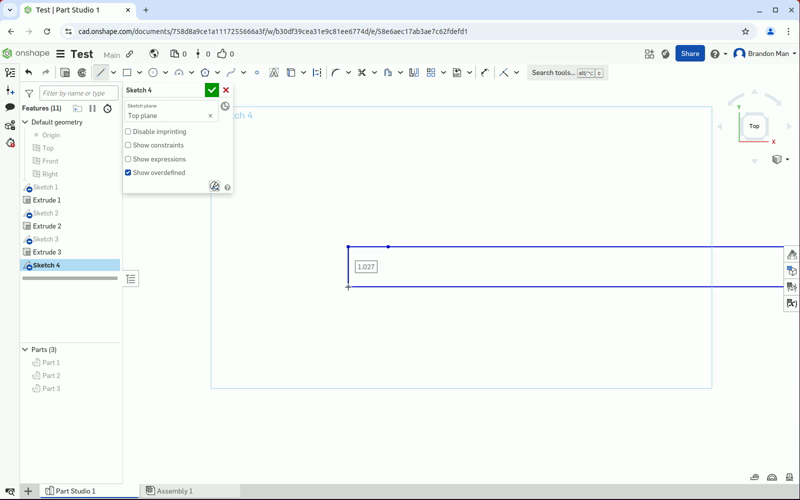
scroll(-6)
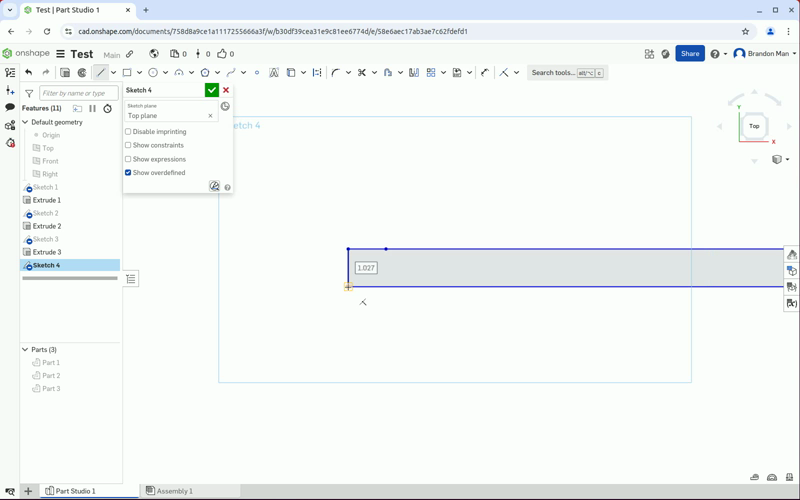
scroll(-6)
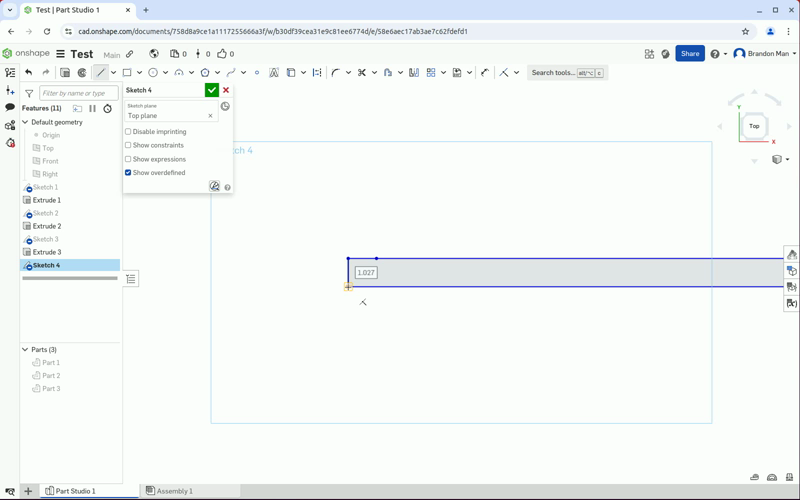
scroll(-6)
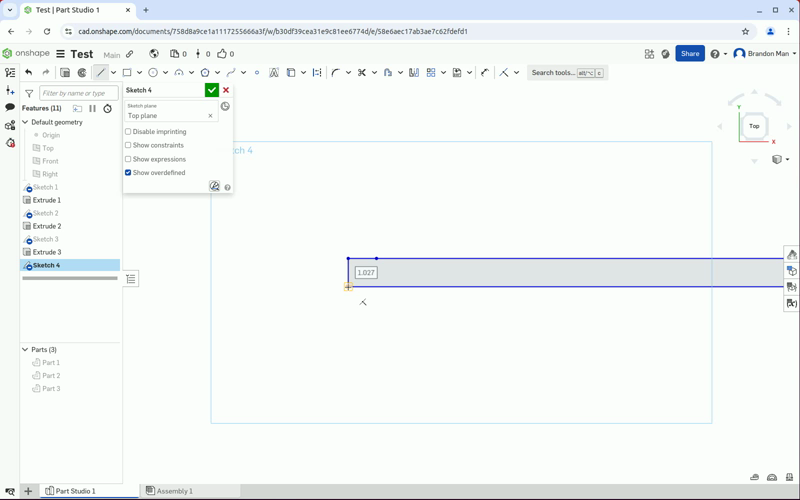
scroll(-6)
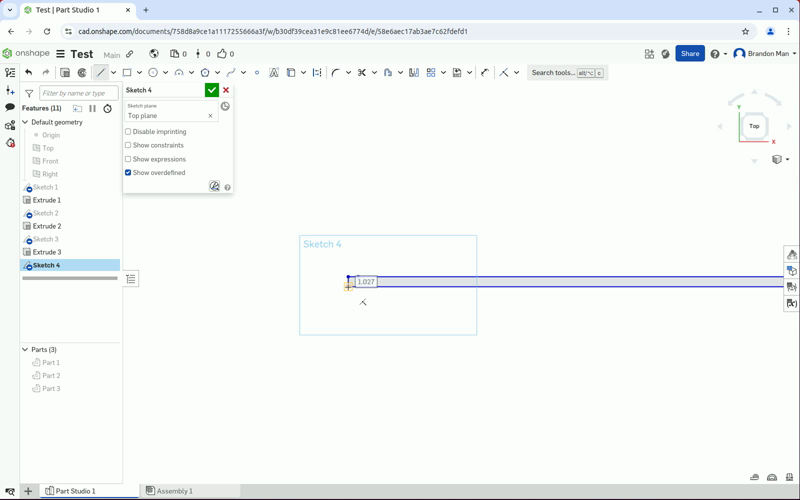
scroll(-6)
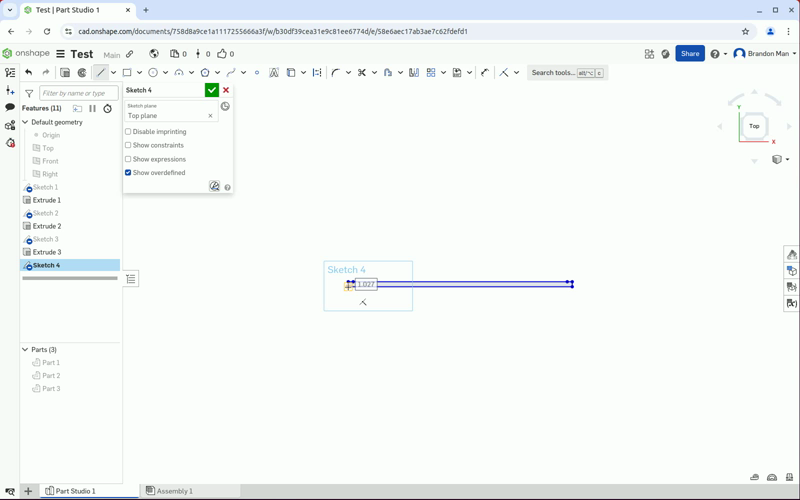
key(esc)
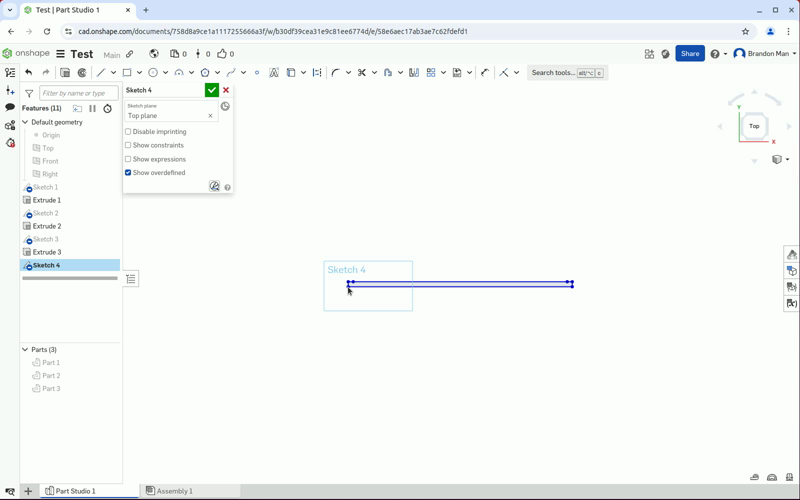
mouse_move(474, 285)
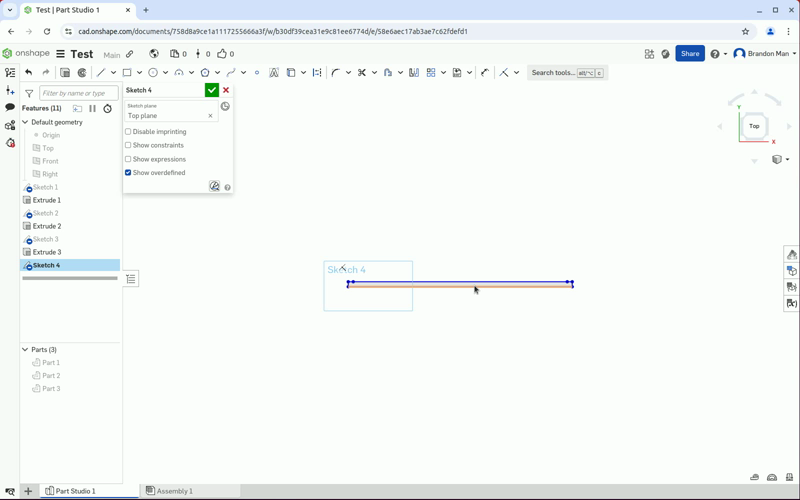
scroll(6)
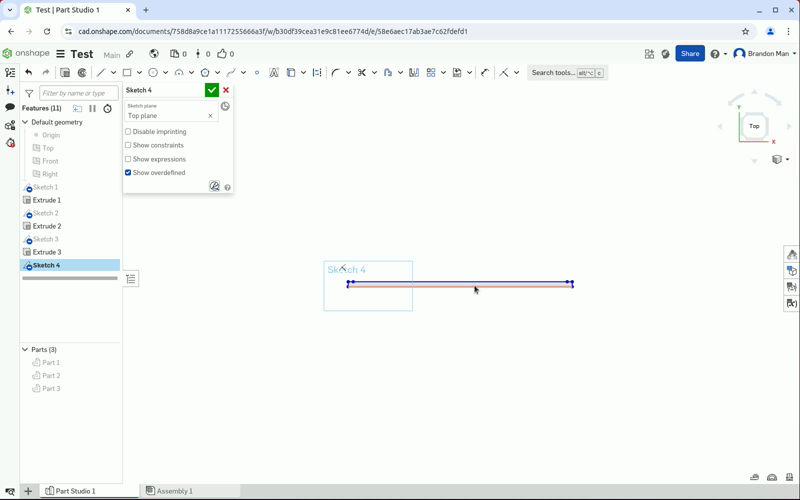
scroll(6)
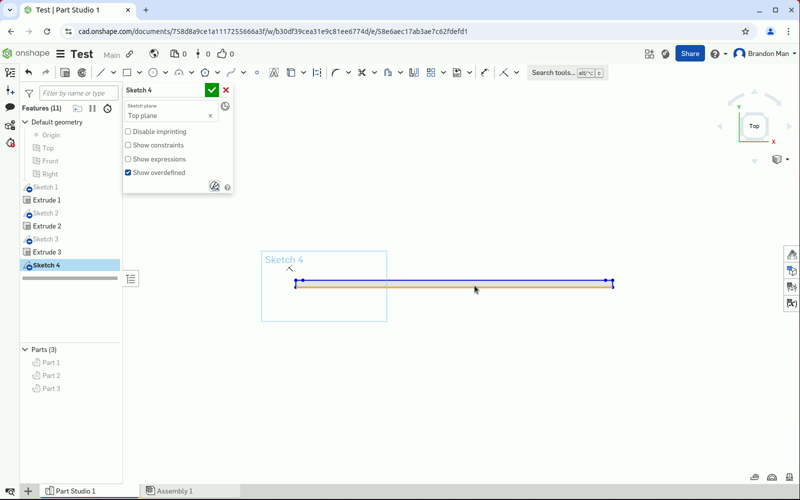
scroll(6)
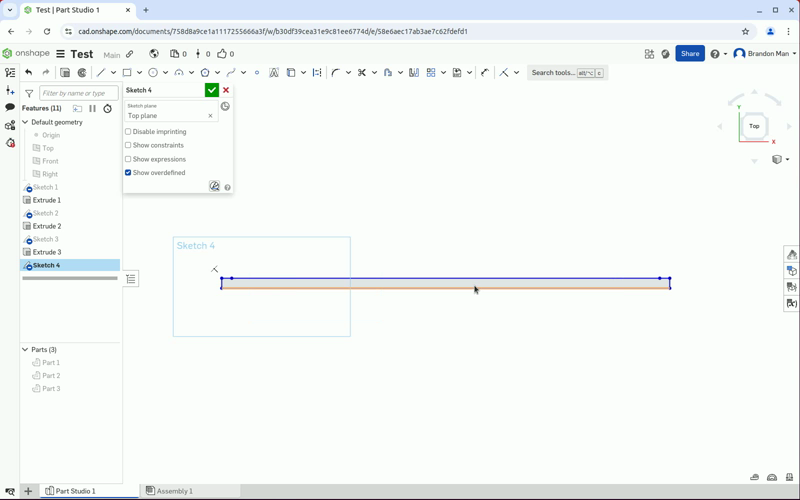
scroll(6)
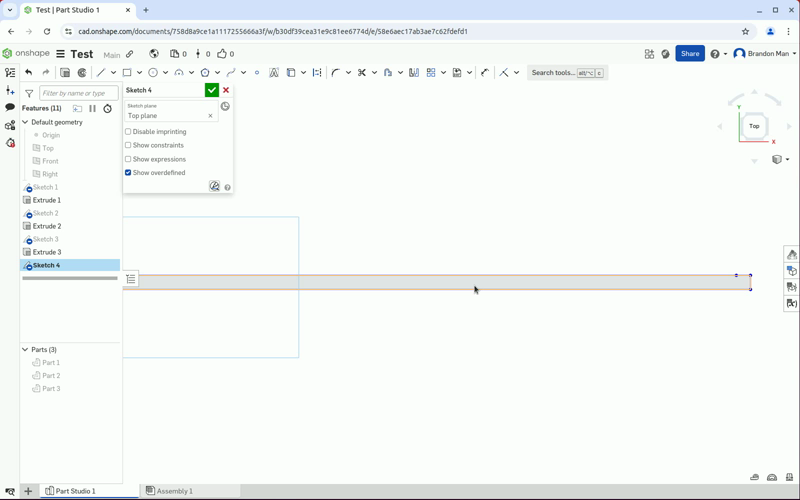
scroll(6)
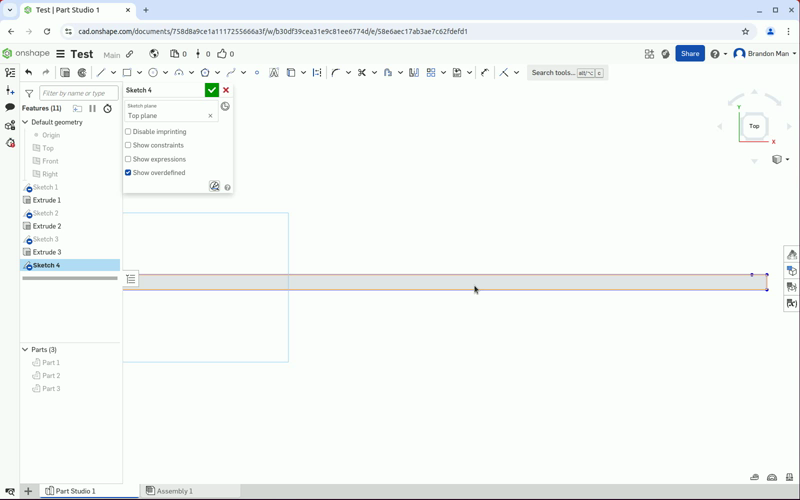
scroll(6)
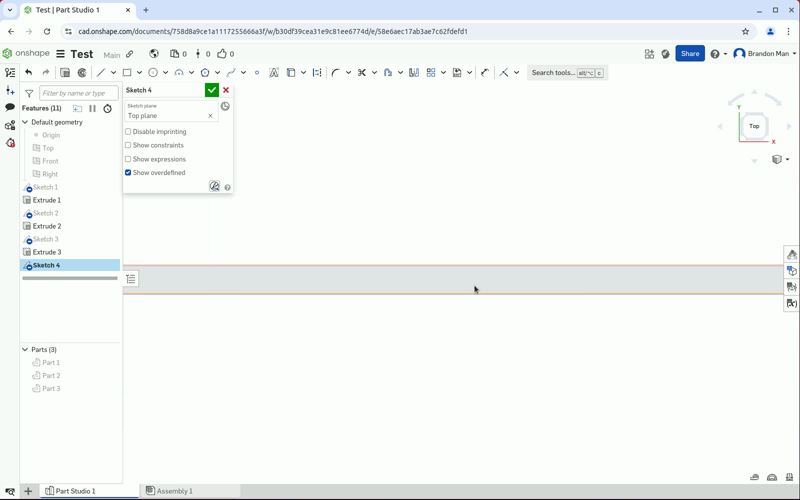
scroll(6)
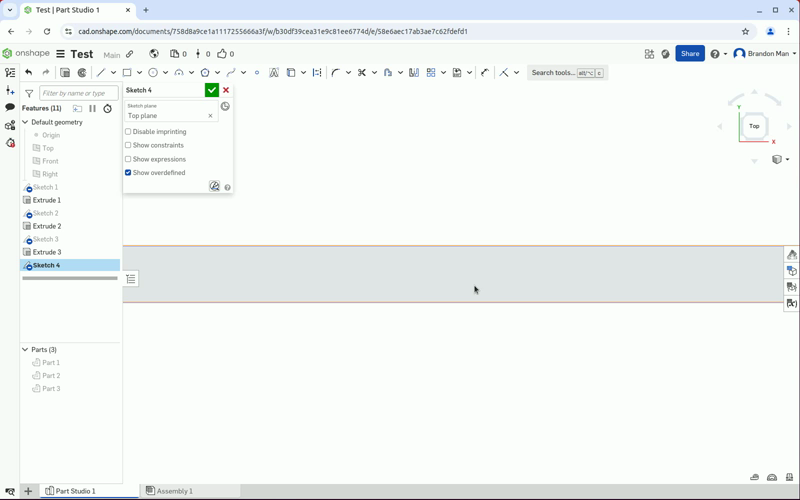
click(474, 285)
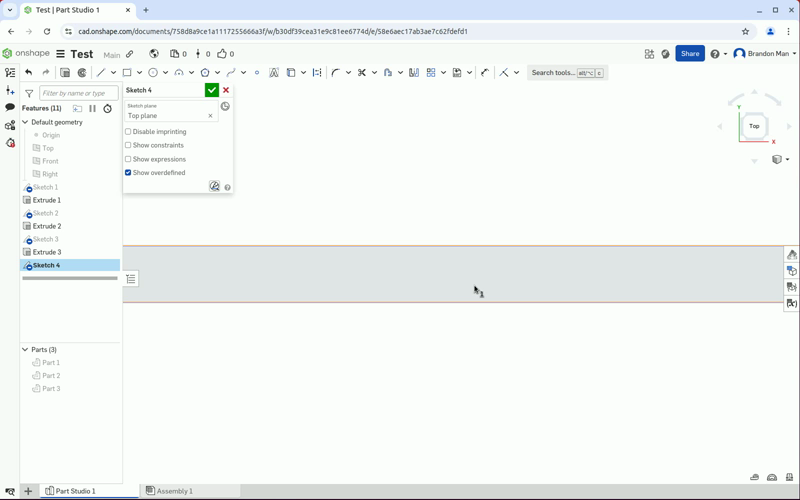
scroll(-6)
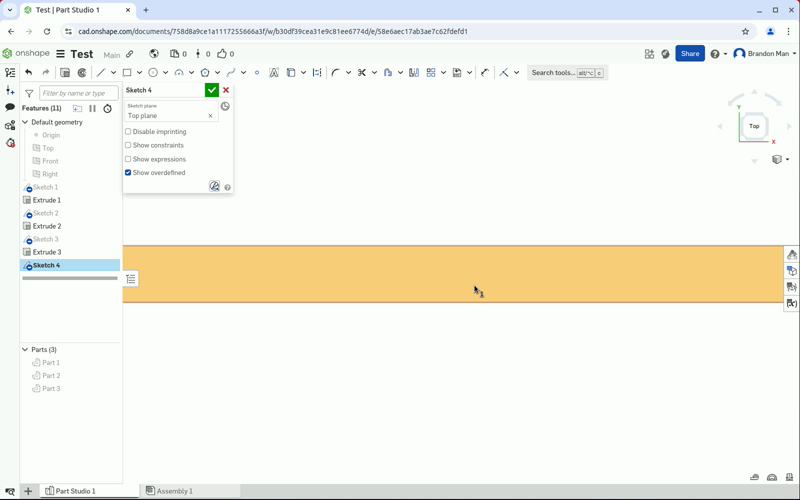
scroll(-6)
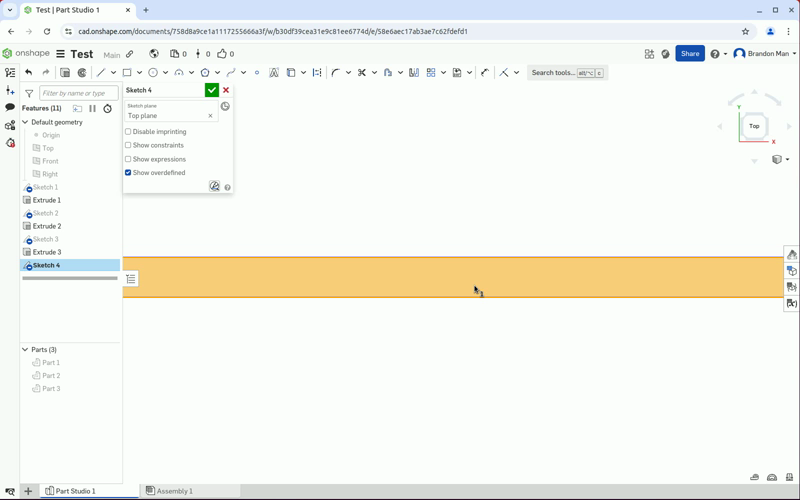
scroll(-6)
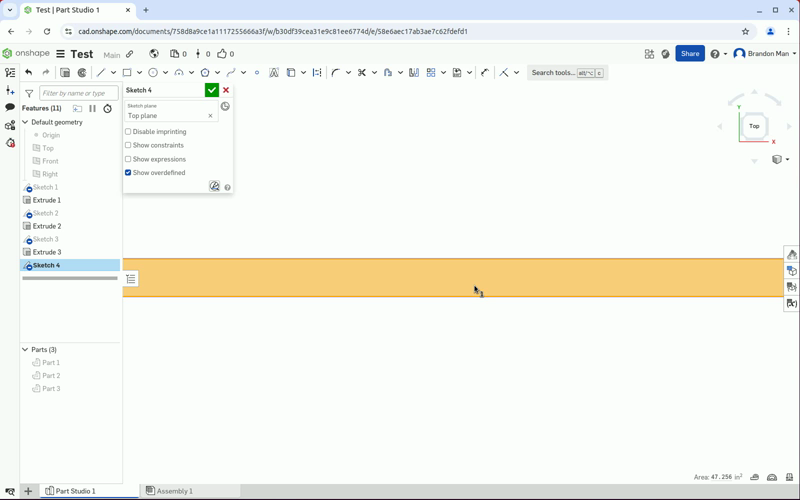
scroll(-6)
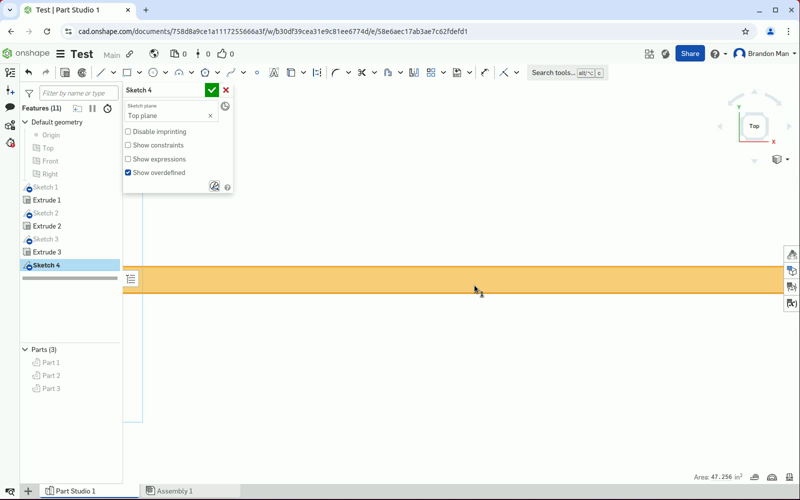
scroll(-6)
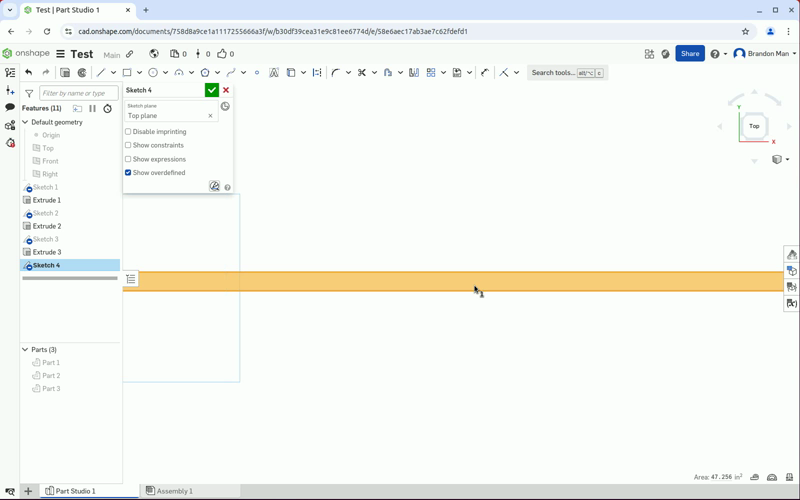
scroll(-6)
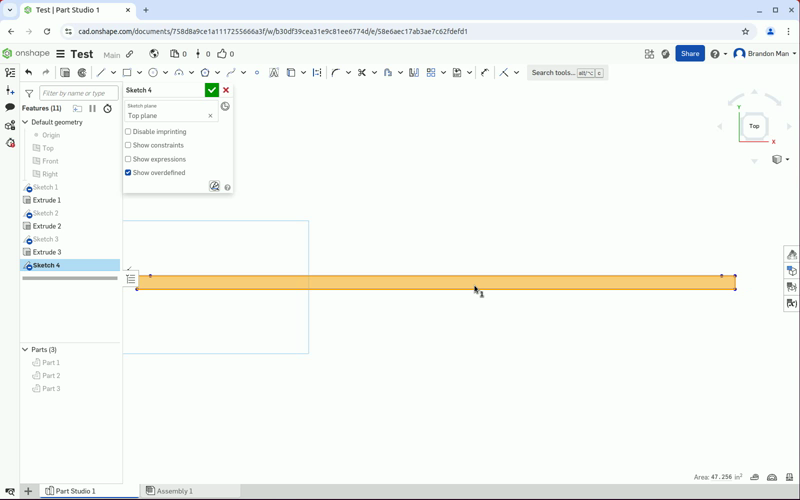
scroll(-6)
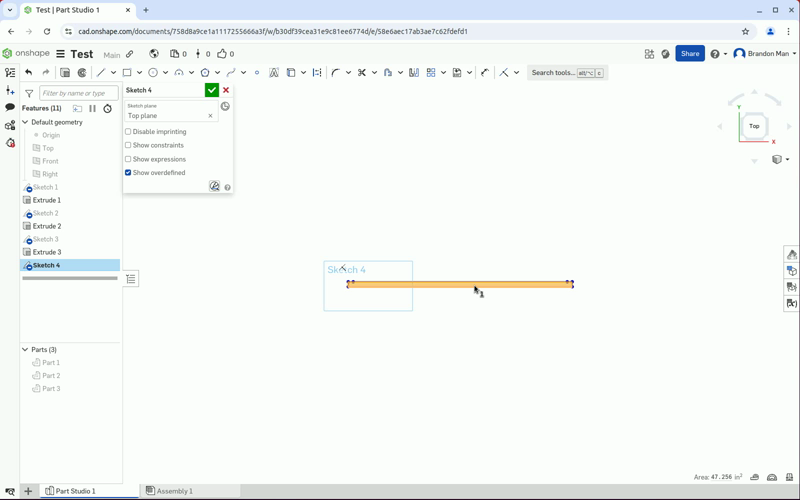
mouse_move(73, 352)
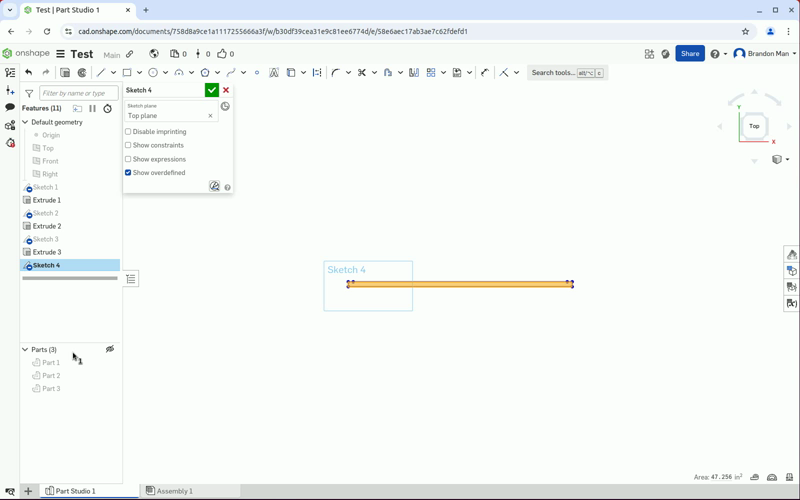
key(shift+y)
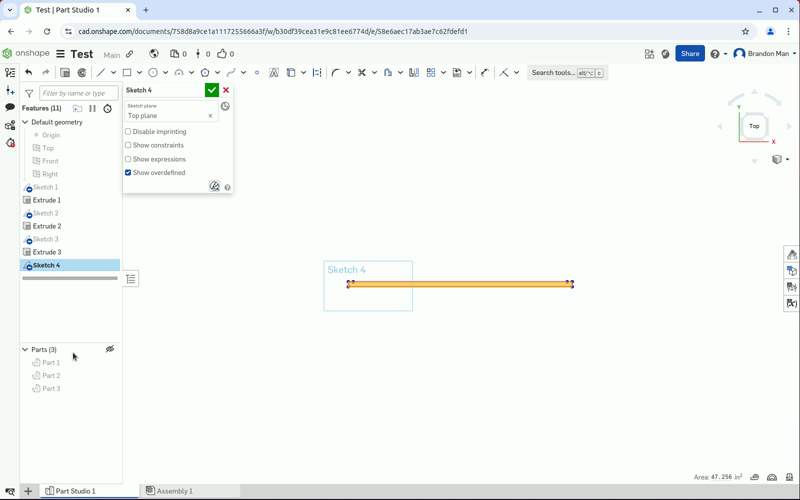
key(shift+e)
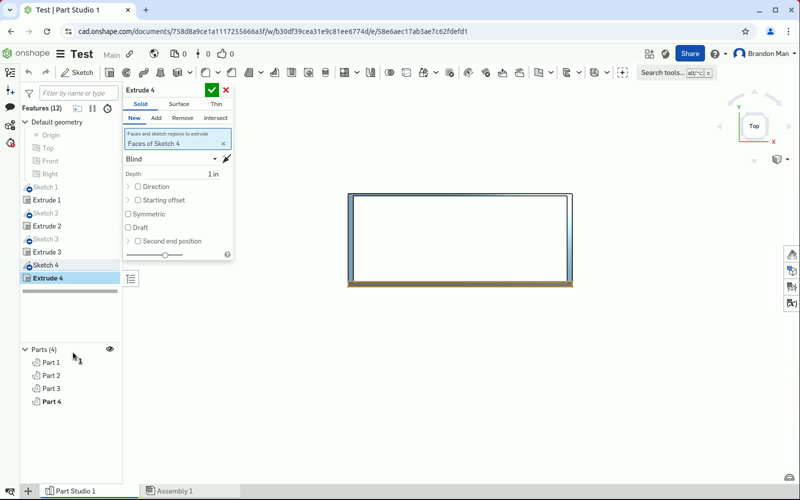
mouse_move(143, 106)
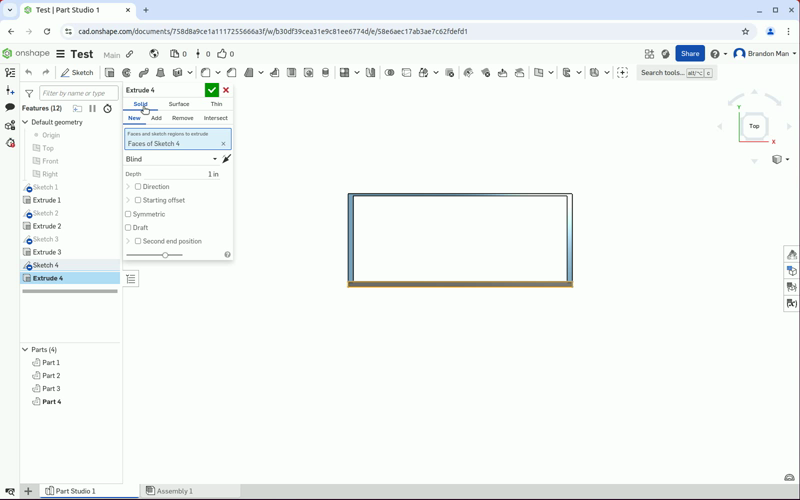
click(143, 106)
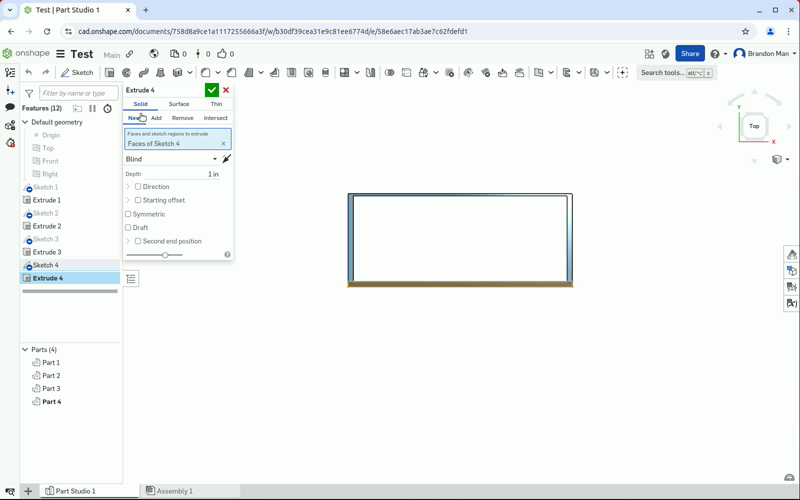
mouse_move(137, 120)
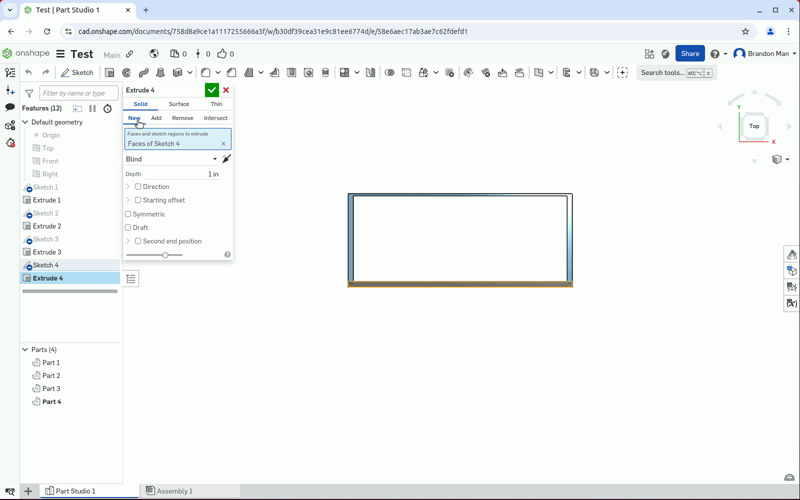
click(137, 120)
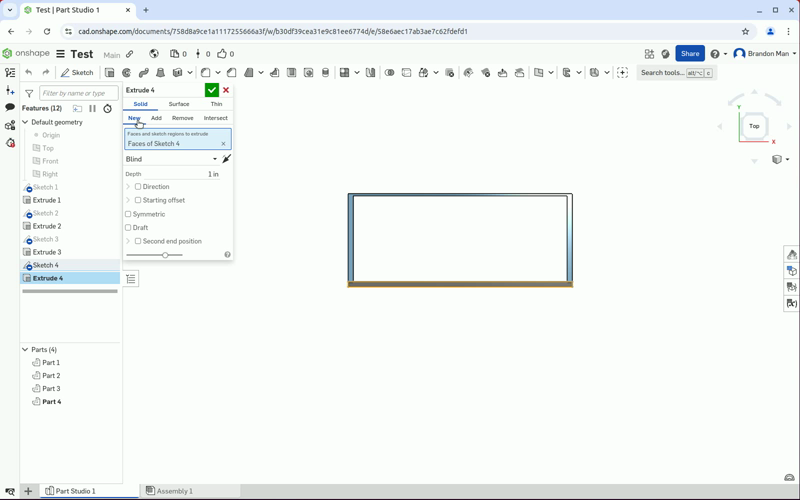
key(tab, 4)
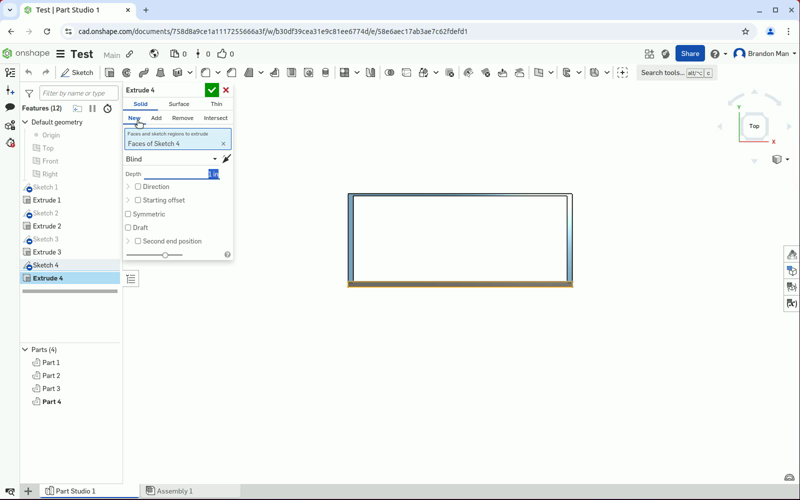
text(-0.481)
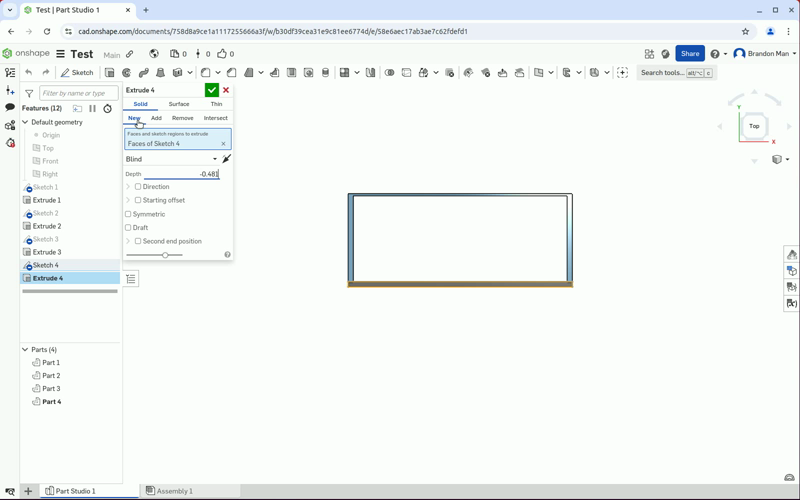
key(enter)
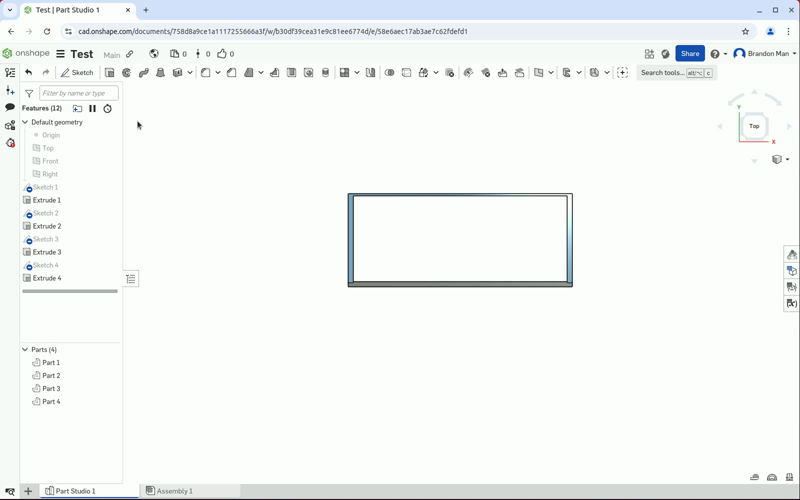
key(shift+h)
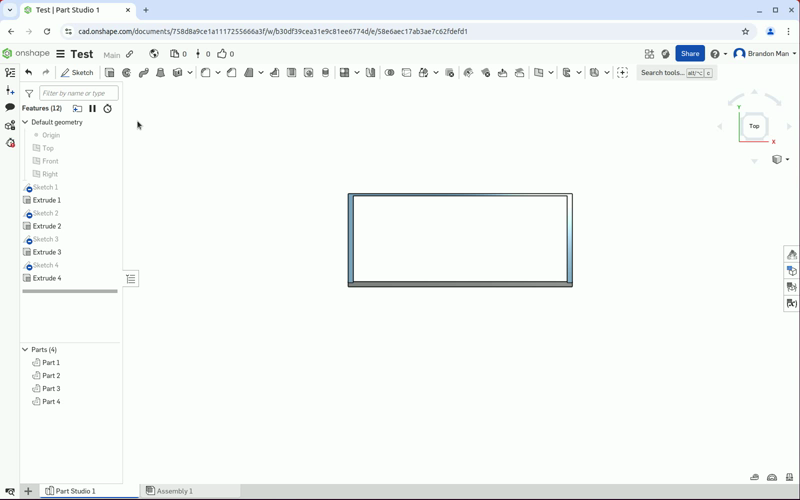
key(shift+h)
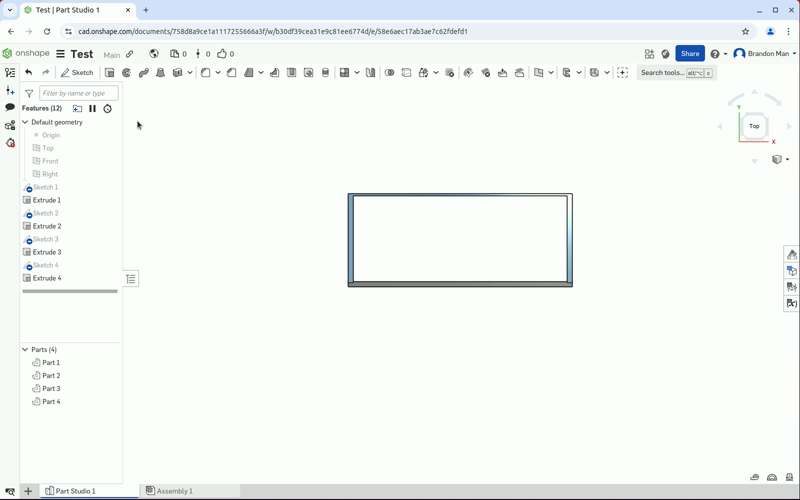
mouse_move(73, 189)
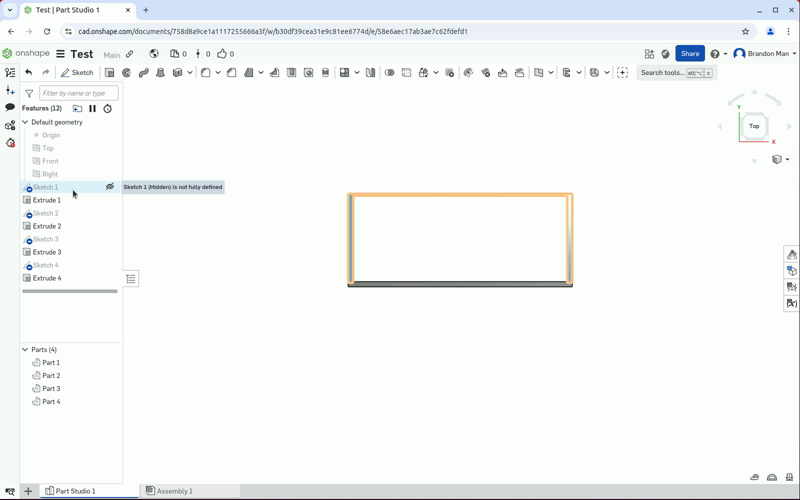
click(73, 189)
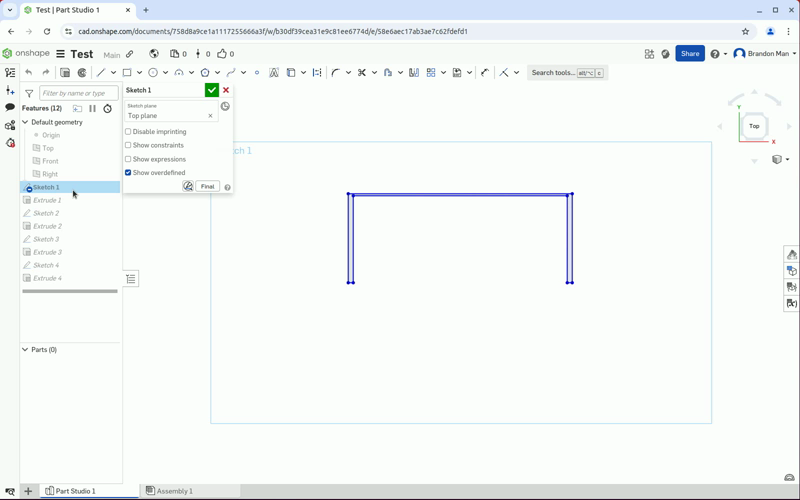
mouse_move(229, 92)
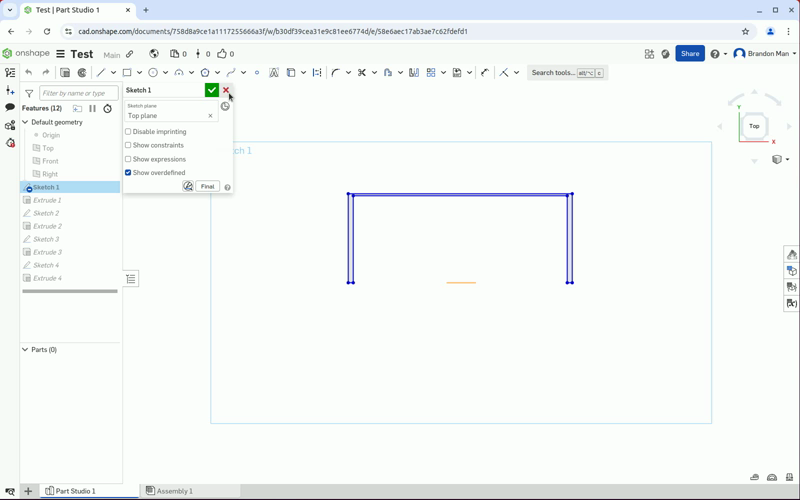
click(229, 92)
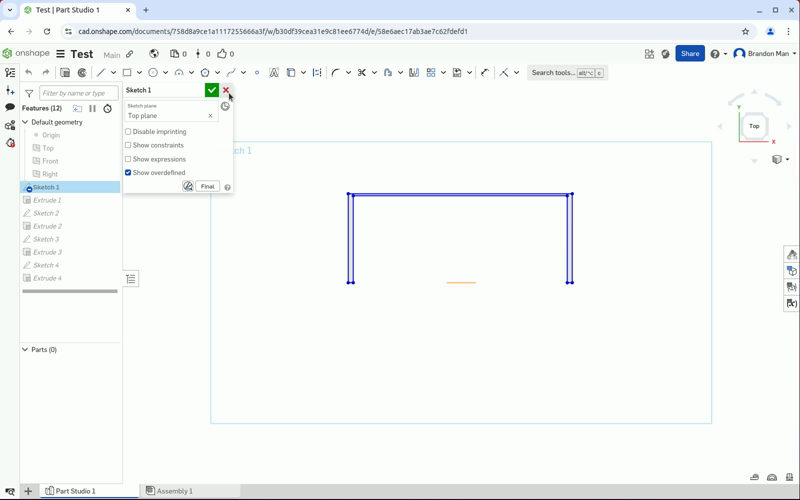
key(shift+s)
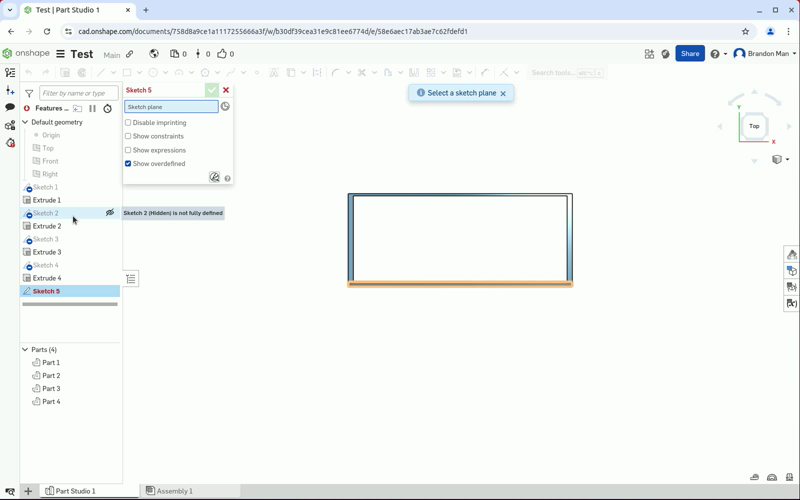
scroll(3)
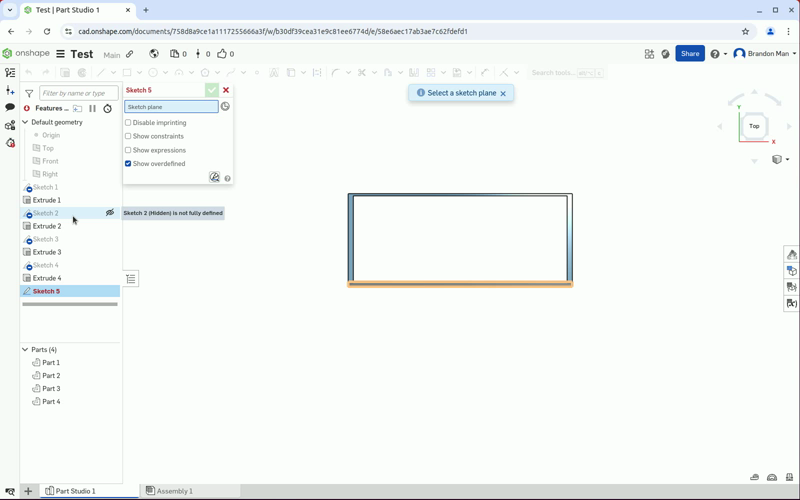
mouse_move(73, 150)
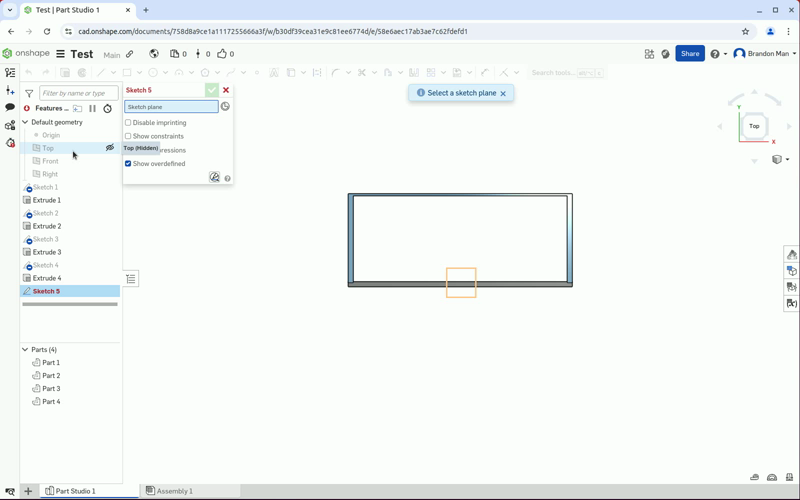
click(73, 150)
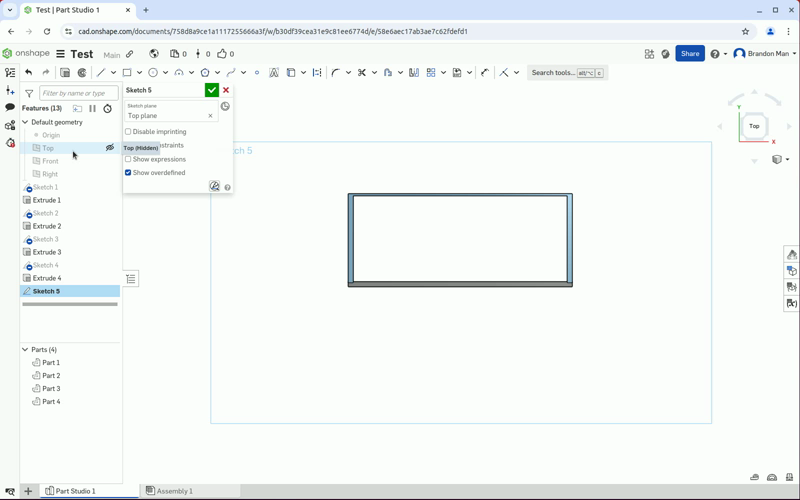
mouse_move(73, 352)
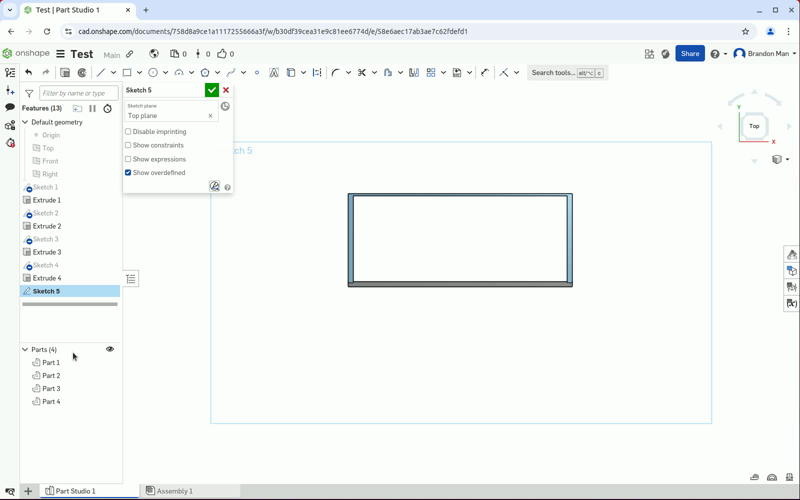
key(y)
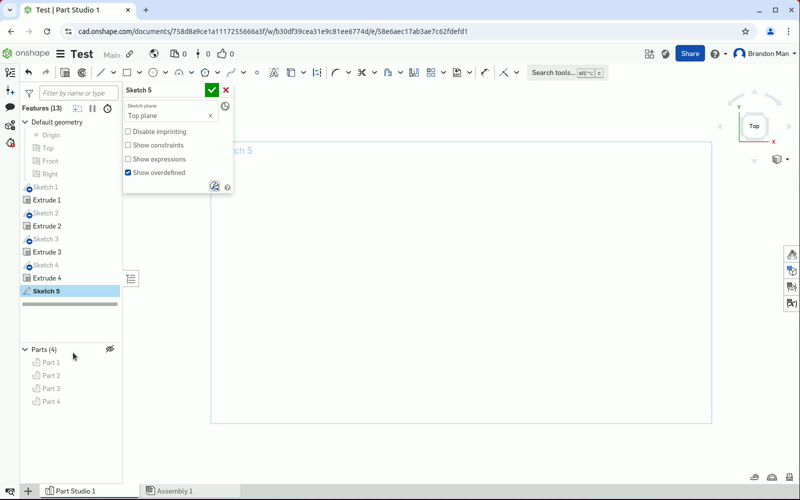
key(l)
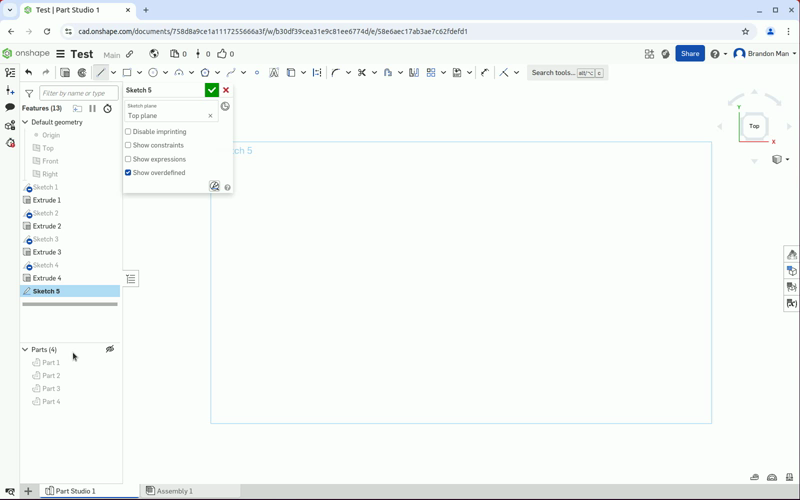
key_down(shift)
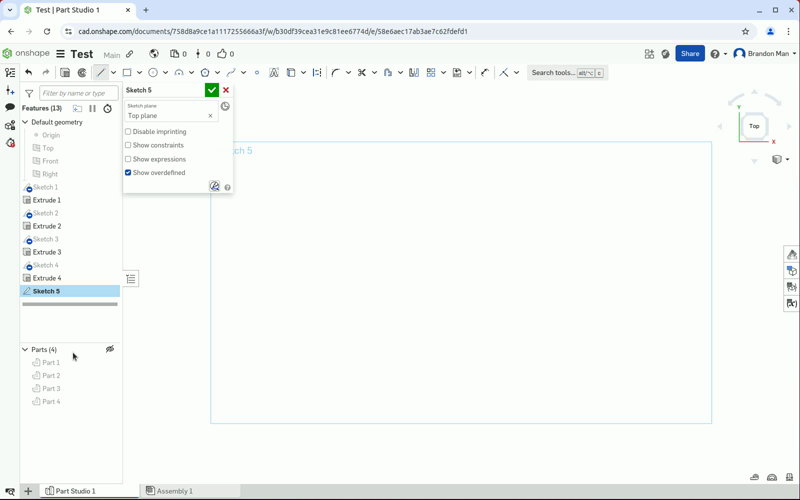
mouse_move(351, 282)
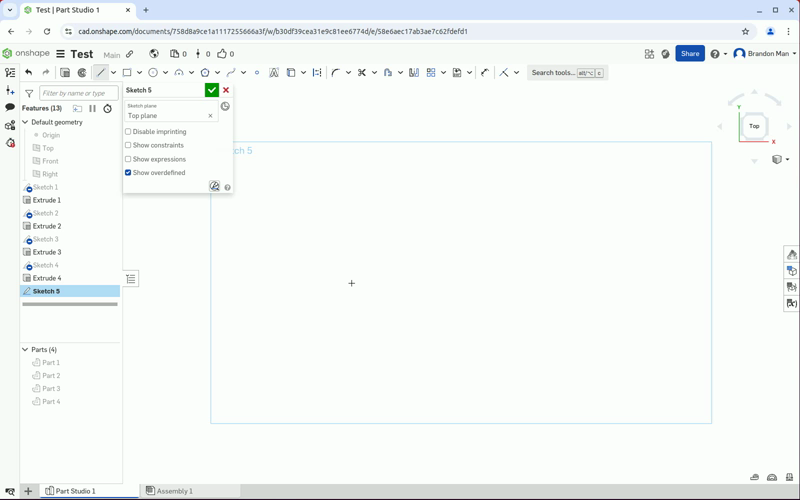
click(351, 282)
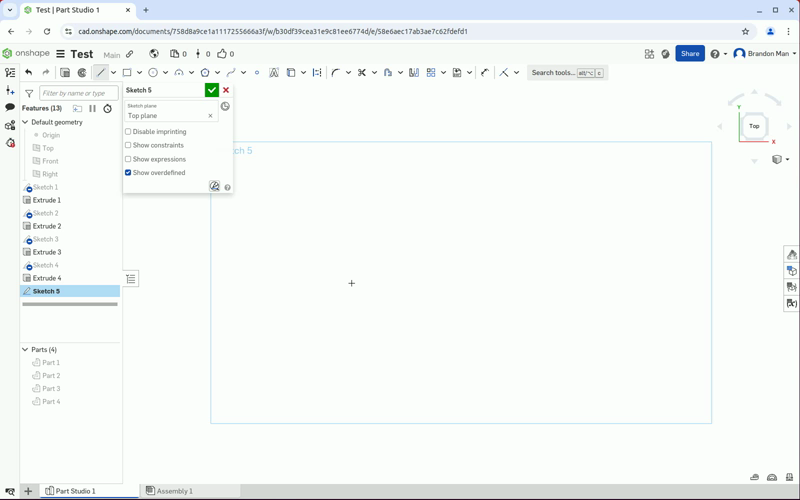
key_up(shift)
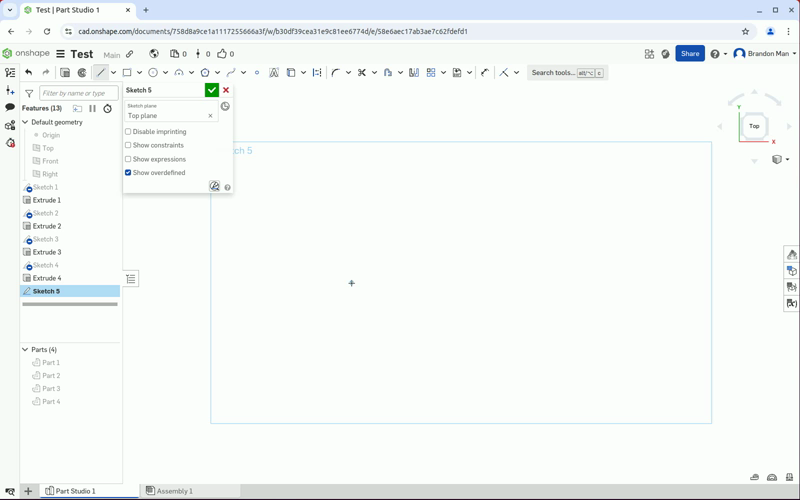
key_down(shift)
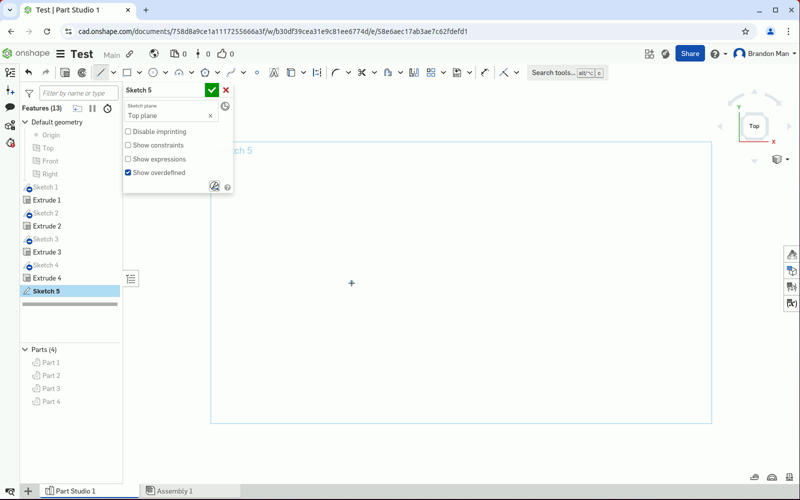
mouse_move(568, 282)
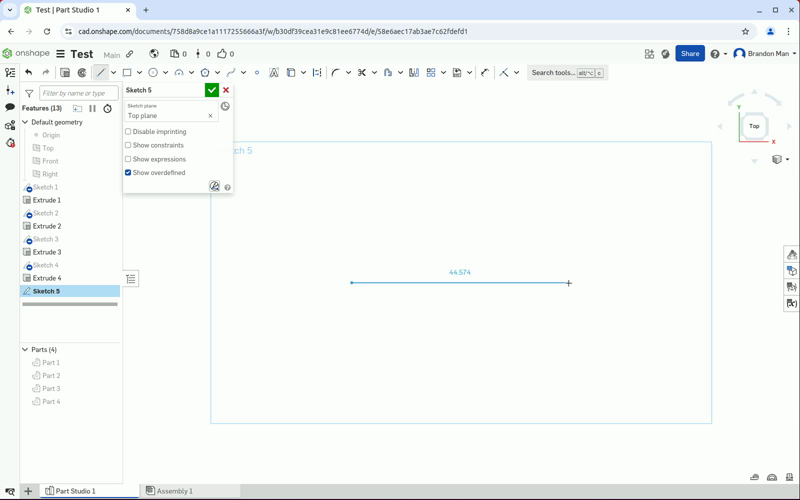
click(568, 282)
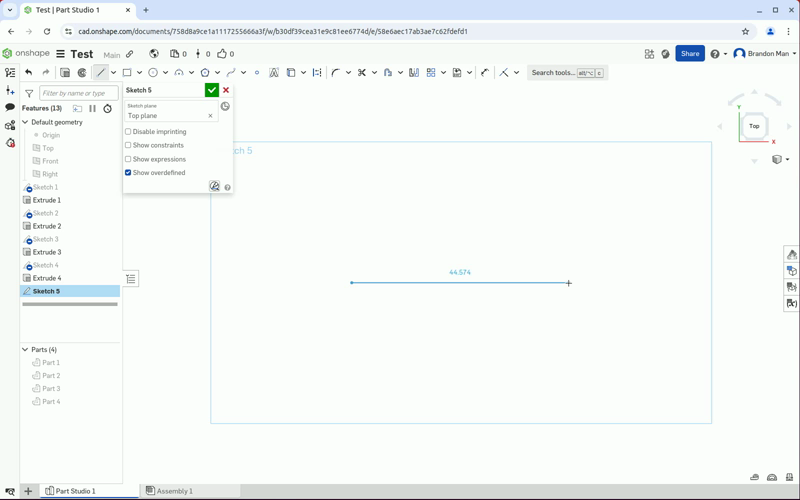
key_up(shift)
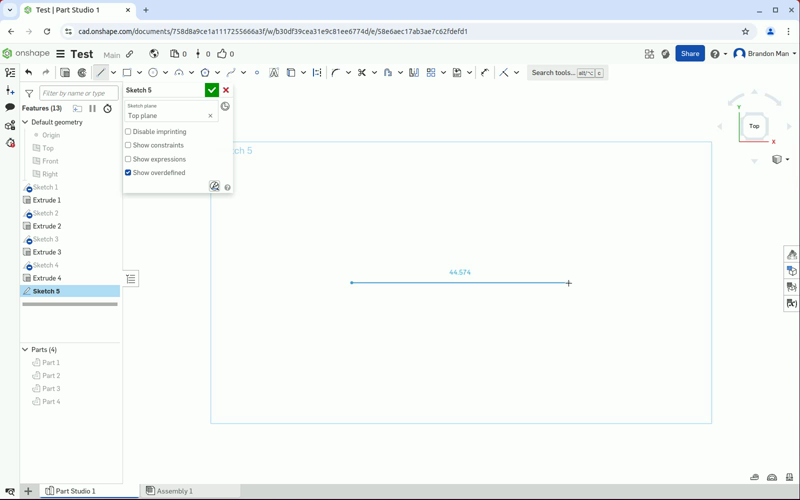
key_down(shift)
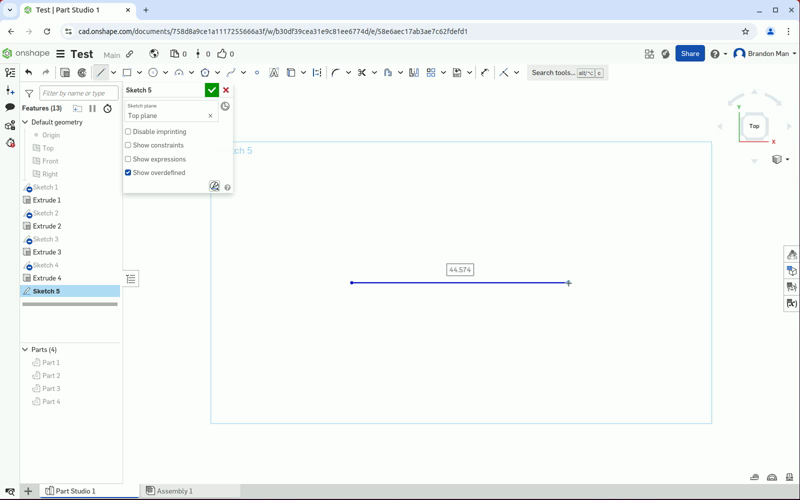
mouse_move(568, 196)
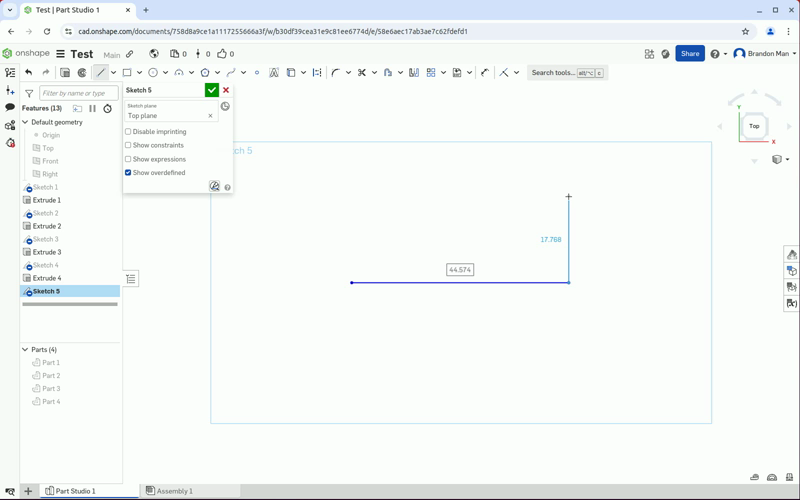
click(568, 196)
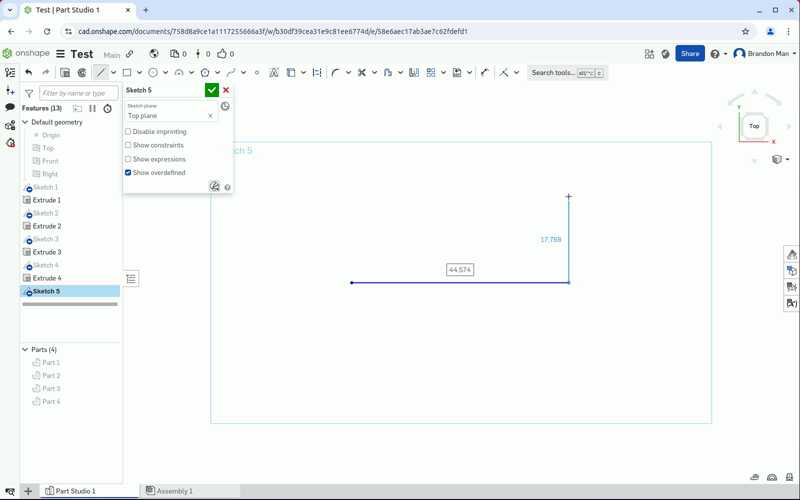
key_up(shift)
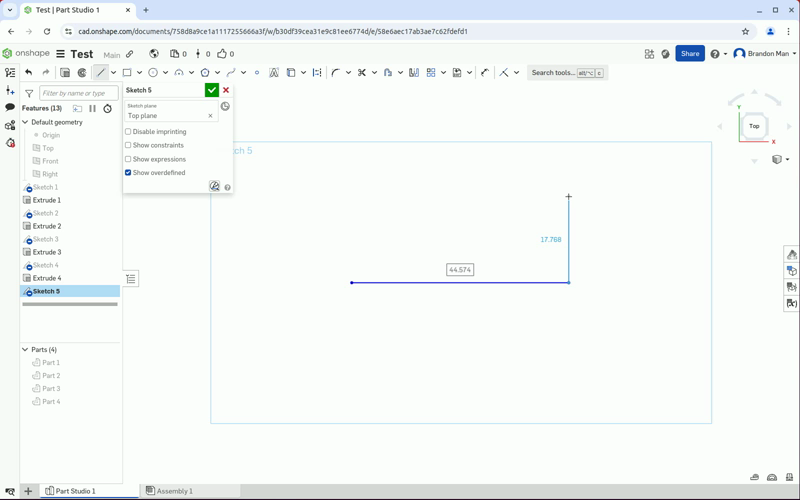
key_down(shift)
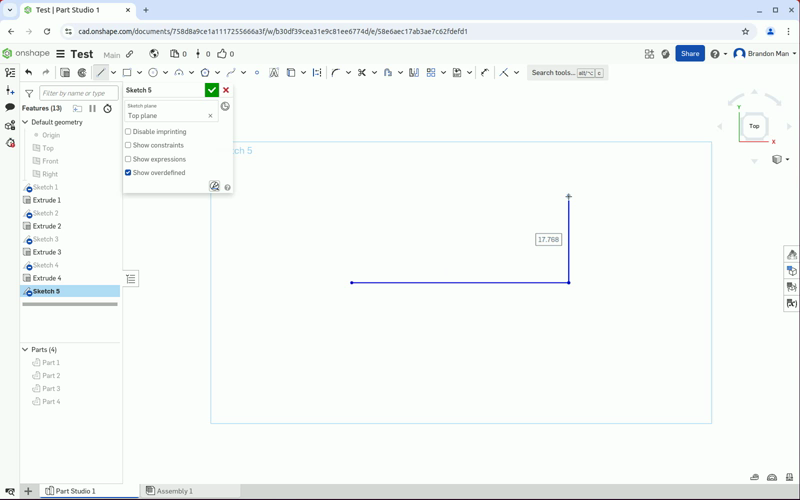
mouse_move(351, 196)
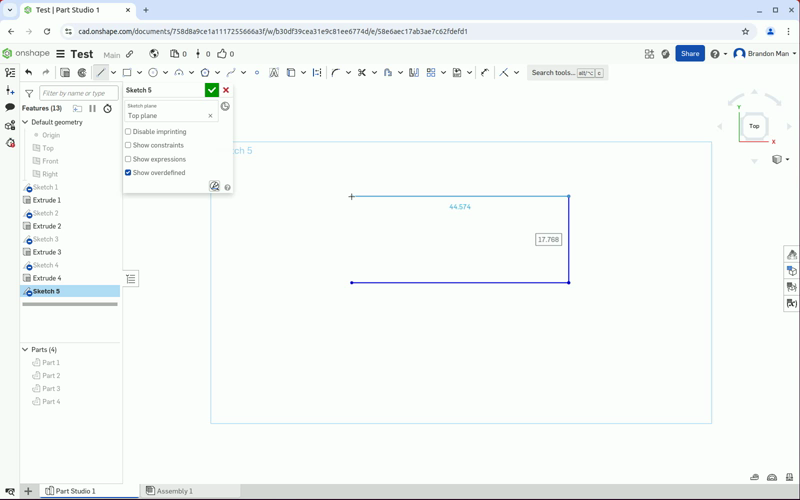
click(351, 196)
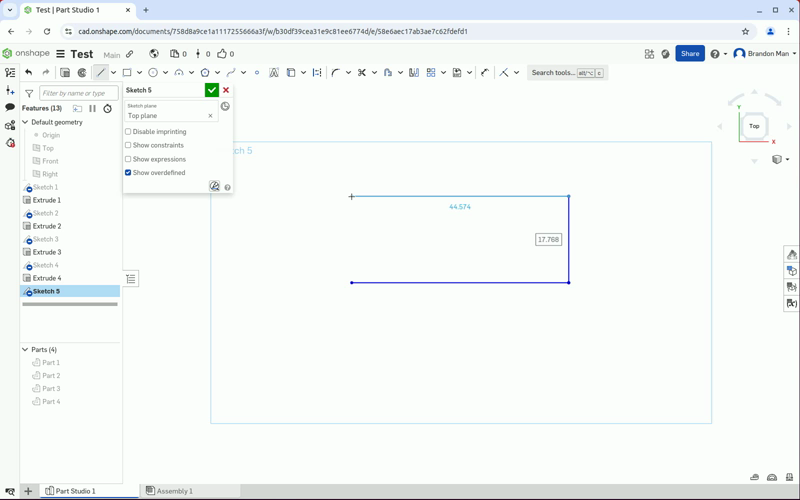
key_up(shift)
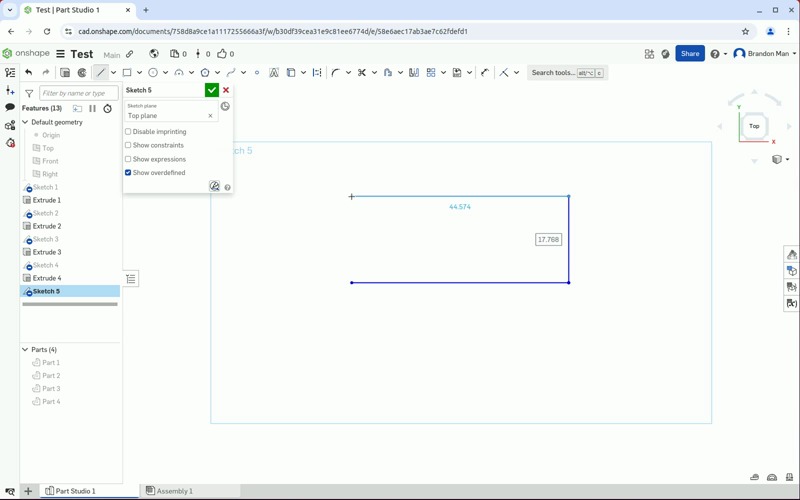
key_down(shift)
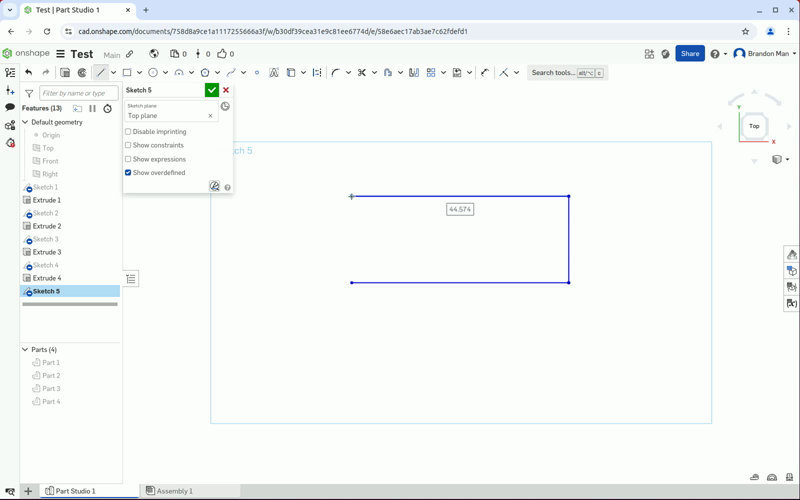
mouse_move(351, 282)
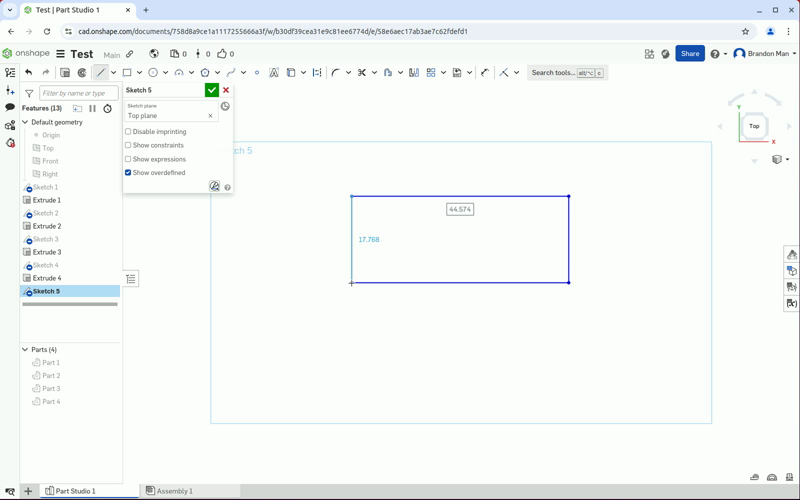
key_up(shift)
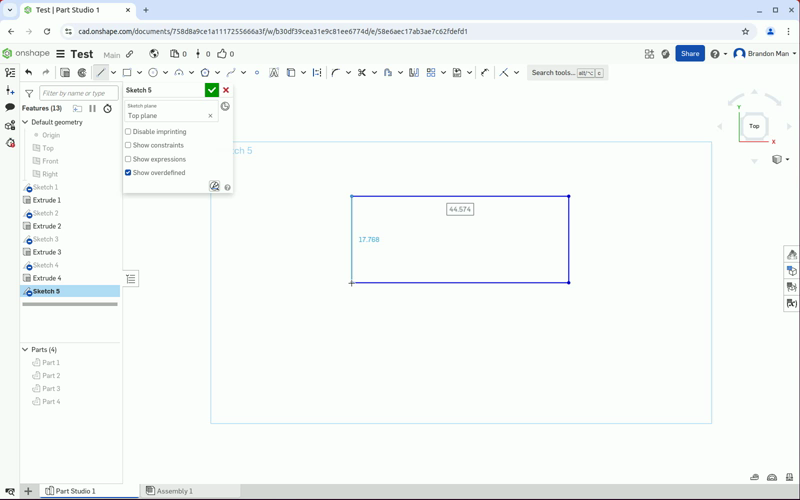
click(351, 282)
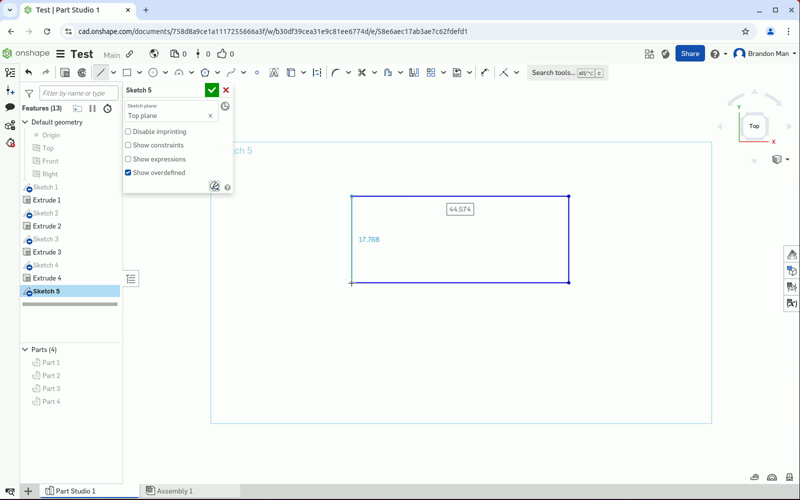
key(esc)
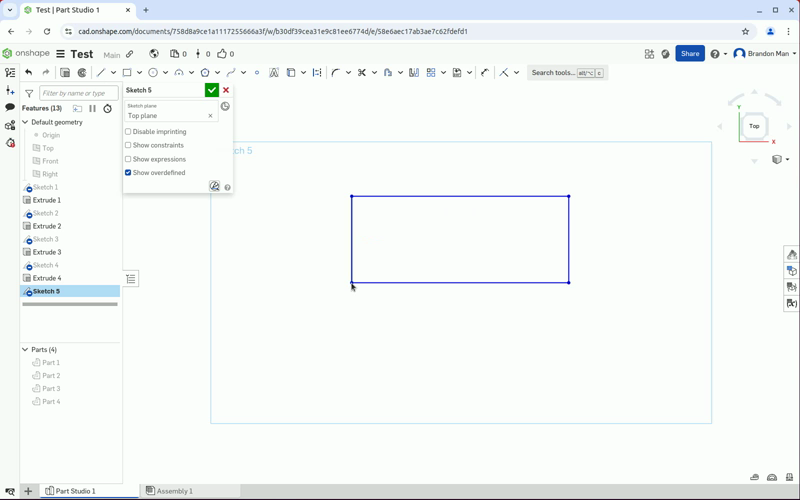
mouse_move(523, 214)
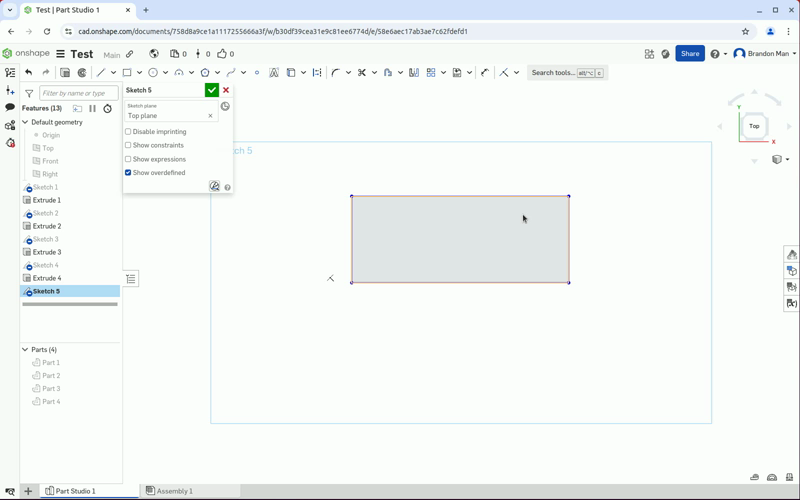
click(523, 214)
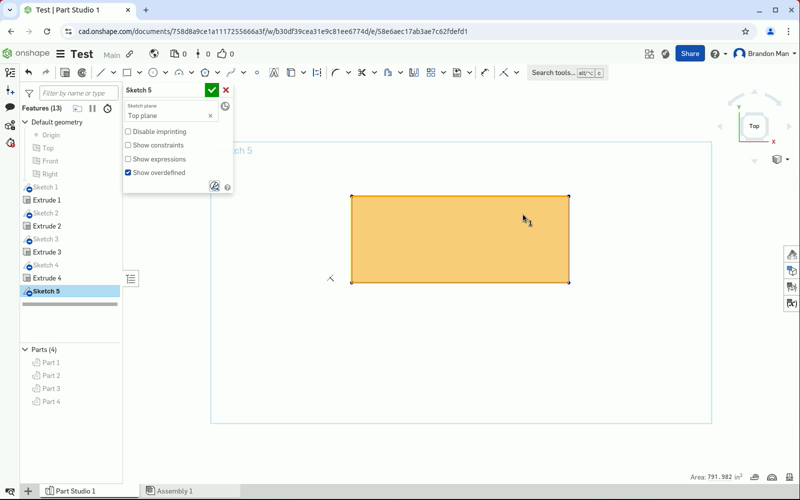
mouse_move(73, 352)
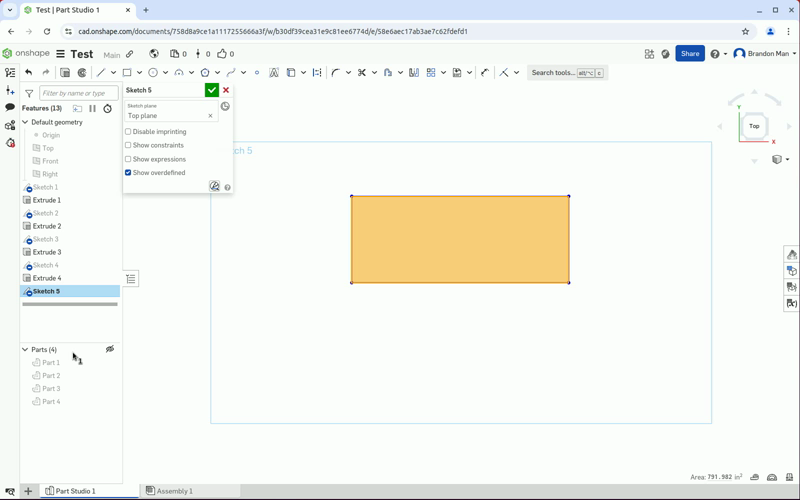
key(shift+y)
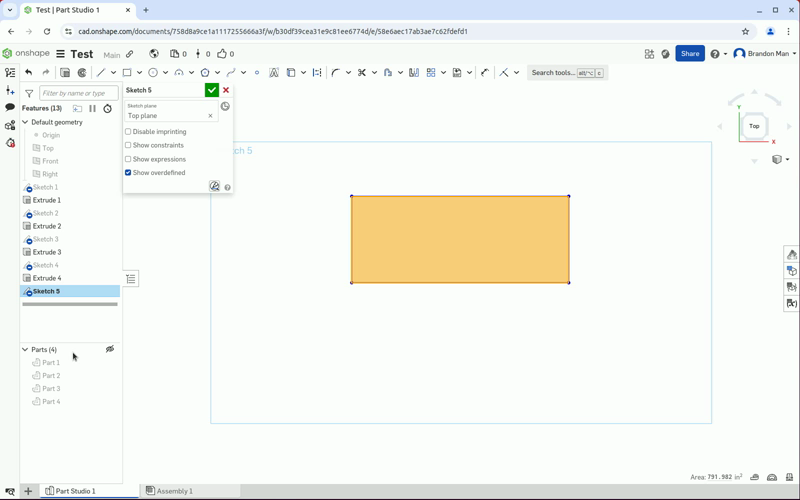
key(shift+e)
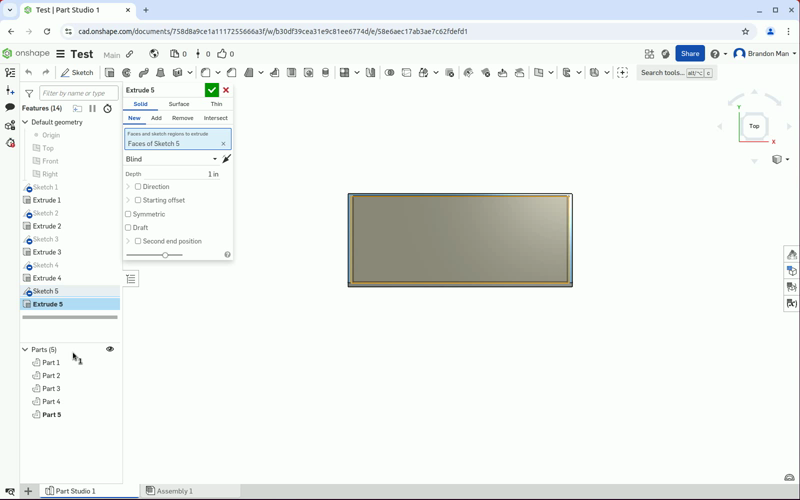
mouse_move(143, 106)
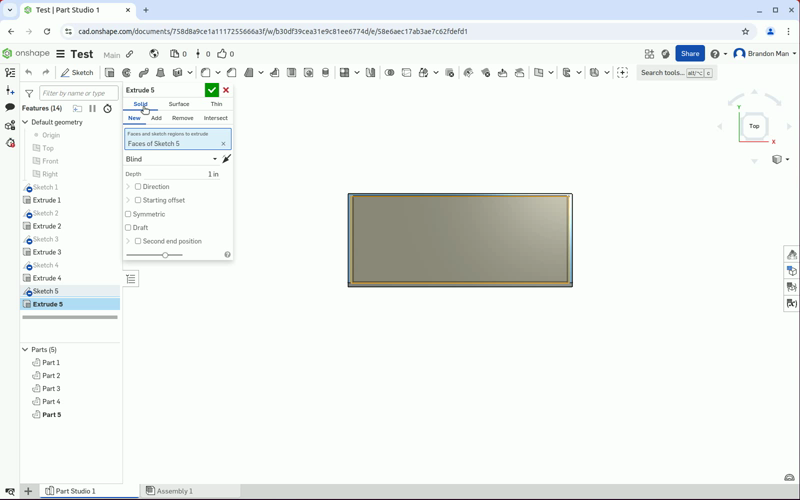
click(143, 106)
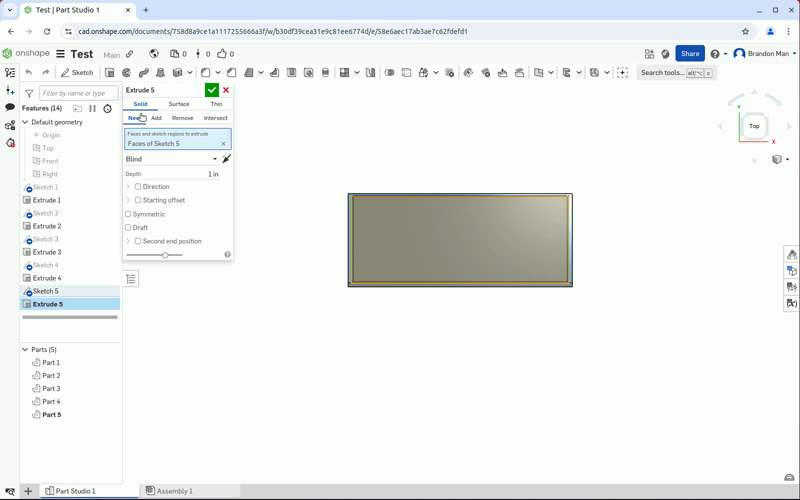
mouse_move(137, 120)
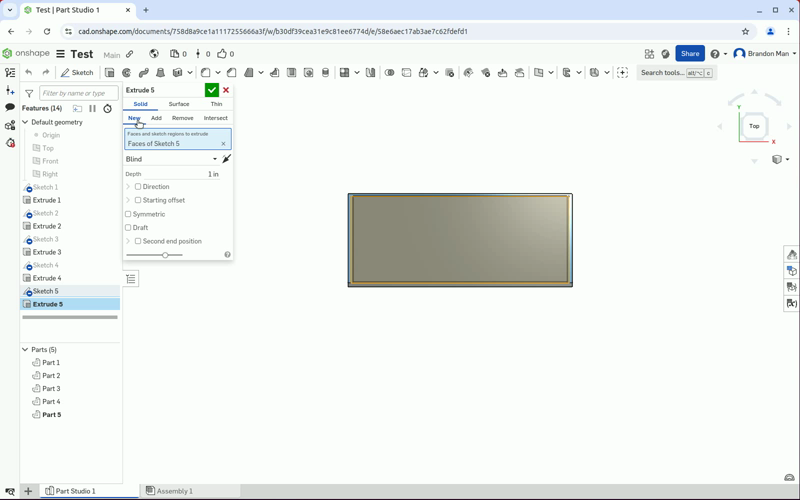
click(137, 120)
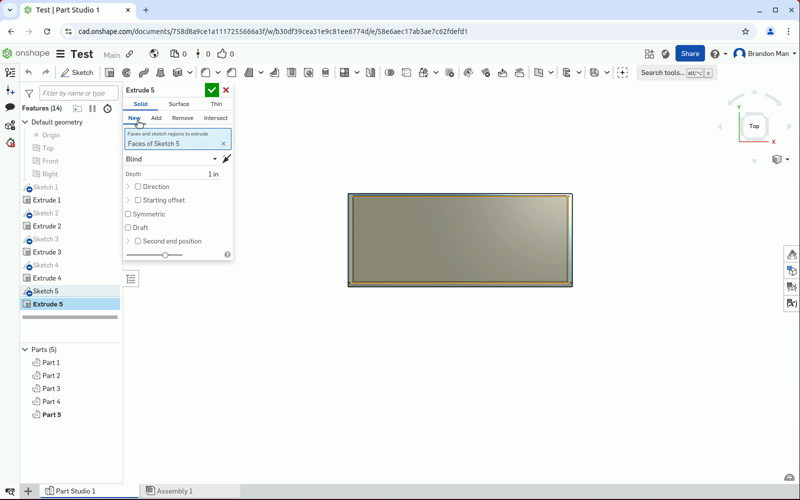
key(tab, 4)
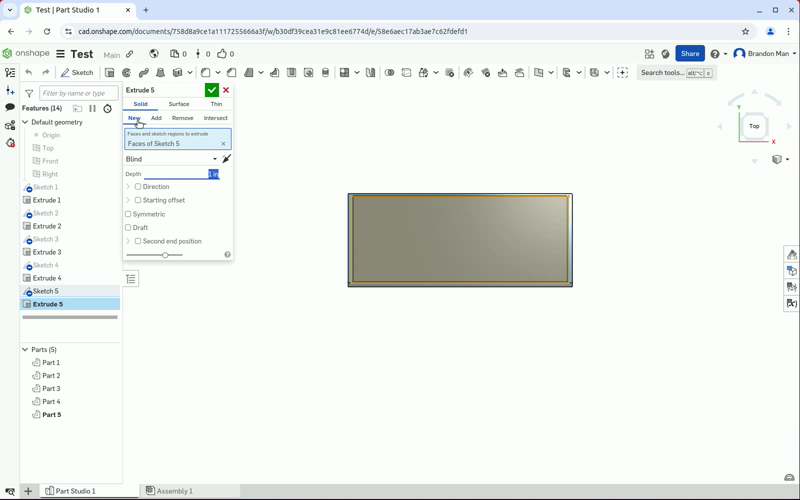
text(-0.481)
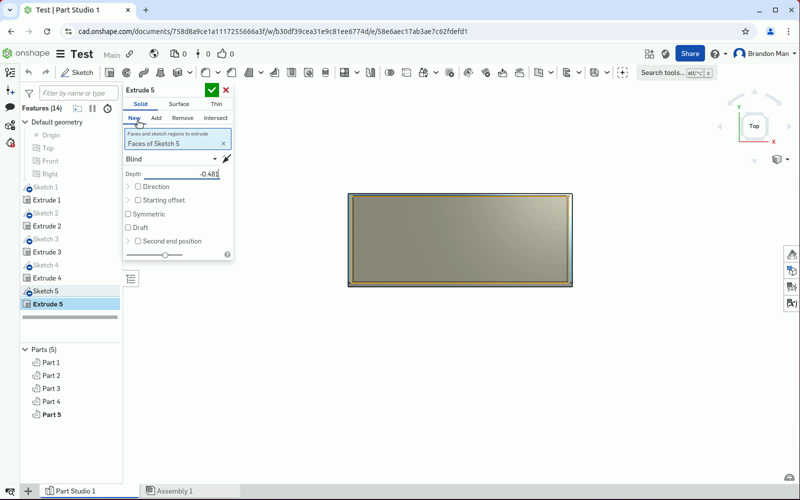
key(enter)
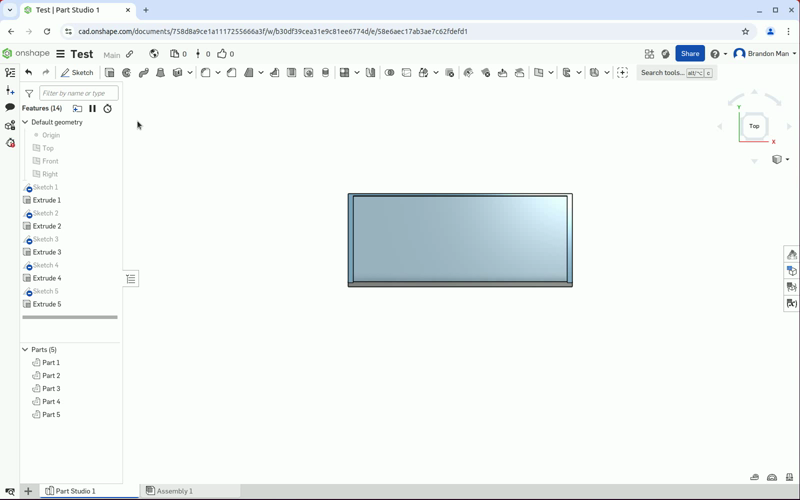
key(shift+h)
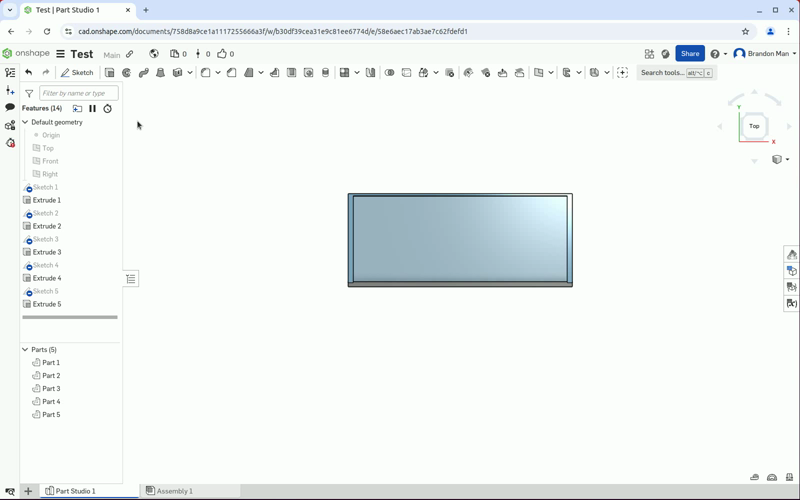
key(shift+h)
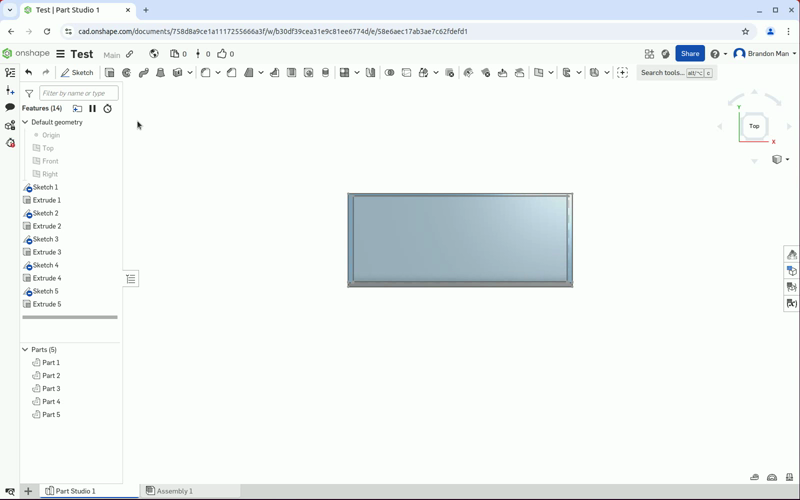
key(shift+7)
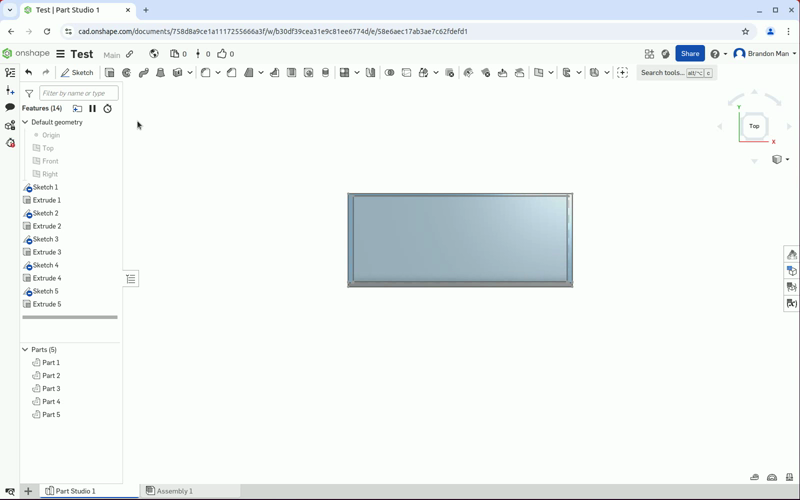
key(up, 3)
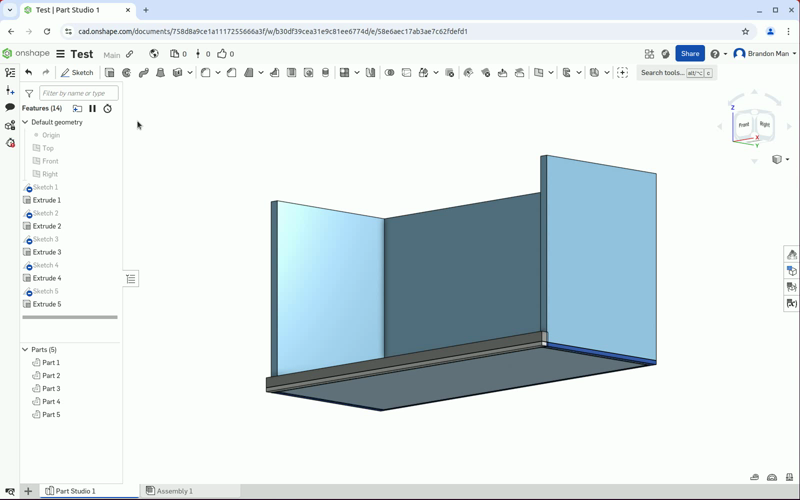
key(left, 3)
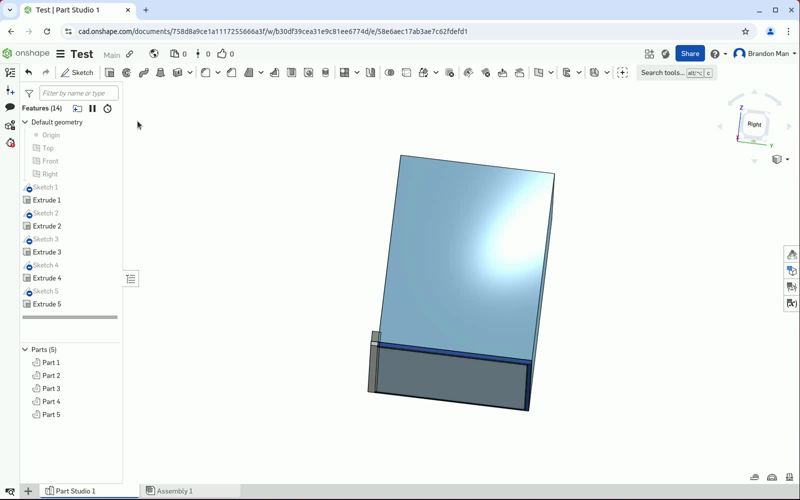
key(right, 3)
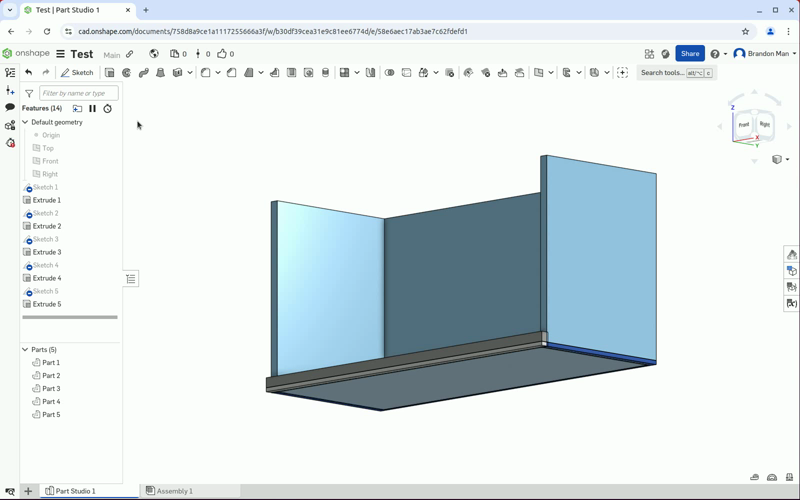
key(down, 3)
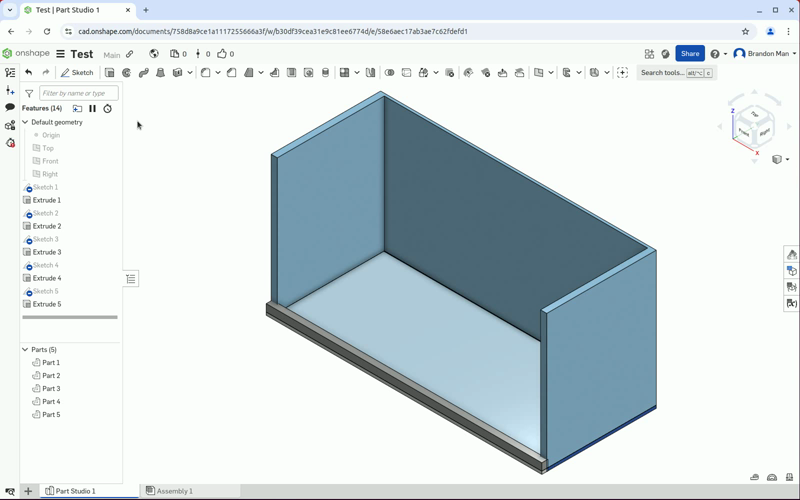
mouse_move(73, 189)
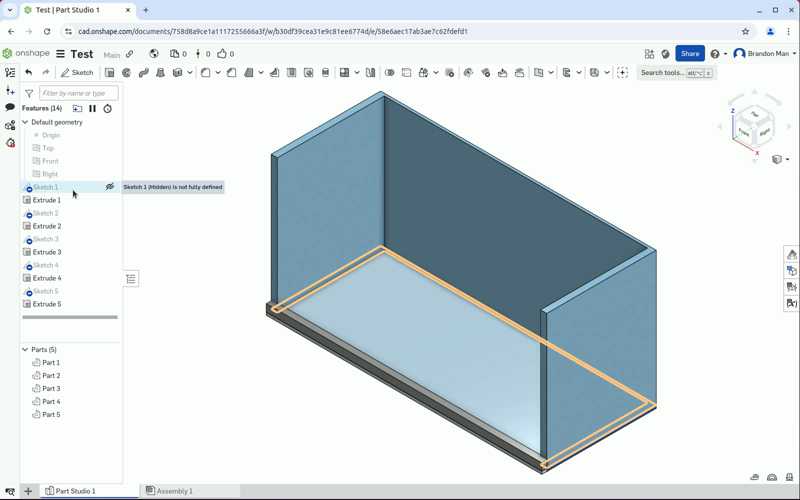
click(73, 189)